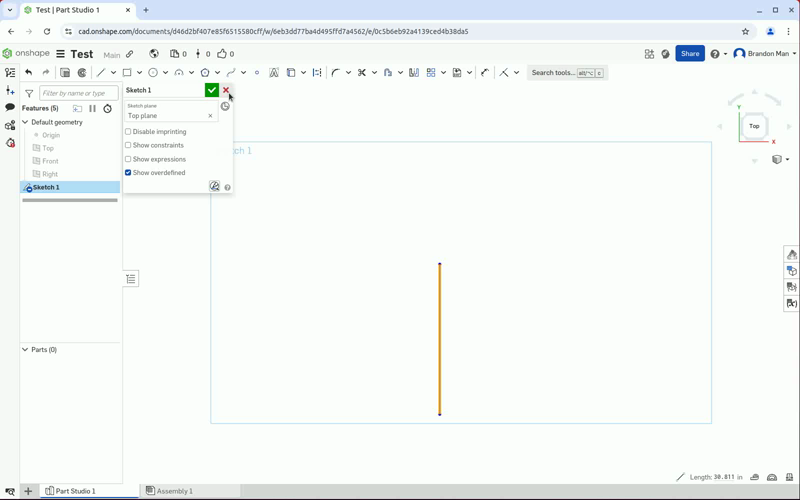
key(shift+h)
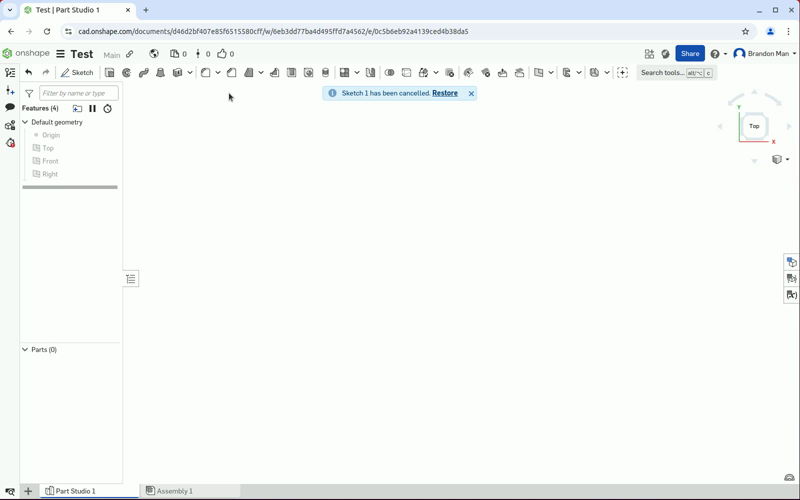
mouse_move(73, 352)
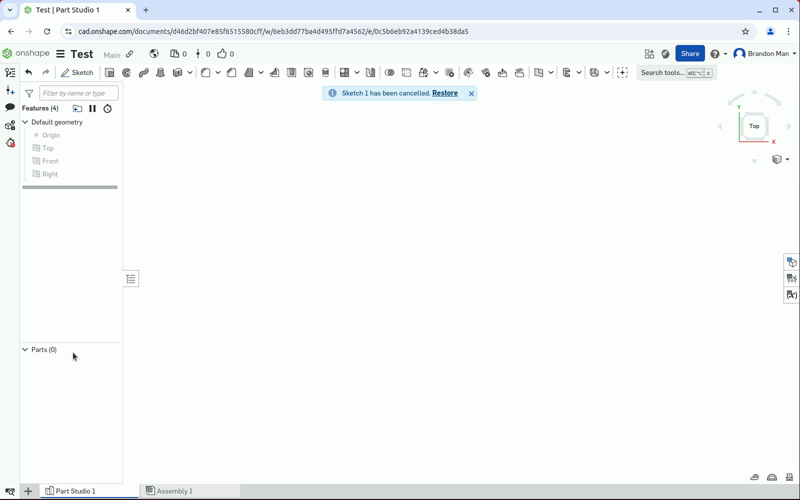
key(y)
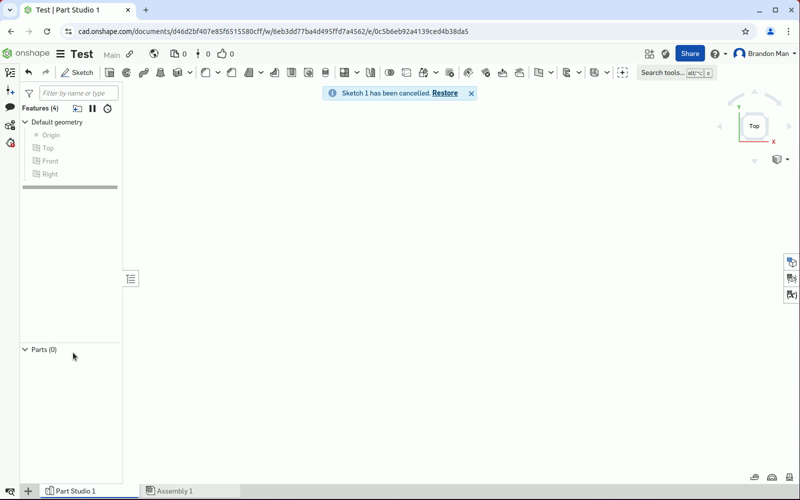
key(shift+p)
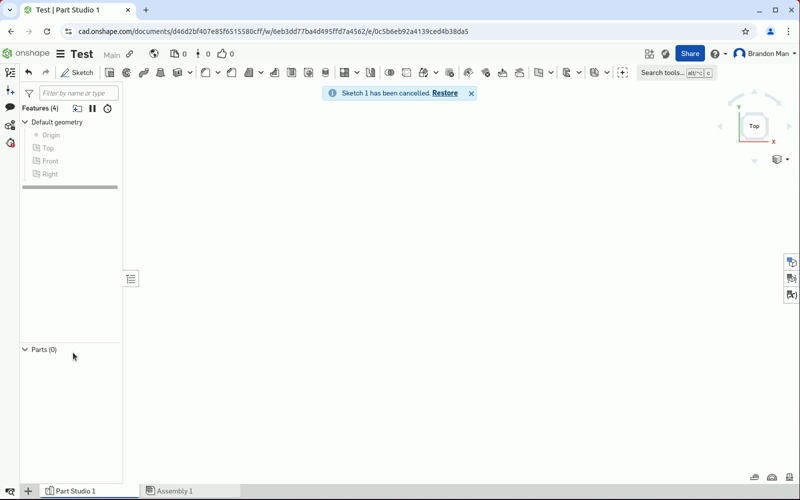
key(space)
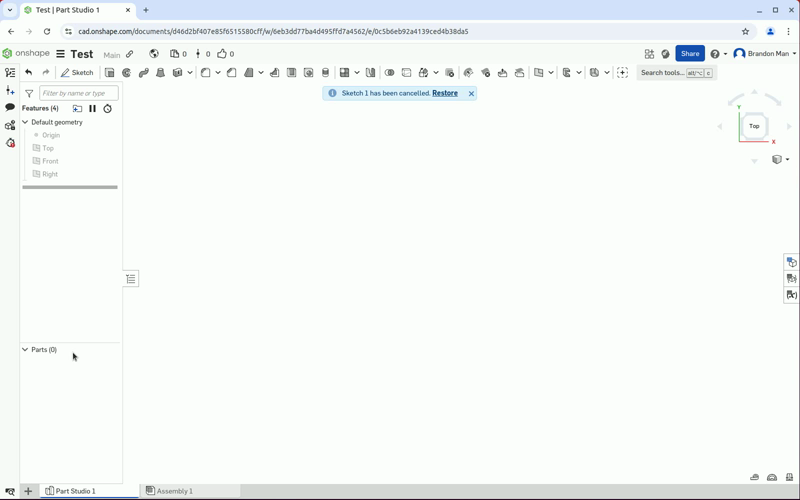
key_down(shift)
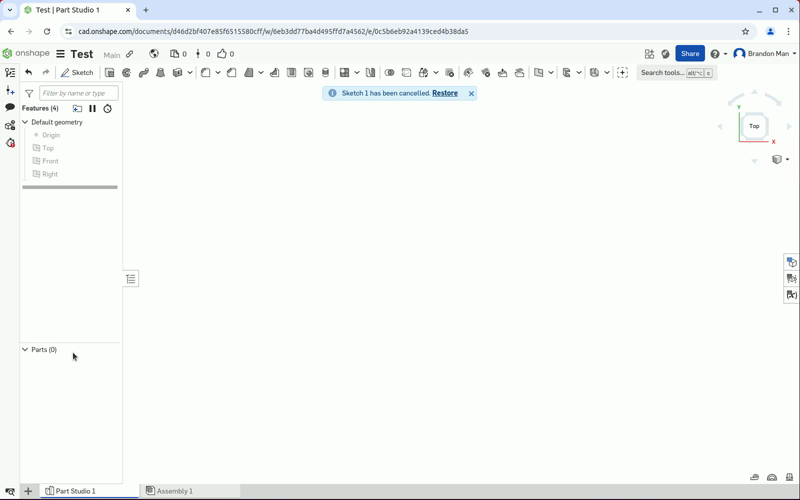
key(up)
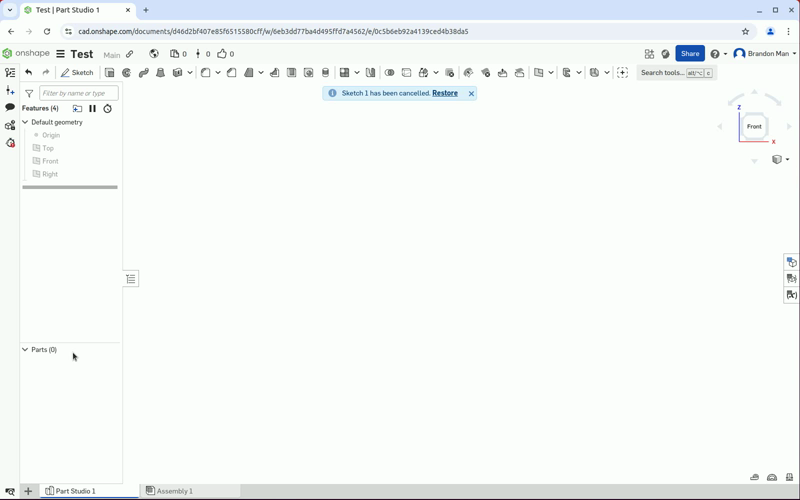
key_up(shift)
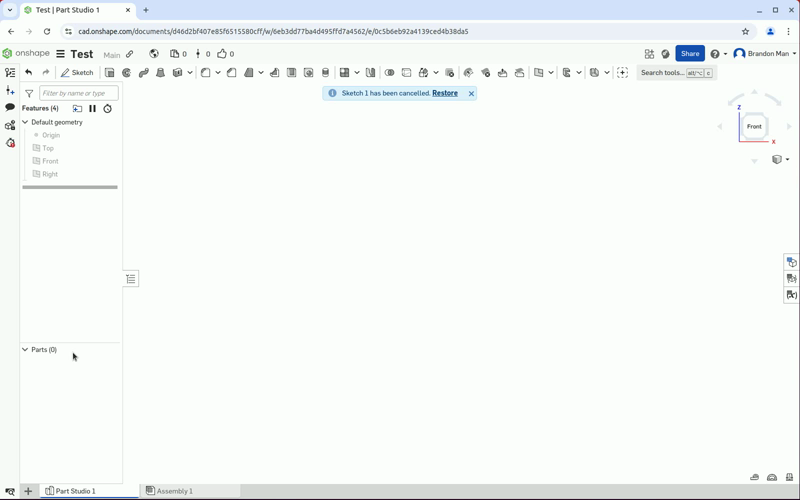
mouse_move(73, 352)
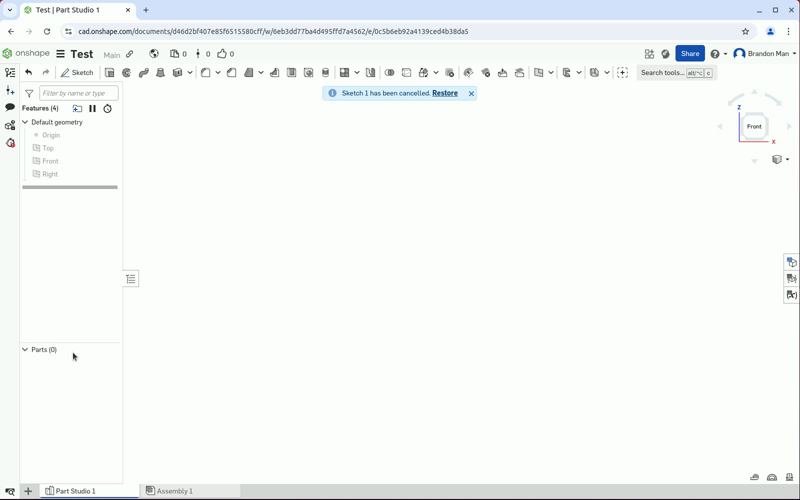
key(shift+y)
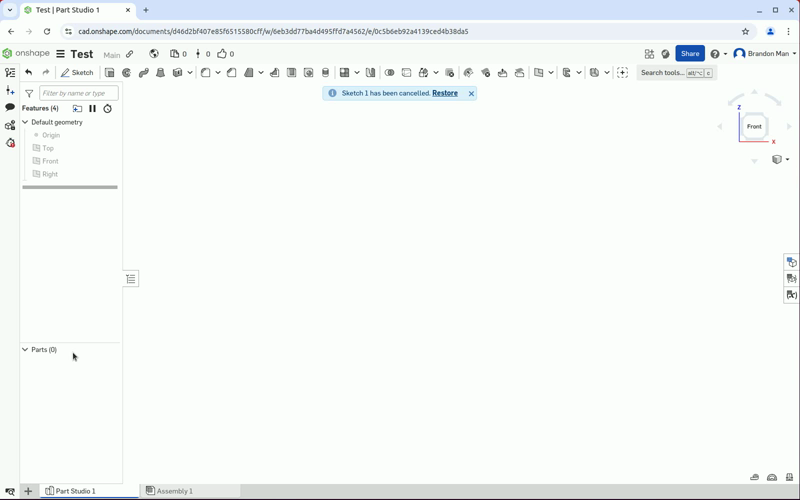
key(shift+s)
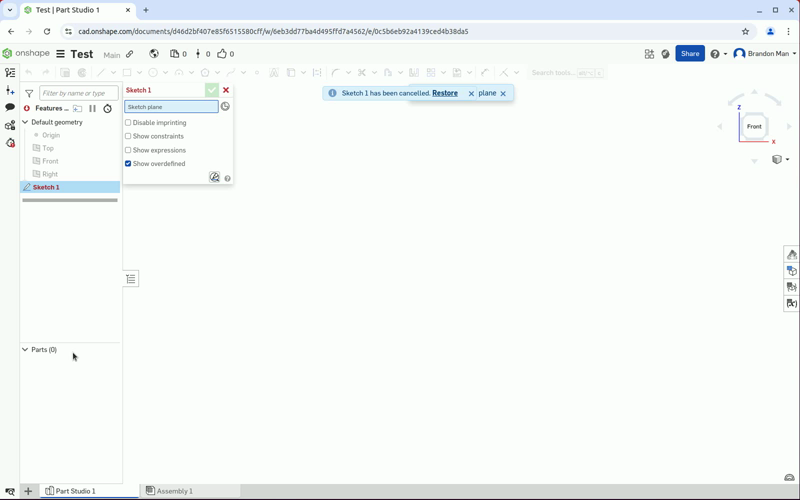
mouse_move(73, 163)
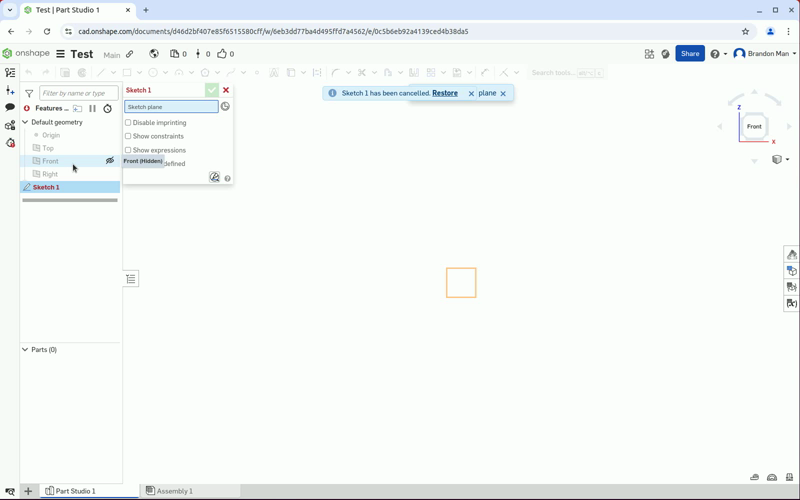
click(73, 163)
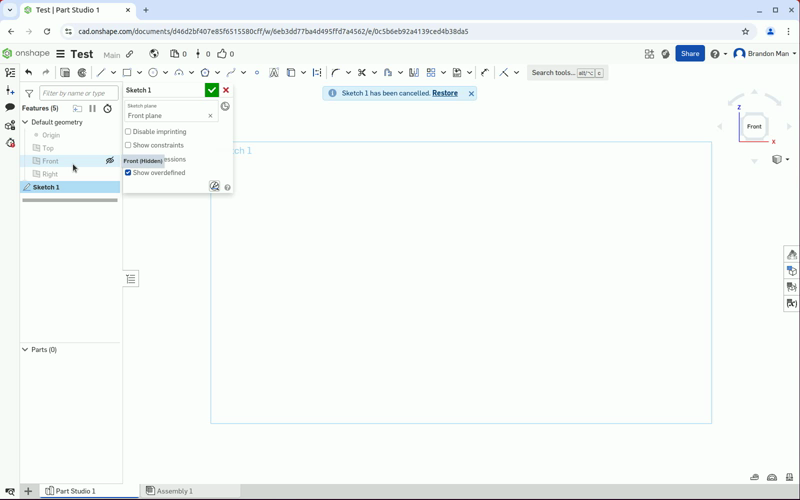
mouse_move(73, 352)
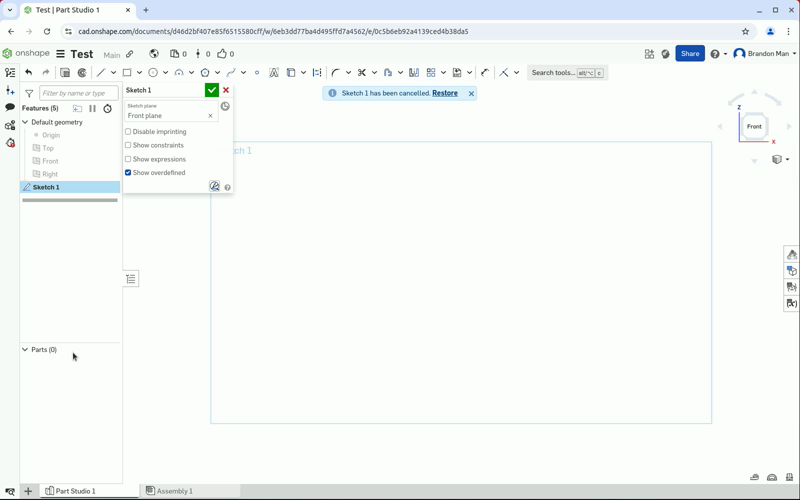
key(y)
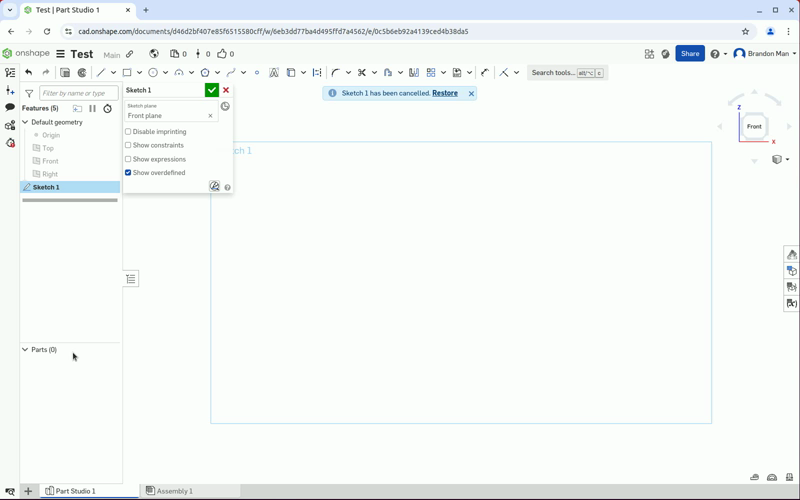
key(l)
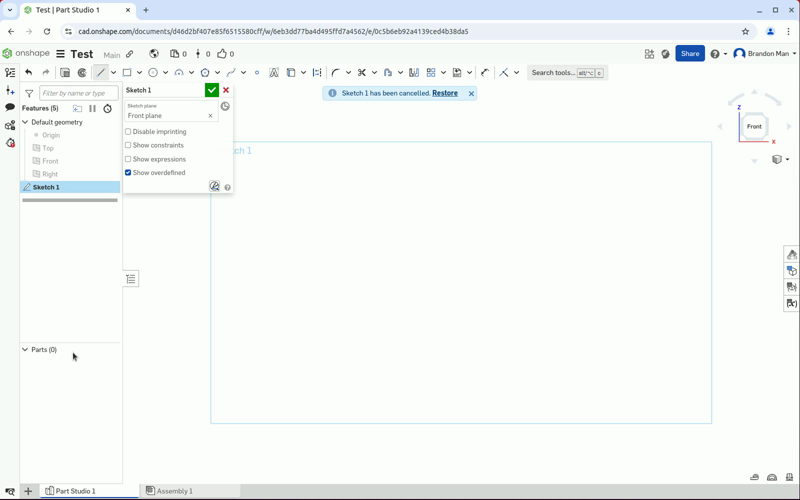
key_down(shift)
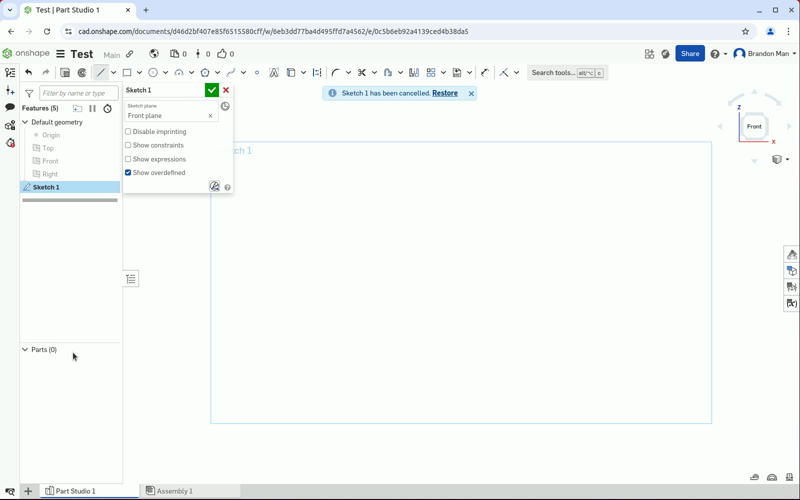
mouse_move(366, 282)
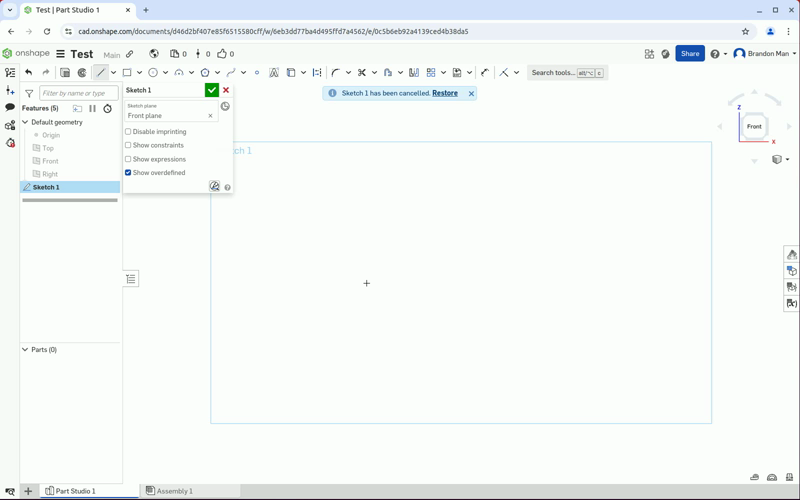
click(366, 282)
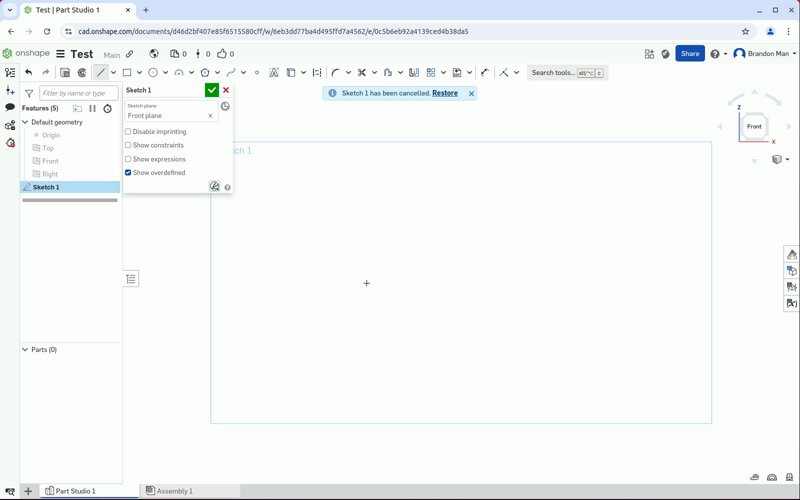
key_up(shift)
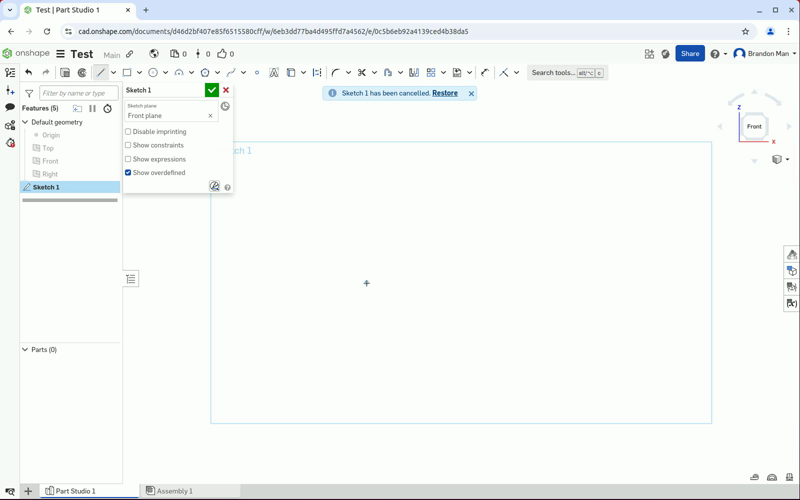
key_down(shift)
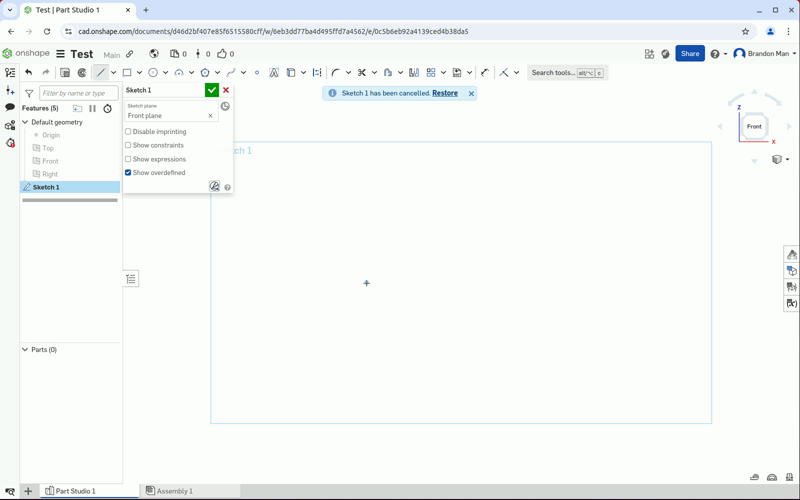
mouse_move(553, 282)
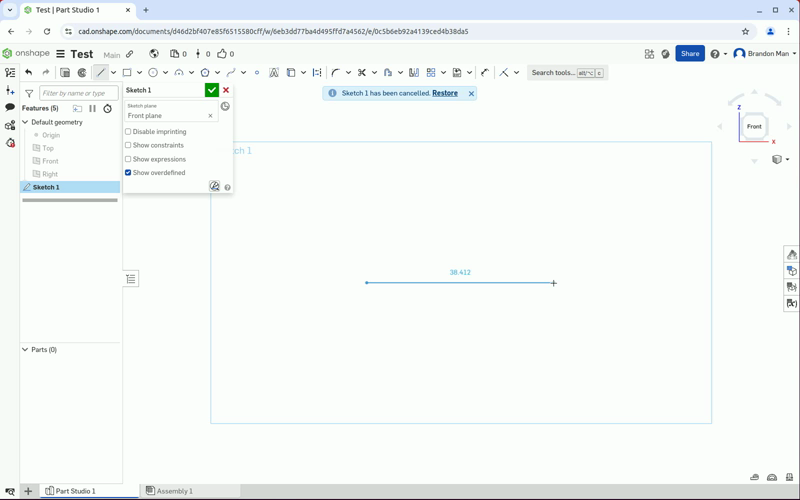
click(553, 282)
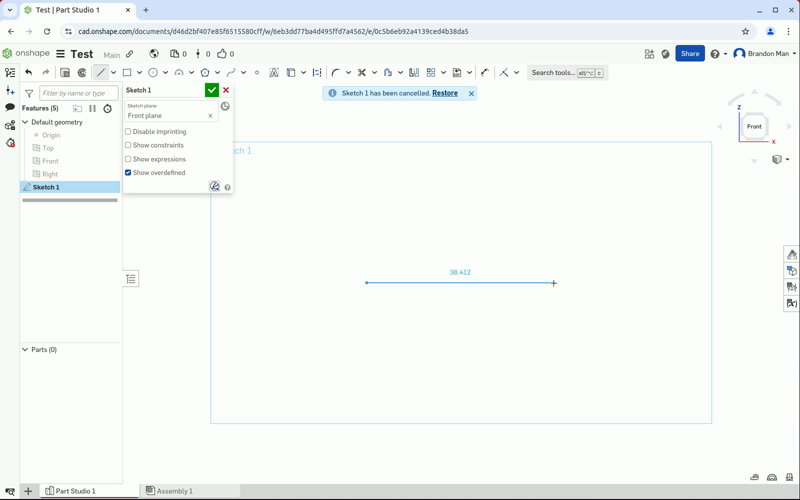
key_up(shift)
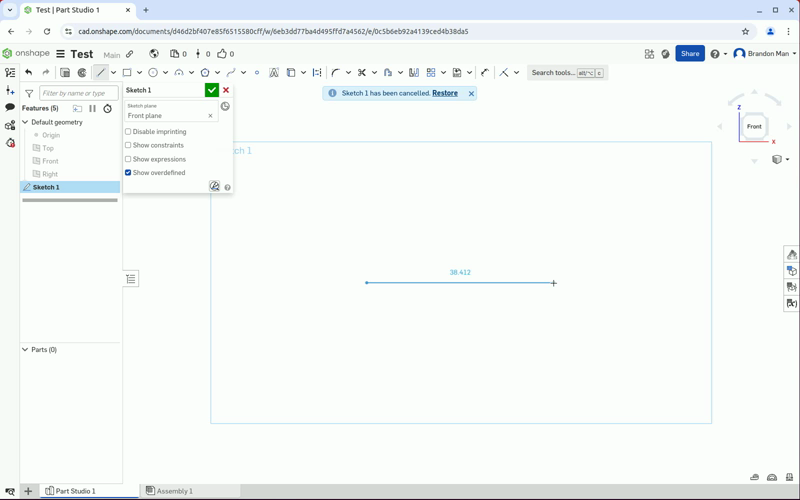
key_down(shift)
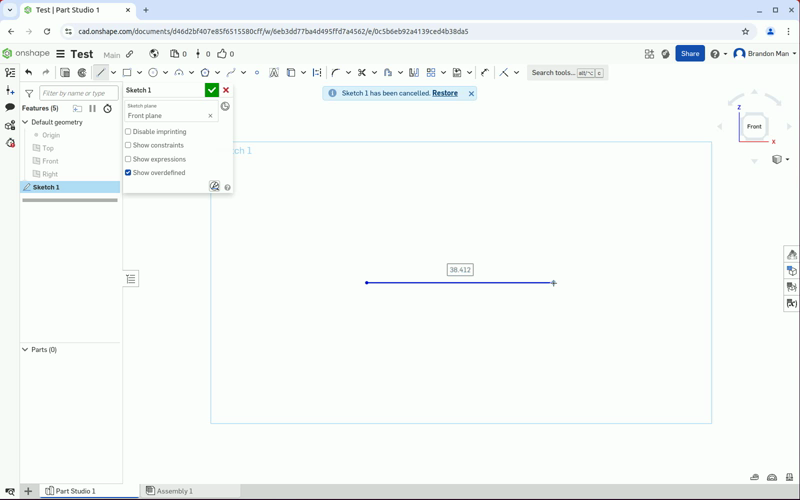
mouse_move(553, 216)
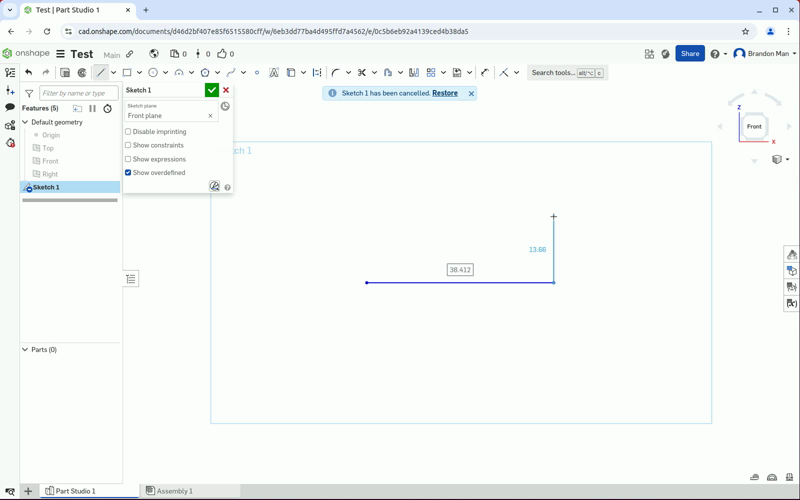
click(553, 216)
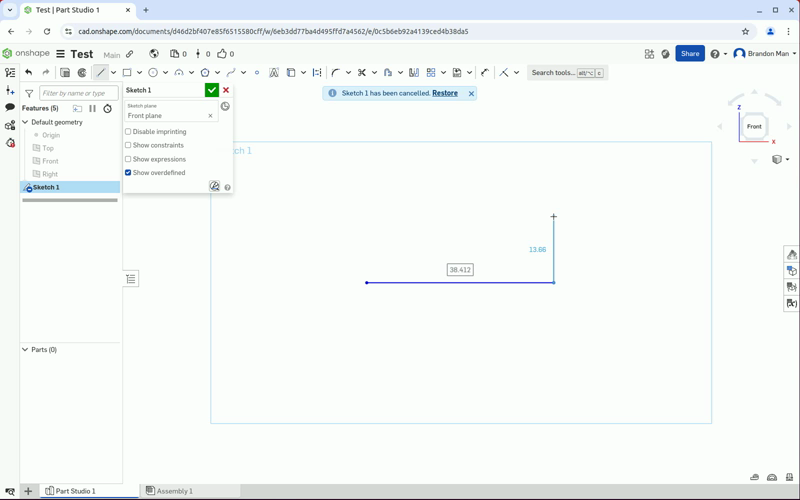
key_up(shift)
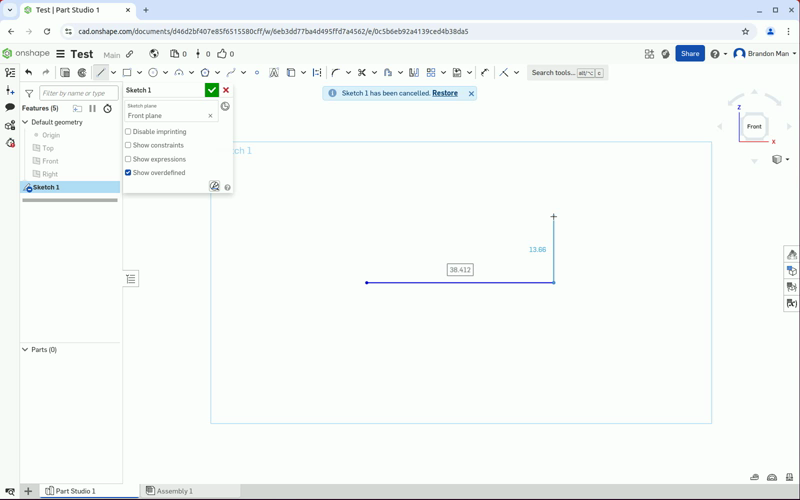
key_down(shift)
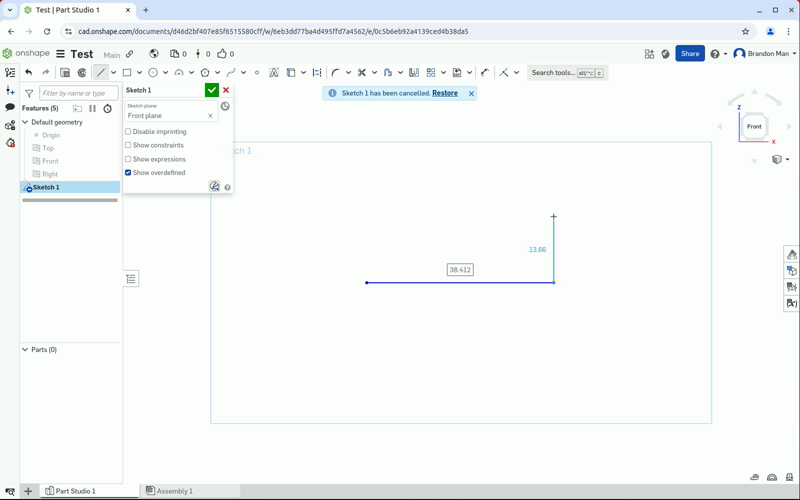
mouse_move(366, 216)
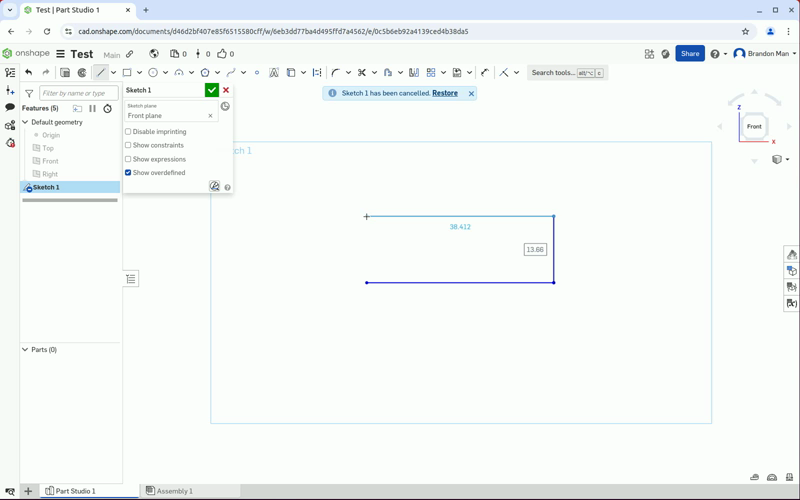
click(366, 216)
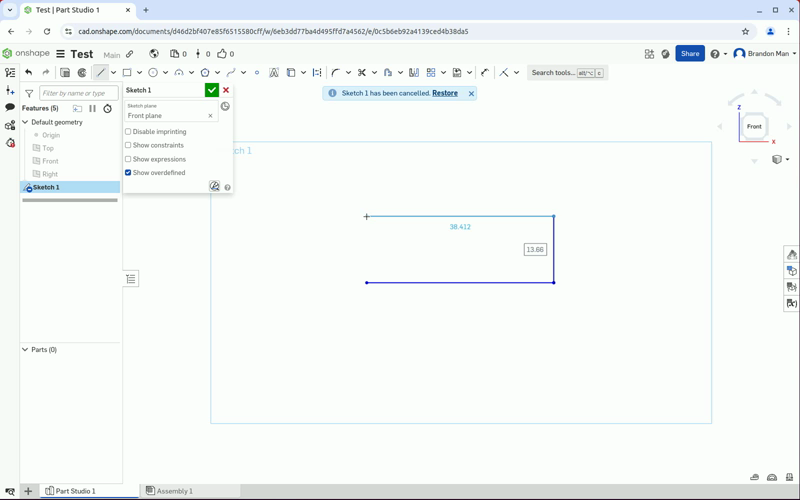
key_up(shift)
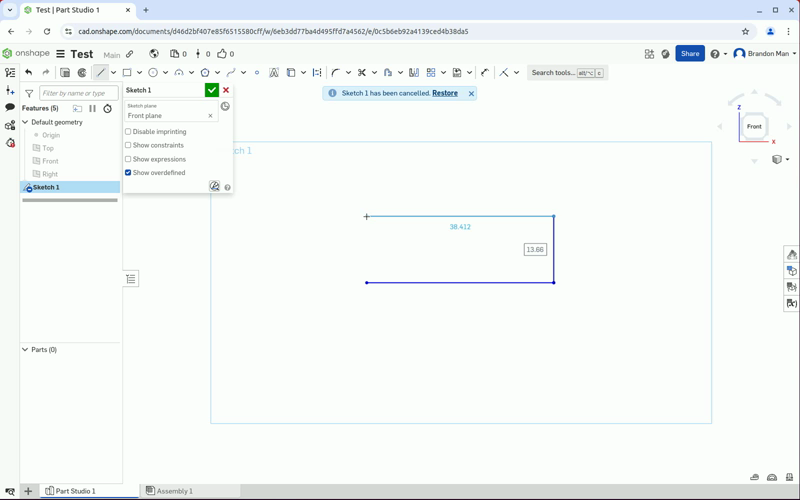
key_down(shift)
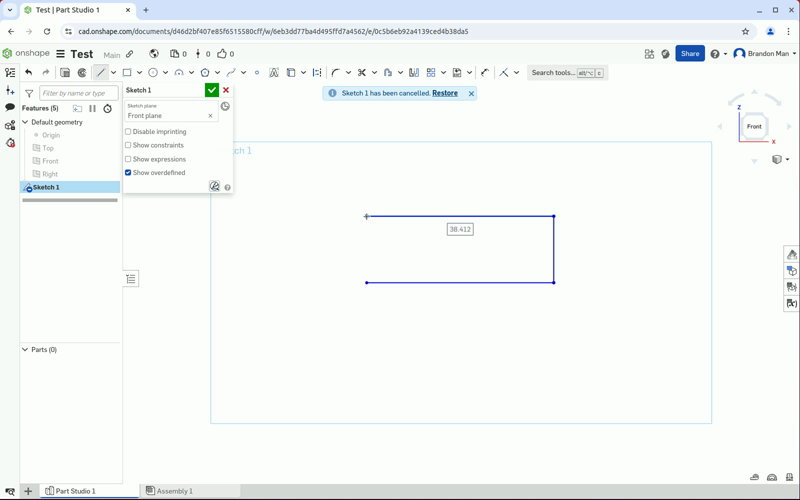
mouse_move(366, 282)
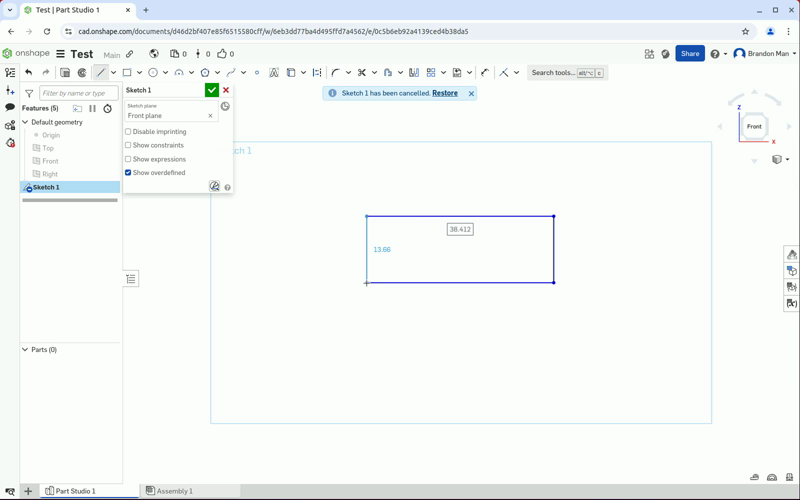
key_up(shift)
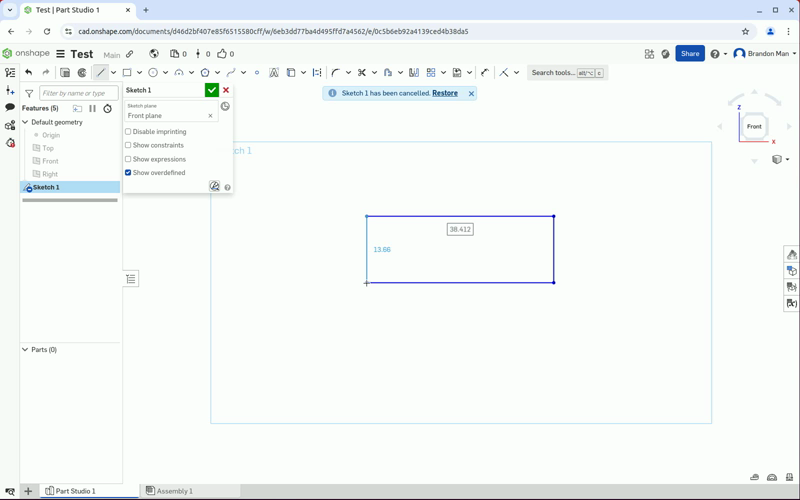
click(366, 282)
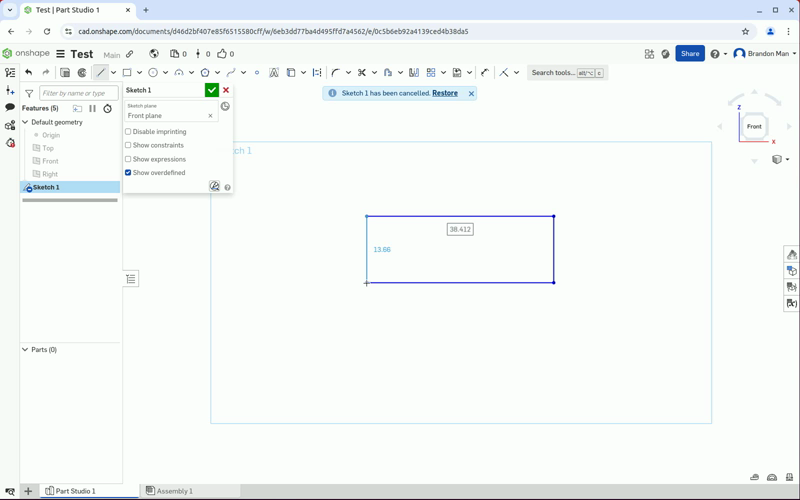
key(esc)
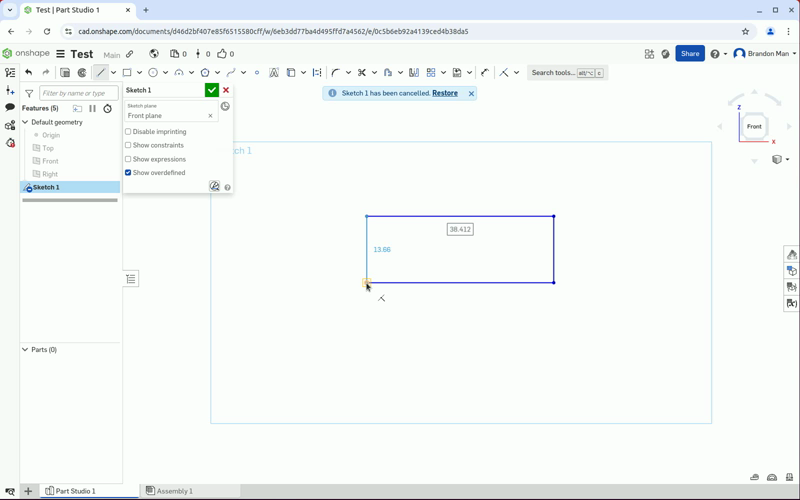
mouse_move(436, 230)
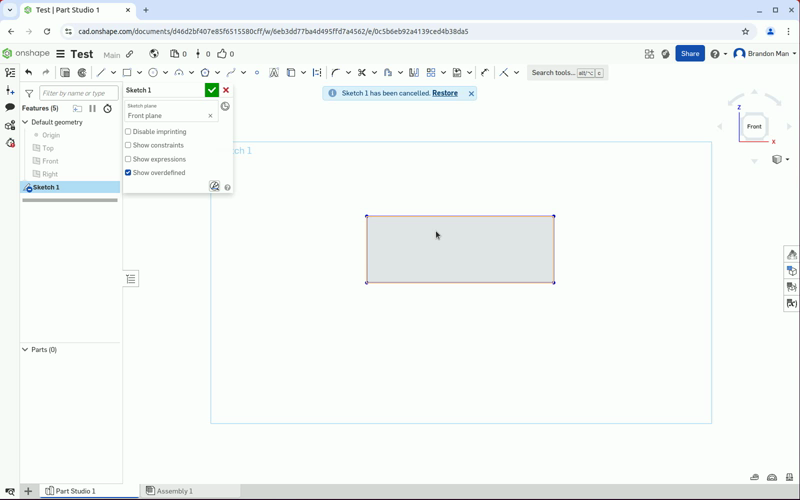
click(436, 230)
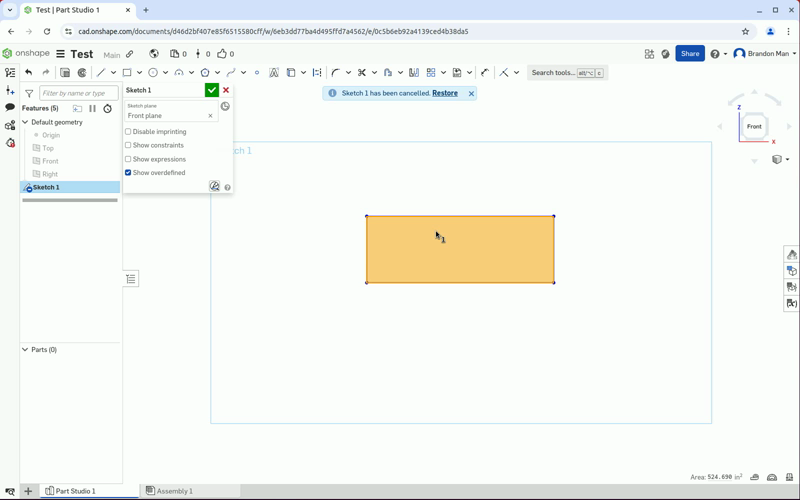
mouse_move(73, 352)
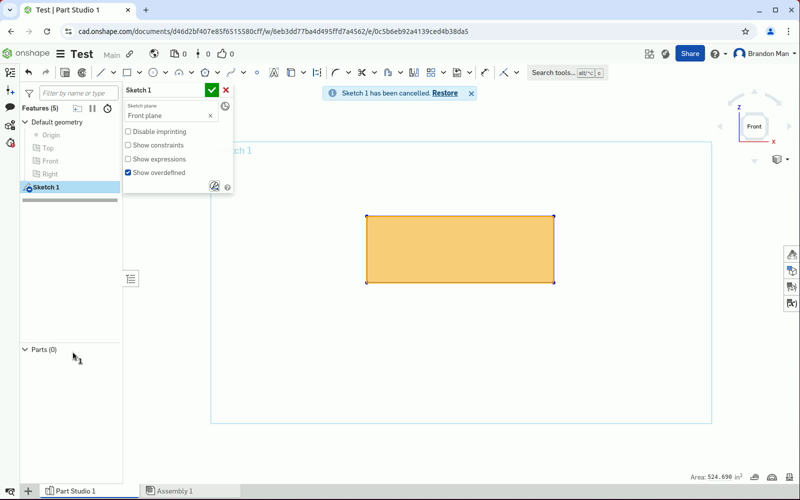
key(shift+y)
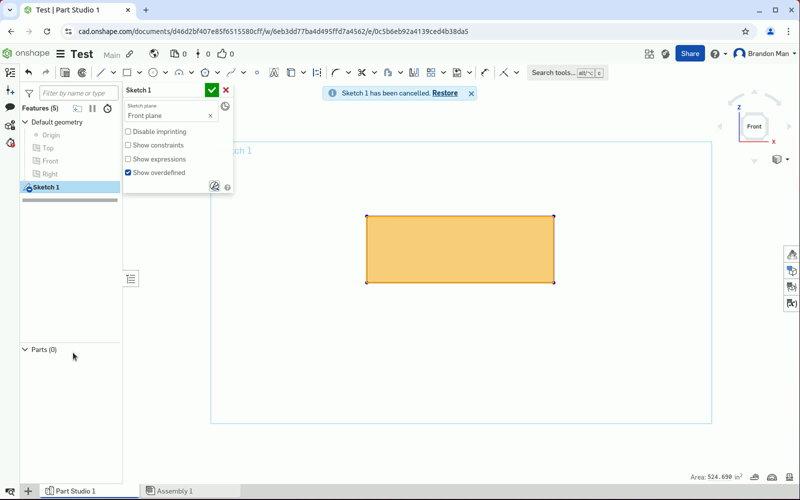
key(shift+e)
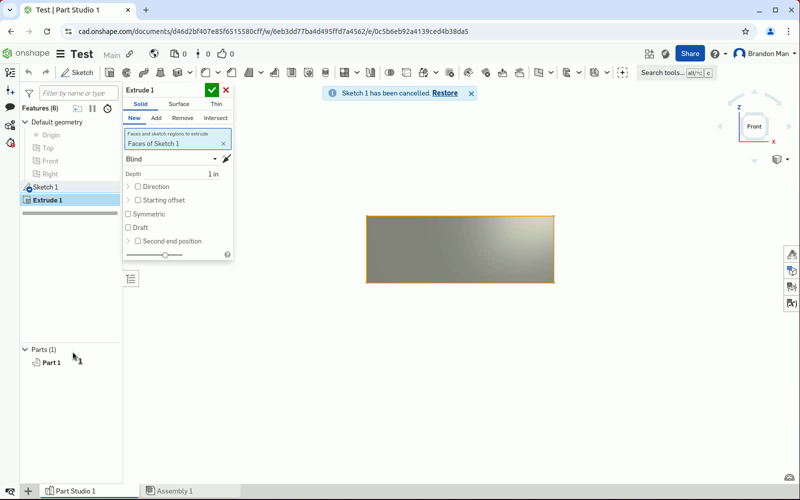
mouse_move(143, 106)
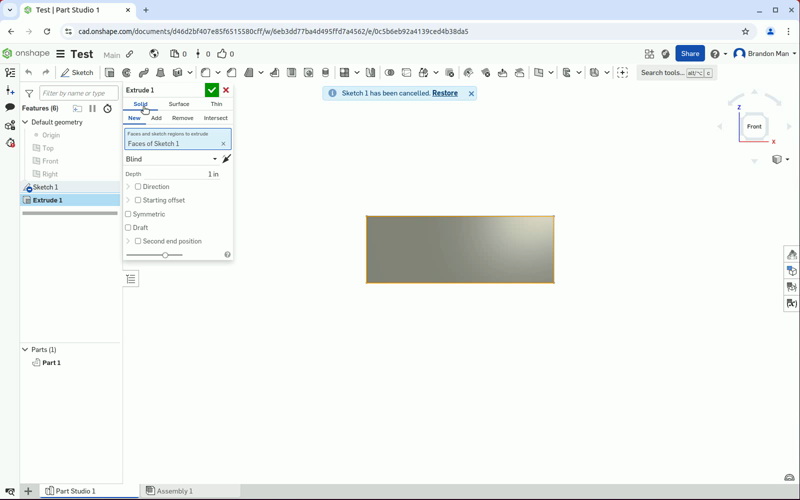
click(143, 106)
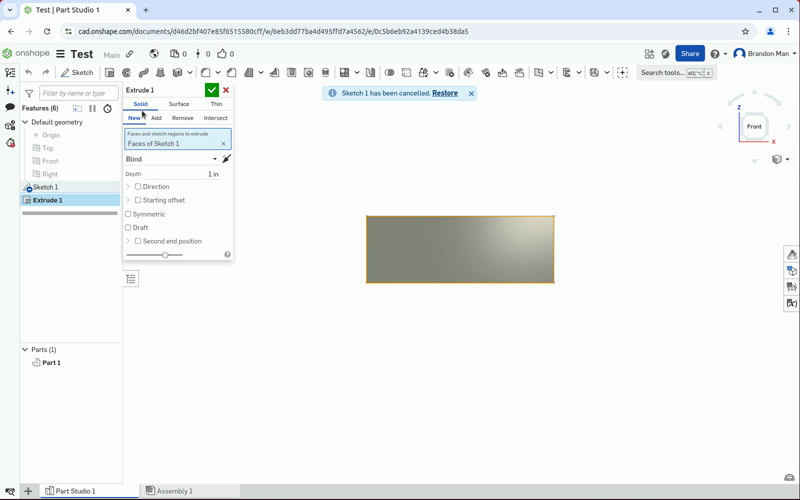
mouse_move(137, 120)
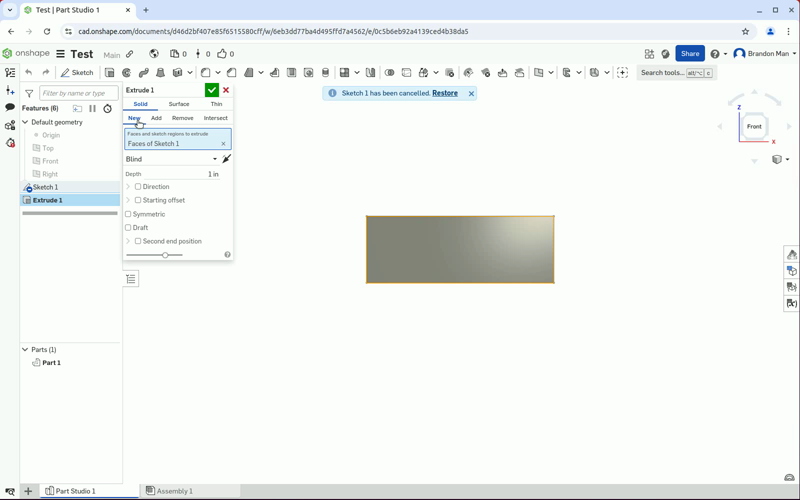
click(137, 120)
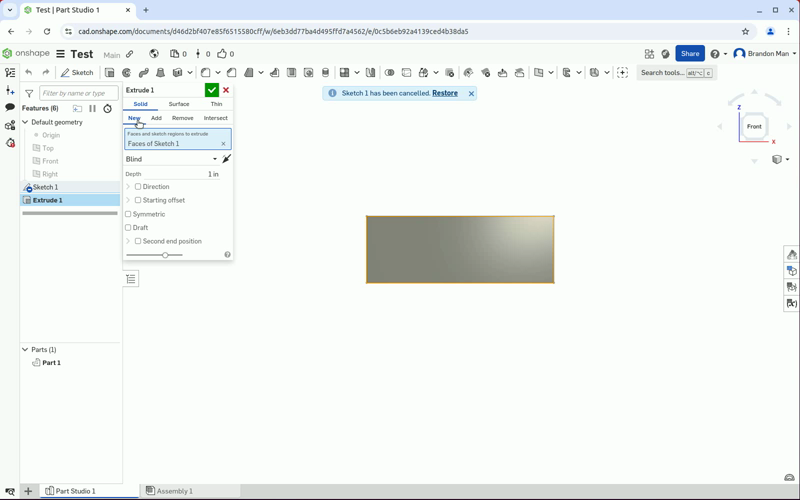
key(tab, 4)
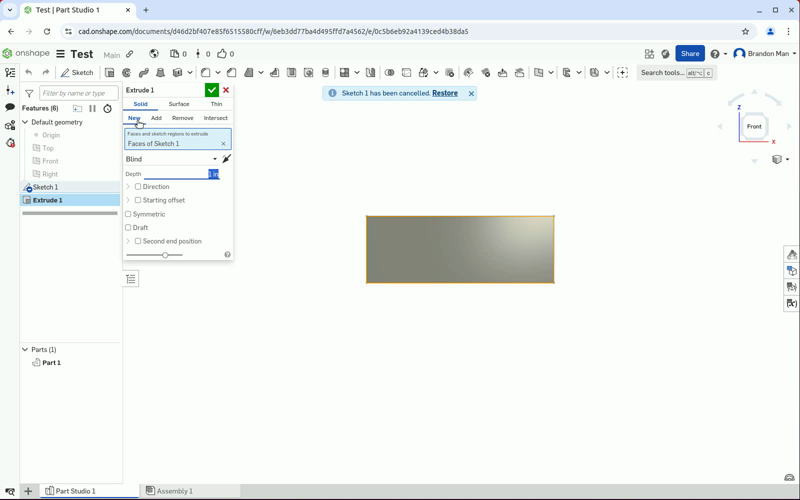
text(23.108)
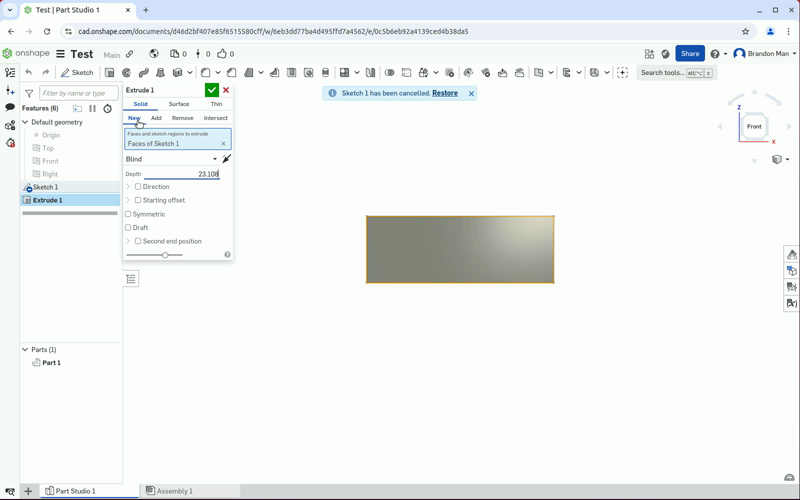
key(enter)
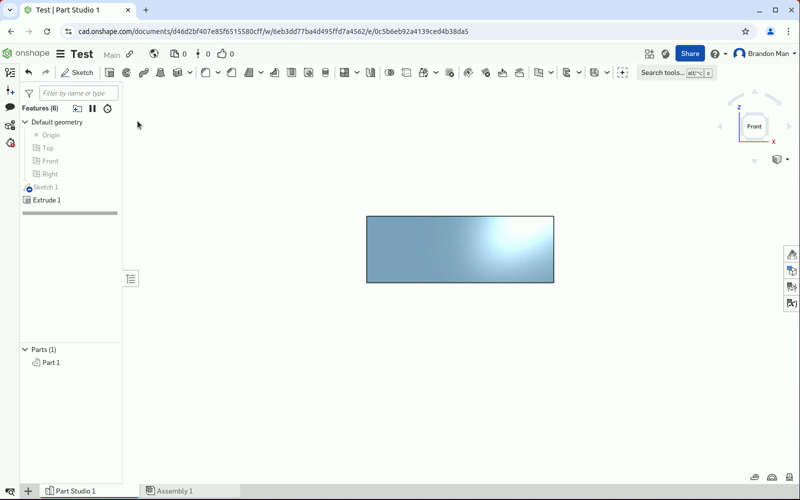
key(shift+h)
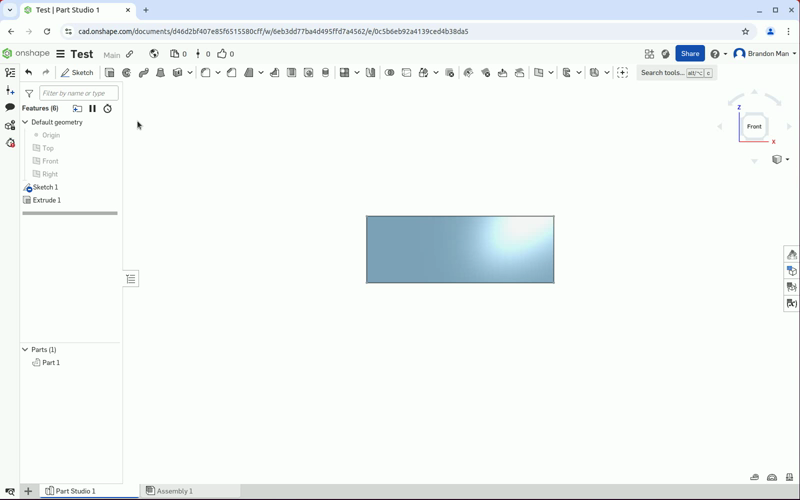
key(shift+h)
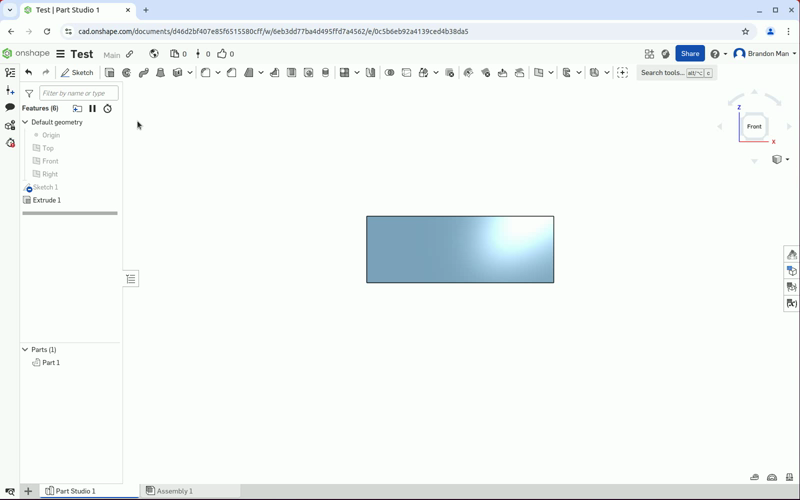
mouse_move(73, 189)
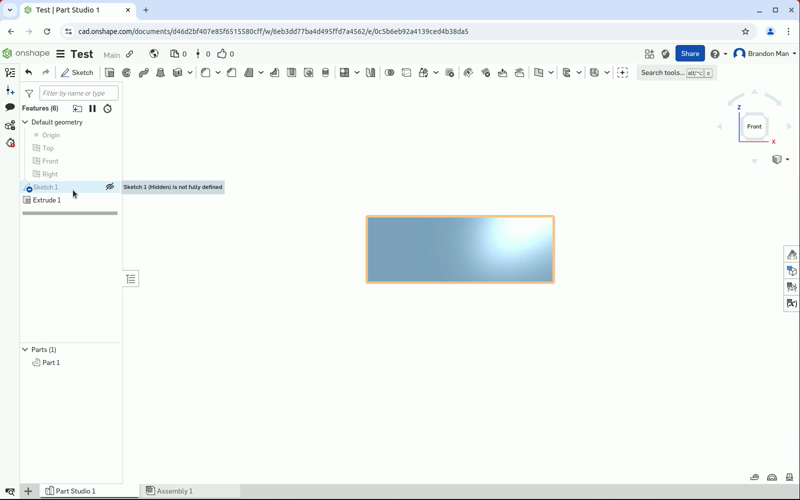
click(73, 189)
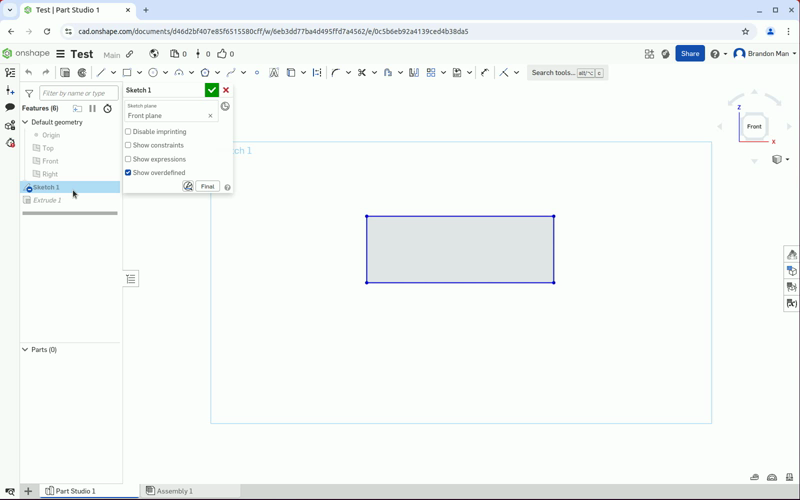
mouse_move(229, 92)
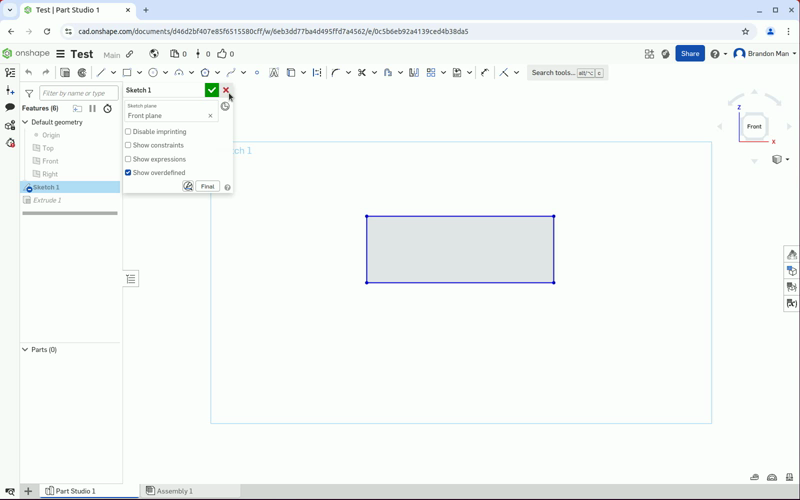
click(229, 92)
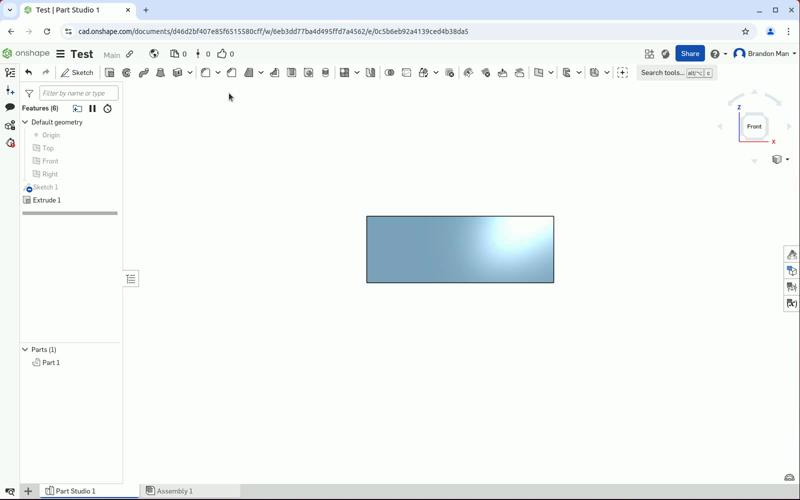
mouse_move(73, 352)
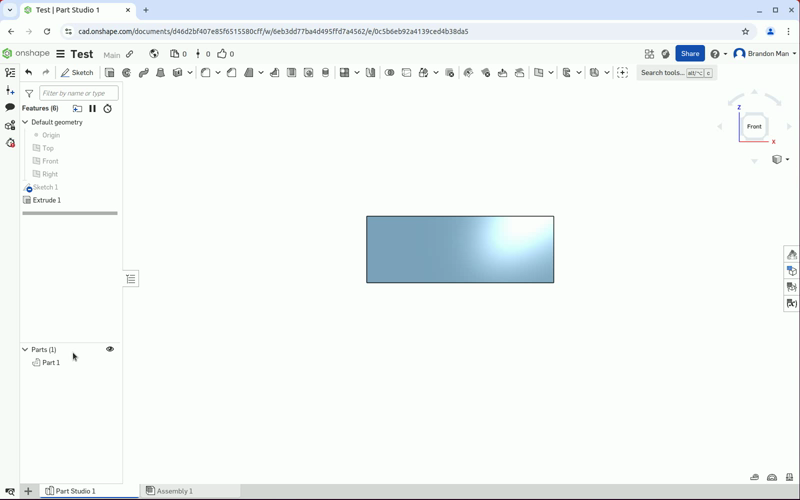
key(y)
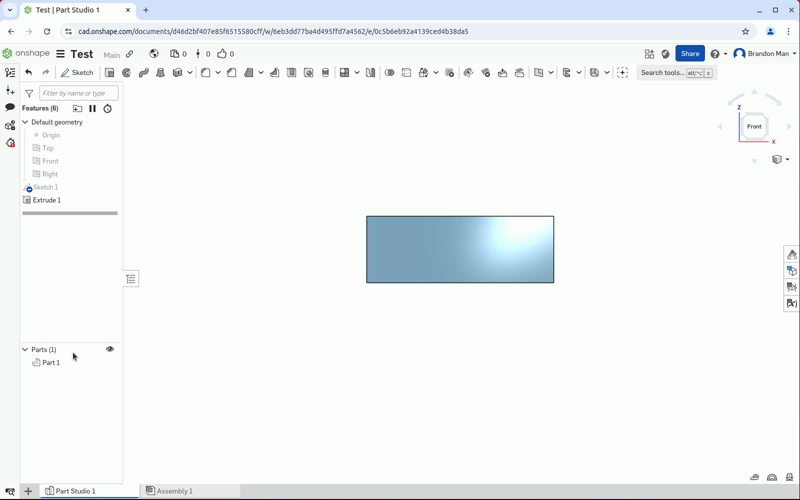
key(shift+p)
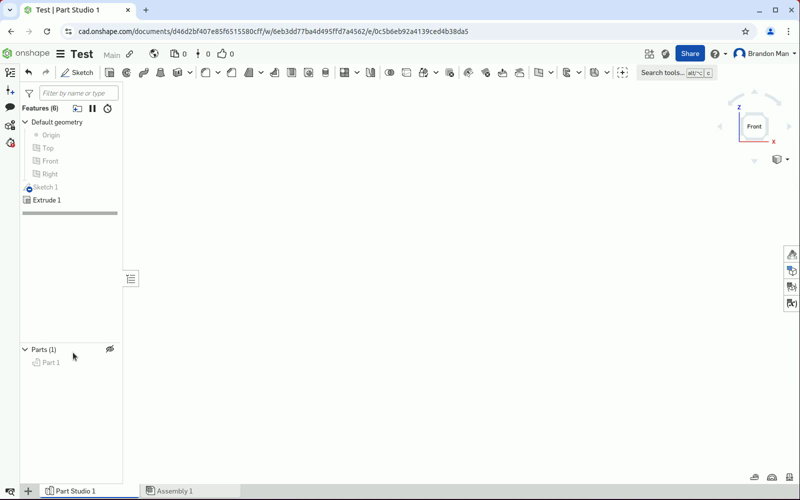
key(space)
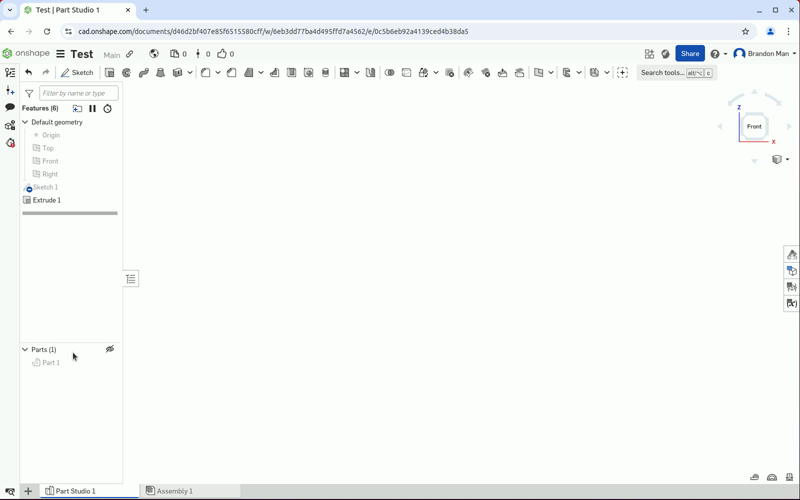
key_down(shift)
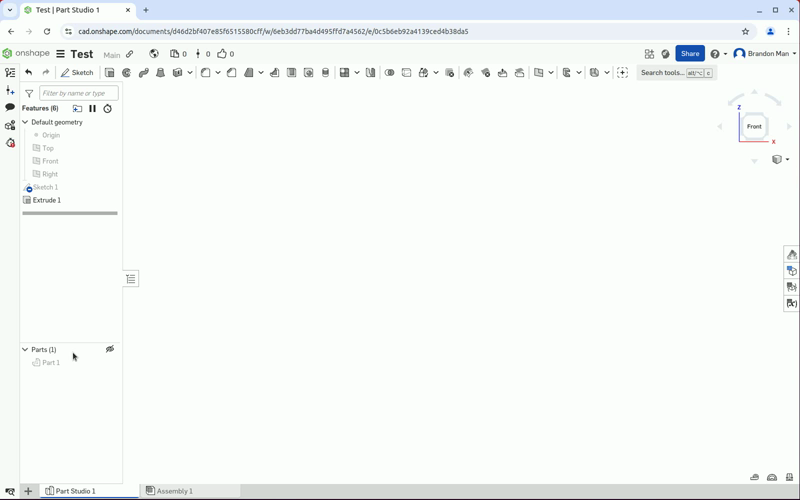
key(down)
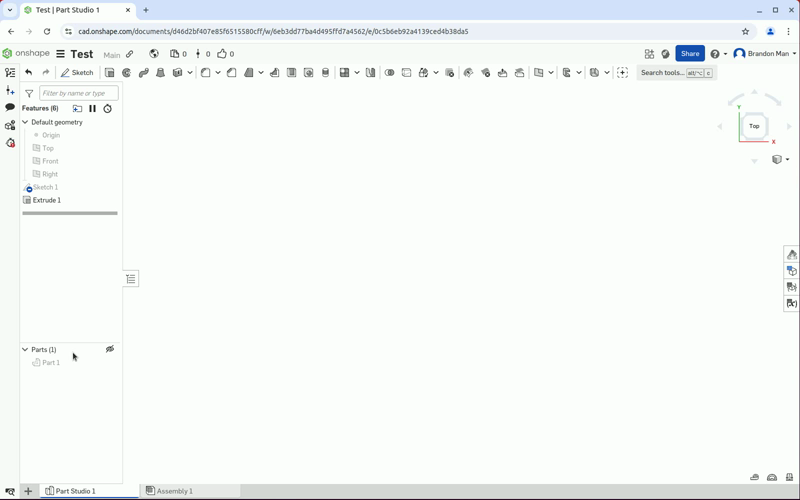
key_up(shift)
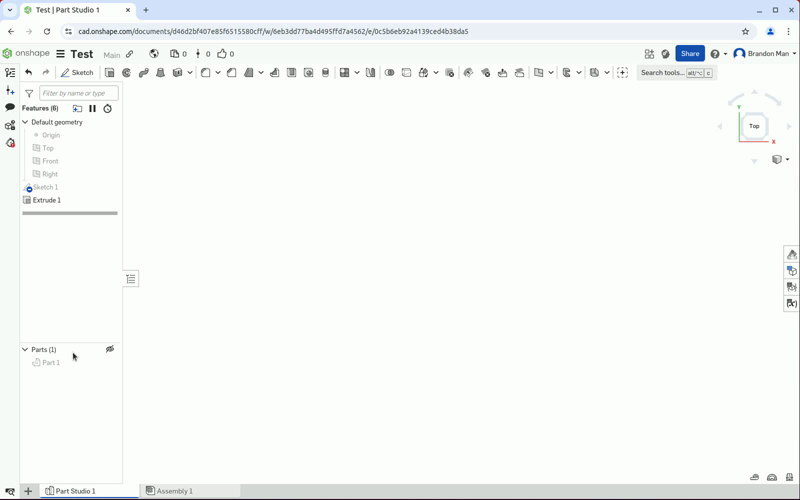
mouse_move(73, 352)
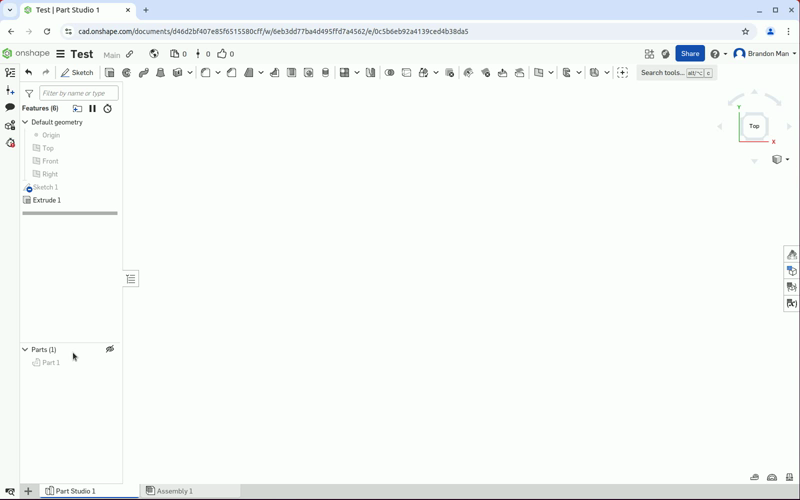
key(shift+y)
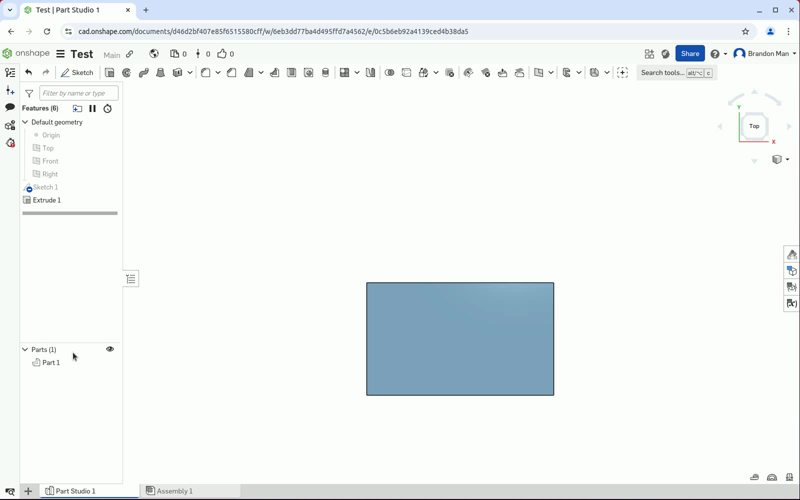
mouse_move(541, 75)
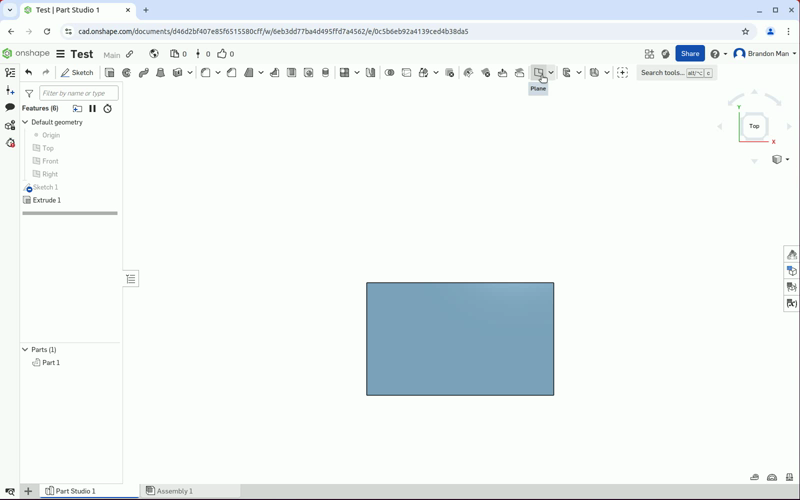
click(541, 75)
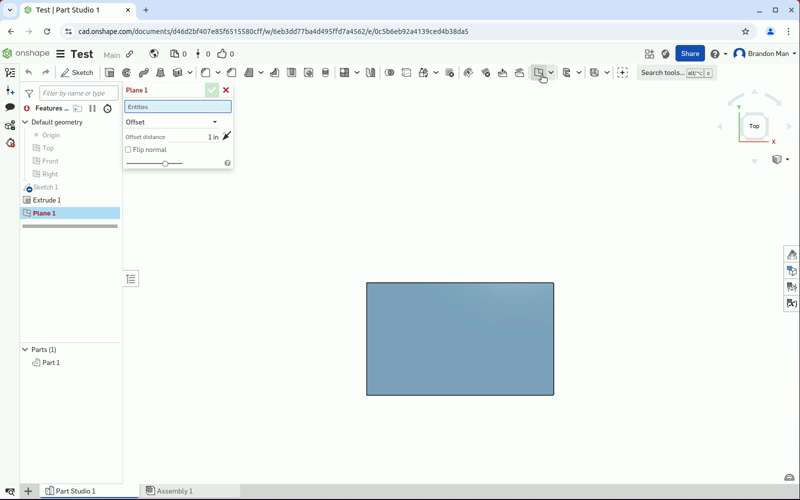
mouse_move(73, 150)
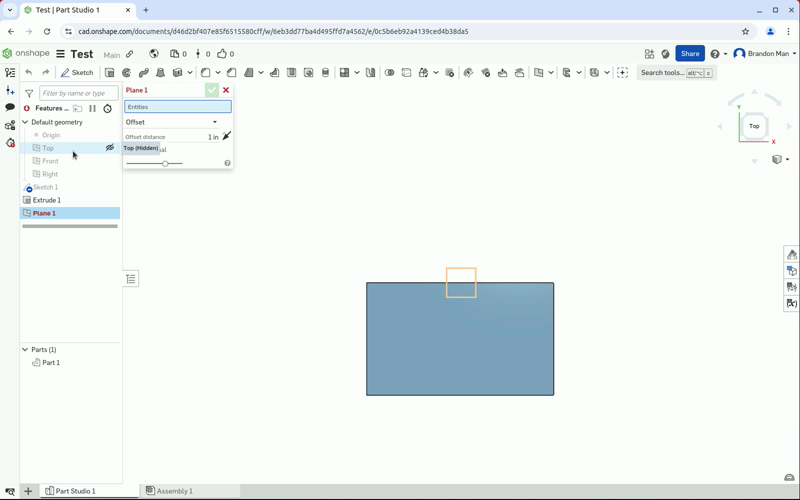
click(73, 150)
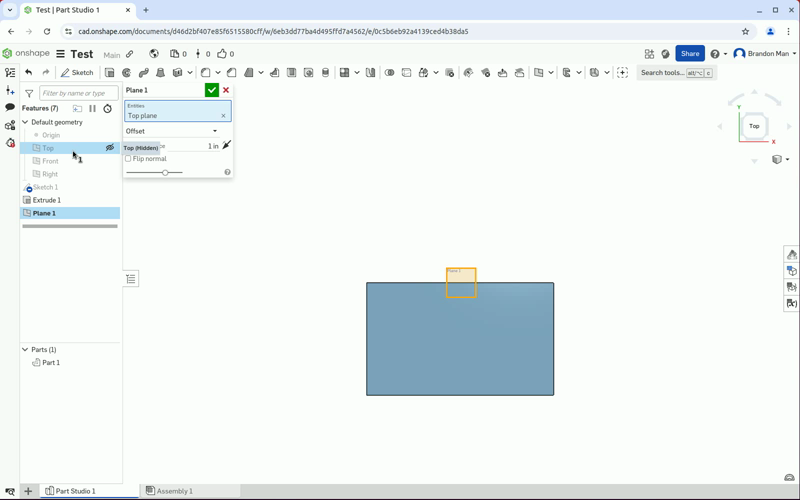
key(tab, 2)
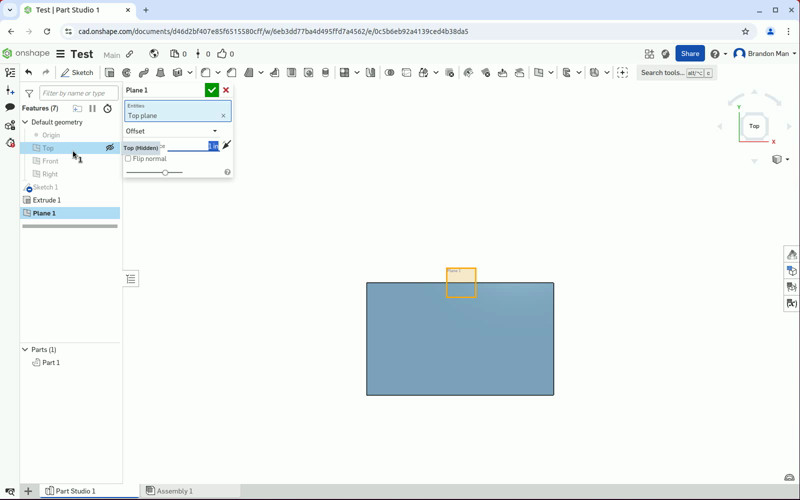
text(13.957)
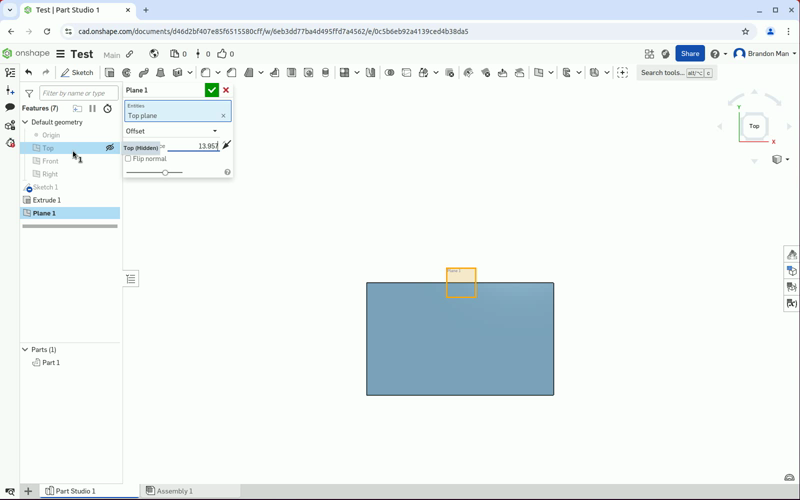
key(enter, 2)
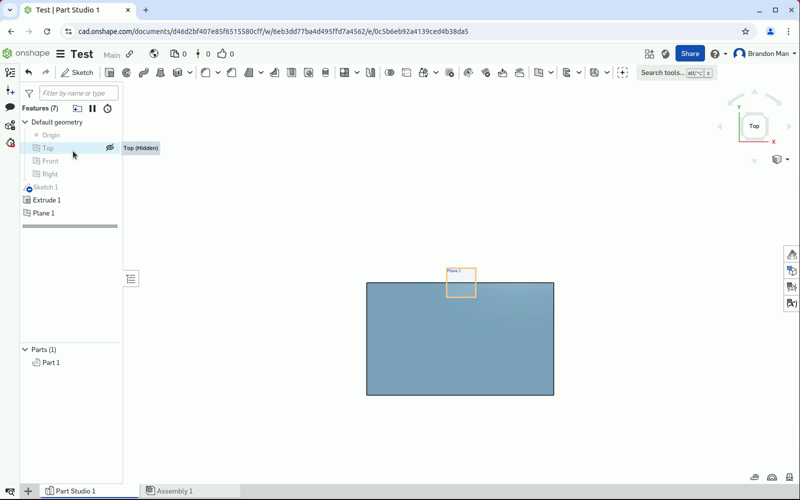
key(shift+s)
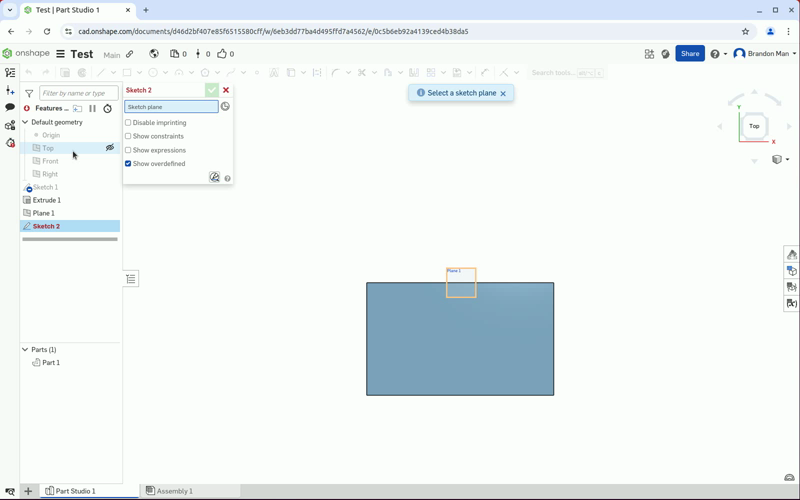
mouse_move(73, 215)
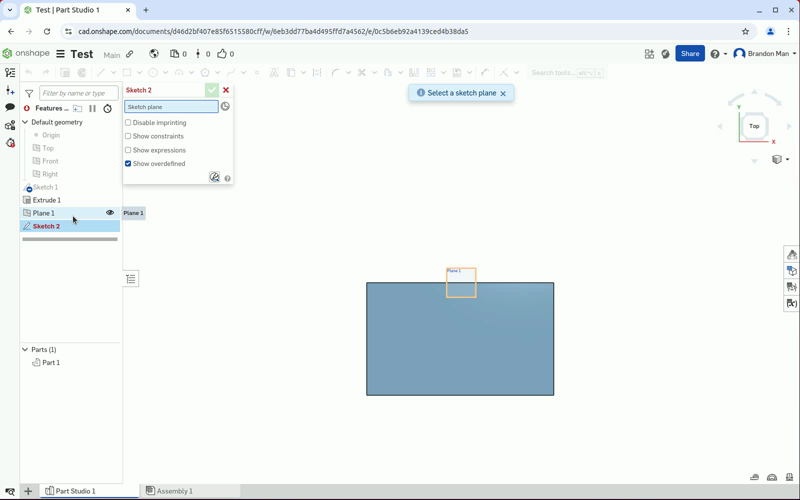
click(73, 215)
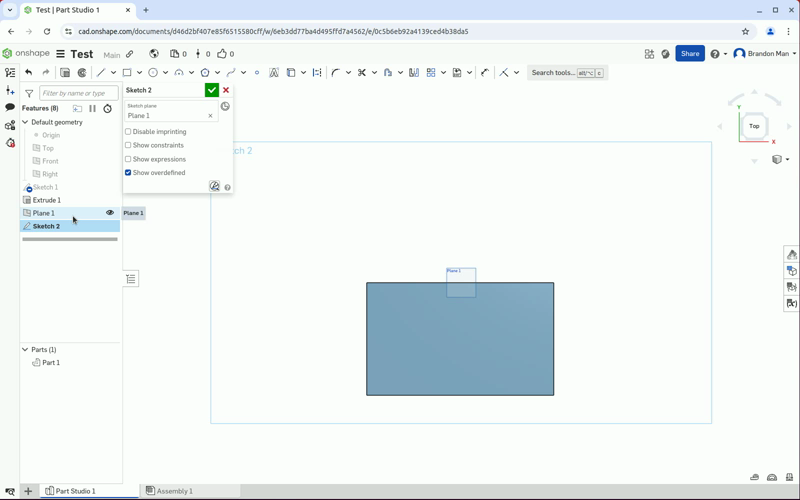
mouse_move(73, 352)
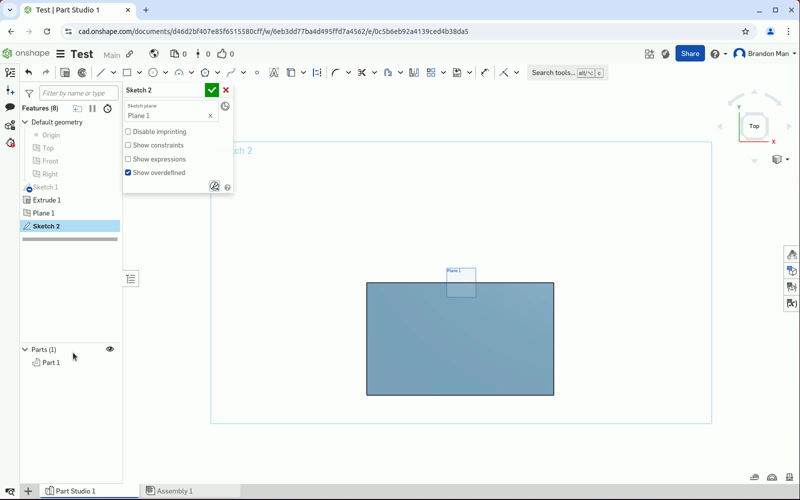
key(y)
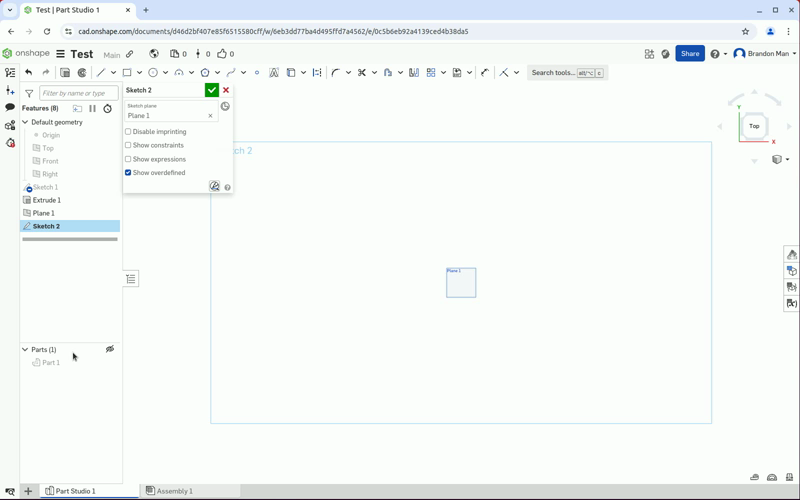
key(l)
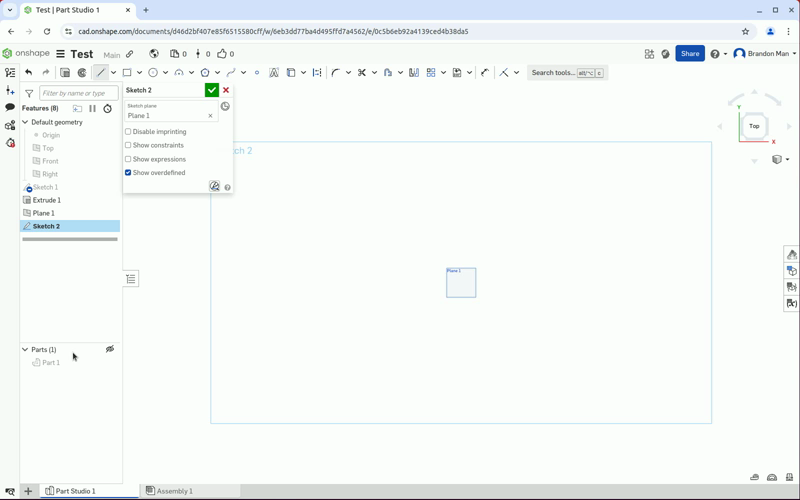
key_down(shift)
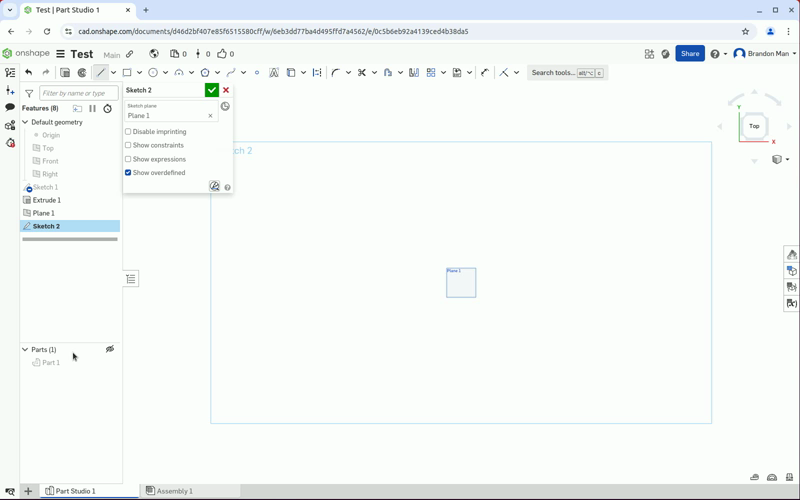
mouse_move(512, 395)
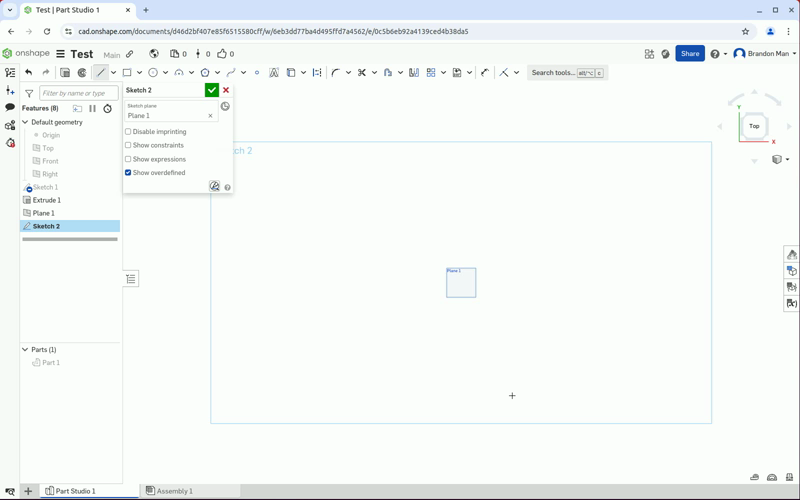
click(512, 395)
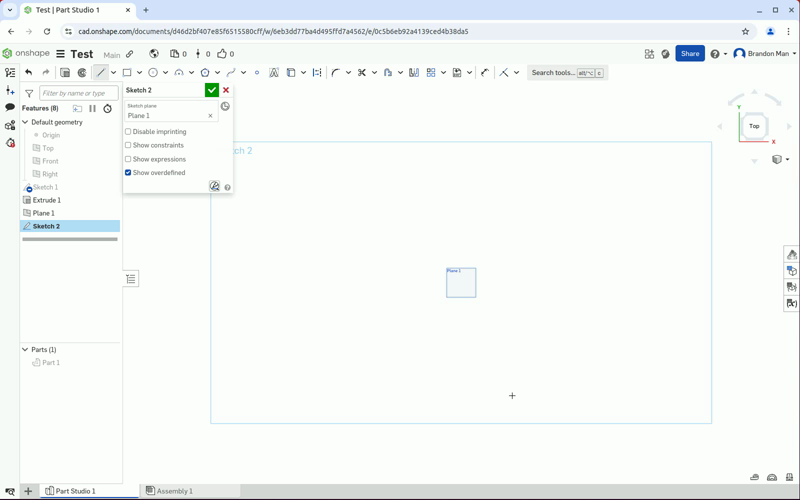
key_up(shift)
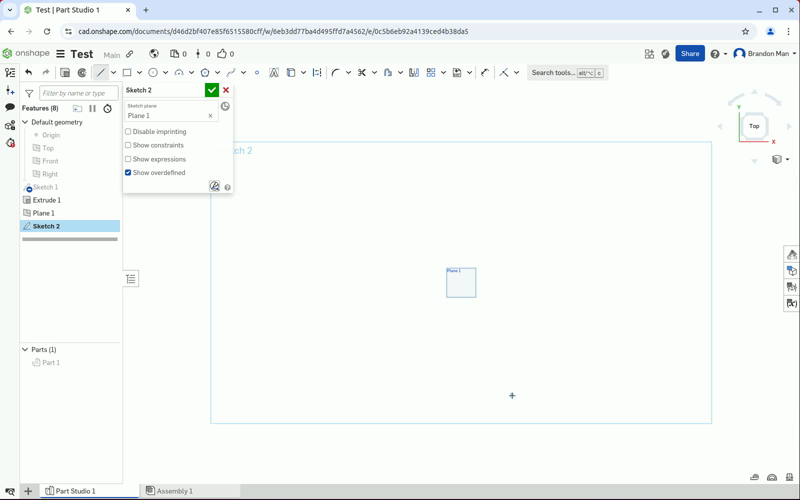
key_down(shift)
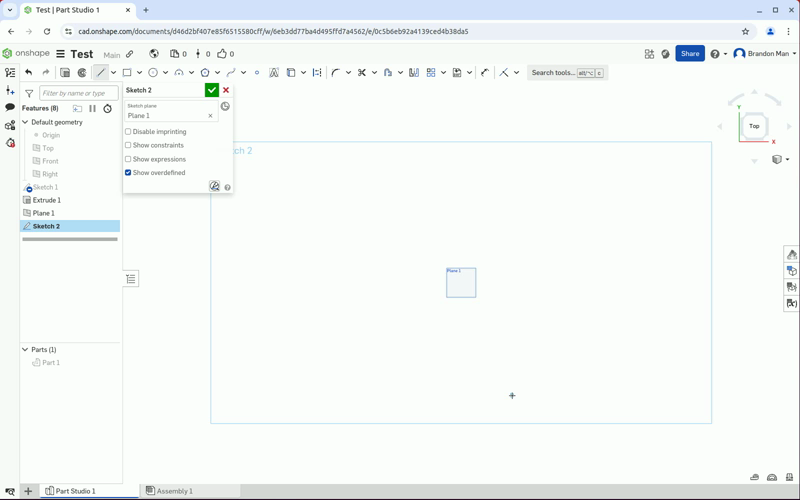
mouse_move(542, 395)
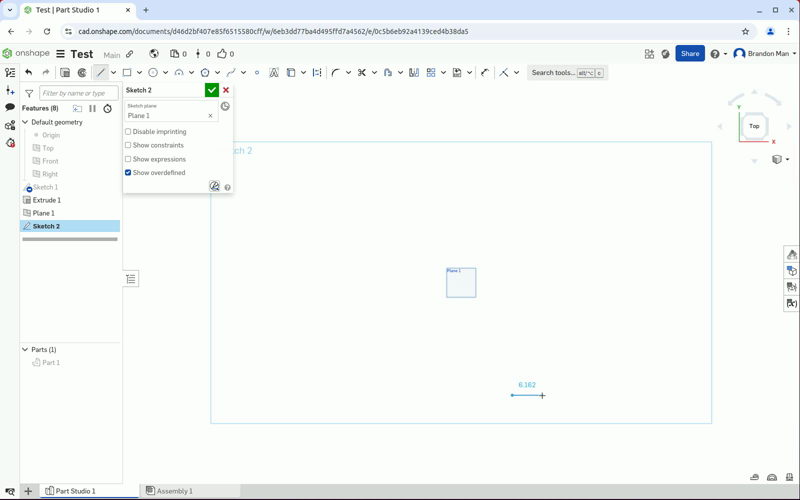
mouse_move(555, 395)
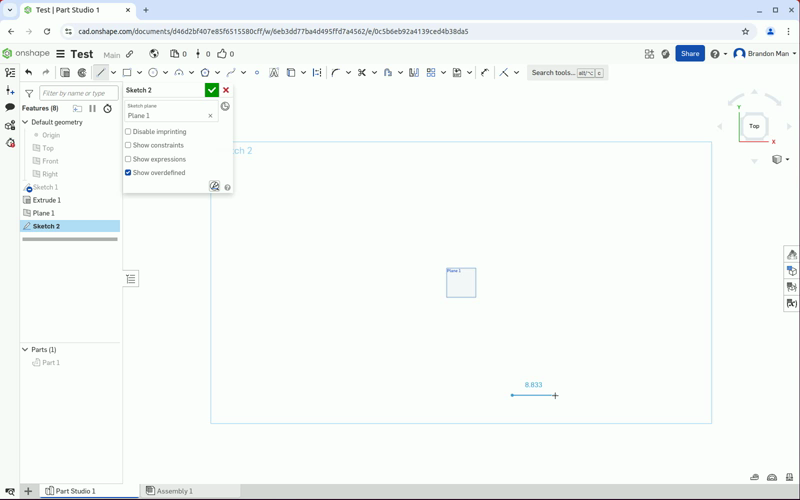
click(555, 395)
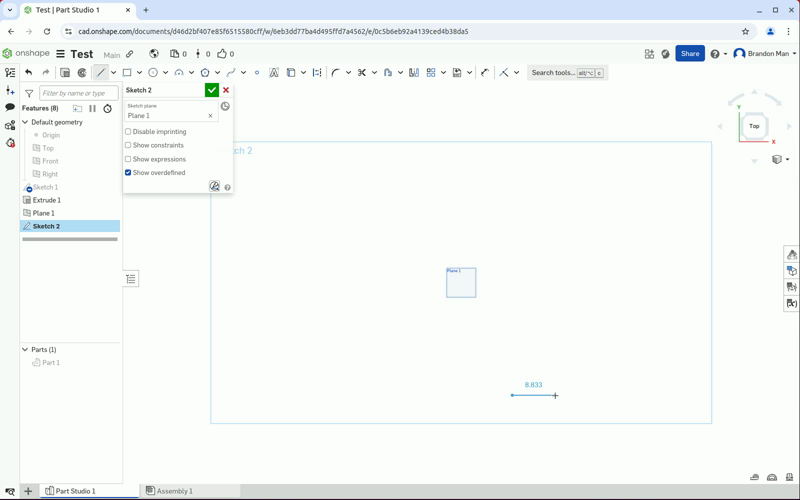
key_up(shift)
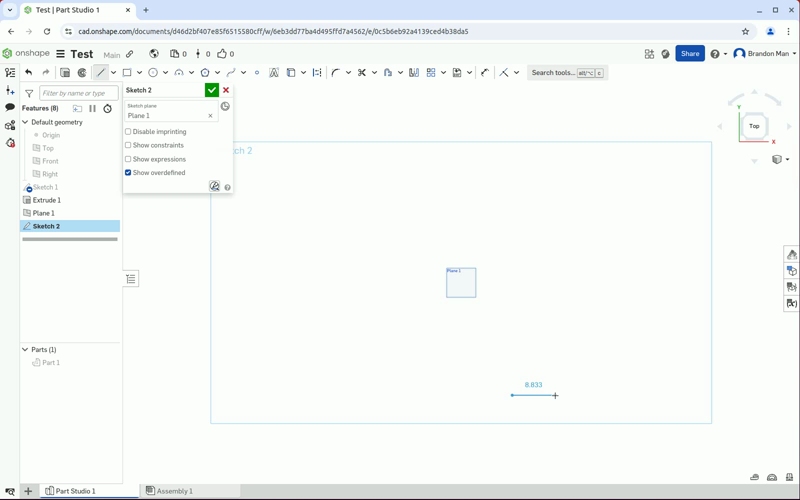
key_down(shift)
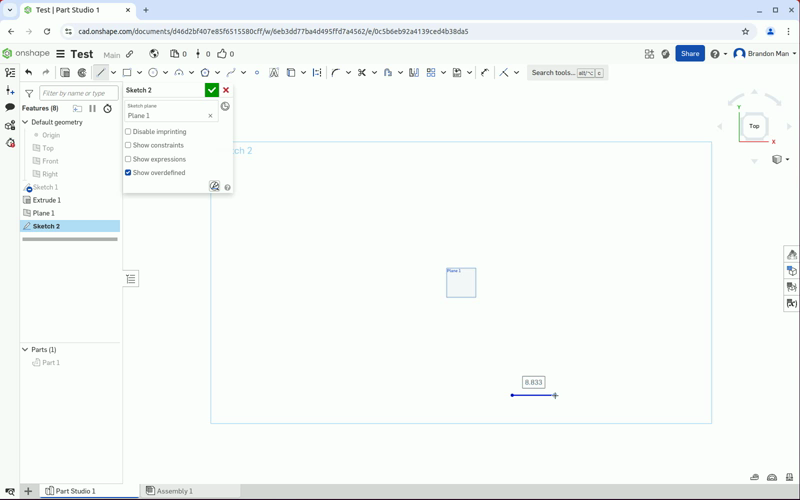
mouse_move(555, 282)
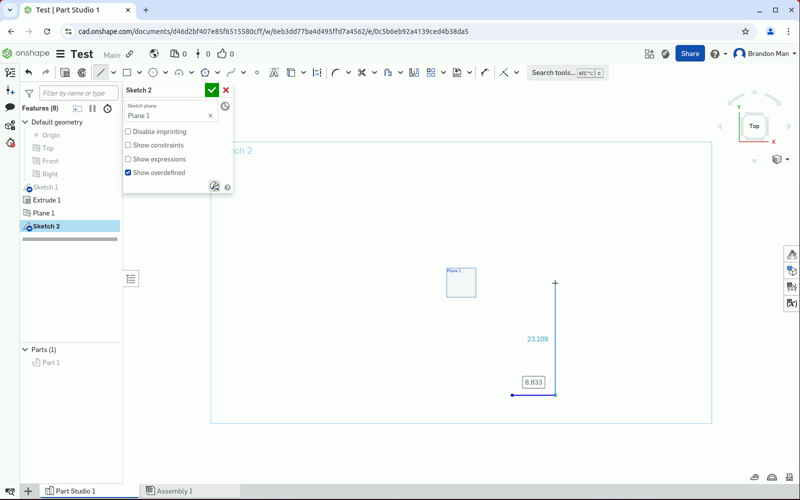
click(555, 282)
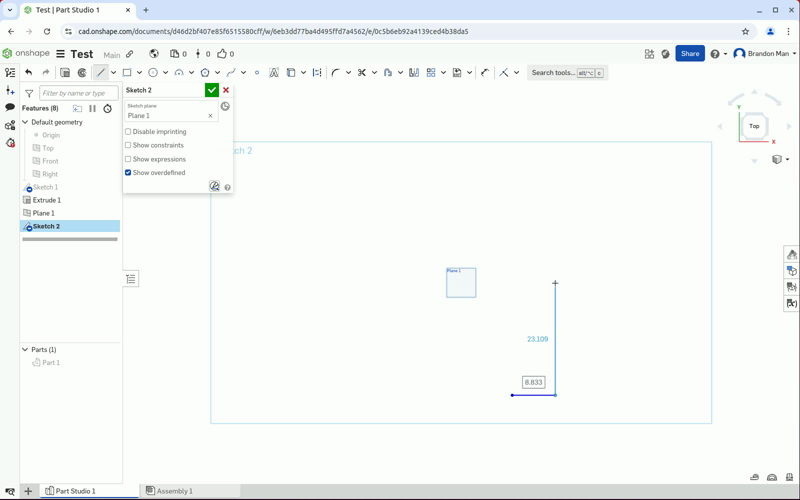
key_up(shift)
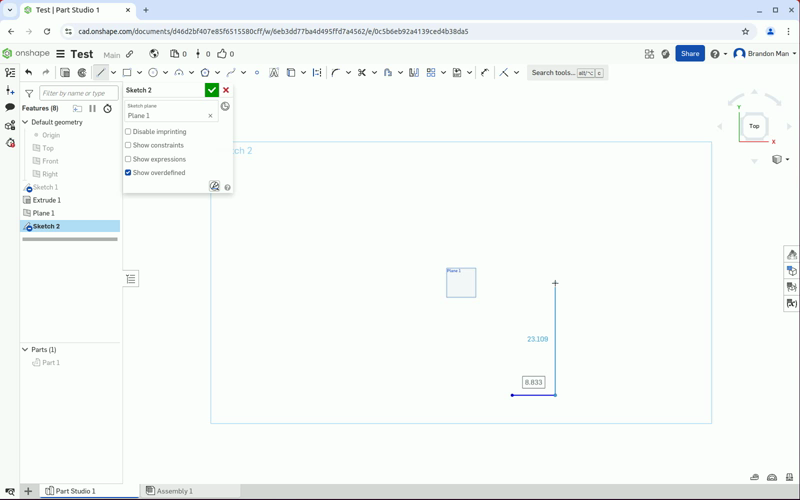
key_down(shift)
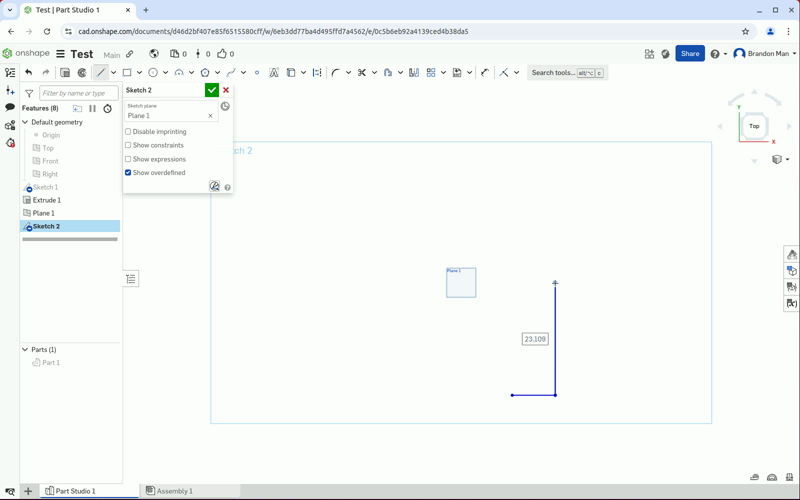
mouse_move(585, 282)
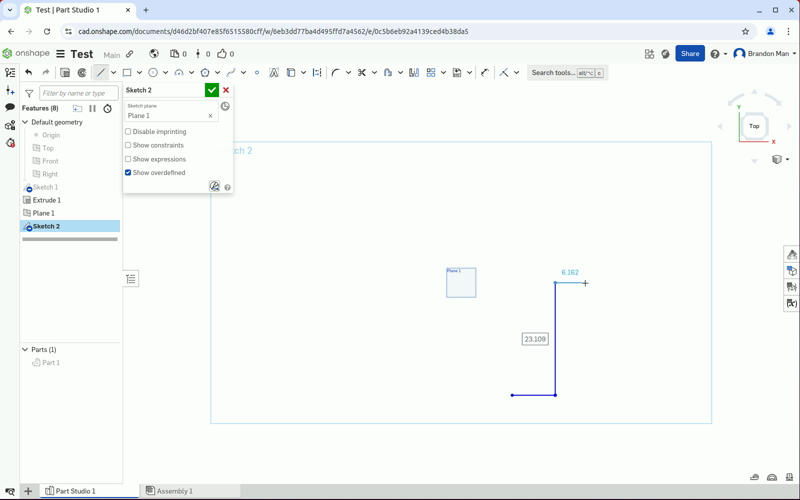
mouse_move(512, 282)
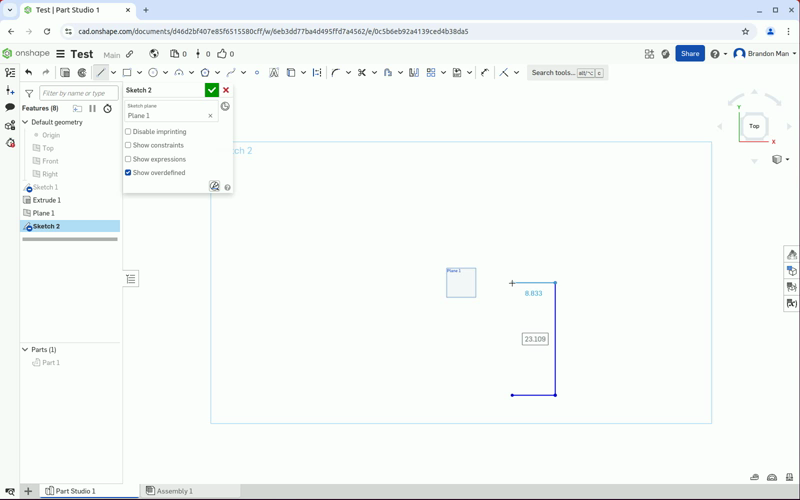
click(512, 282)
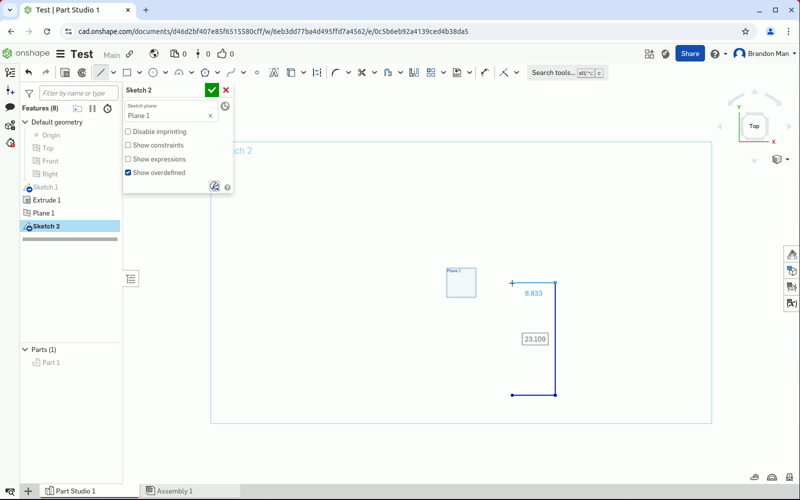
key_up(shift)
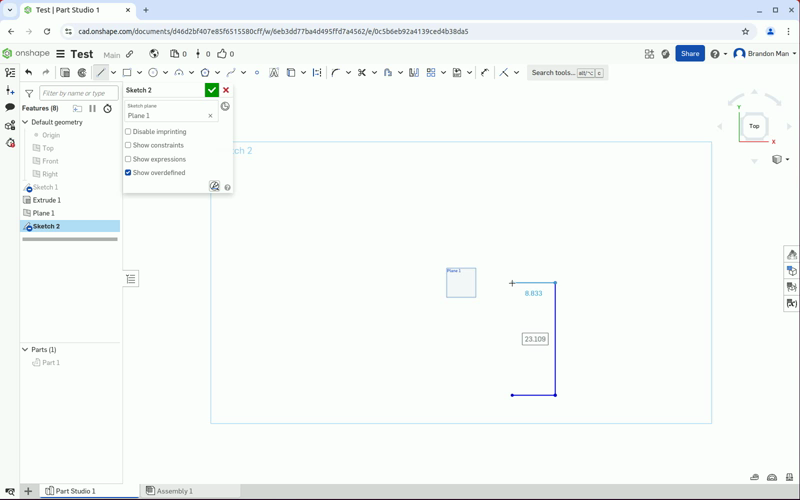
key_down(shift)
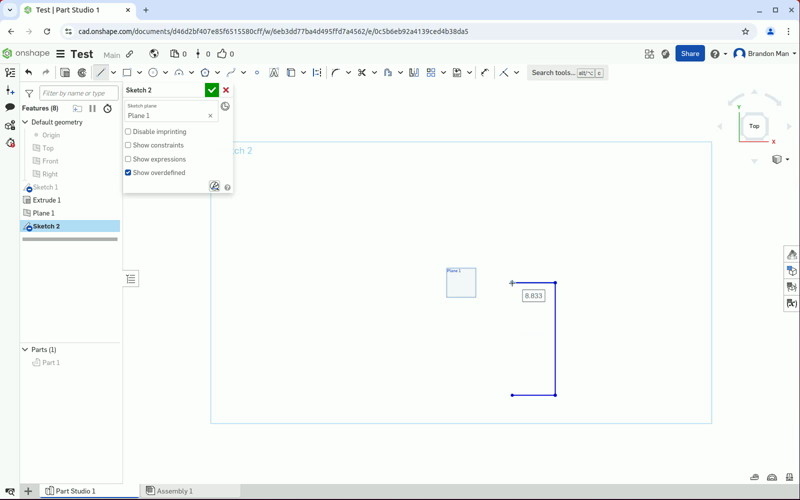
mouse_move(512, 395)
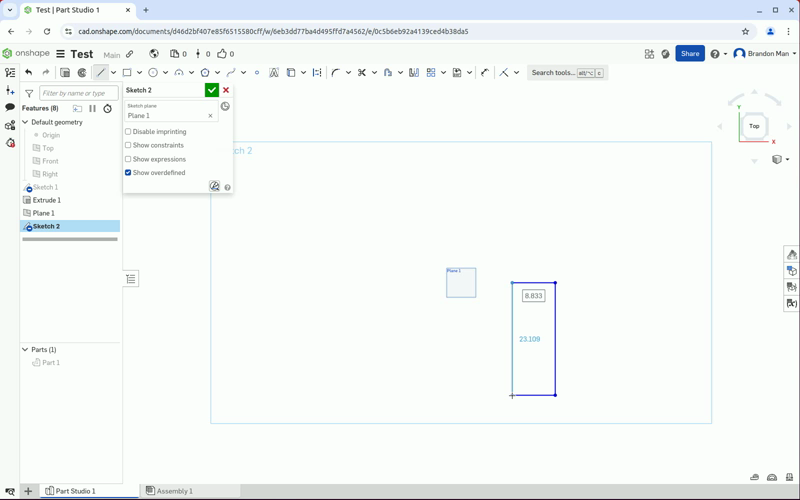
key_up(shift)
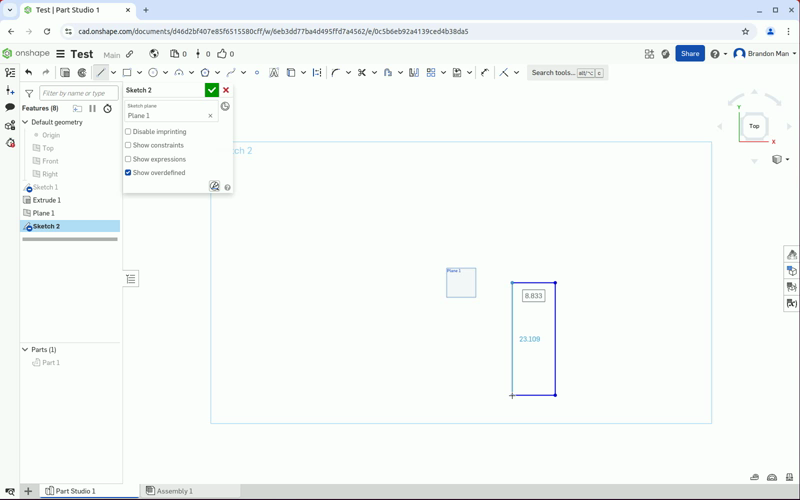
click(512, 395)
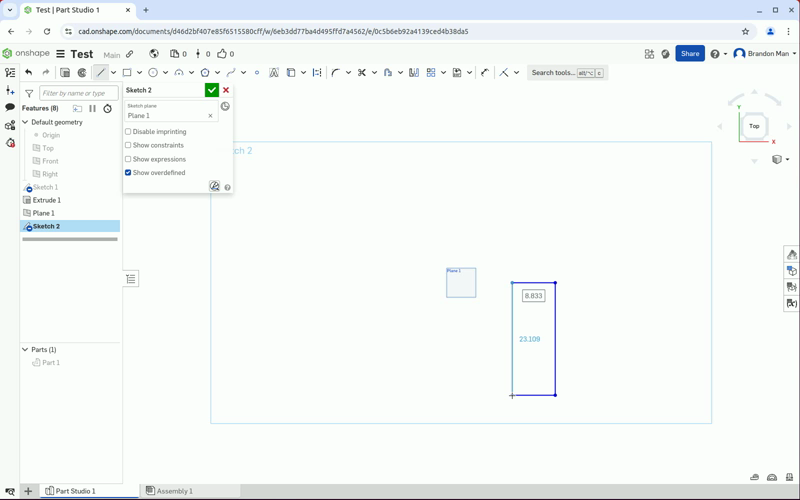
key(esc)
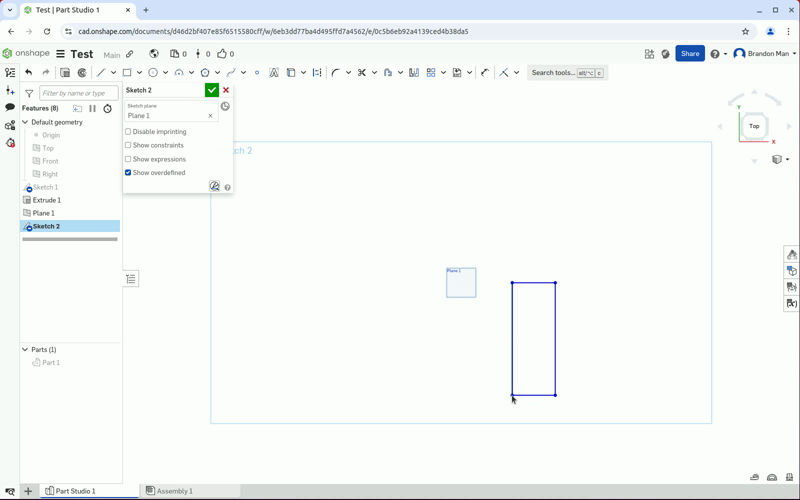
mouse_move(546, 374)
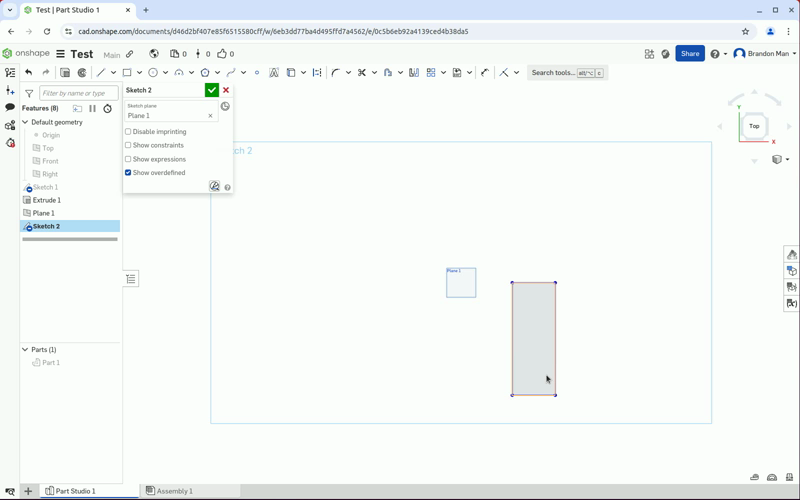
click(546, 374)
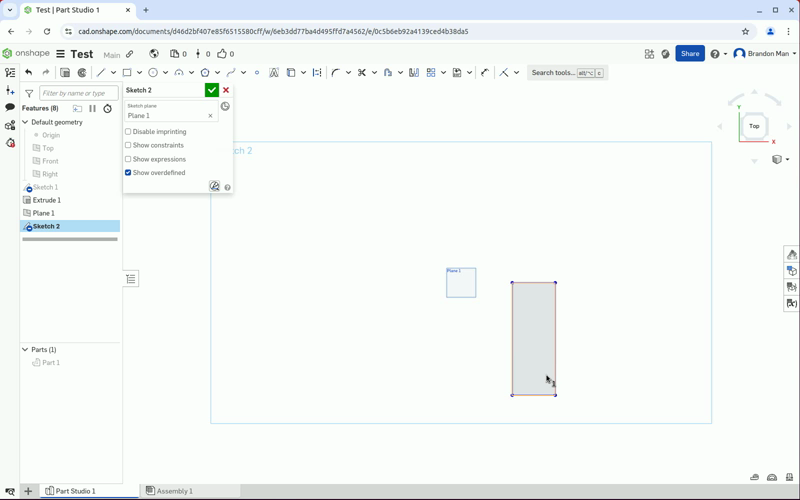
mouse_move(73, 352)
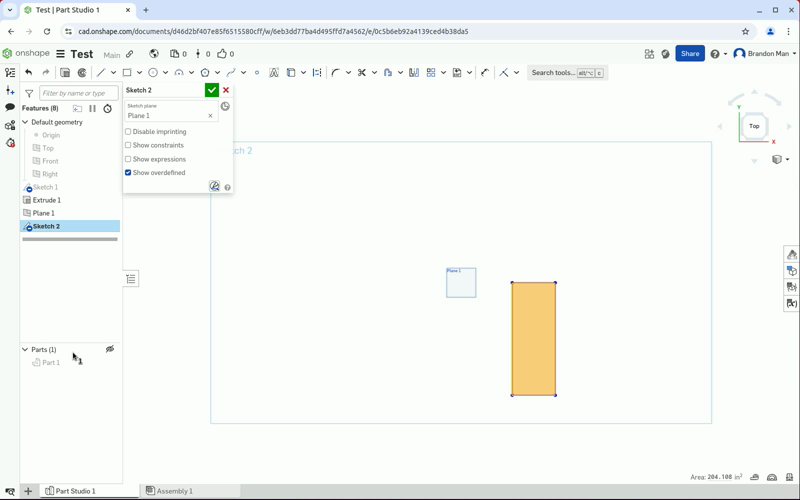
key(shift+y)
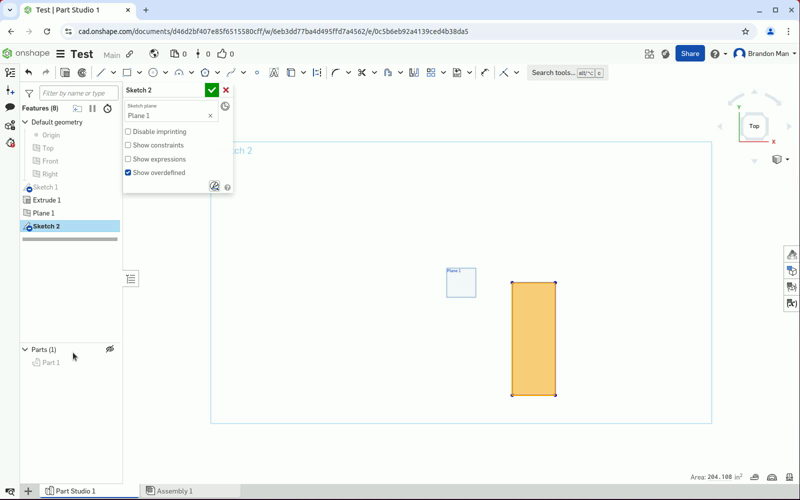
key(shift+e)
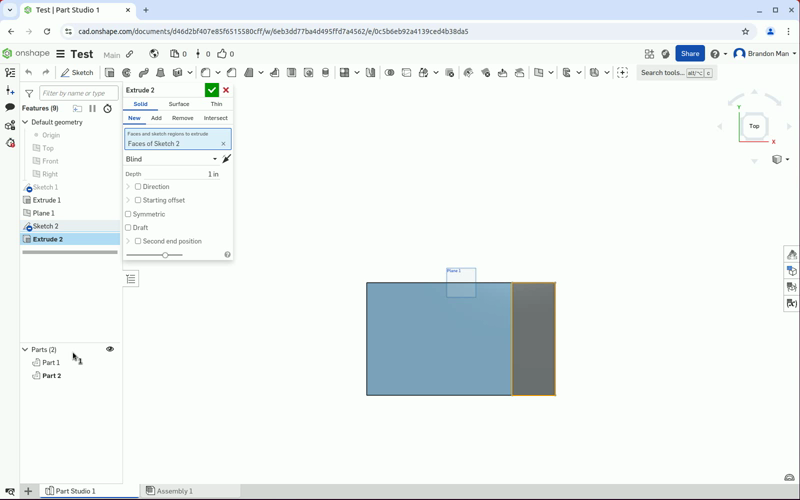
mouse_move(143, 106)
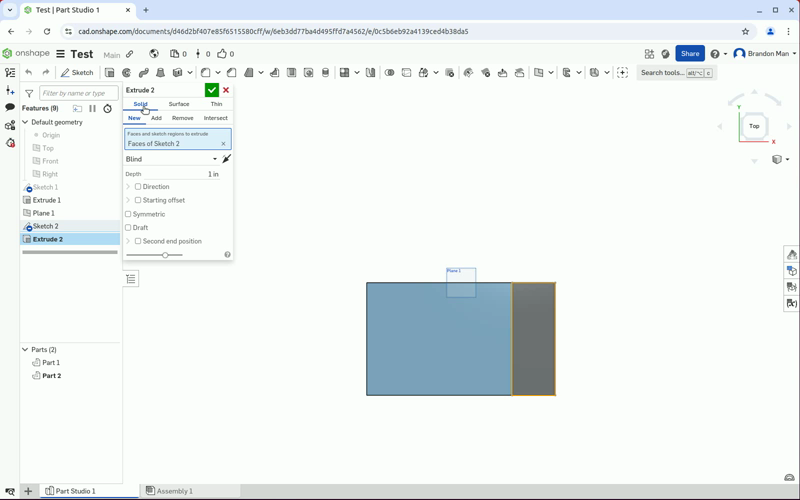
click(143, 106)
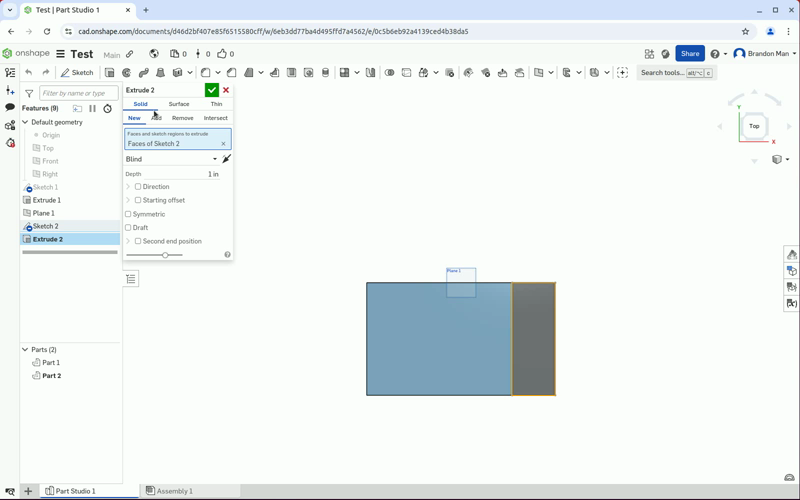
mouse_move(186, 120)
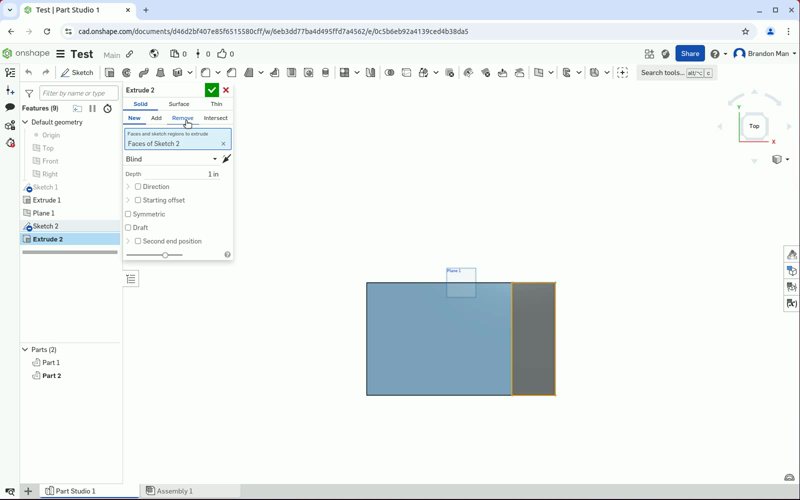
click(186, 120)
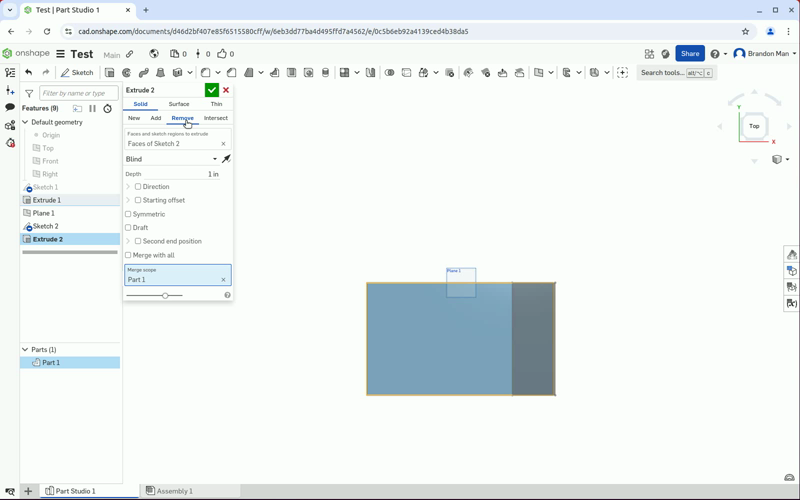
key(tab, 4)
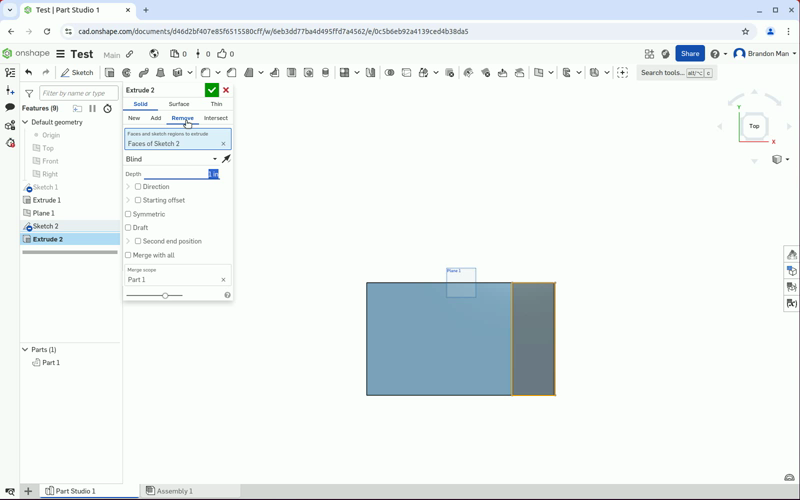
text(9.147)
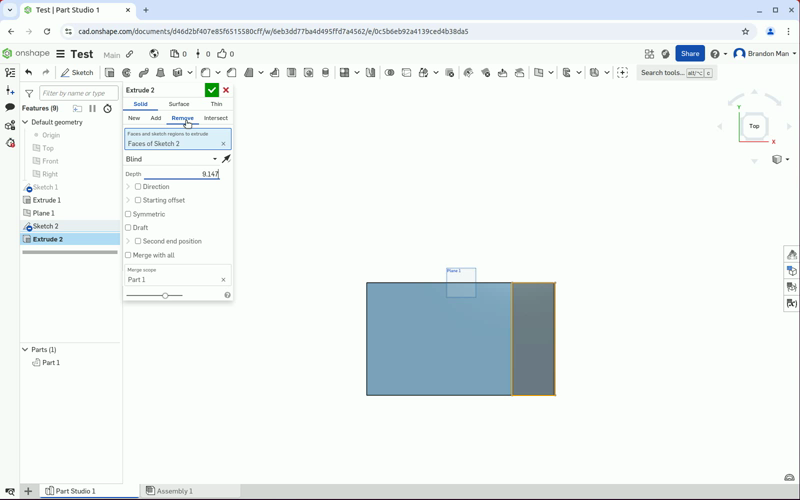
key(tab, 6)
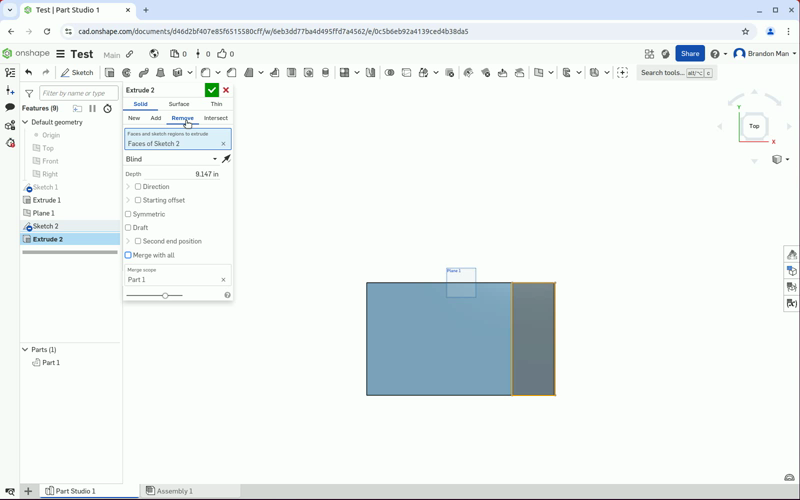
key(space)
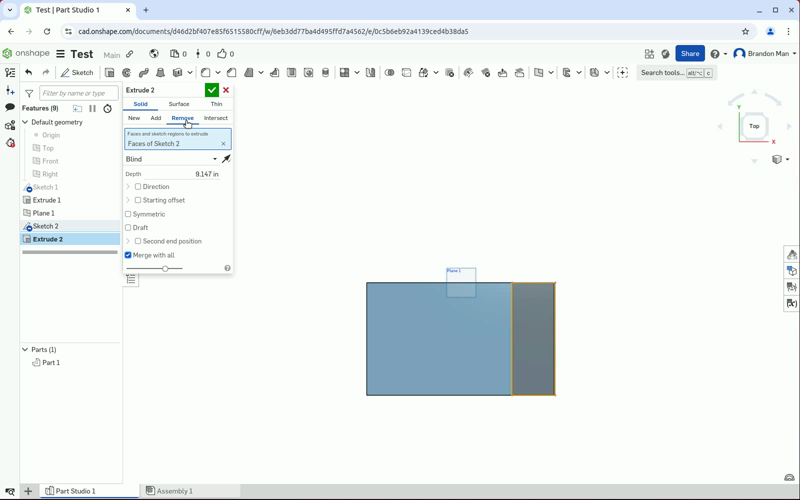
key(enter)
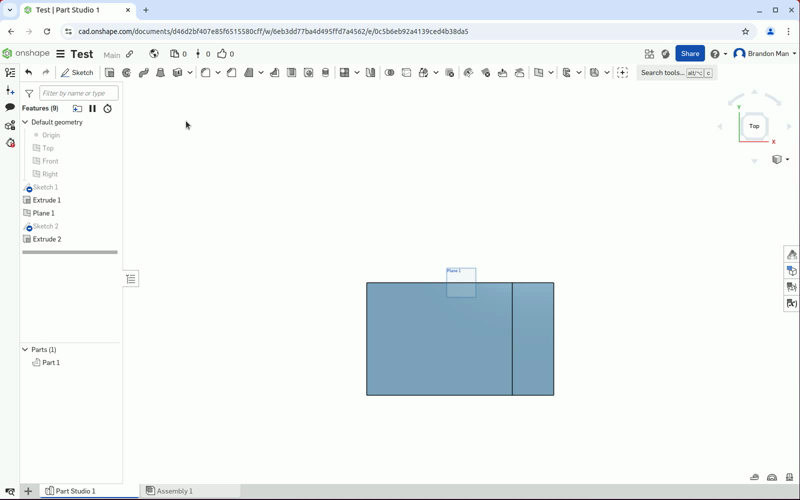
key(shift+h)
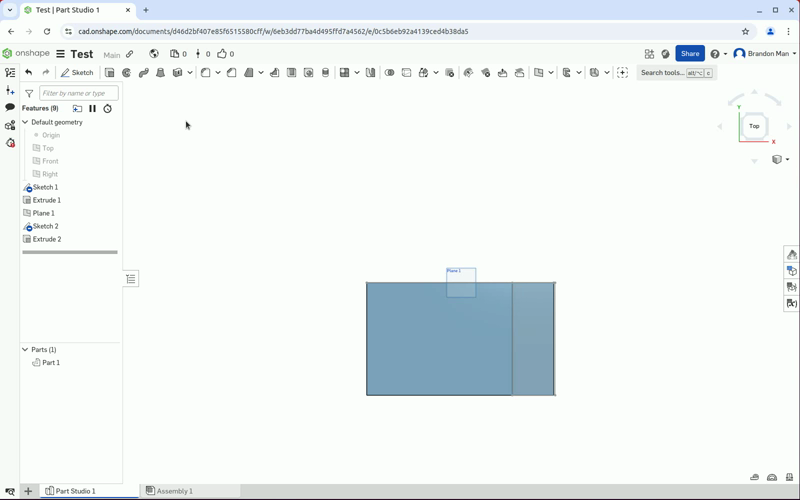
key(shift+h)
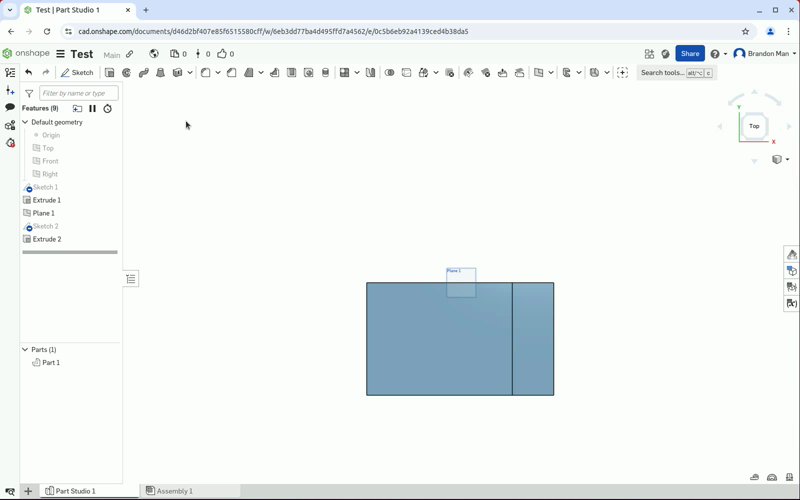
mouse_move(73, 189)
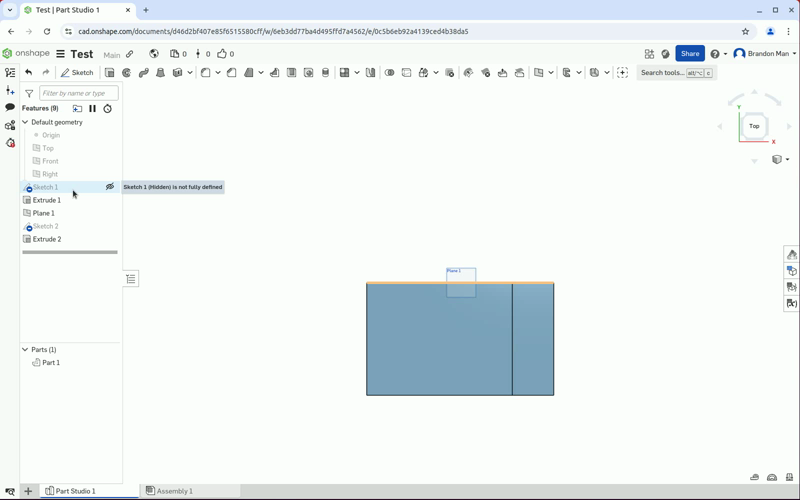
click(73, 189)
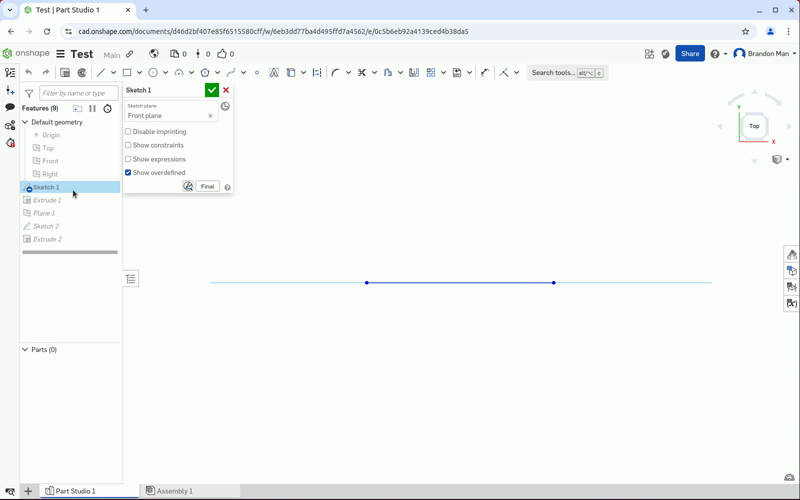
mouse_move(229, 92)
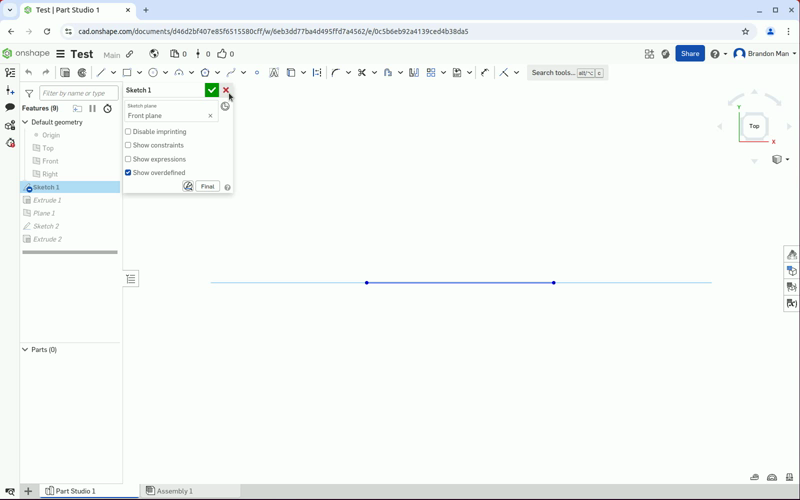
click(229, 92)
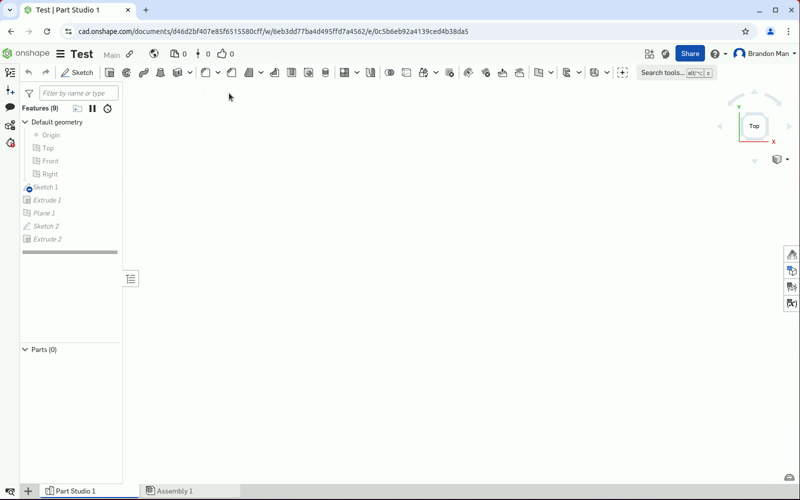
key(shift+s)
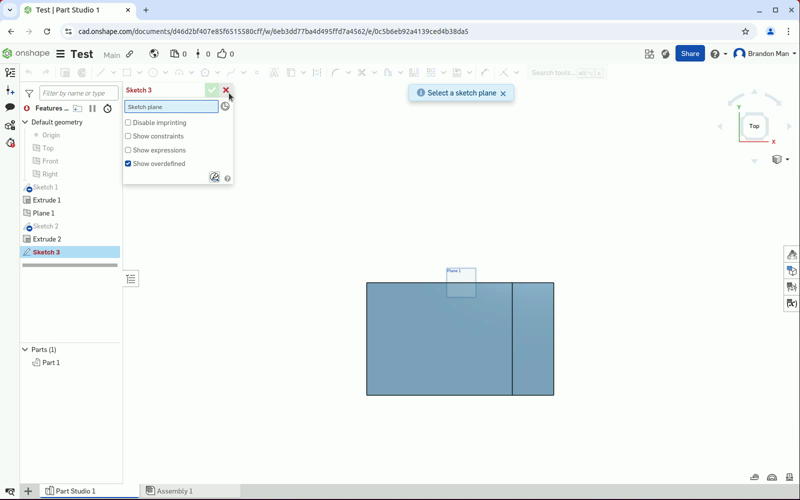
mouse_move(73, 215)
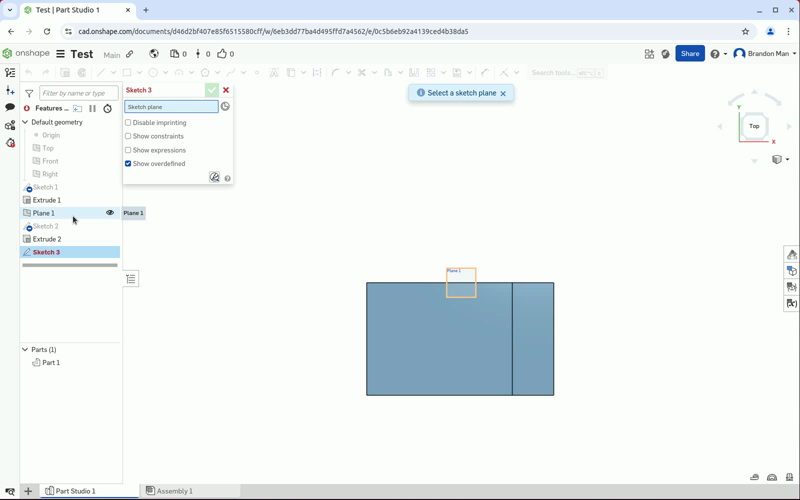
click(73, 215)
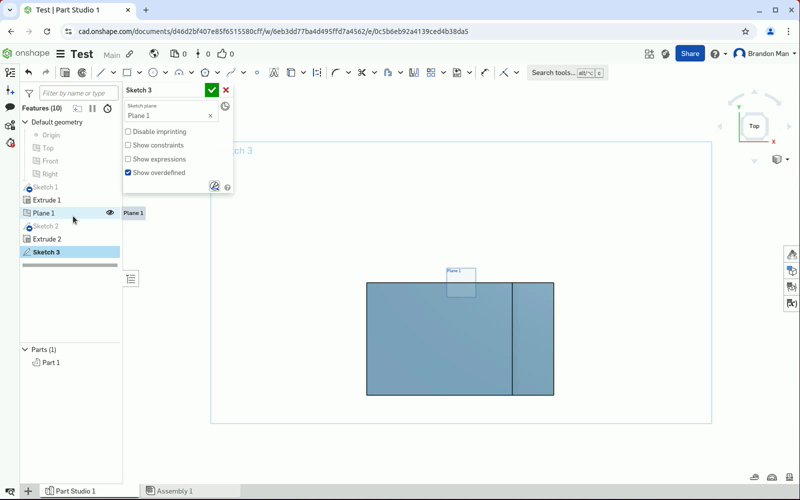
mouse_move(73, 352)
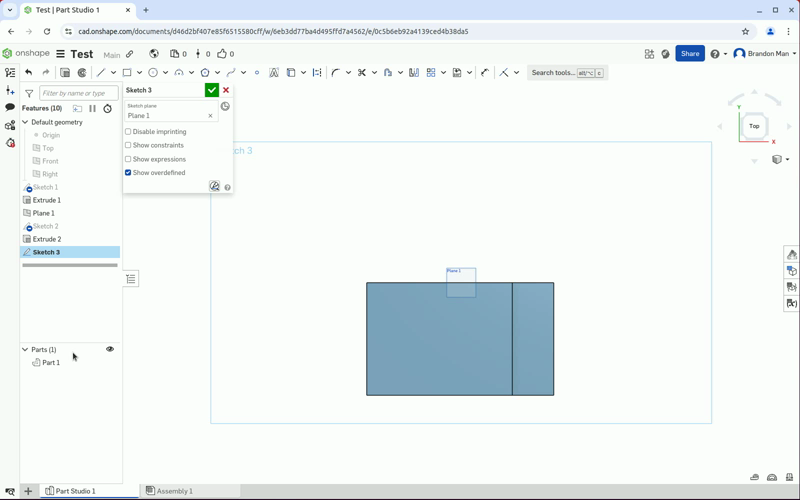
key(y)
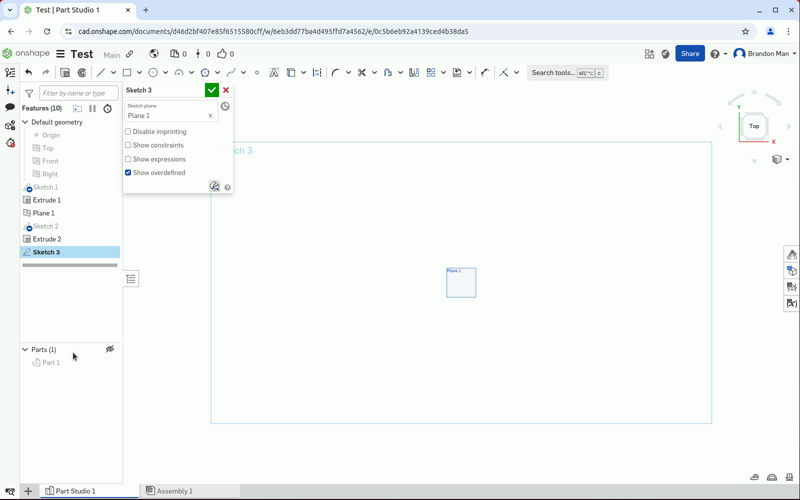
key(l)
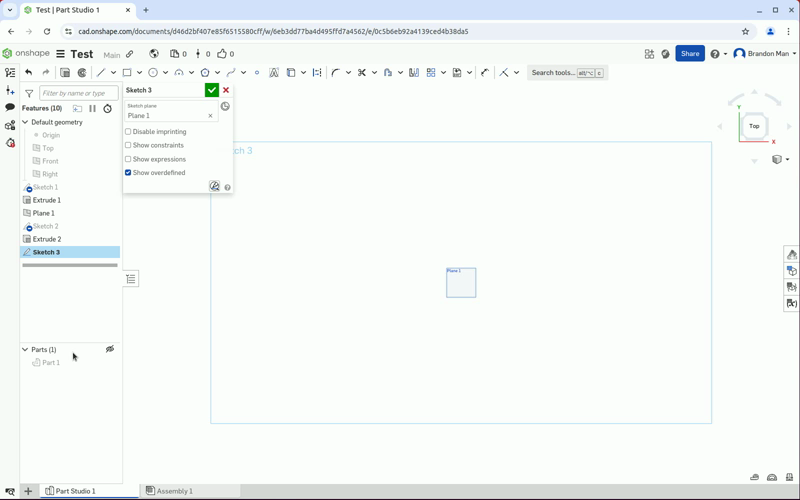
key_down(shift)
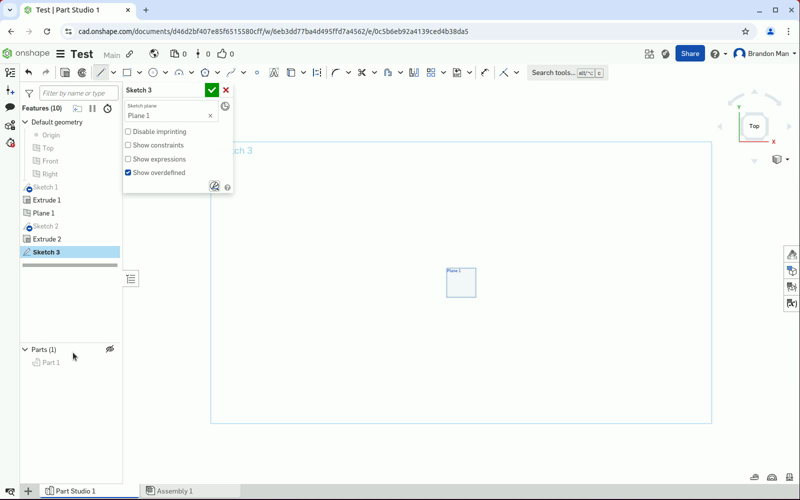
mouse_move(366, 395)
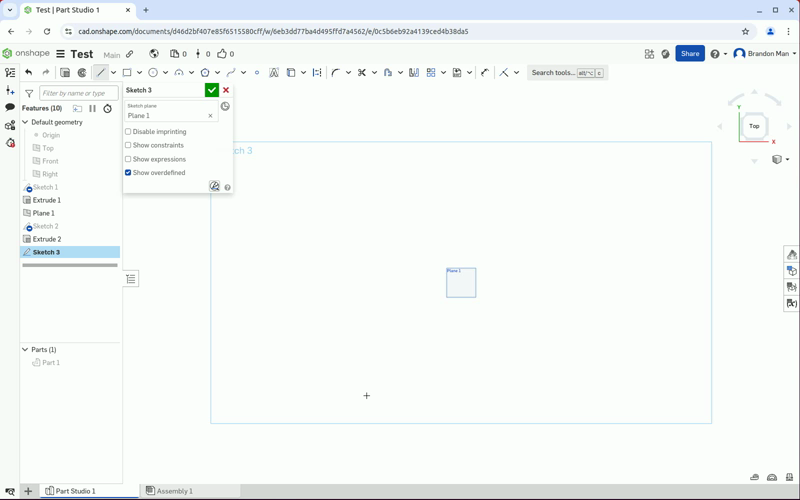
click(366, 395)
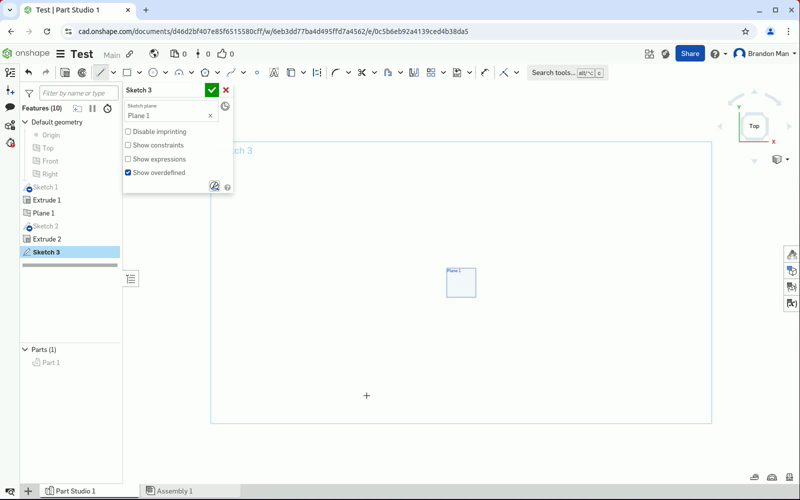
key_up(shift)
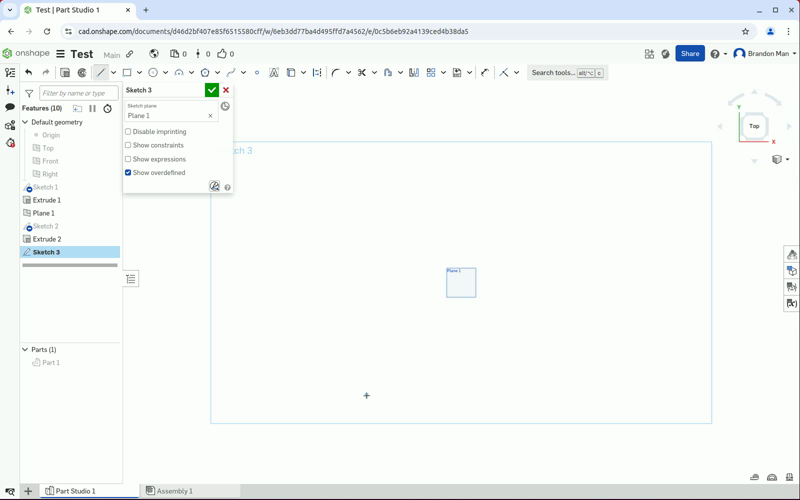
key_down(shift)
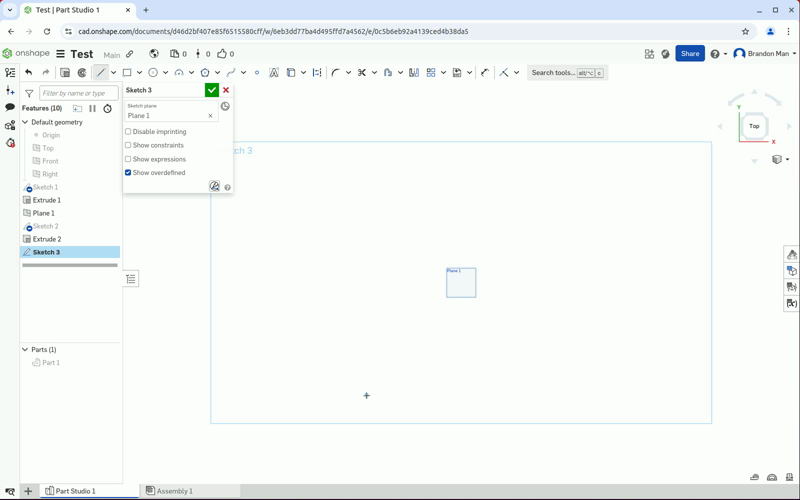
mouse_move(396, 395)
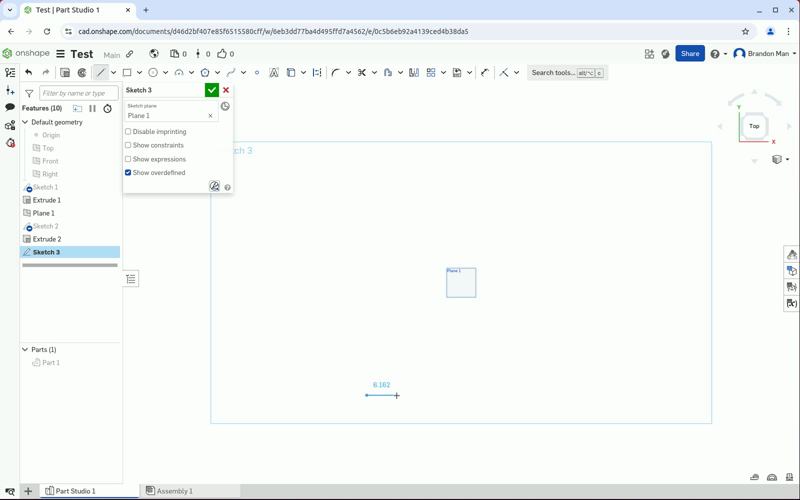
mouse_move(409, 395)
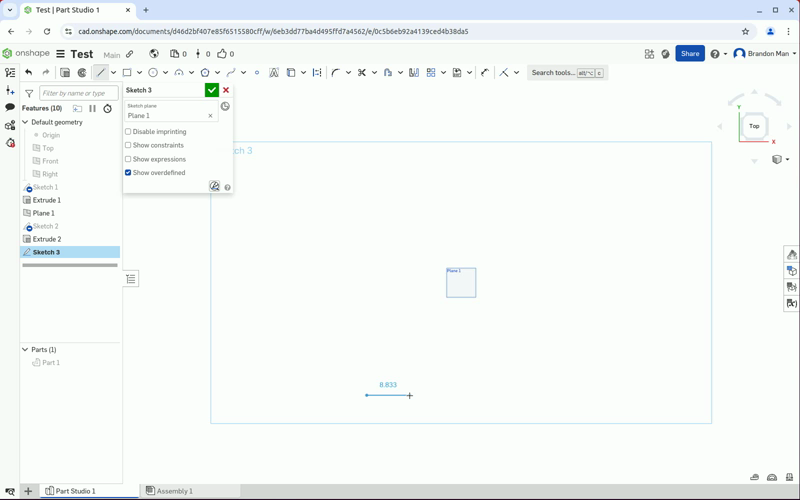
click(409, 395)
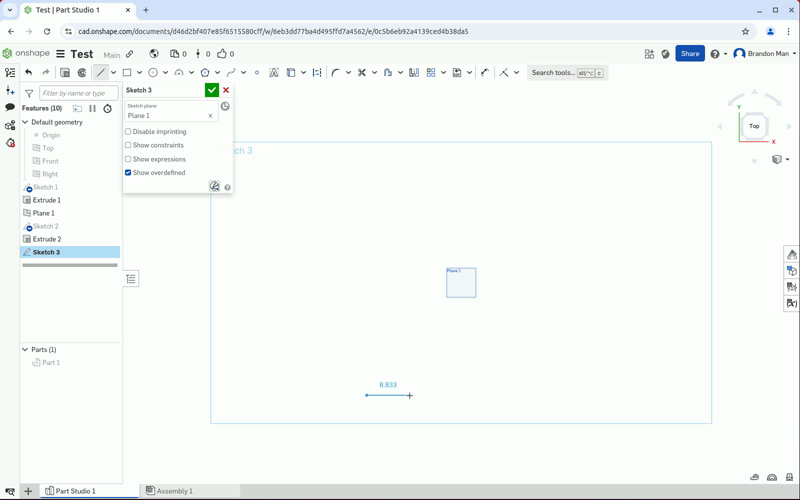
key_up(shift)
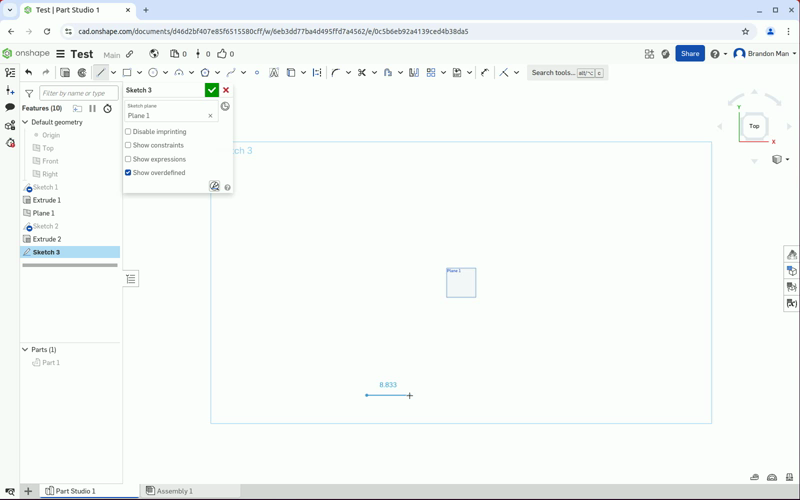
key_down(shift)
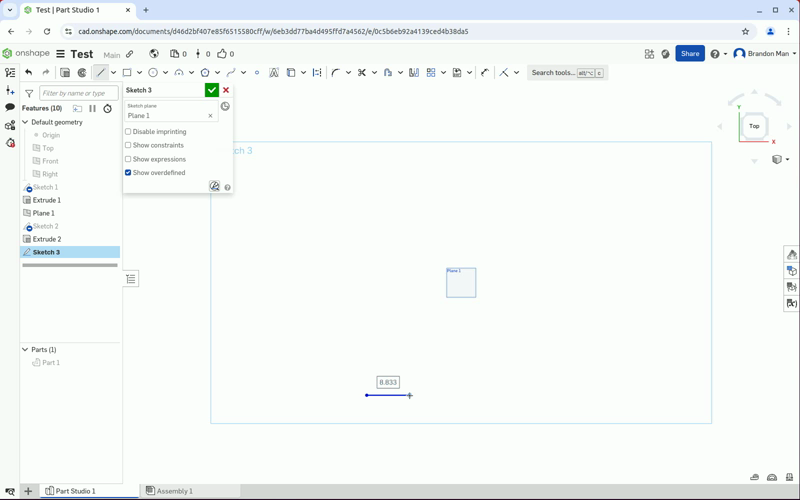
mouse_move(409, 282)
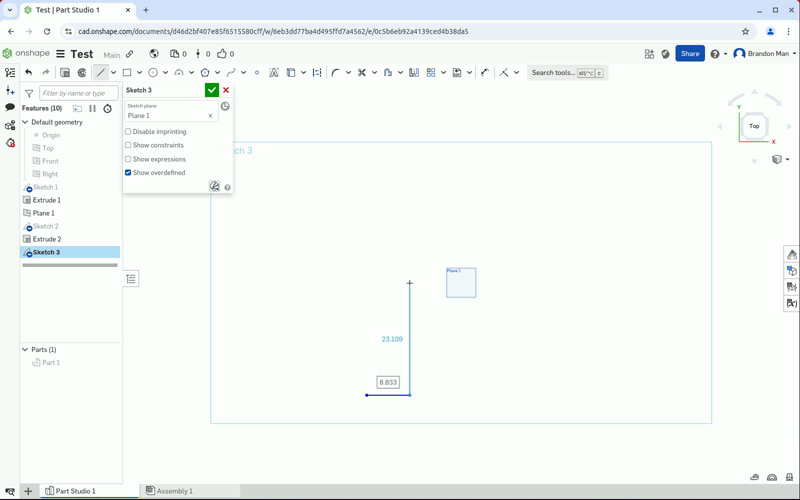
click(409, 282)
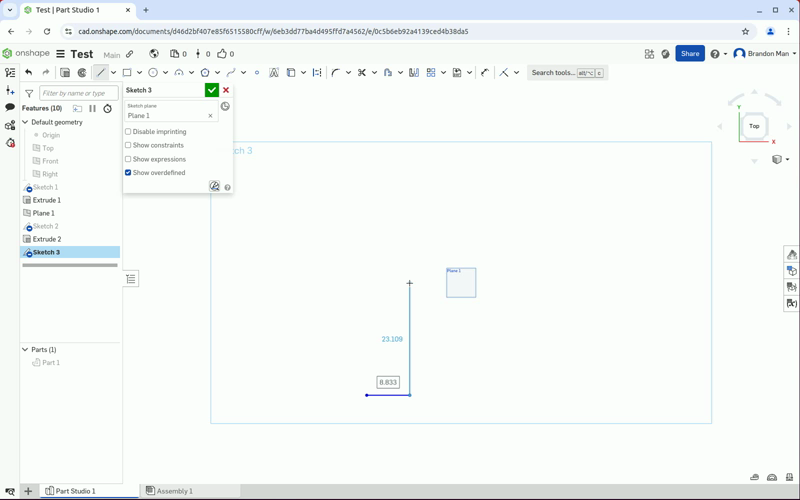
key_up(shift)
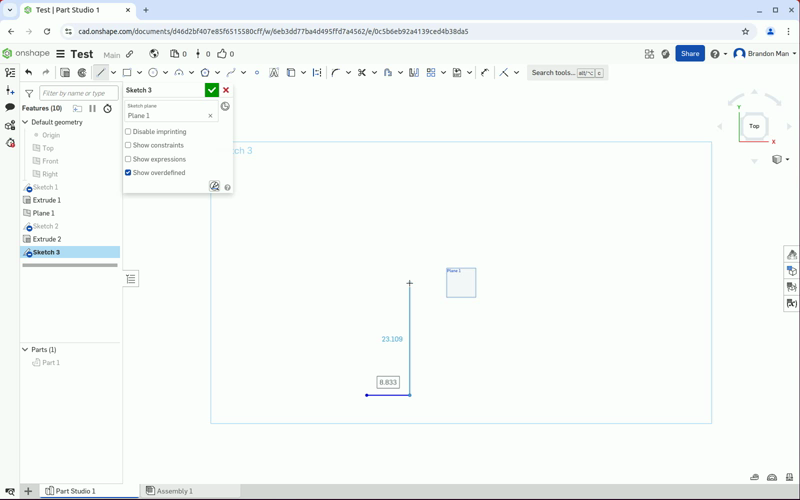
key_down(shift)
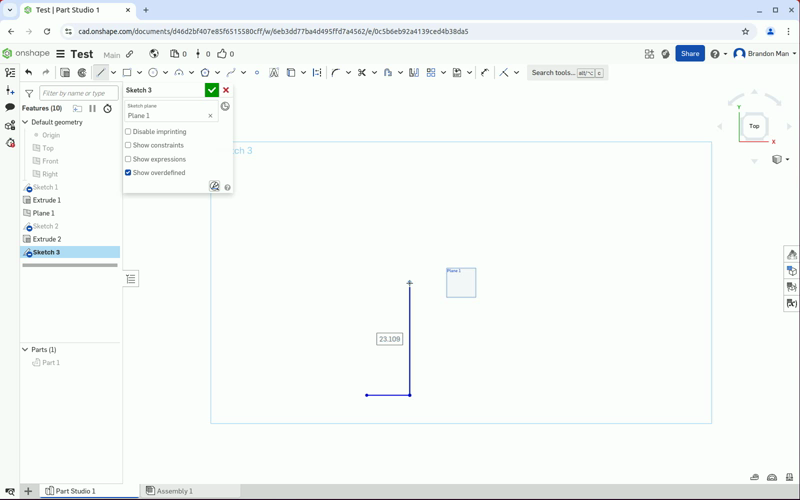
mouse_move(439, 282)
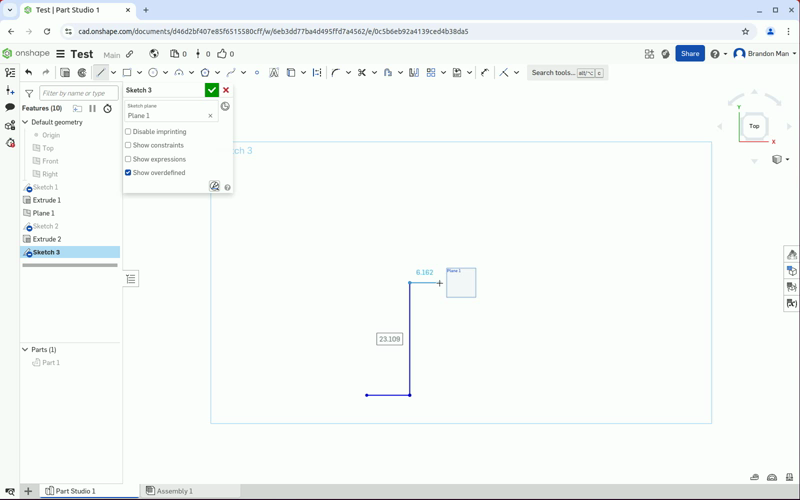
mouse_move(366, 282)
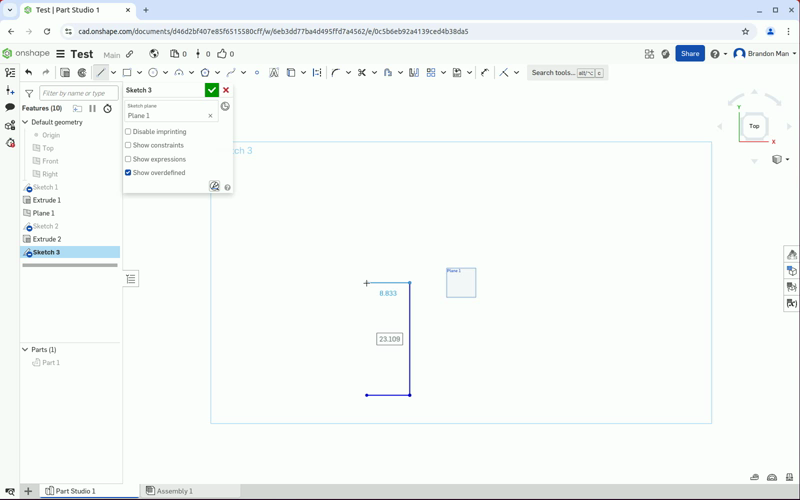
click(366, 282)
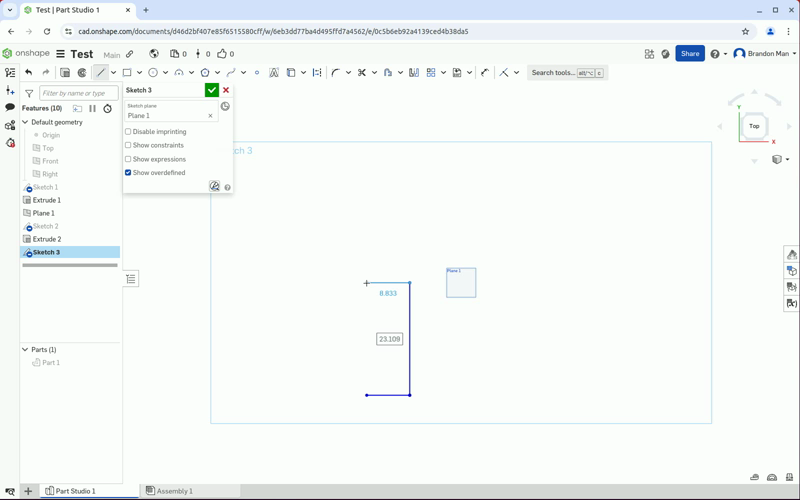
key_up(shift)
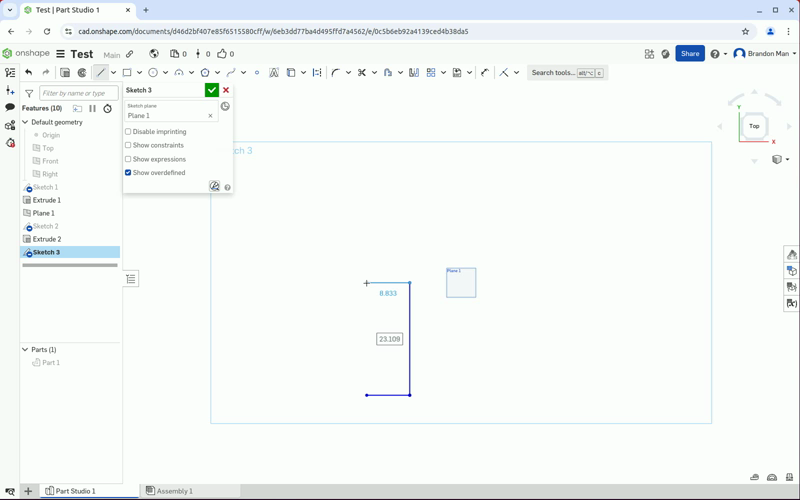
key_down(shift)
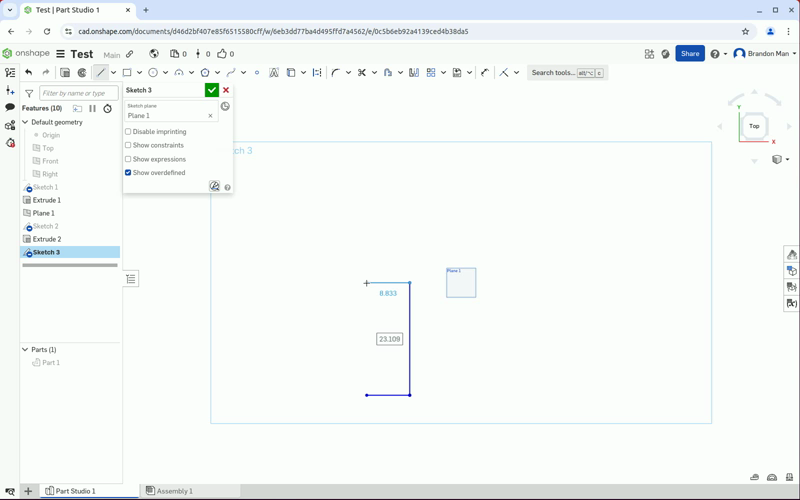
mouse_move(366, 395)
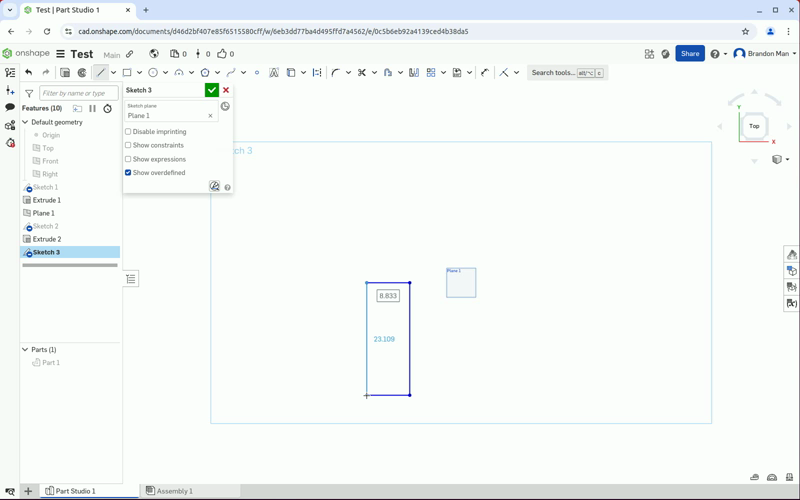
key_up(shift)
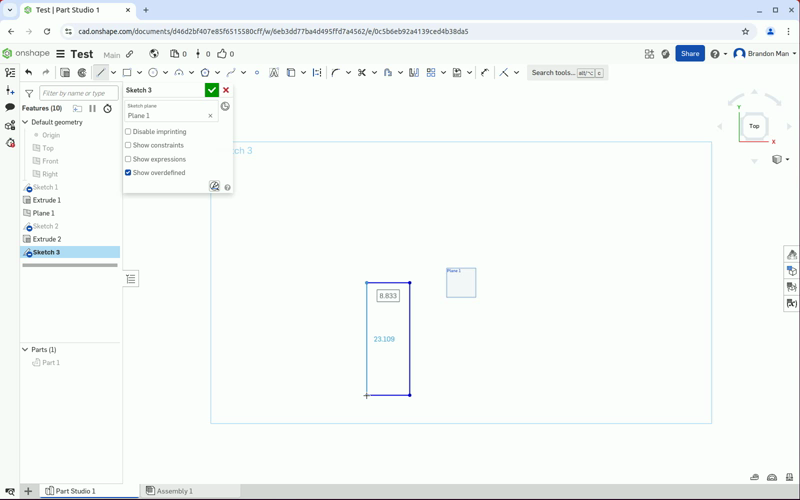
click(366, 395)
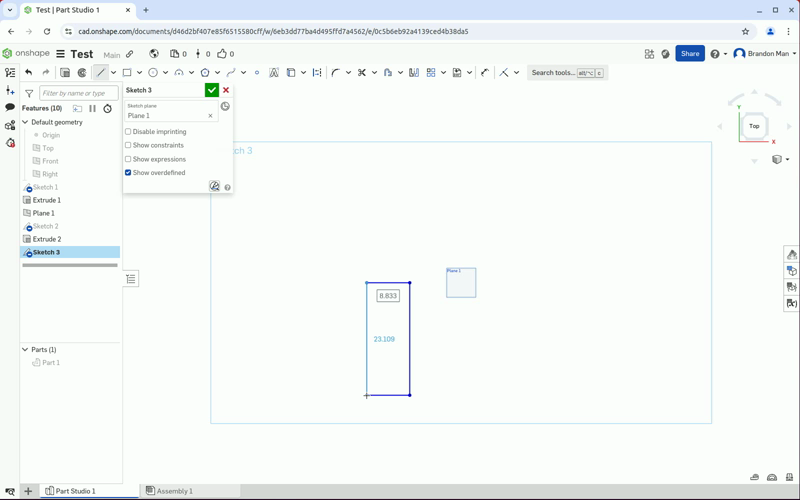
key(esc)
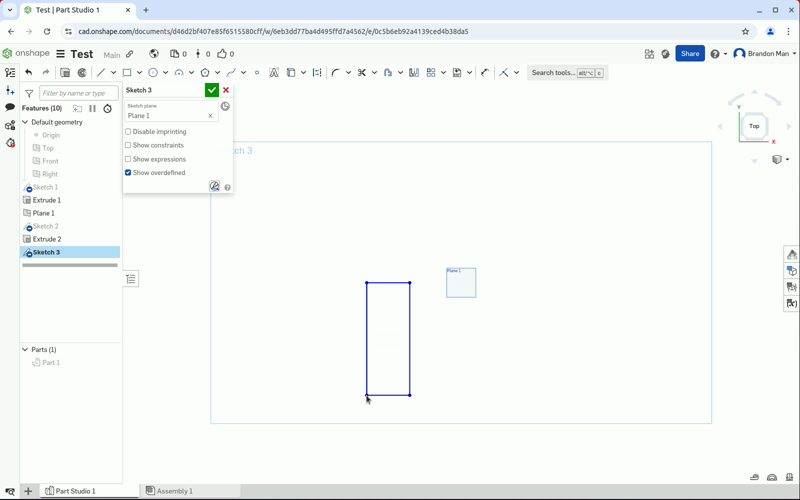
mouse_move(383, 349)
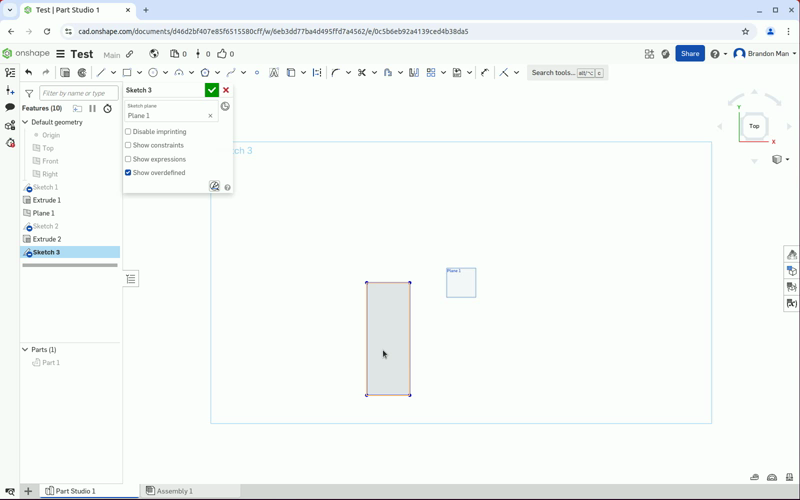
click(383, 349)
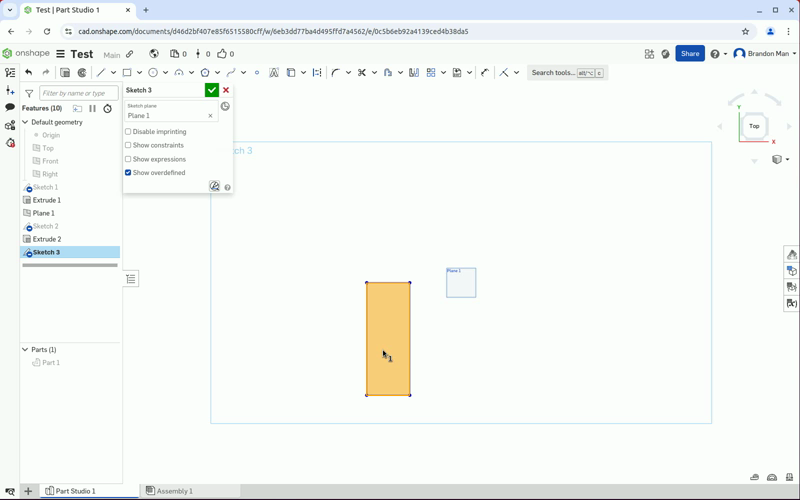
mouse_move(73, 352)
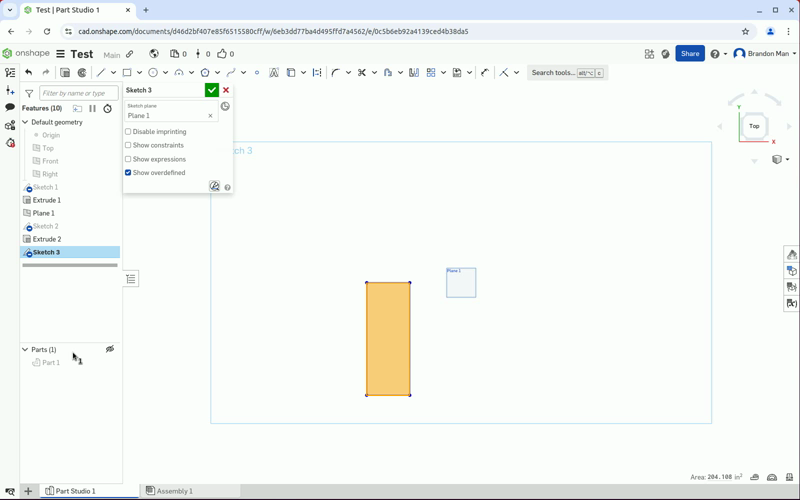
key(shift+y)
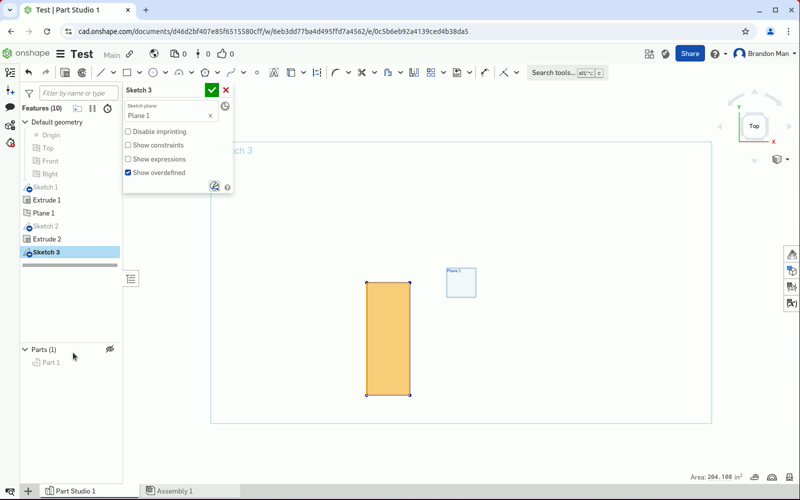
key(shift+e)
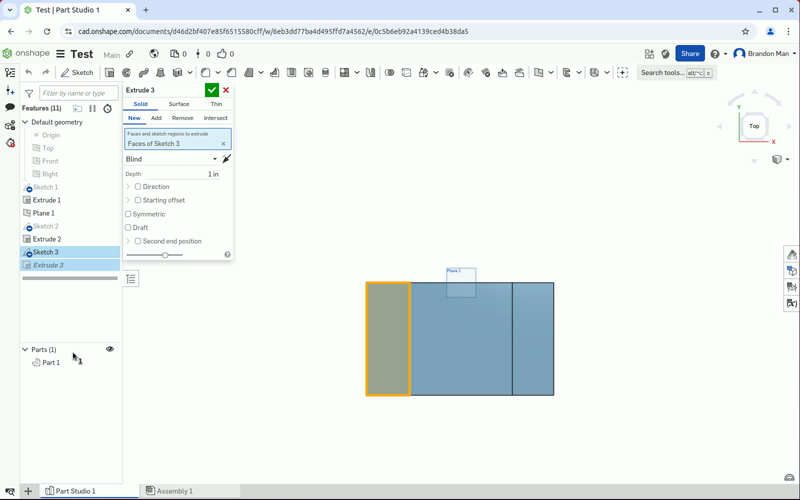
mouse_move(143, 106)
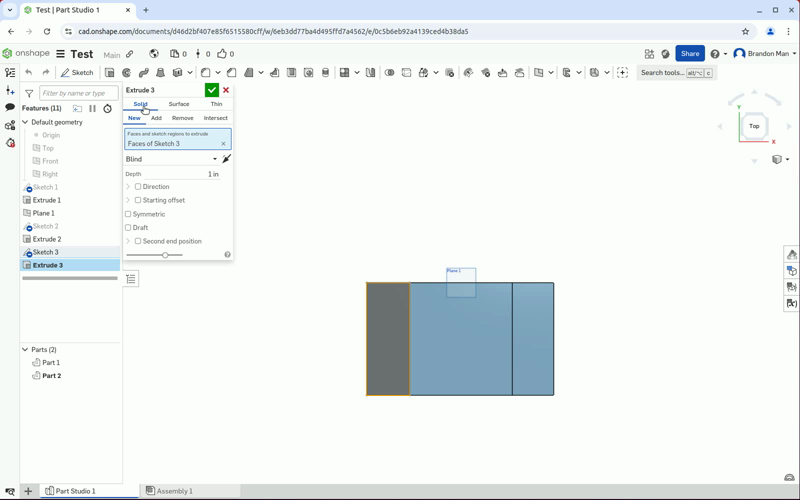
click(143, 106)
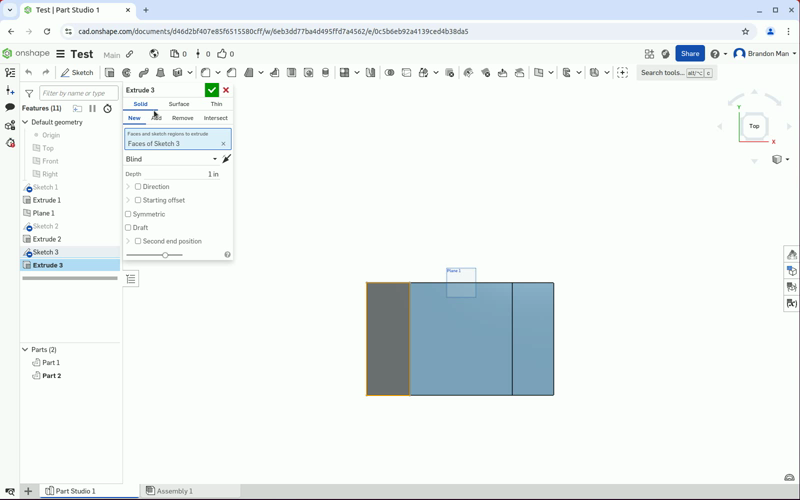
mouse_move(186, 120)
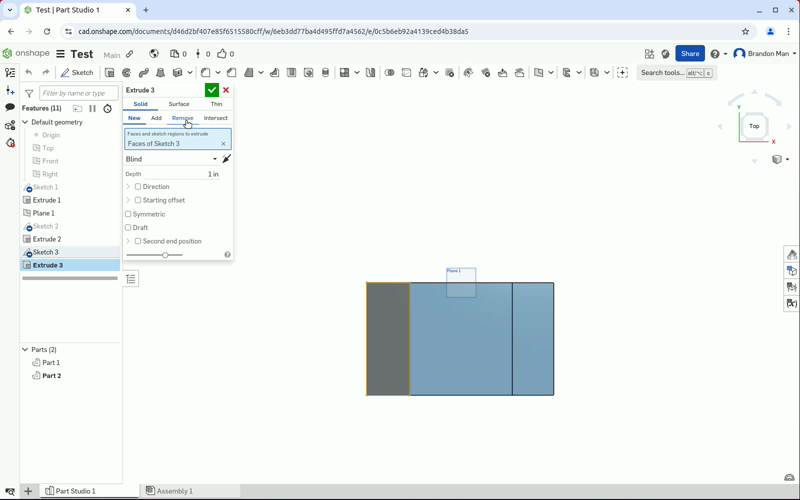
click(186, 120)
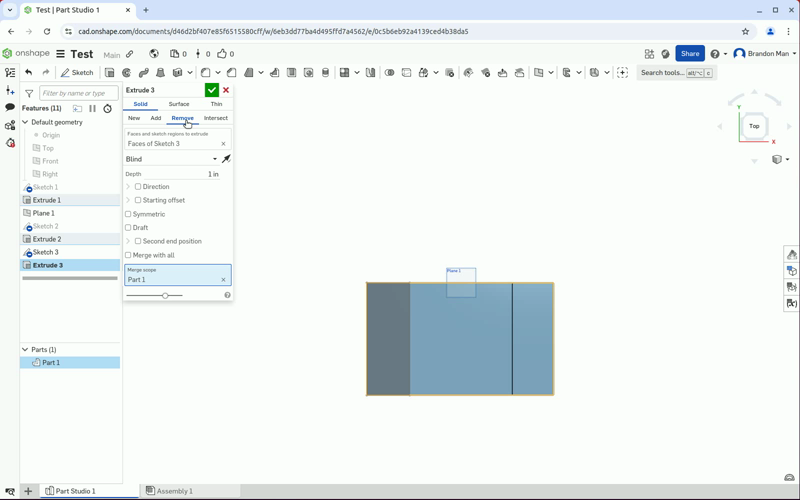
key(tab, 4)
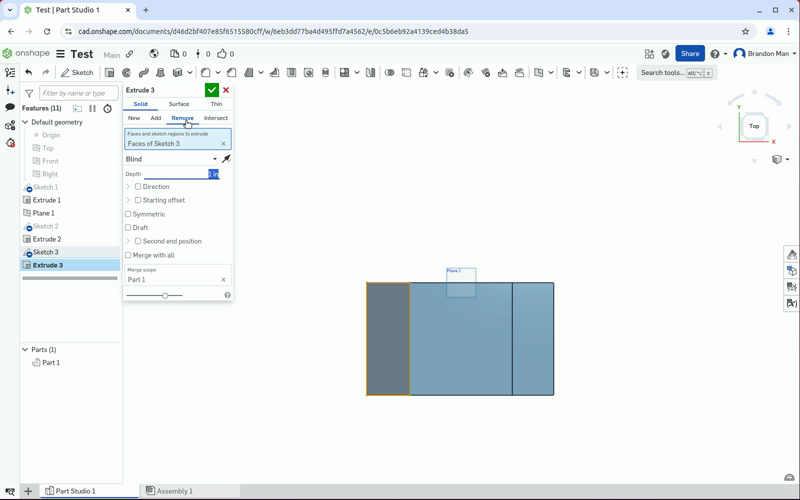
text(9.147)
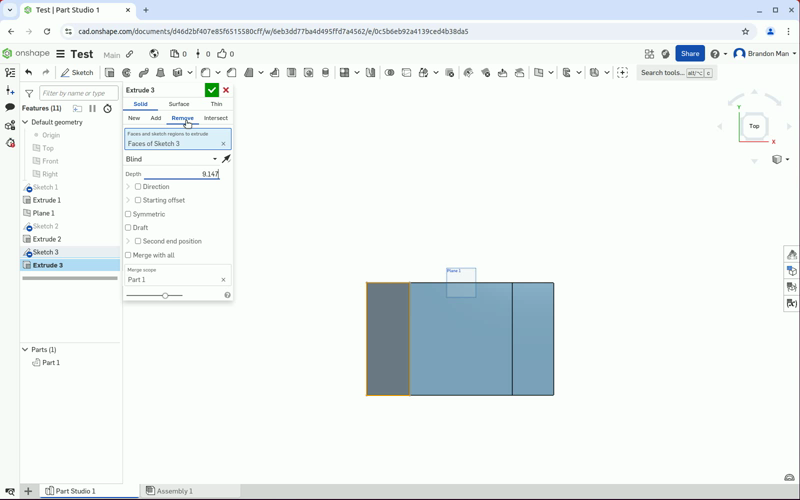
key(tab, 6)
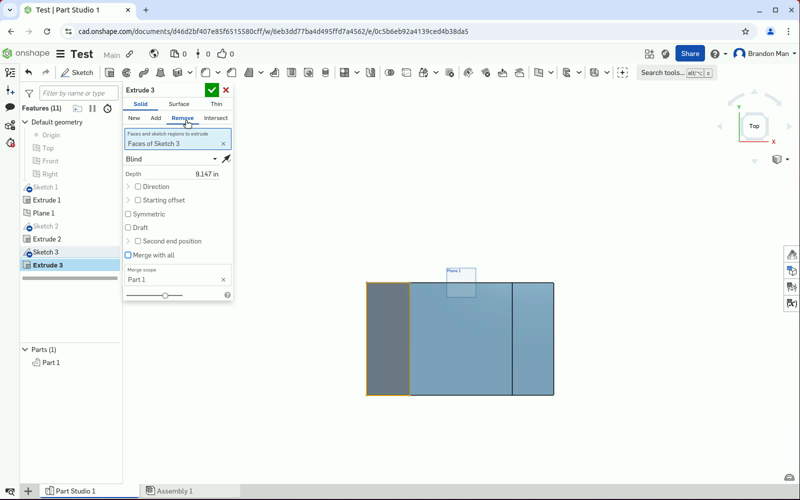
key(space)
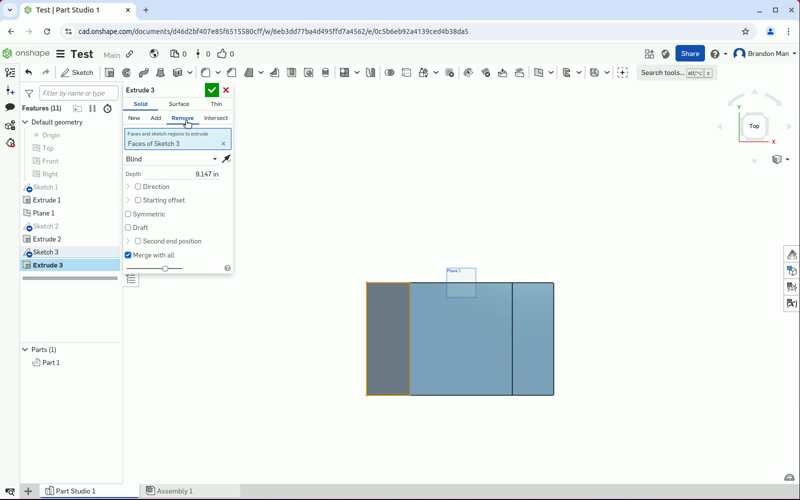
key(enter)
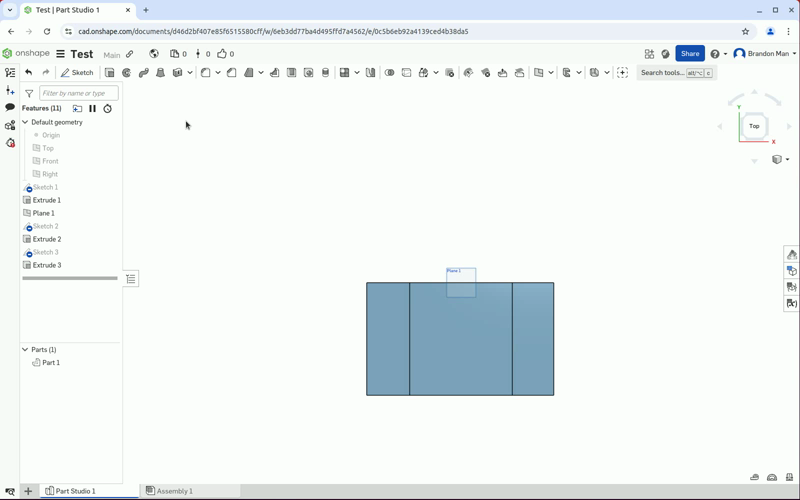
key(shift+h)
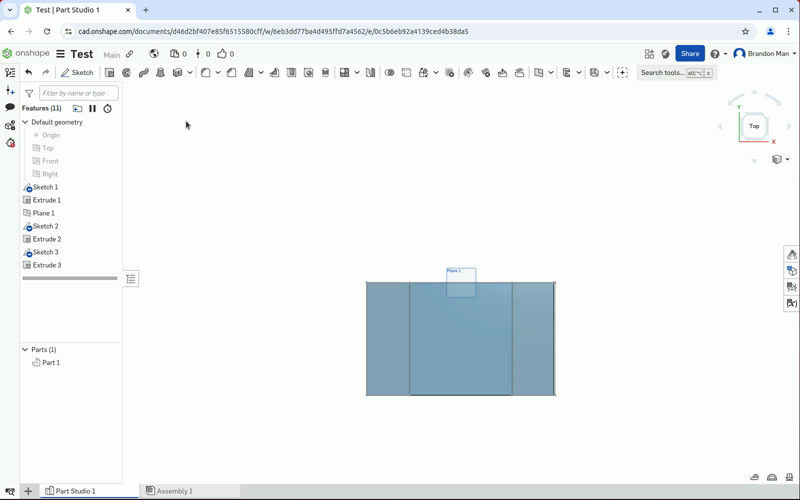
key(shift+h)
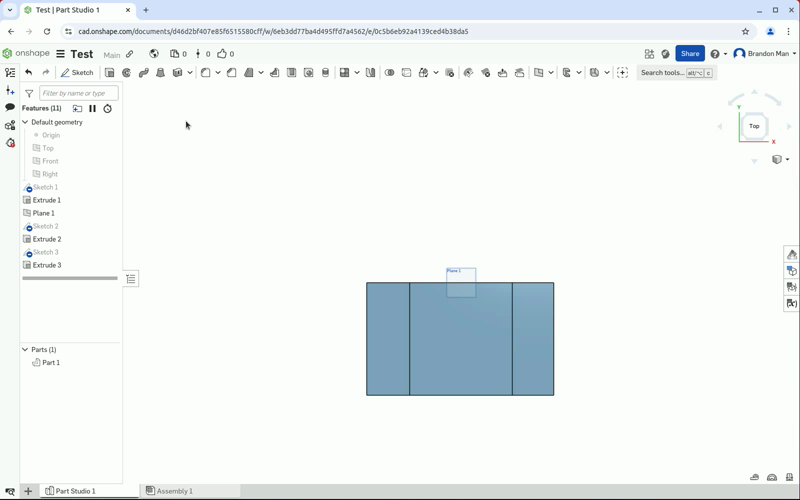
mouse_move(73, 189)
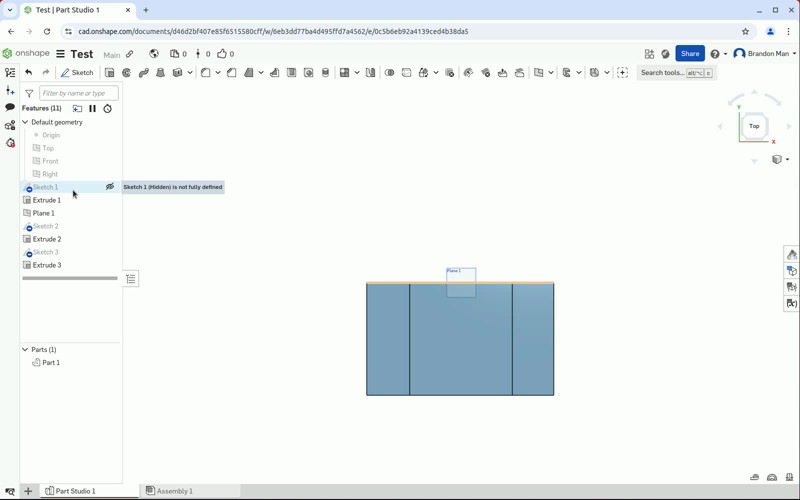
click(73, 189)
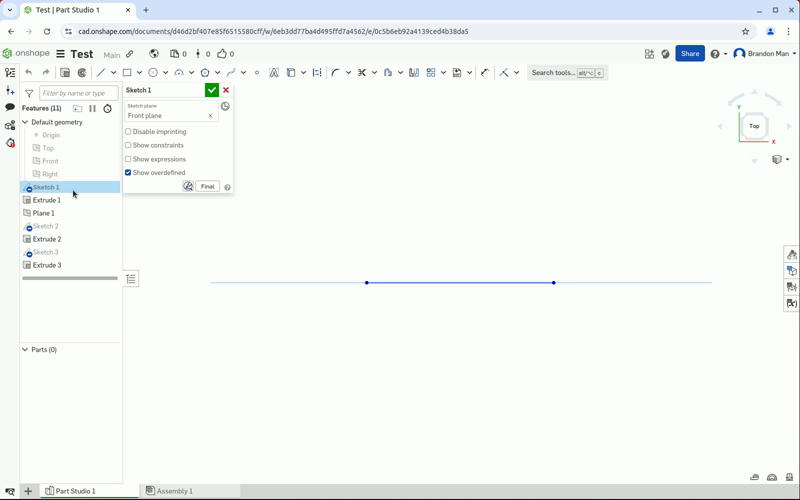
mouse_move(229, 92)
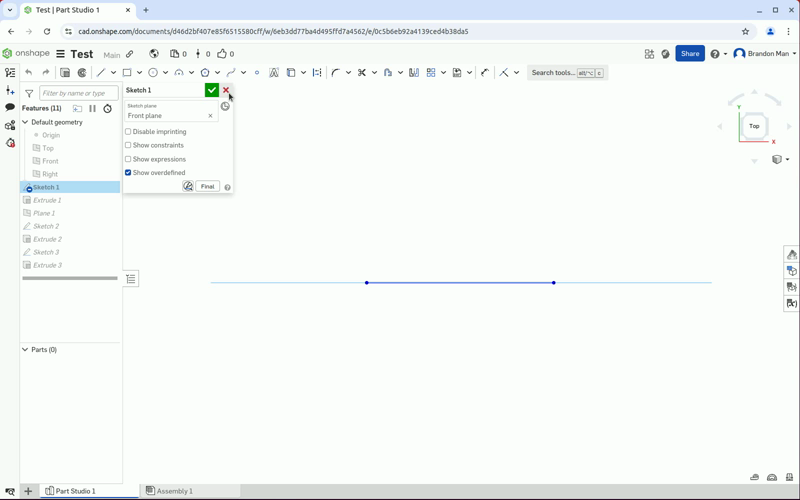
click(229, 92)
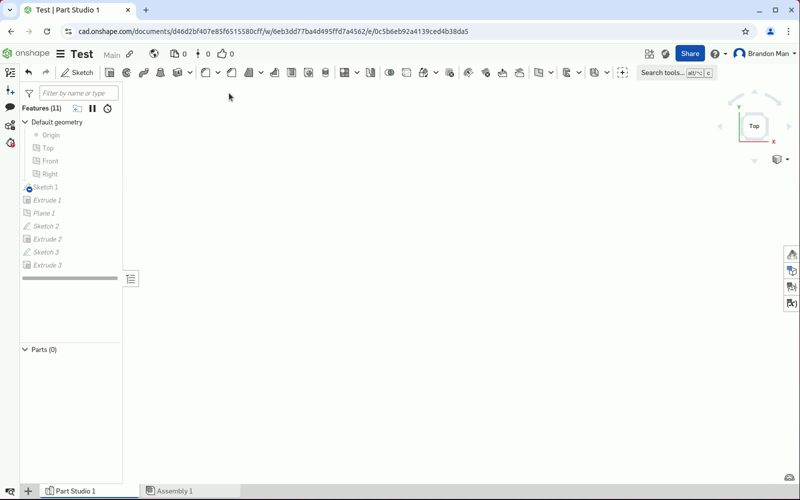
key(shift+s)
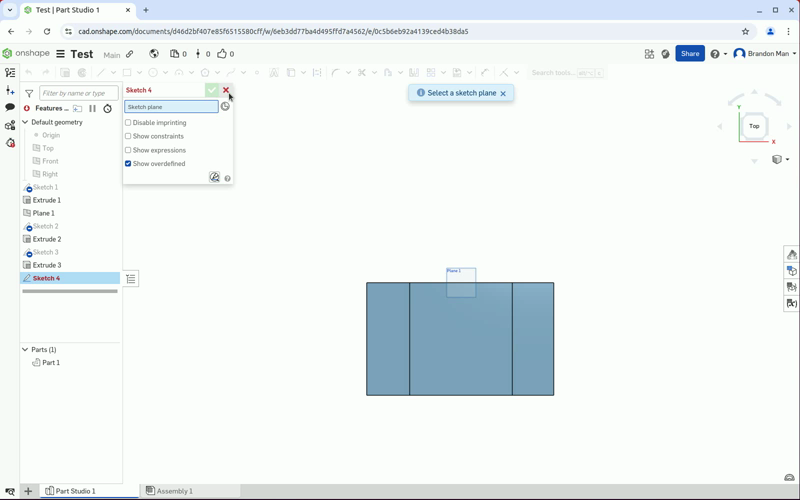
mouse_move(73, 215)
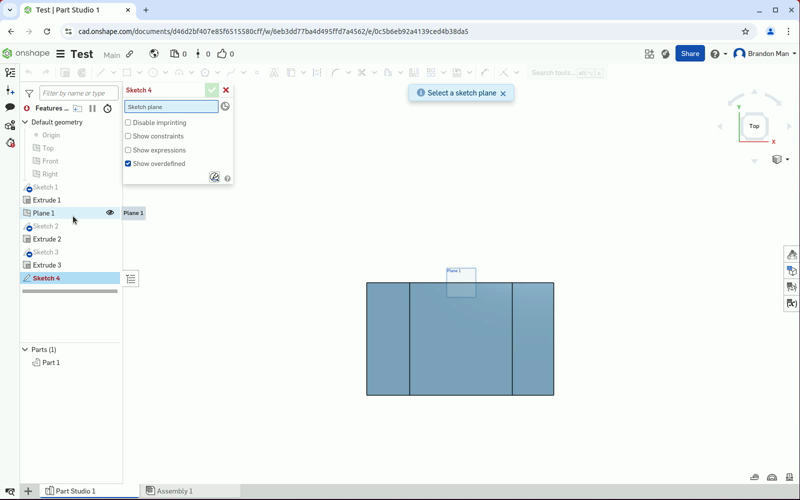
click(73, 215)
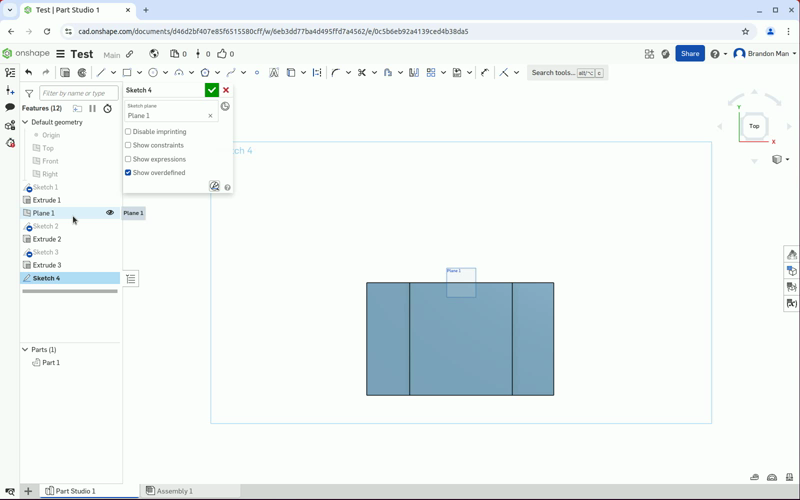
mouse_move(73, 352)
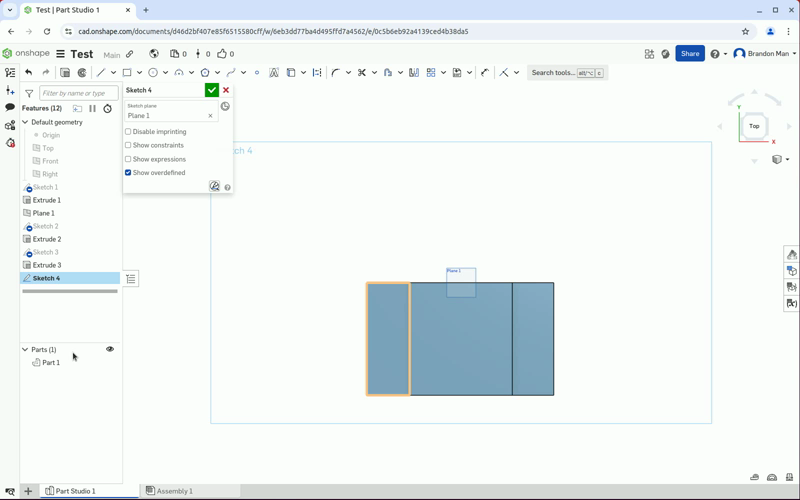
key(y)
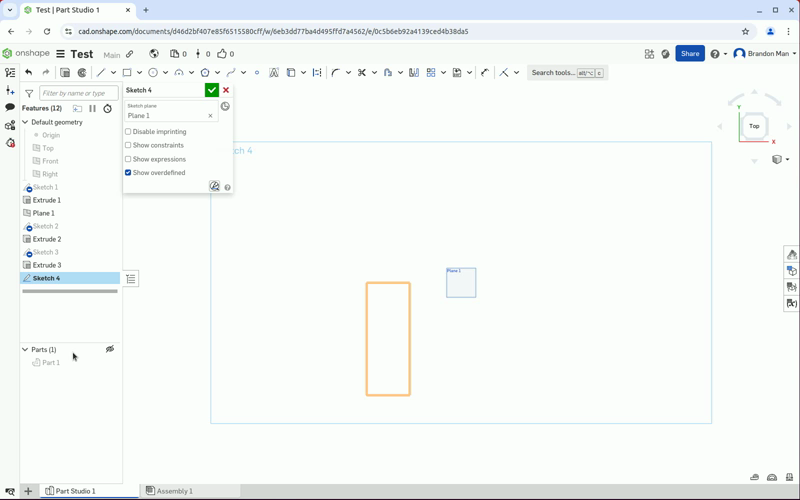
key(l)
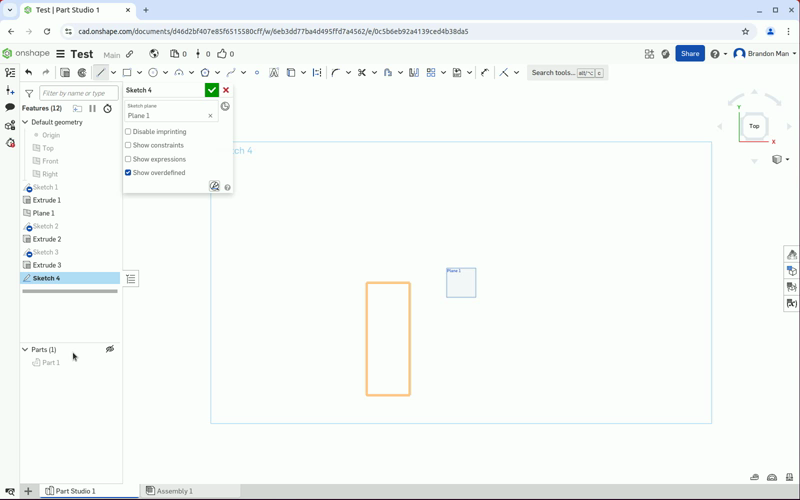
key_down(shift)
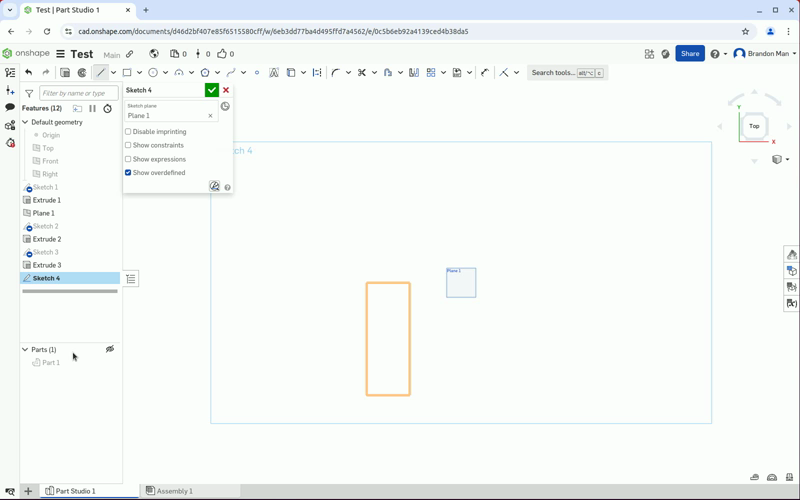
mouse_move(432, 395)
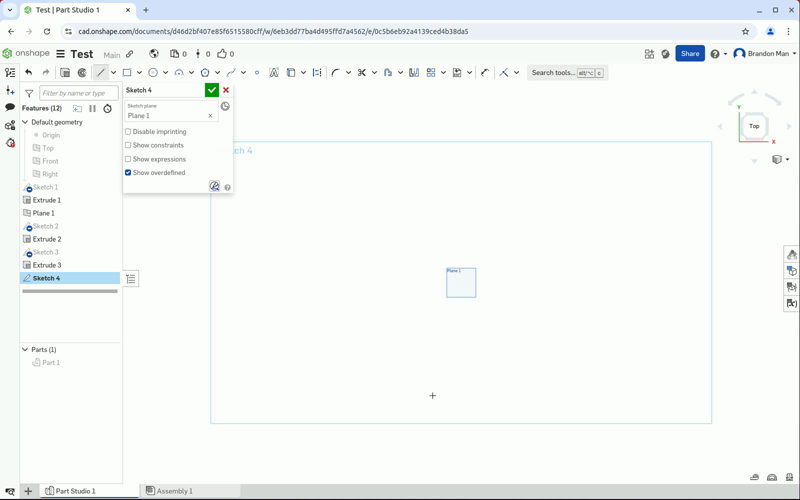
click(432, 395)
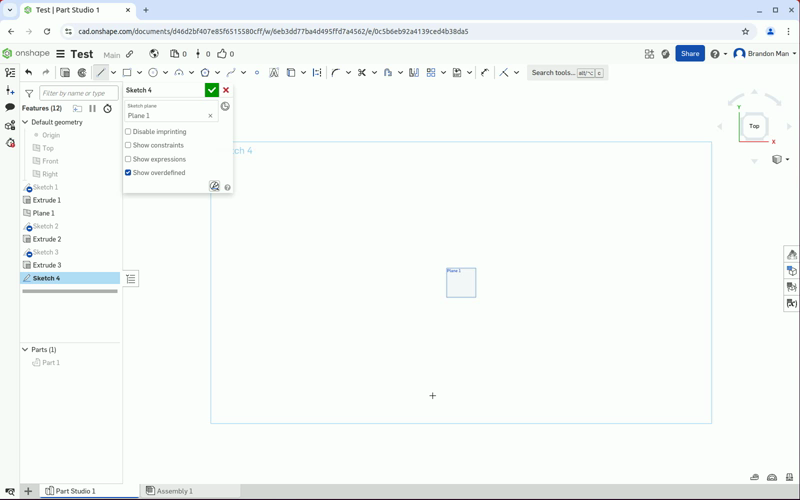
key_up(shift)
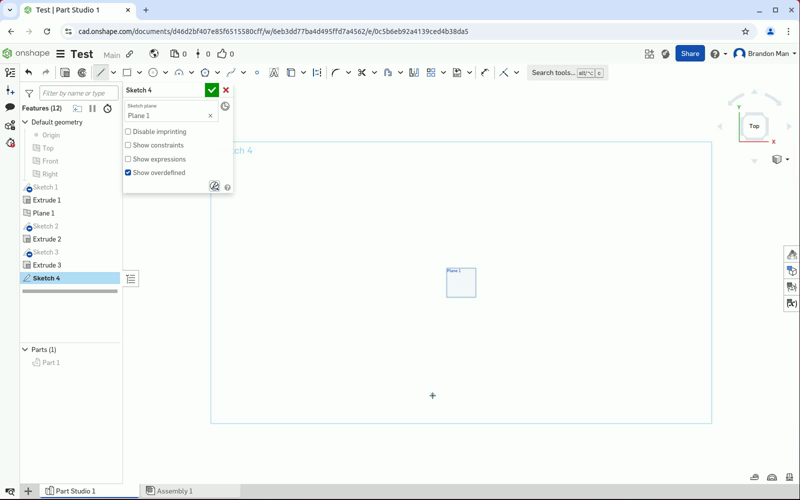
key_down(shift)
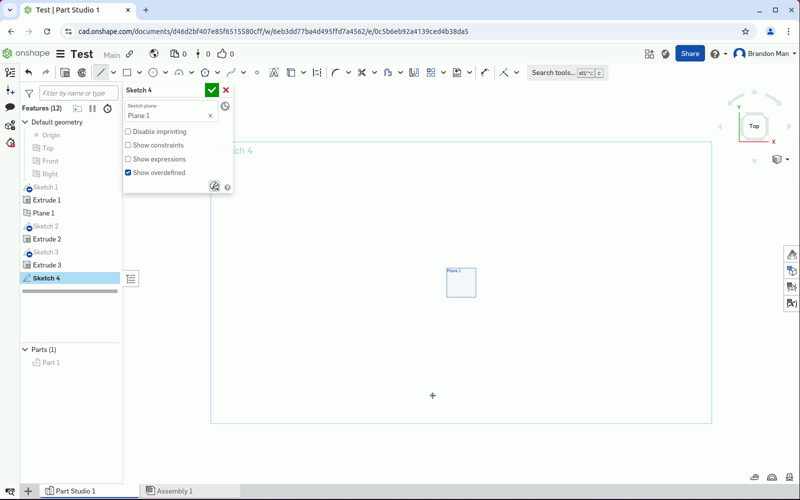
mouse_move(462, 395)
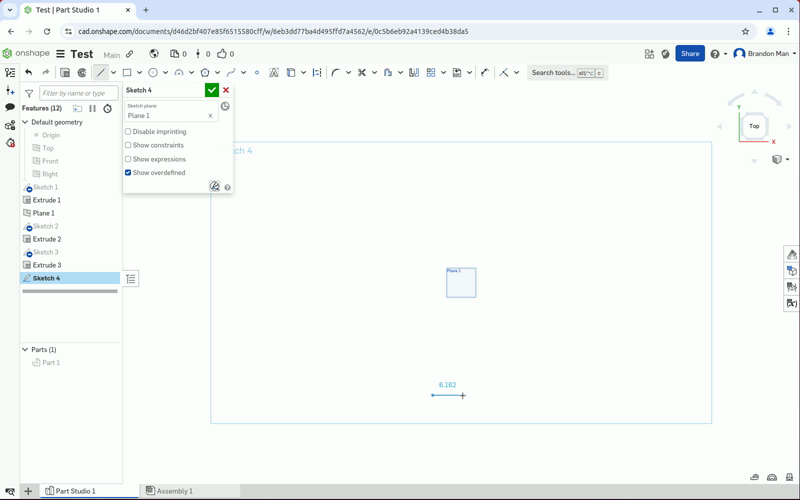
mouse_move(489, 395)
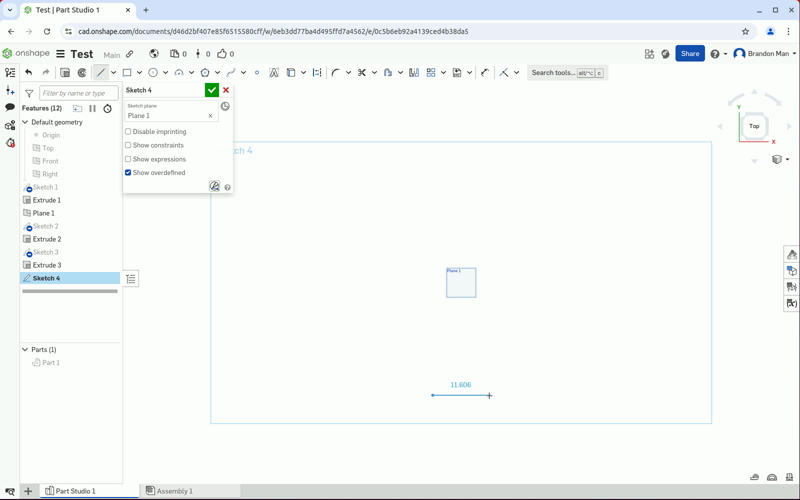
click(489, 395)
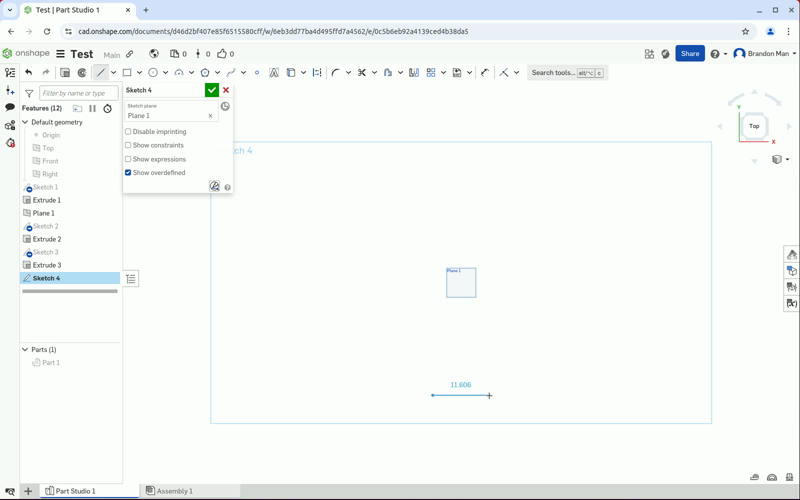
key_up(shift)
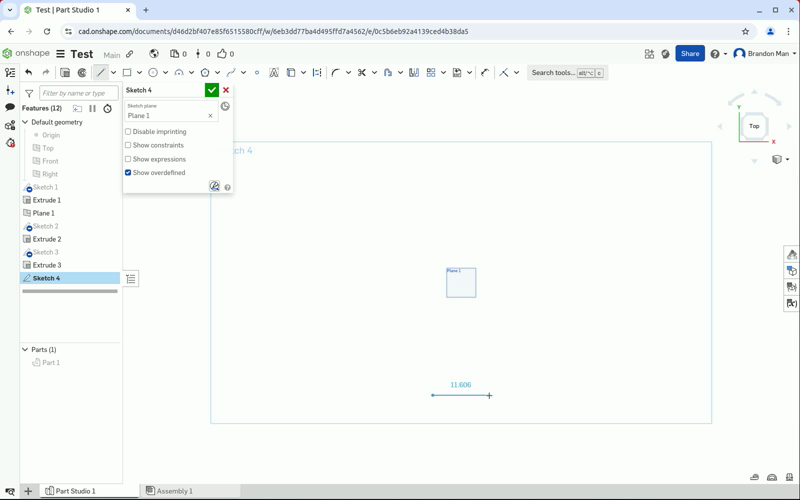
key_down(shift)
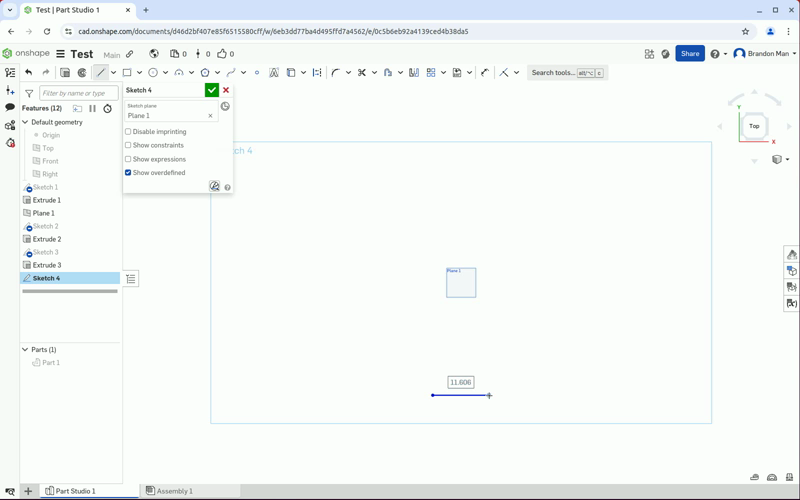
mouse_move(489, 282)
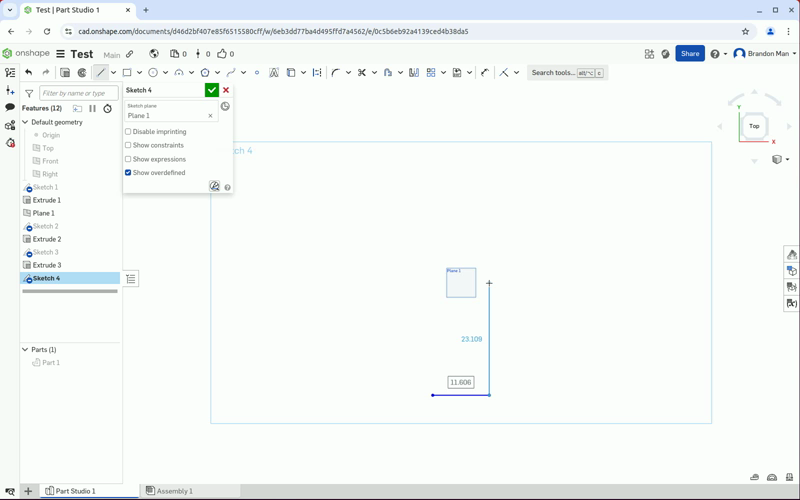
click(489, 282)
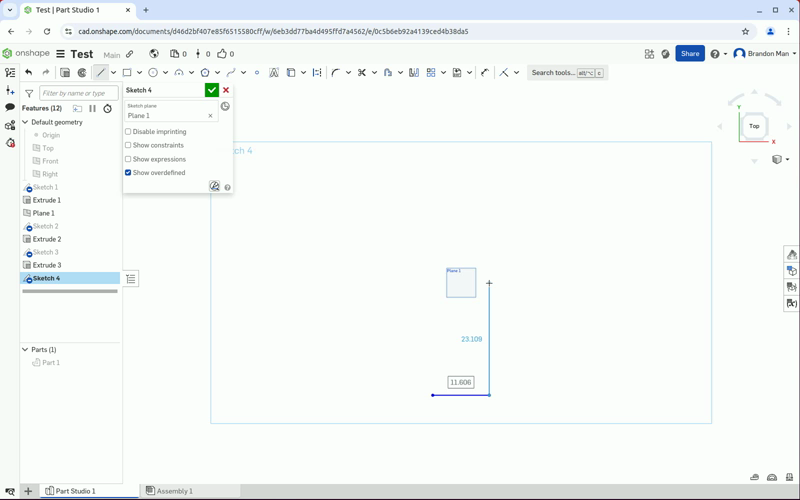
key_up(shift)
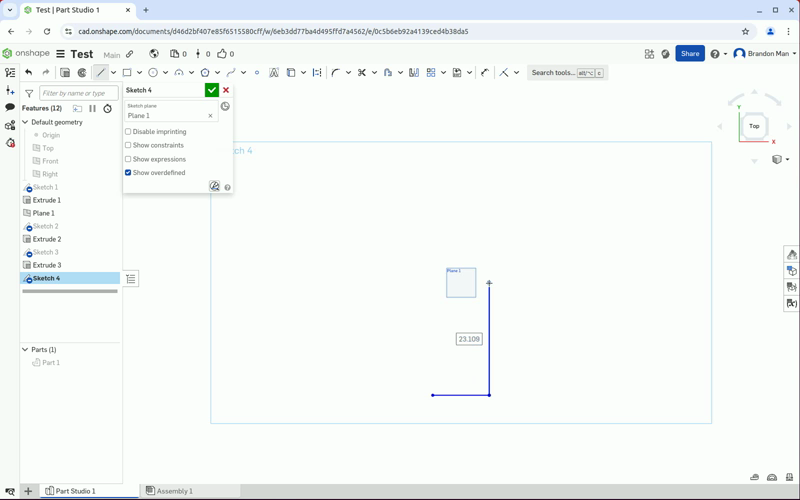
key_down(shift)
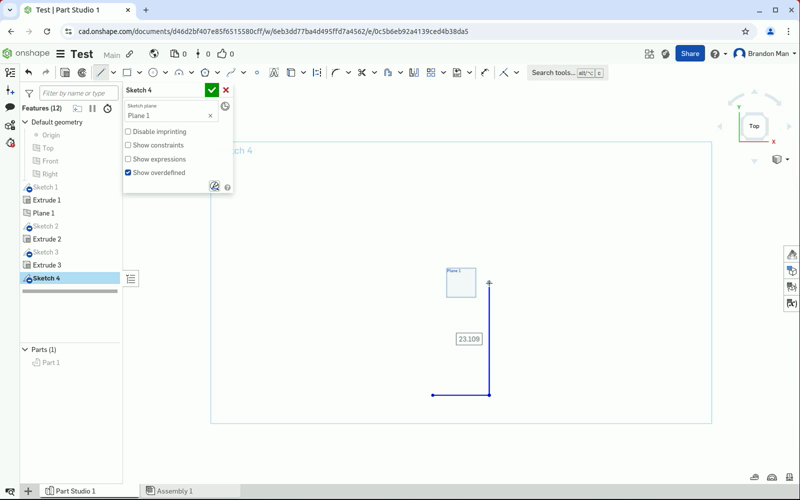
mouse_move(519, 282)
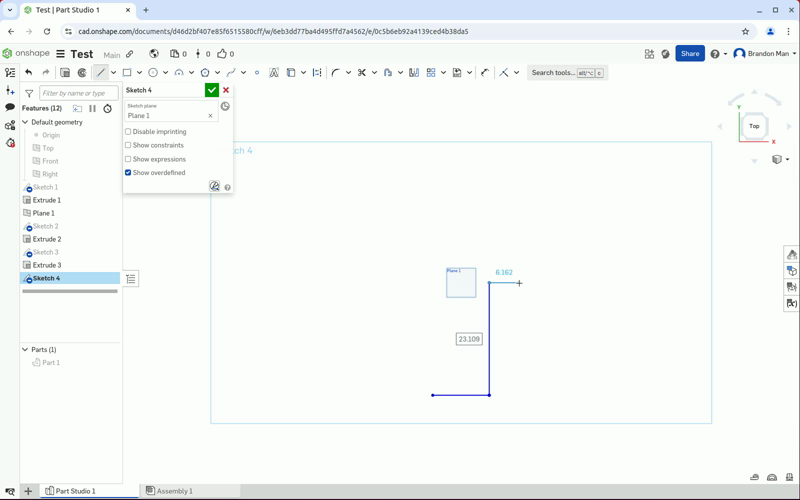
mouse_move(432, 282)
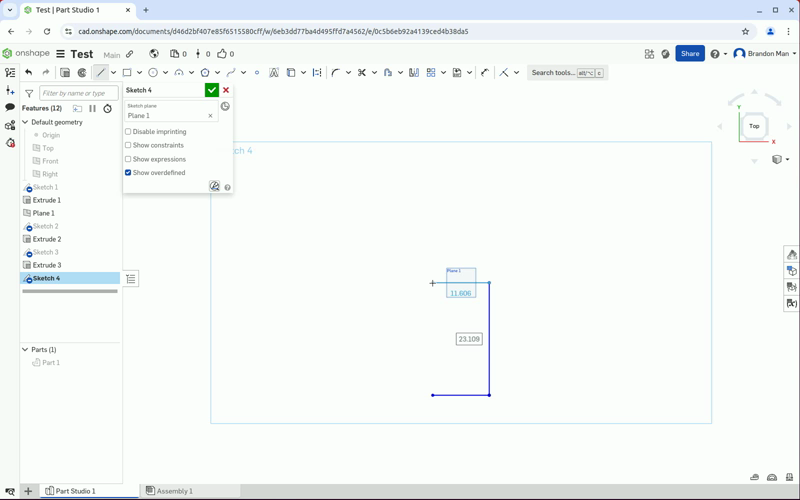
click(432, 282)
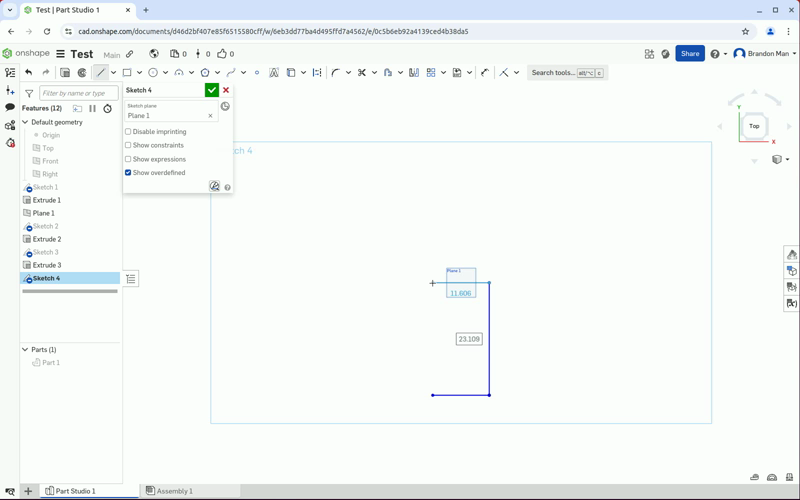
key_up(shift)
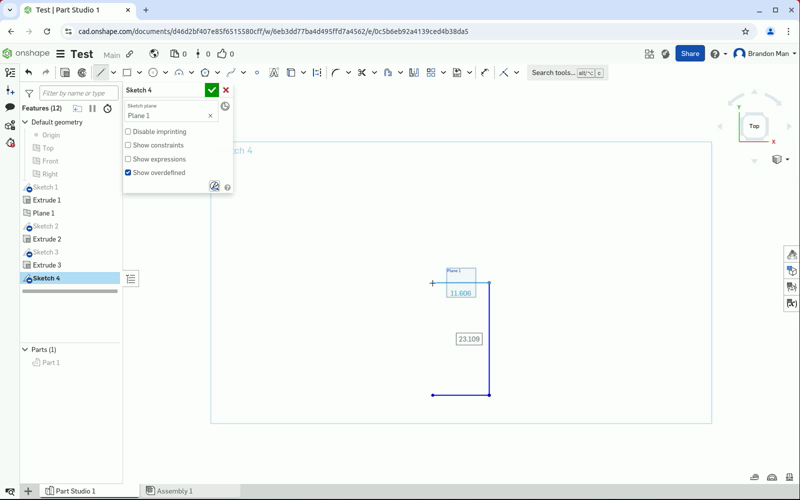
key_down(shift)
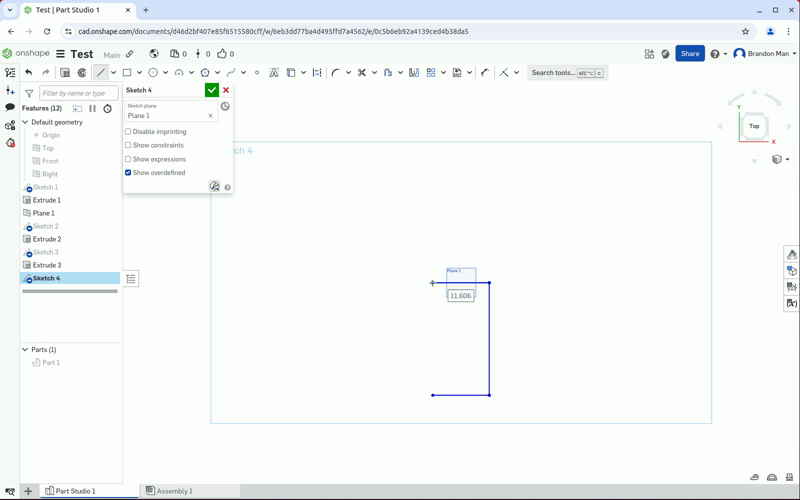
mouse_move(432, 395)
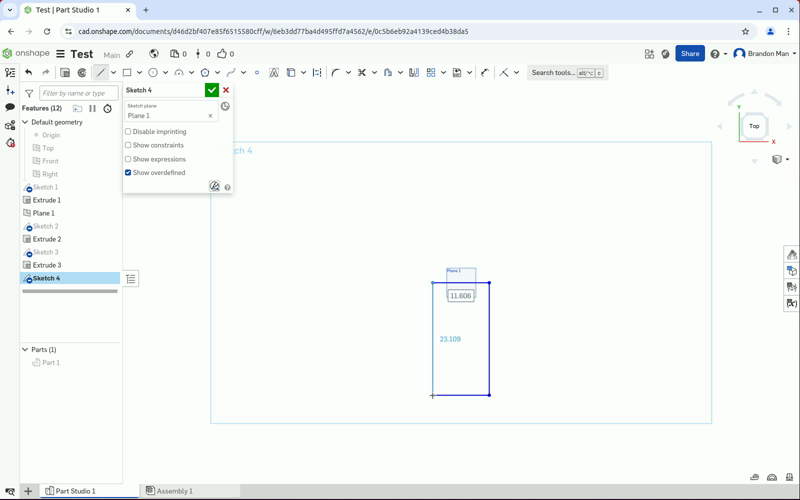
key_up(shift)
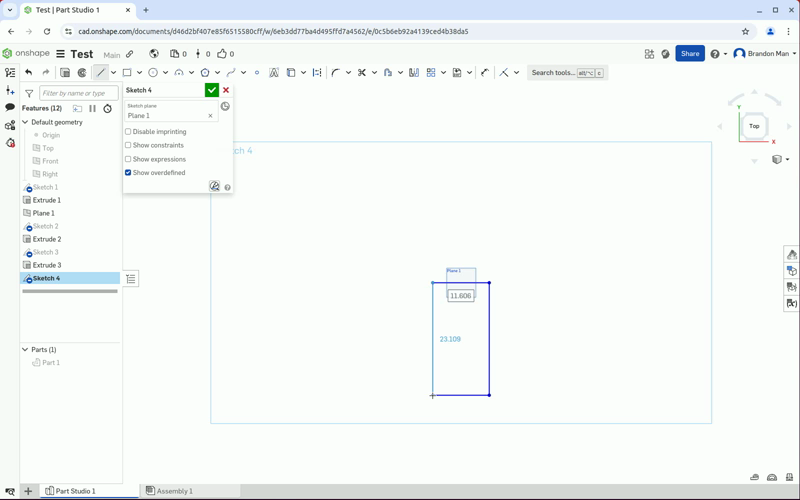
click(432, 395)
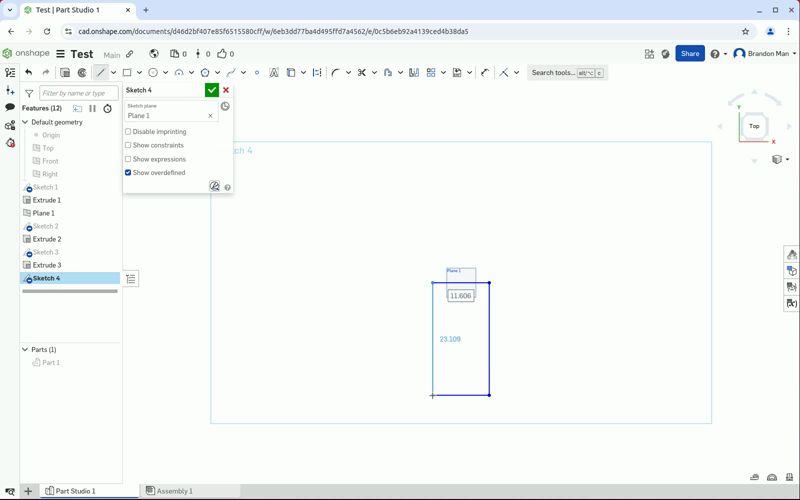
key(esc)
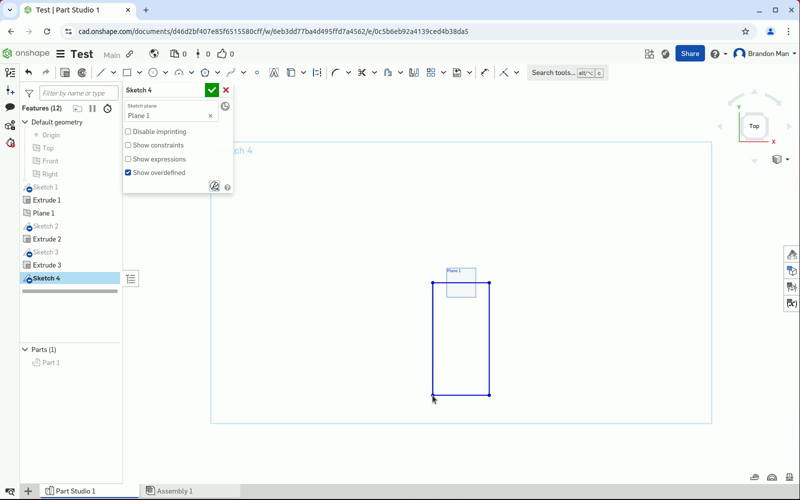
mouse_move(482, 300)
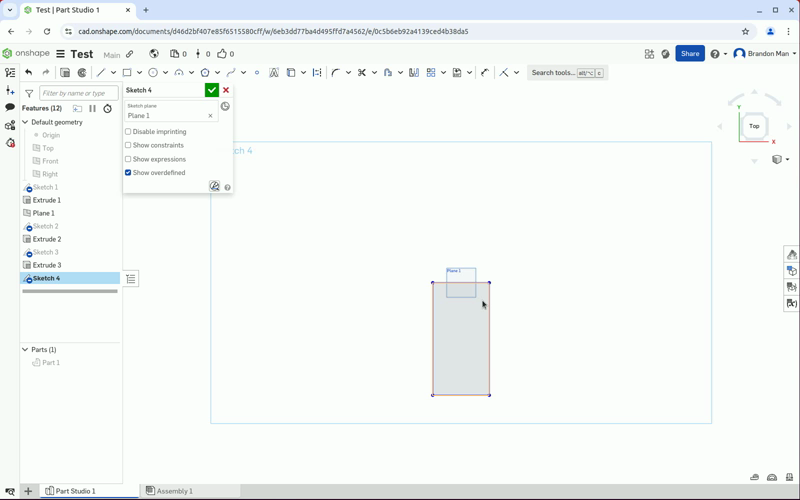
click(482, 300)
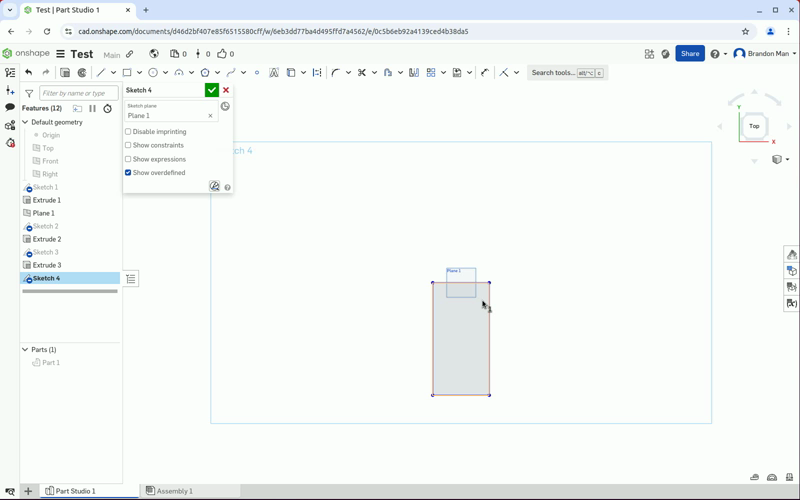
mouse_move(73, 352)
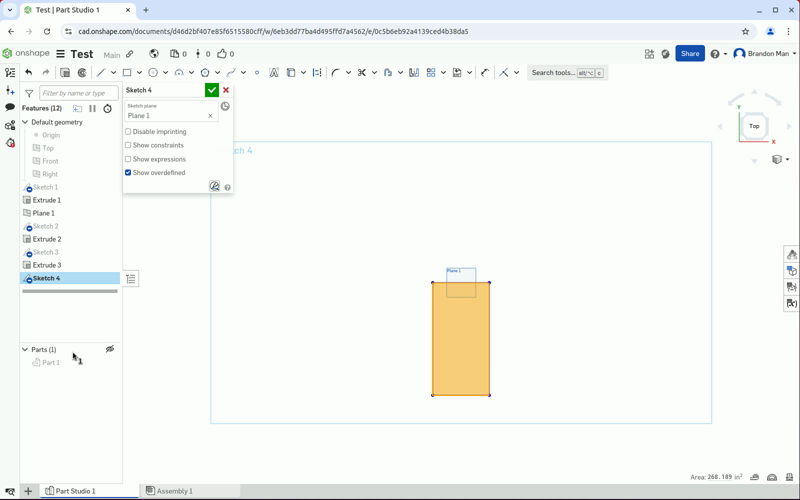
key(shift+y)
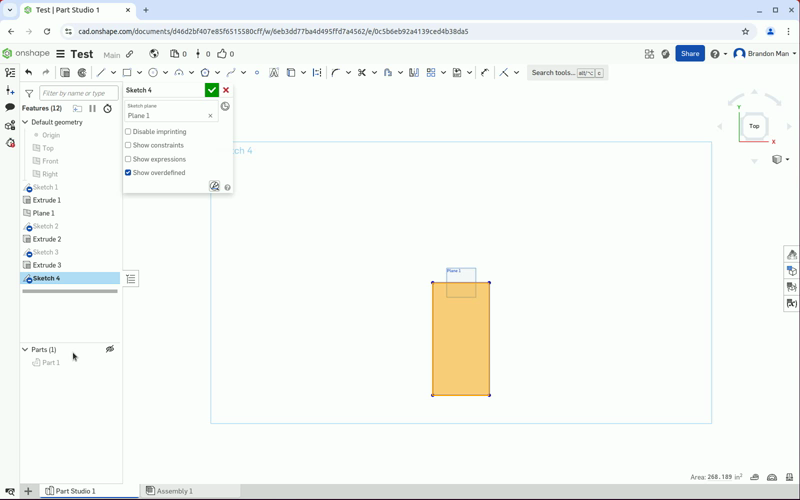
key(shift+e)
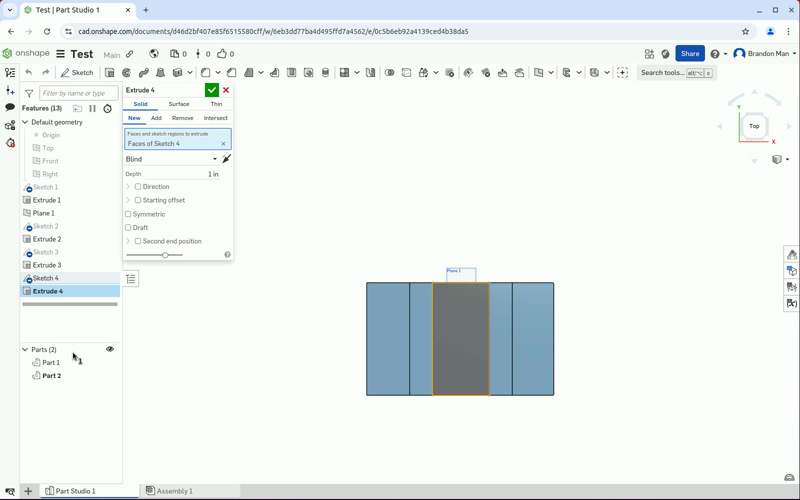
mouse_move(143, 106)
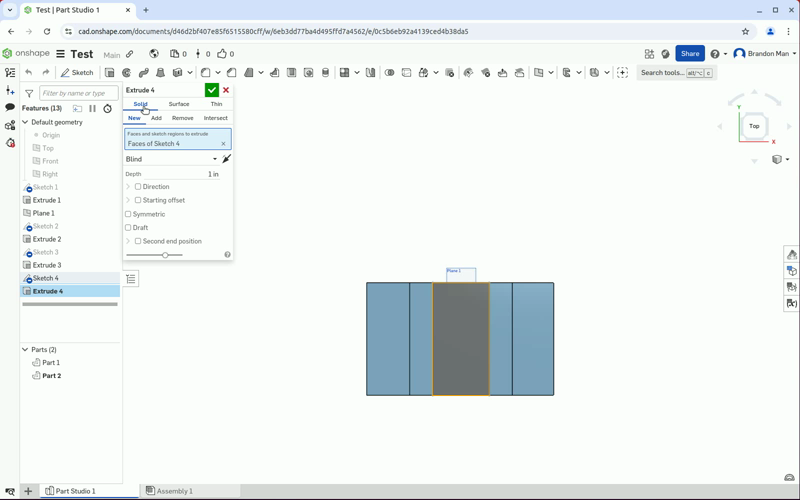
click(143, 106)
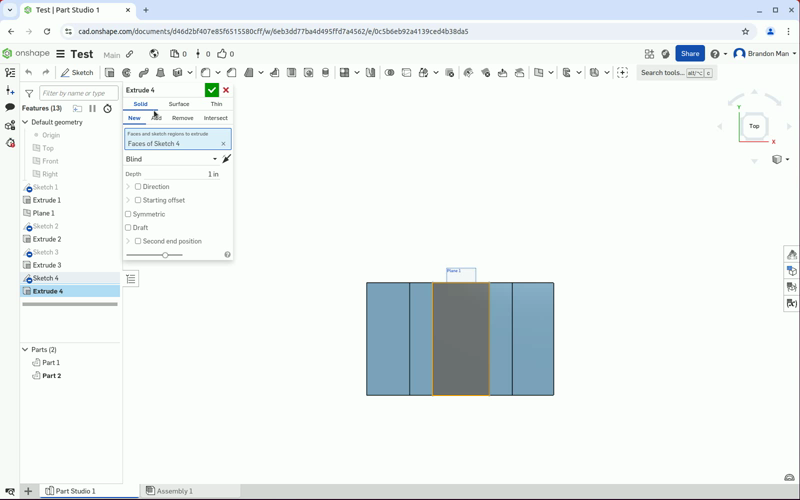
mouse_move(186, 120)
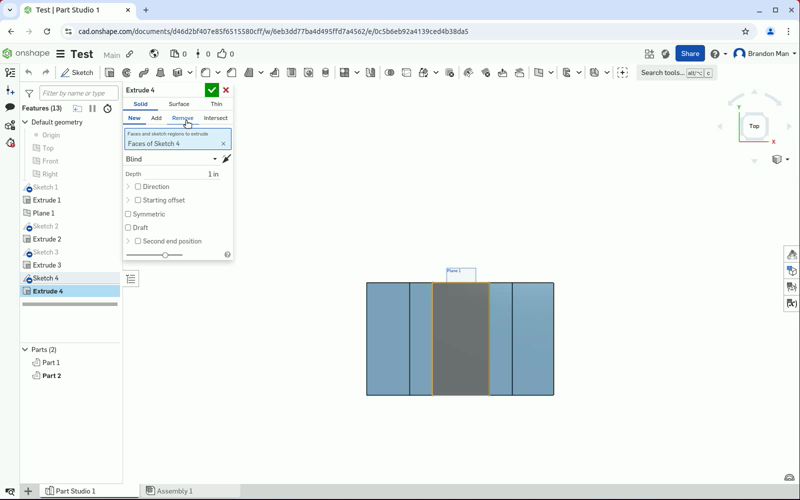
click(186, 120)
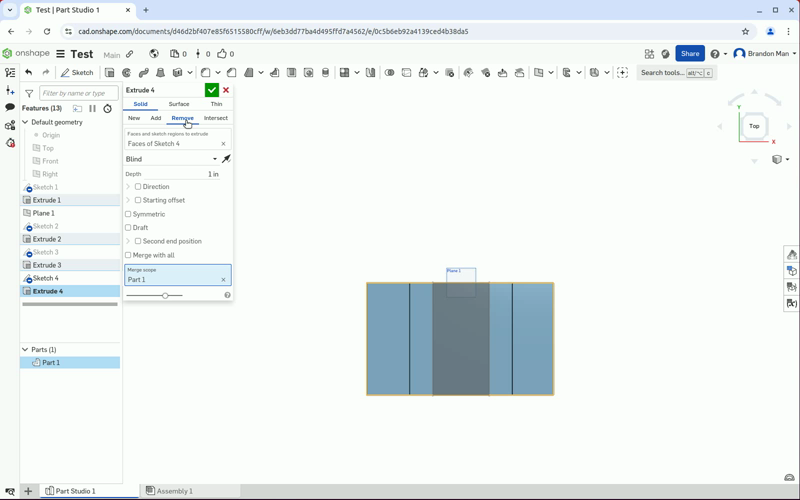
key(tab, 4)
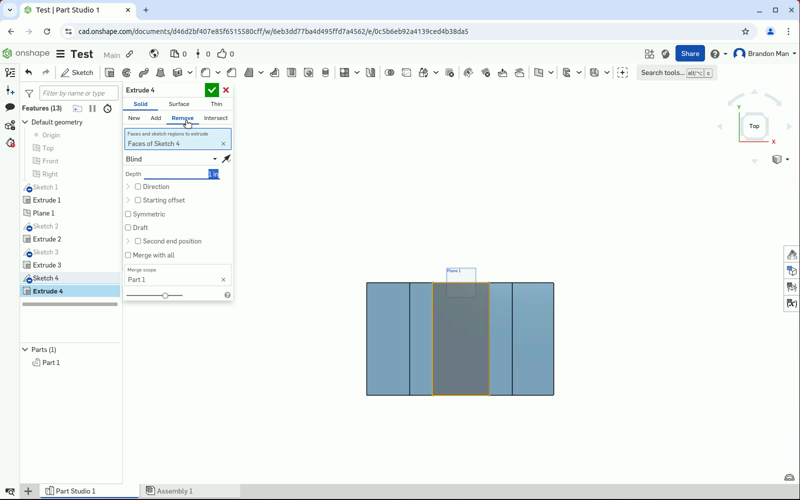
text(5.777)
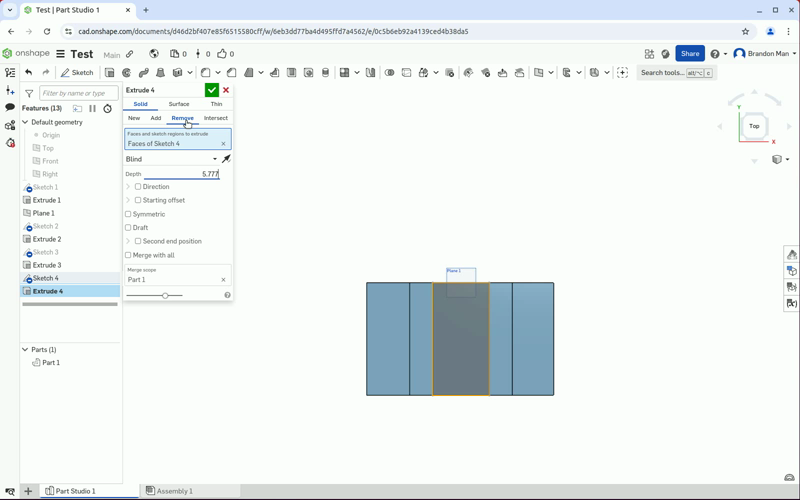
key(tab, 6)
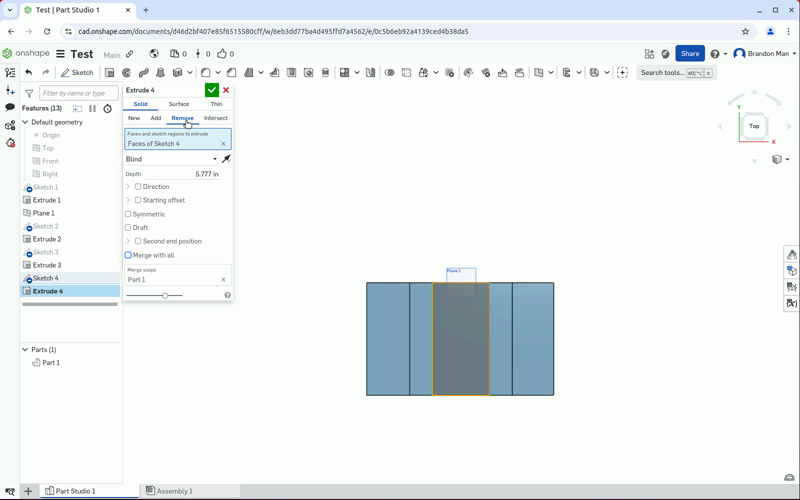
key(space)
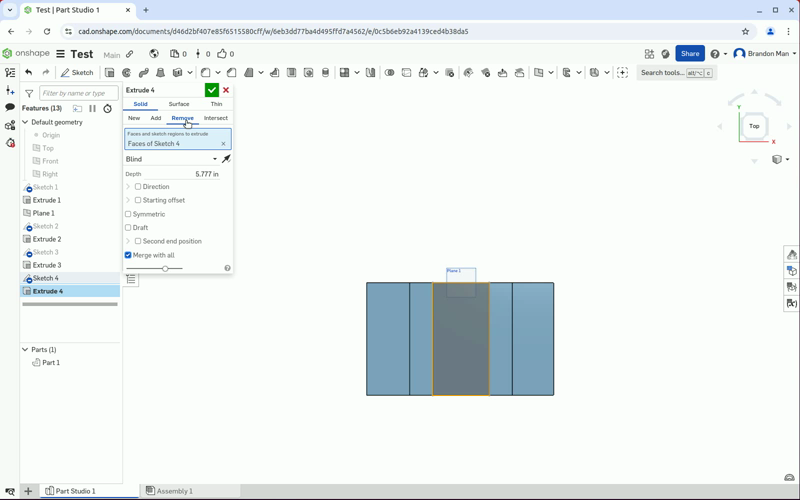
key(enter)
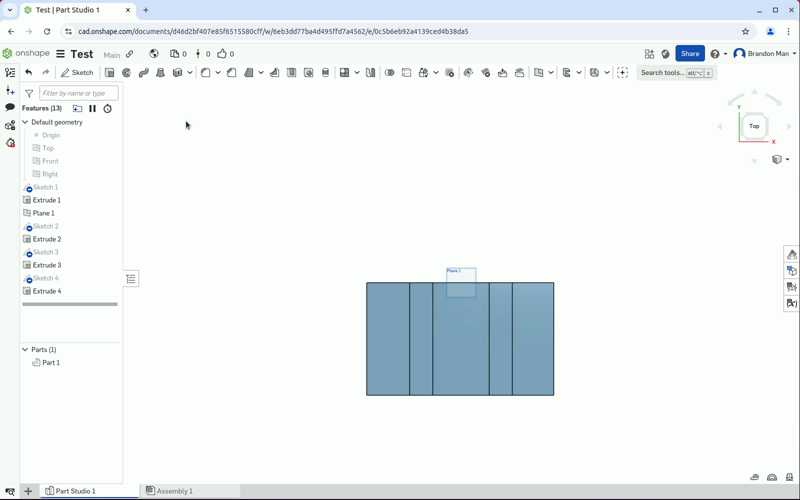
key(shift+h)
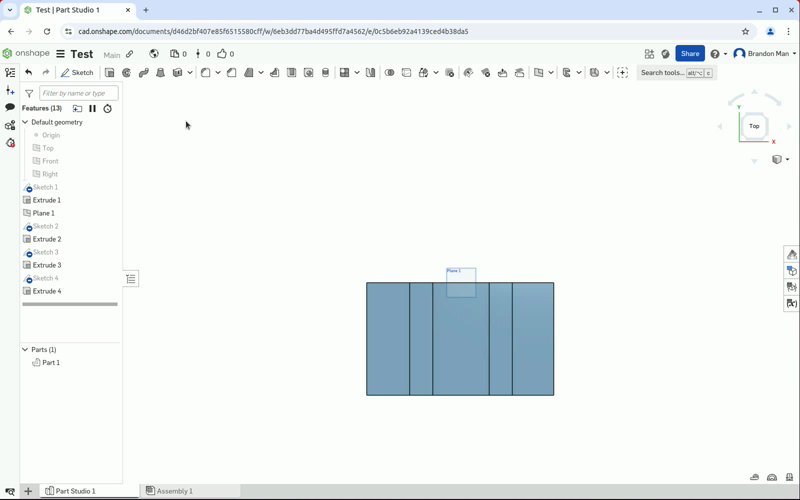
key(shift+h)
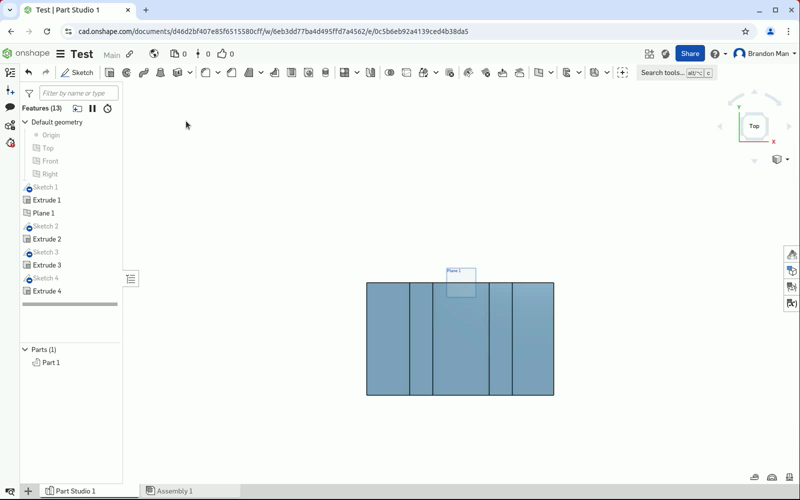
mouse_move(73, 189)
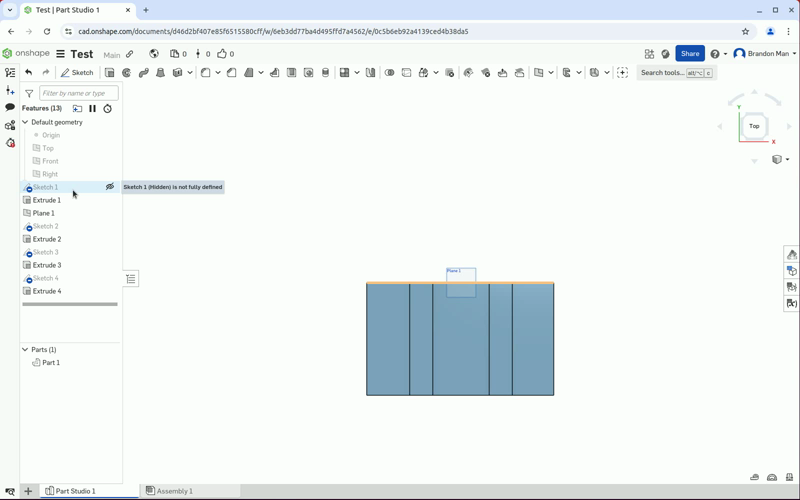
click(73, 189)
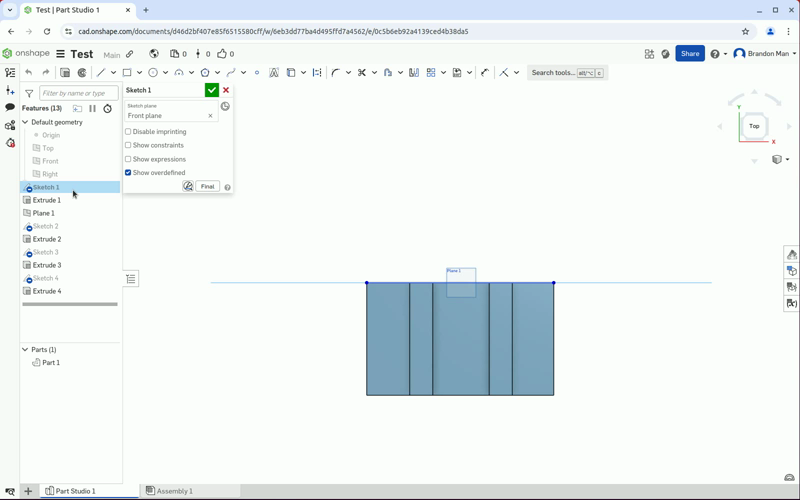
mouse_move(229, 92)
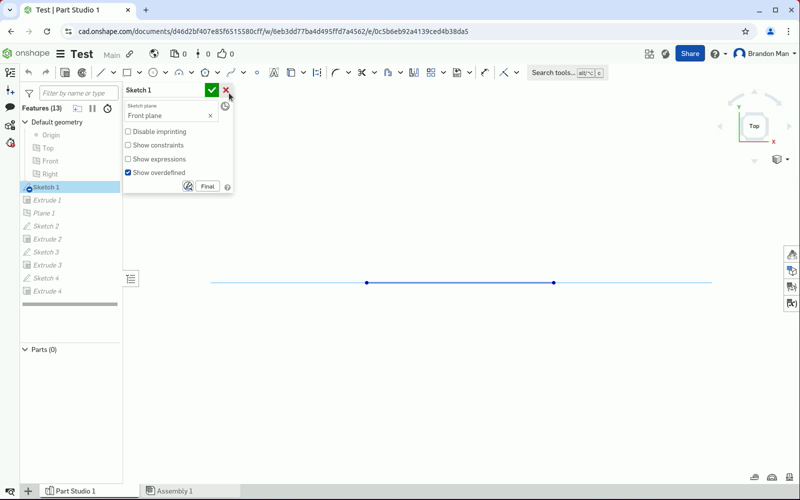
click(229, 92)
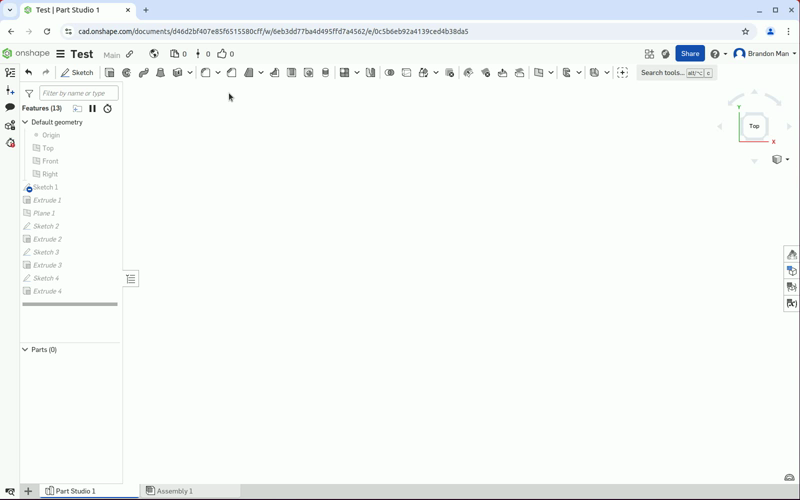
key(shift+s)
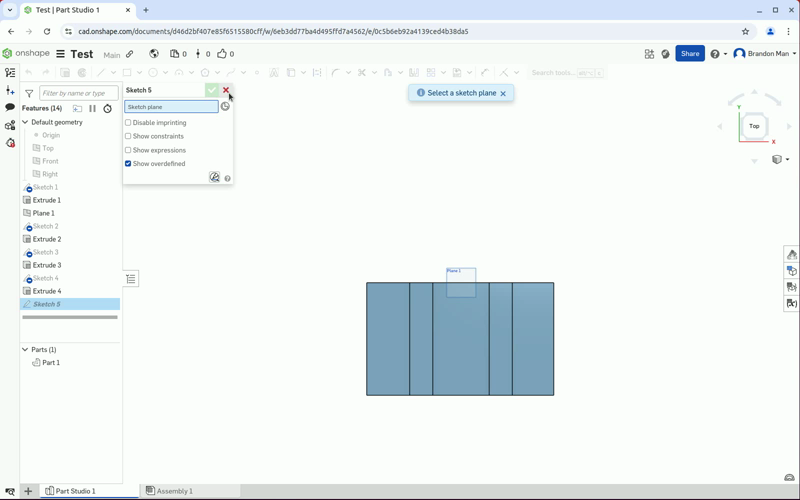
mouse_move(73, 215)
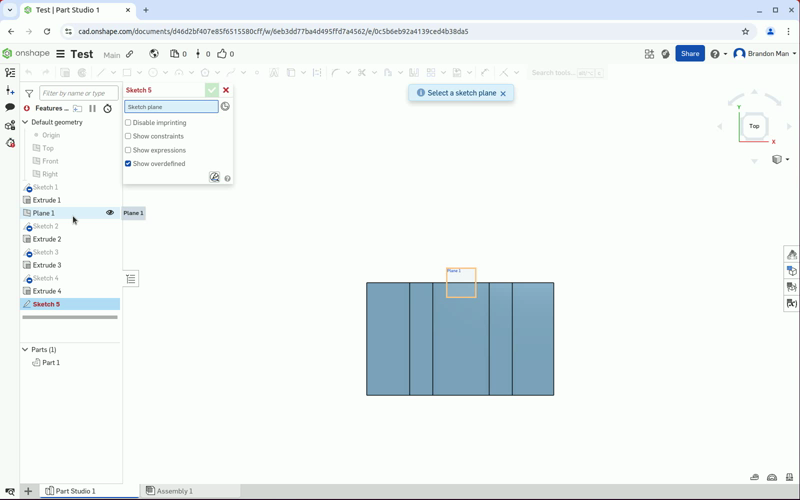
click(73, 215)
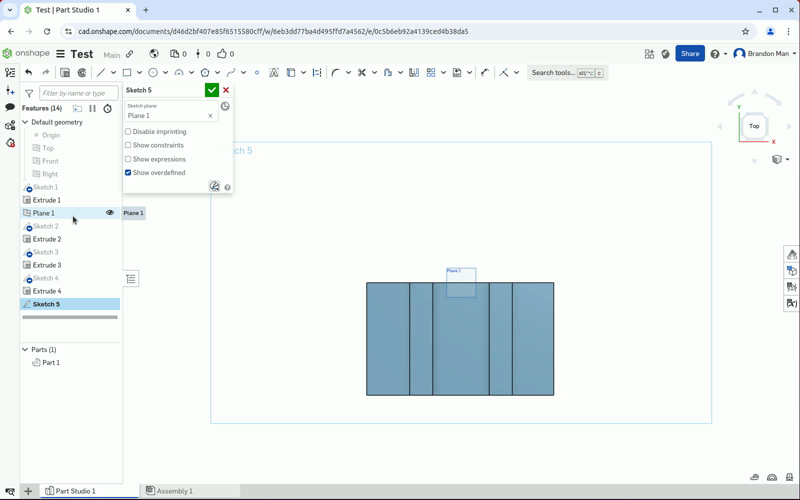
mouse_move(73, 352)
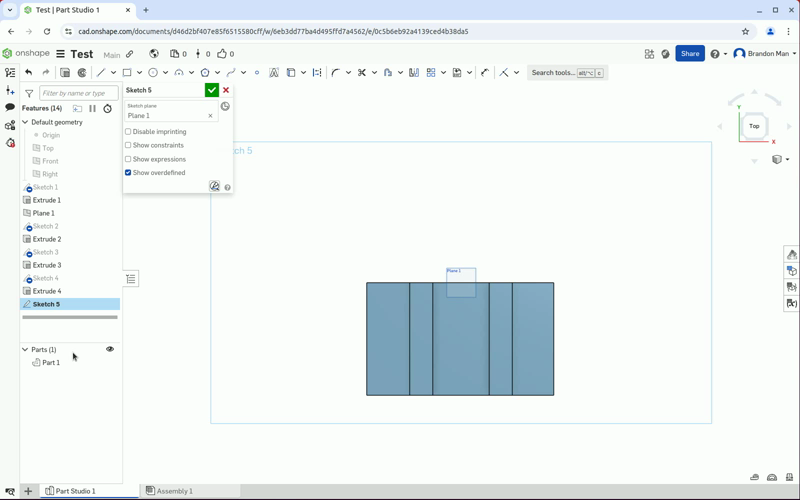
key(y)
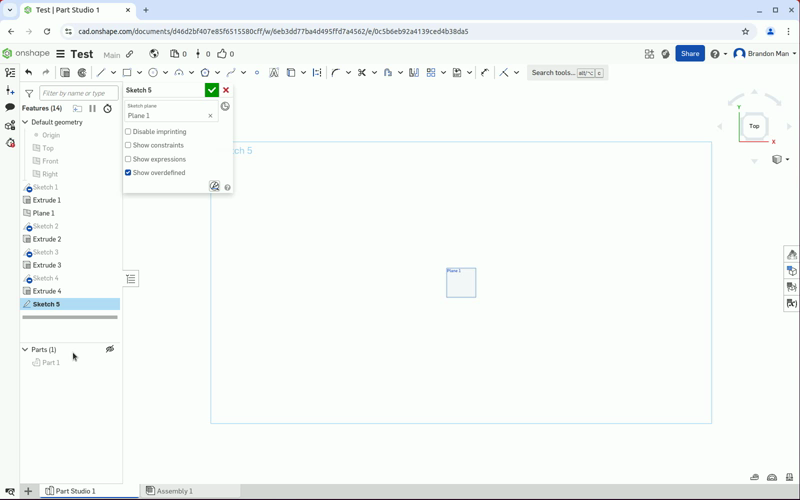
key(l)
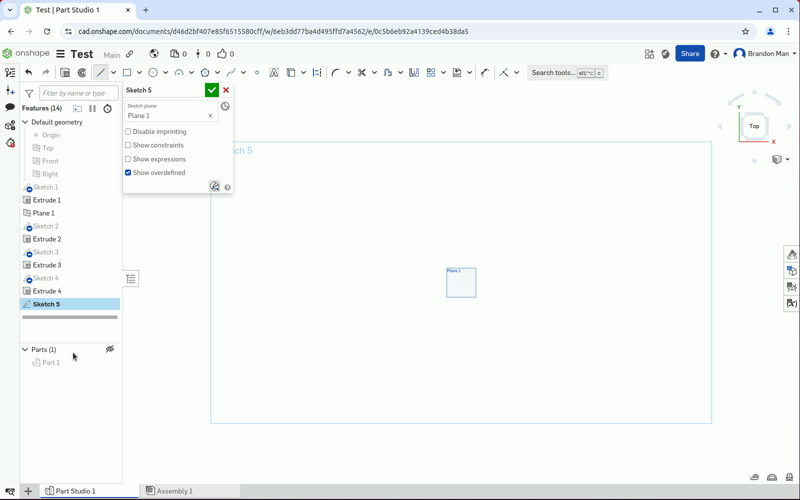
key_down(shift)
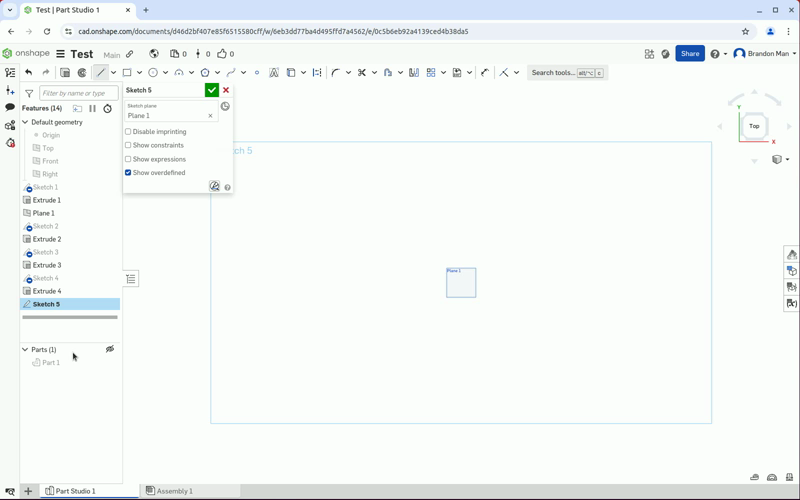
mouse_move(409, 372)
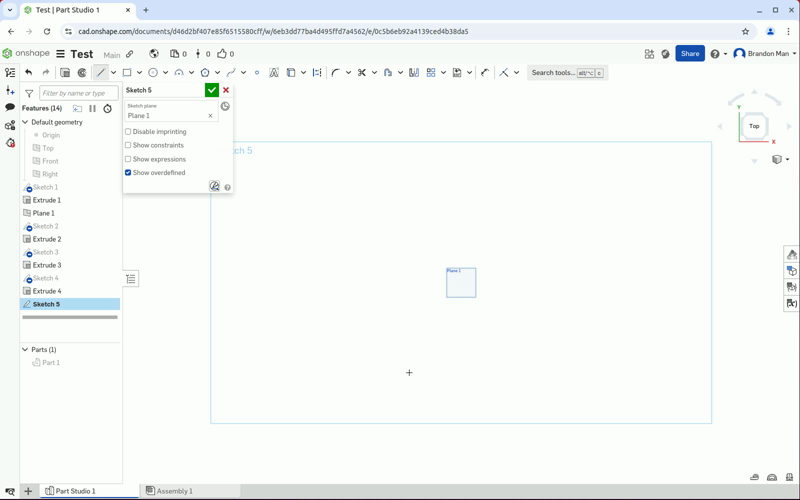
click(409, 372)
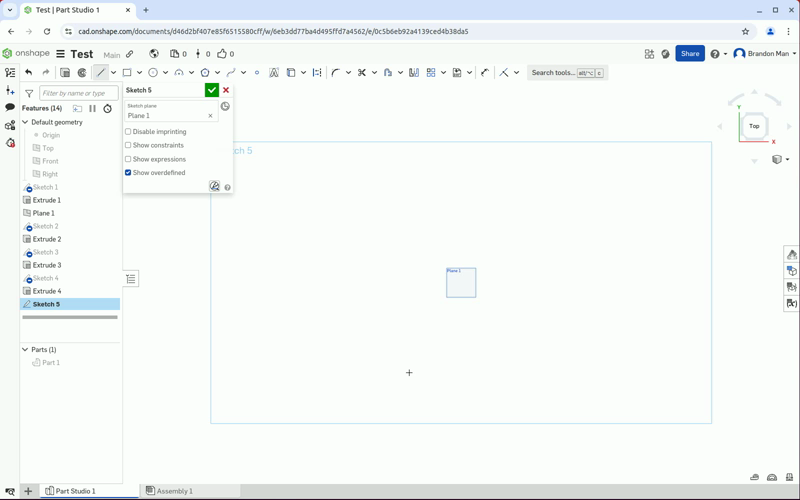
key_up(shift)
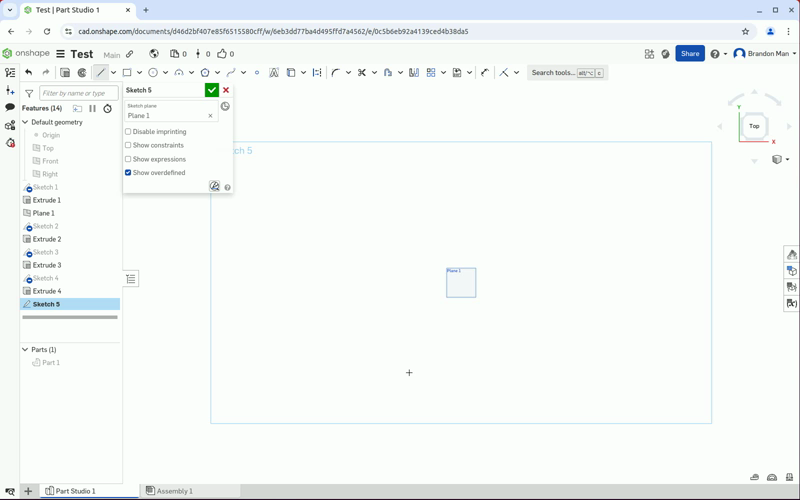
key_down(shift)
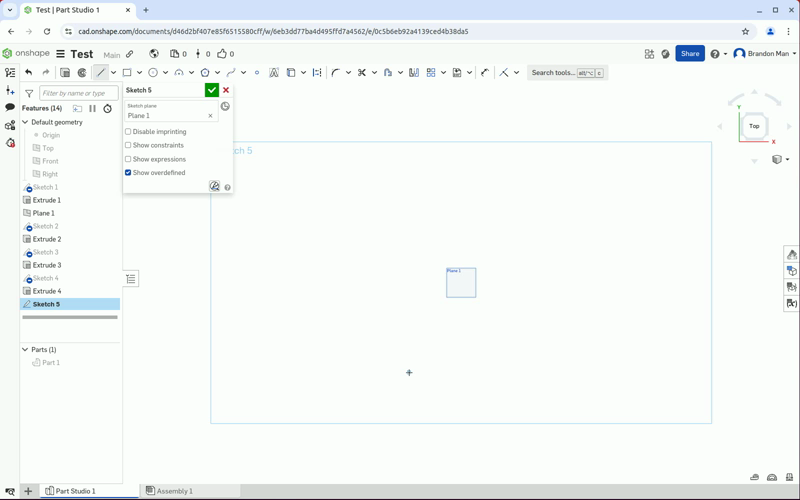
mouse_move(439, 372)
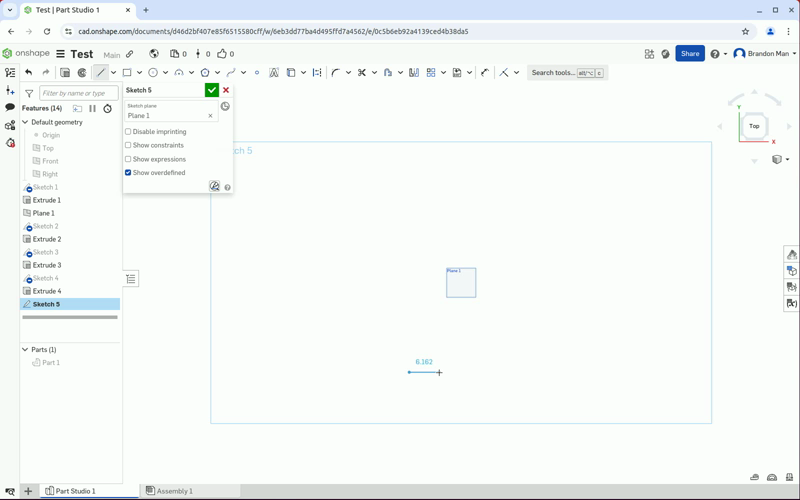
mouse_move(433, 372)
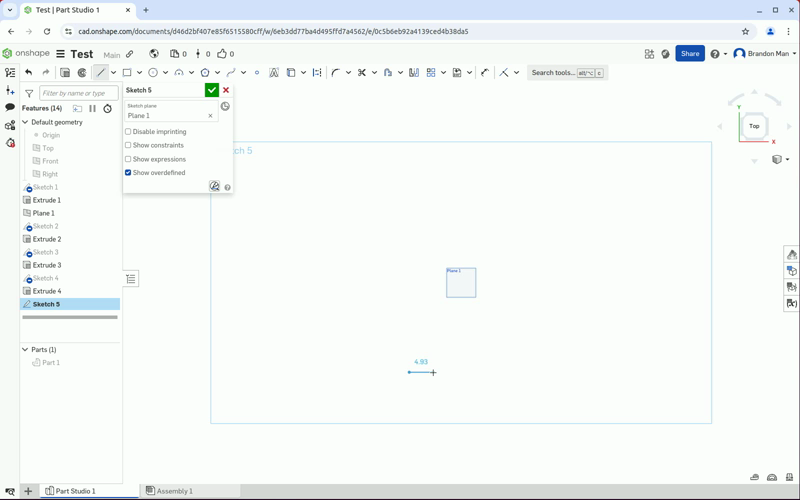
click(433, 372)
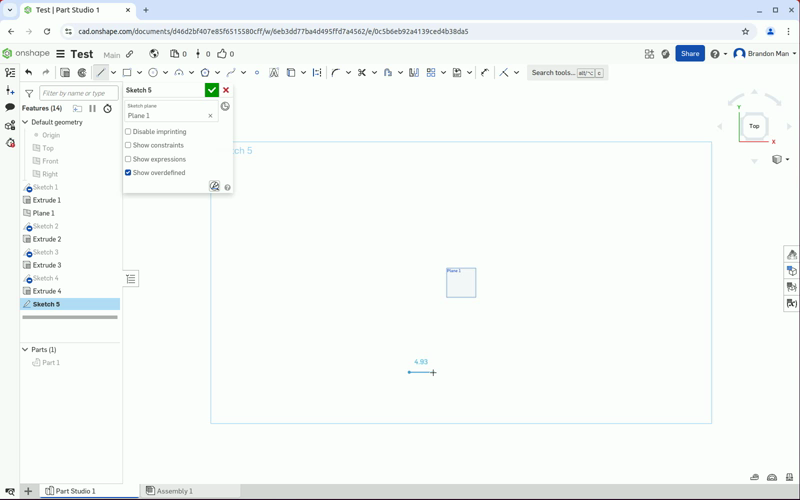
key_up(shift)
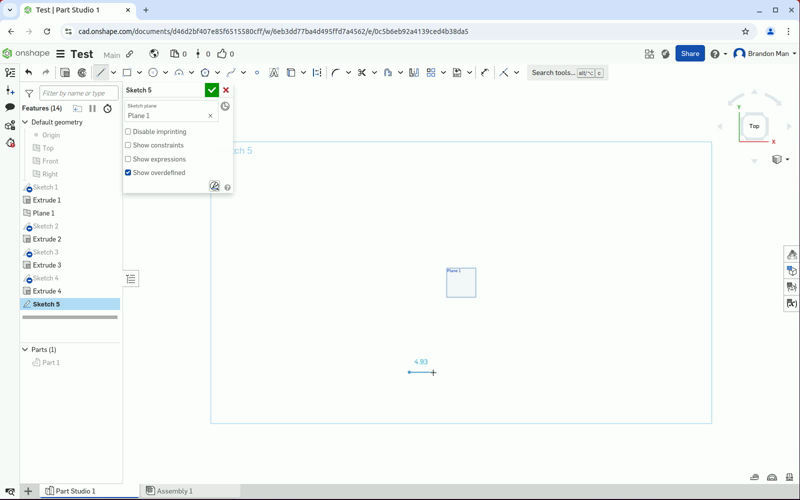
key_down(shift)
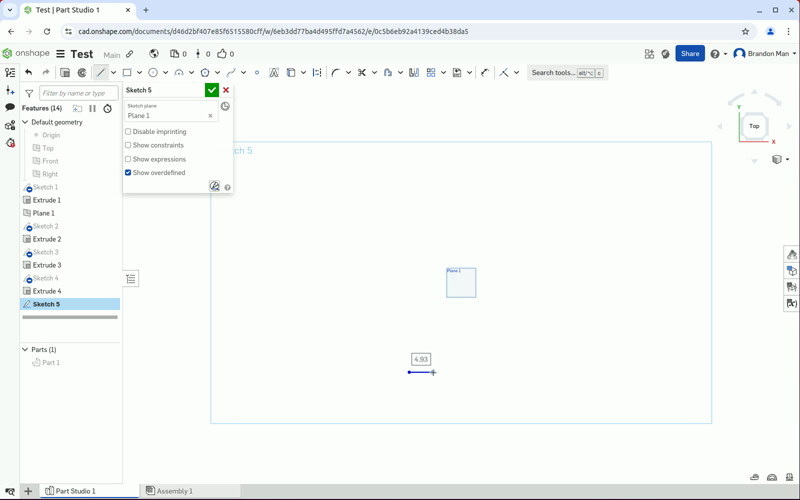
mouse_move(433, 306)
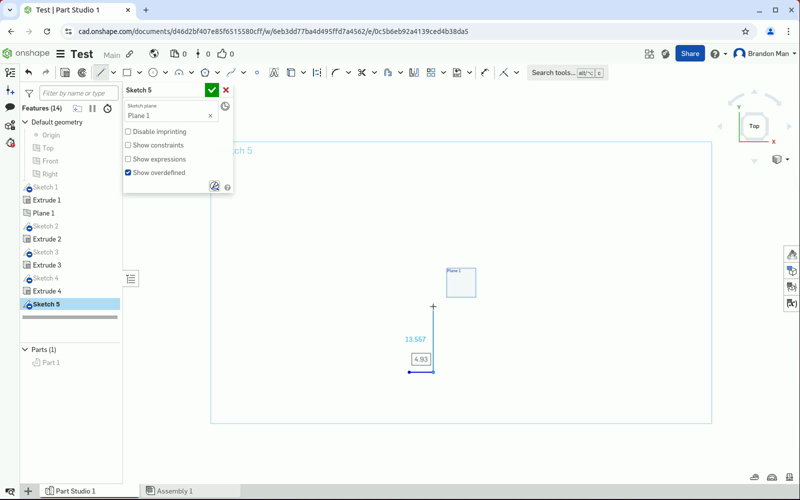
click(433, 306)
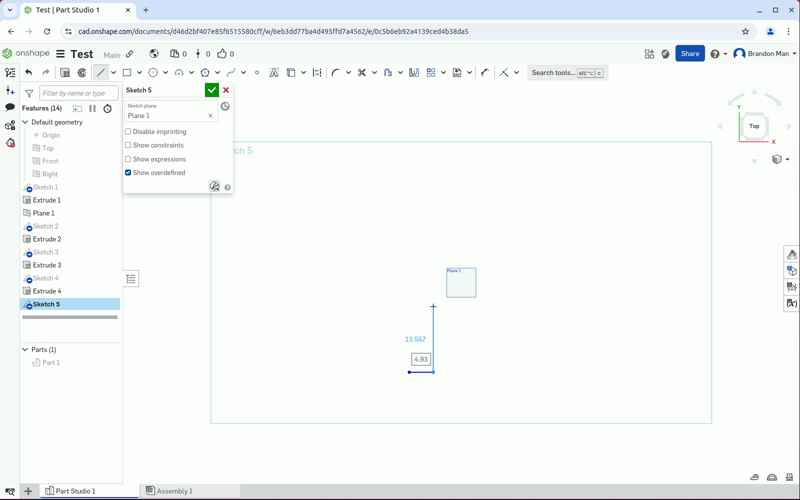
key_up(shift)
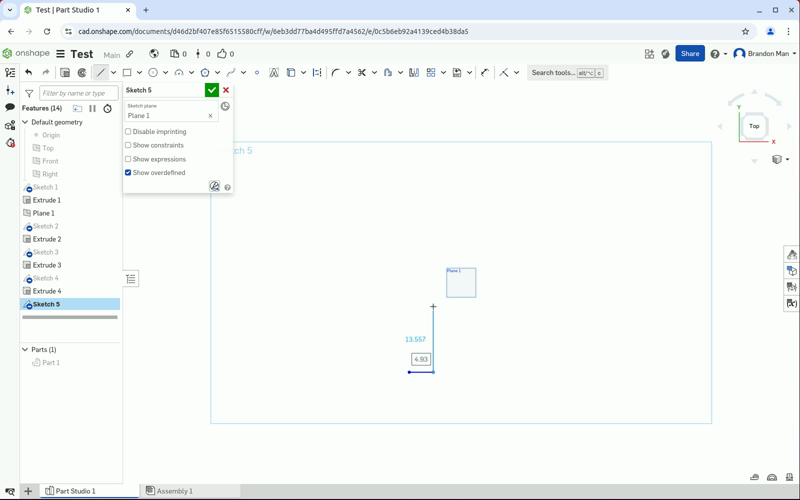
key_down(shift)
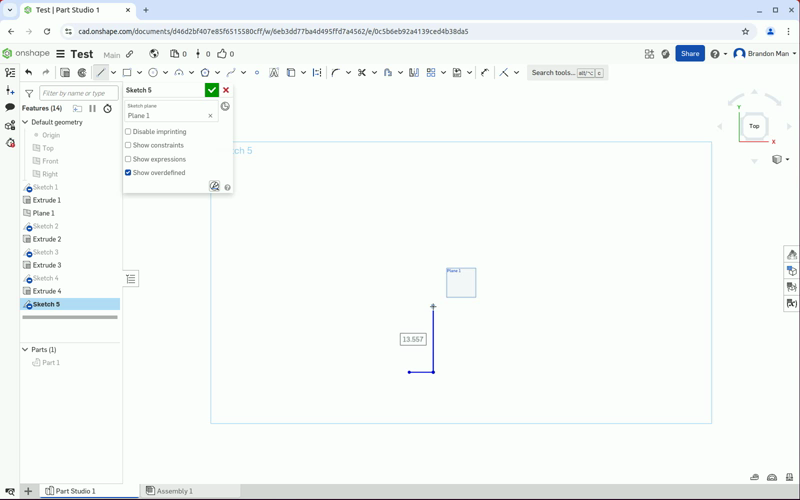
mouse_move(463, 306)
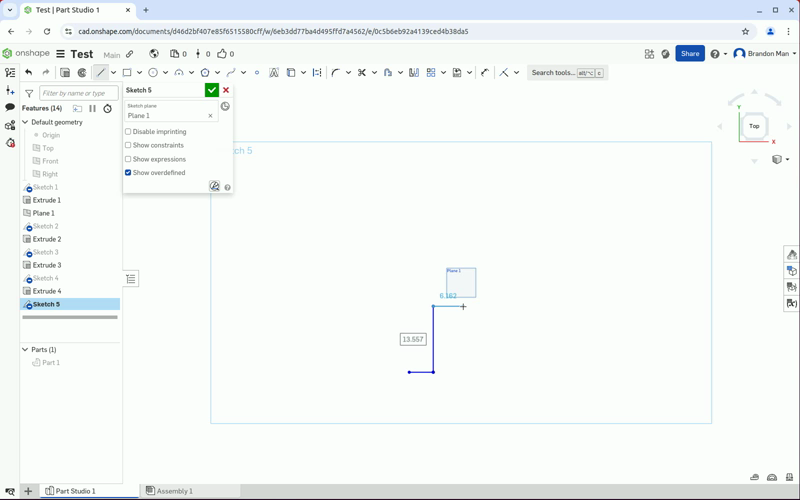
mouse_move(409, 306)
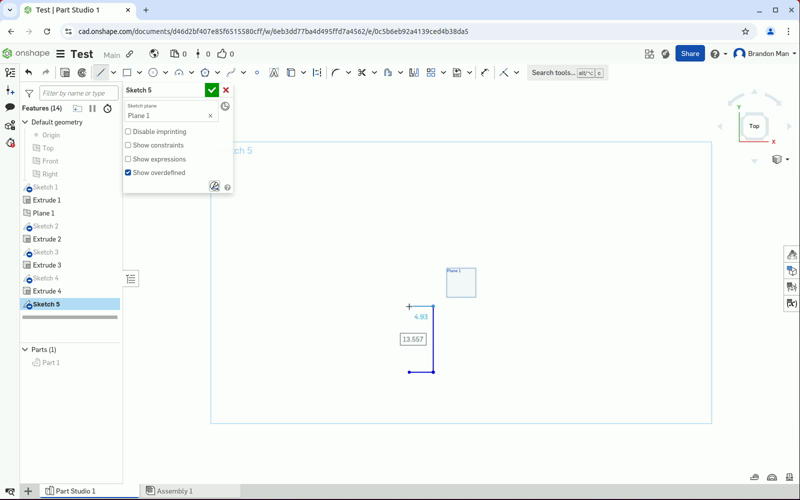
click(409, 306)
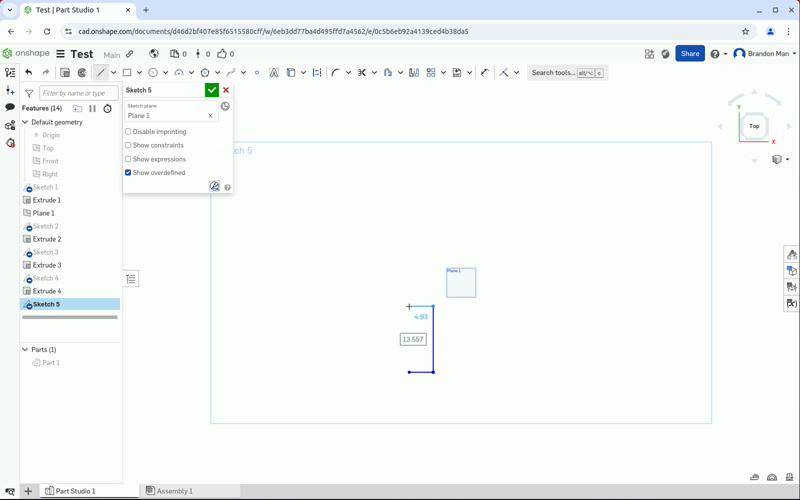
key_up(shift)
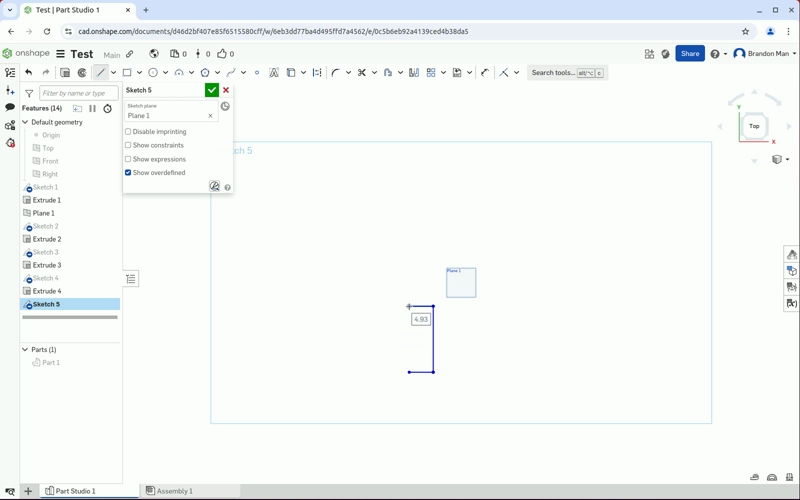
key_down(shift)
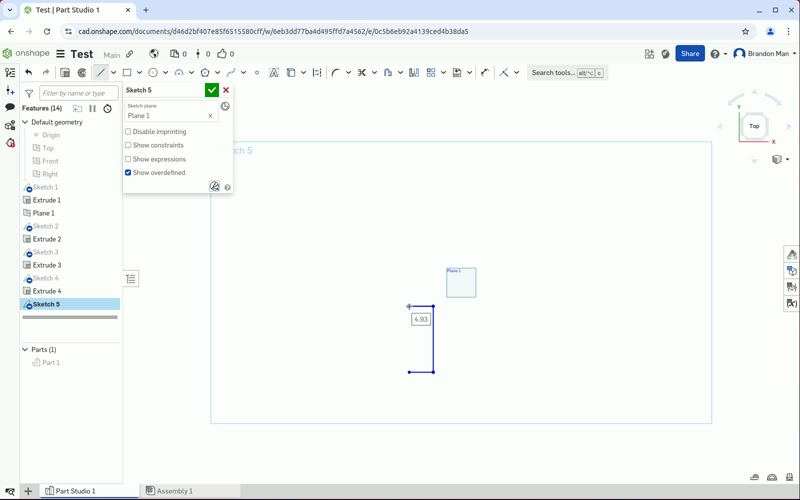
mouse_move(409, 372)
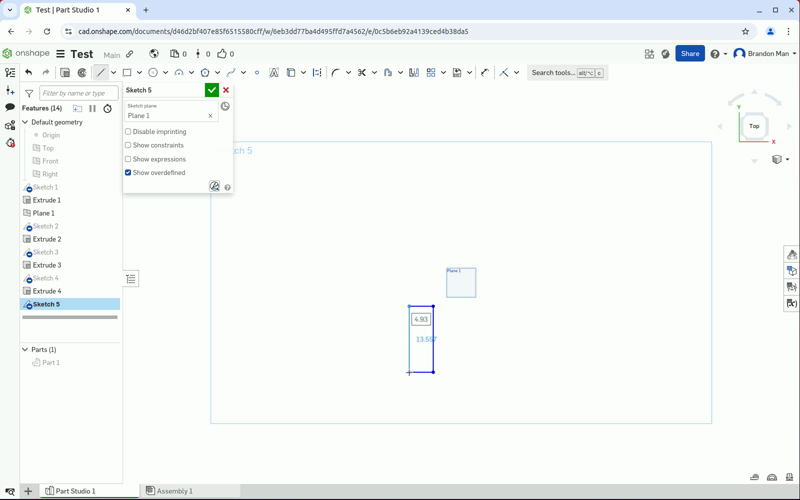
key_up(shift)
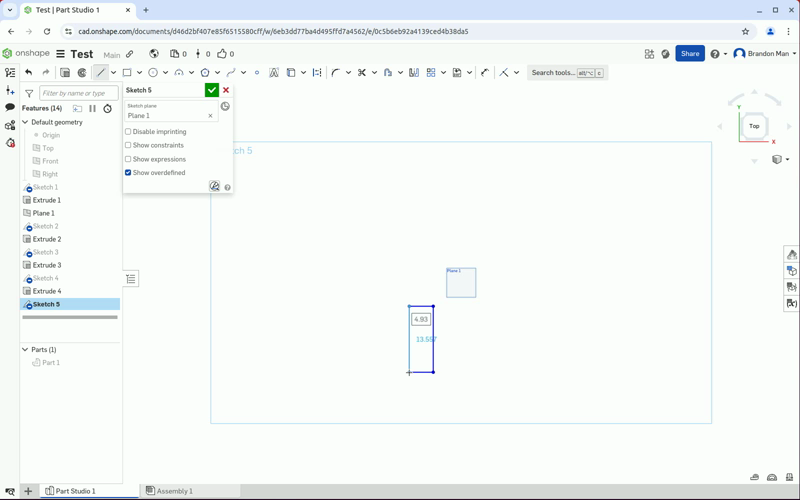
click(409, 372)
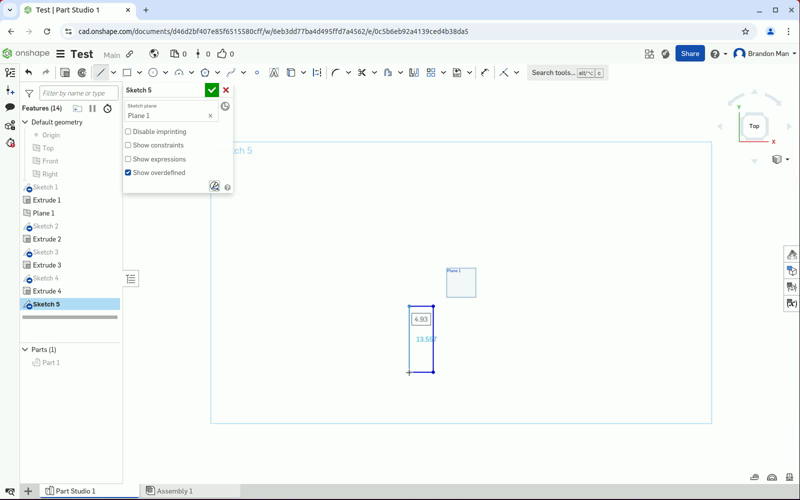
key(esc)
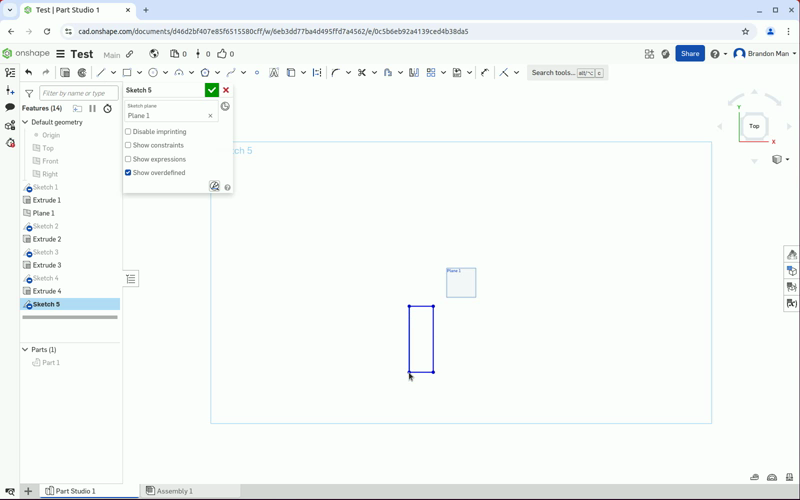
mouse_move(425, 332)
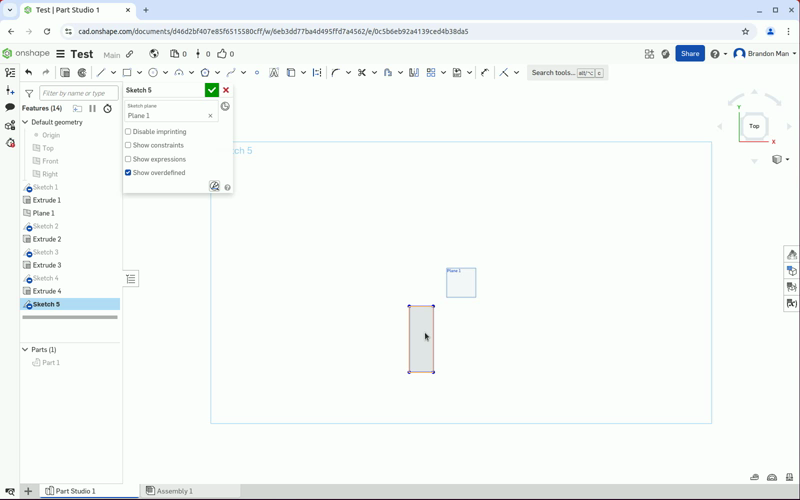
scroll(6)
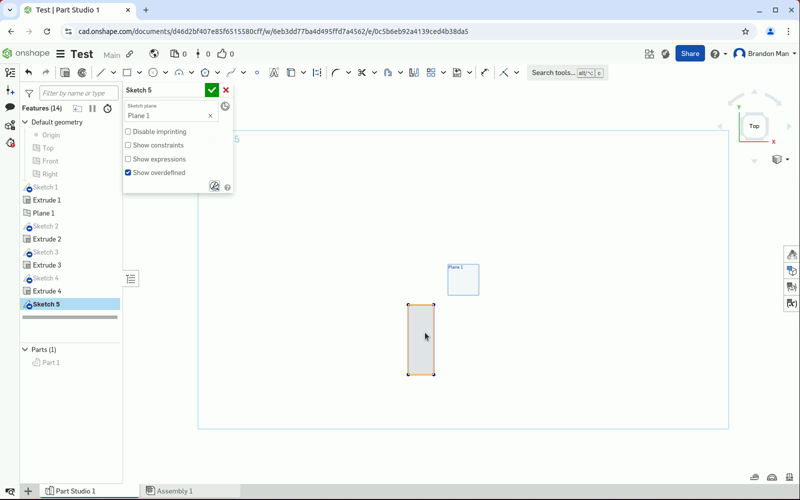
scroll(6)
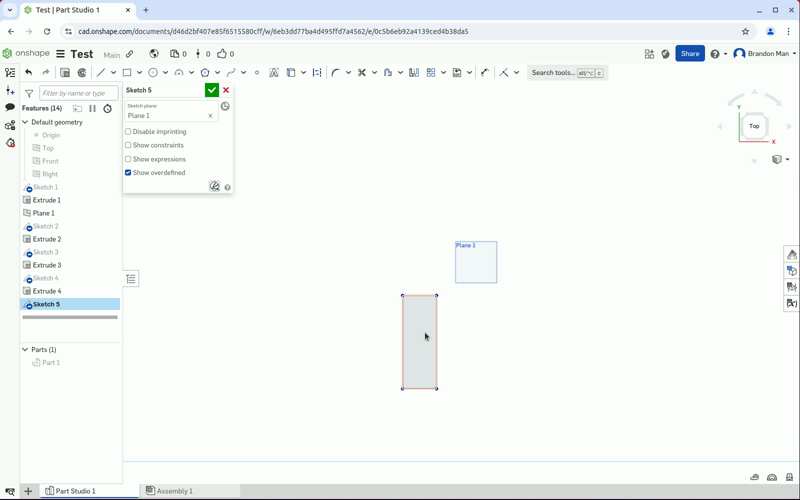
scroll(6)
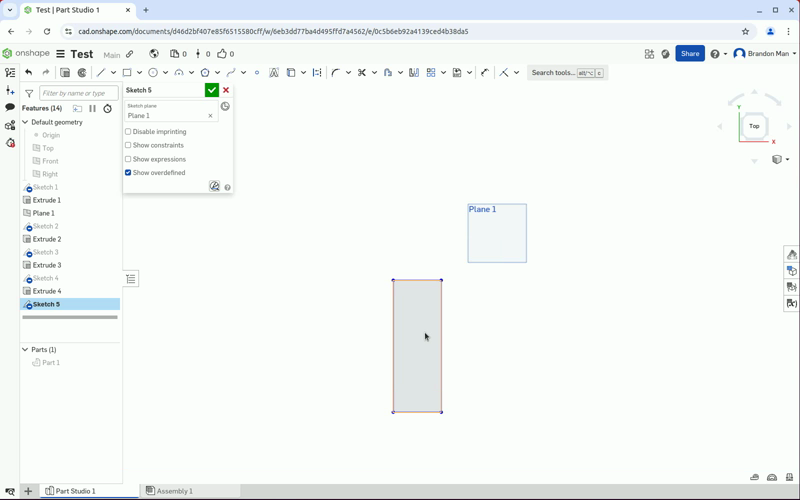
scroll(6)
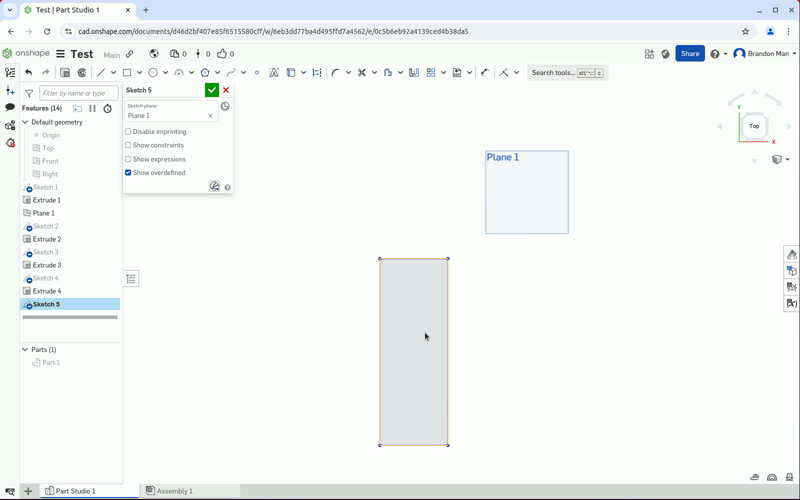
scroll(6)
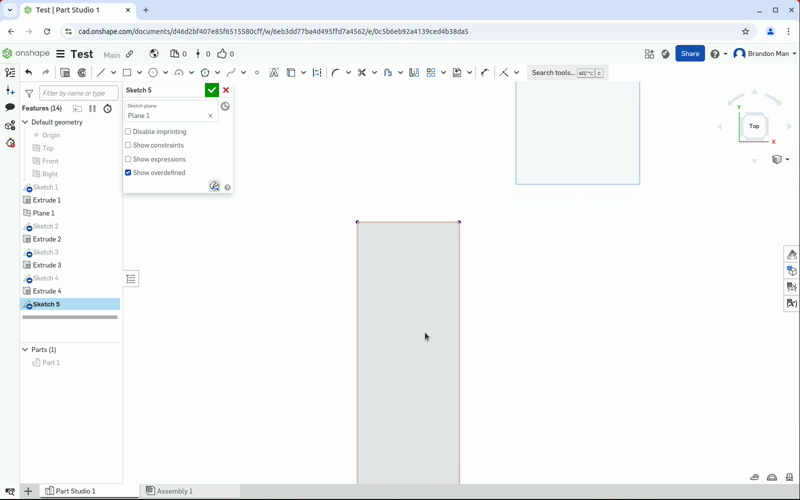
scroll(6)
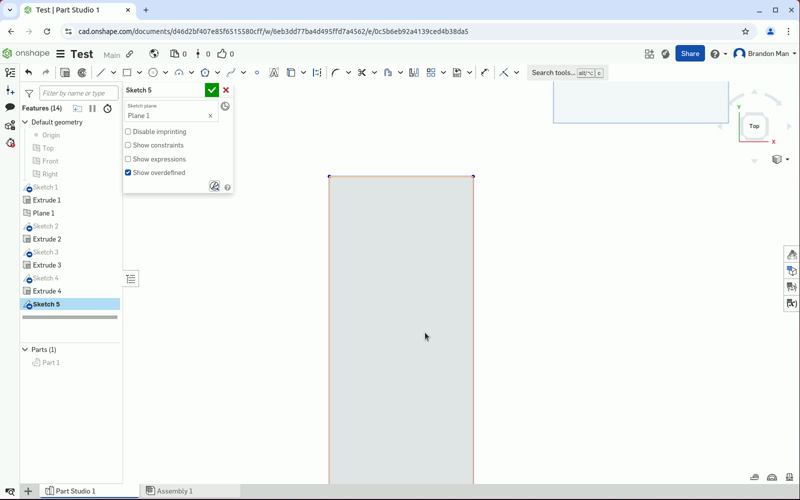
scroll(6)
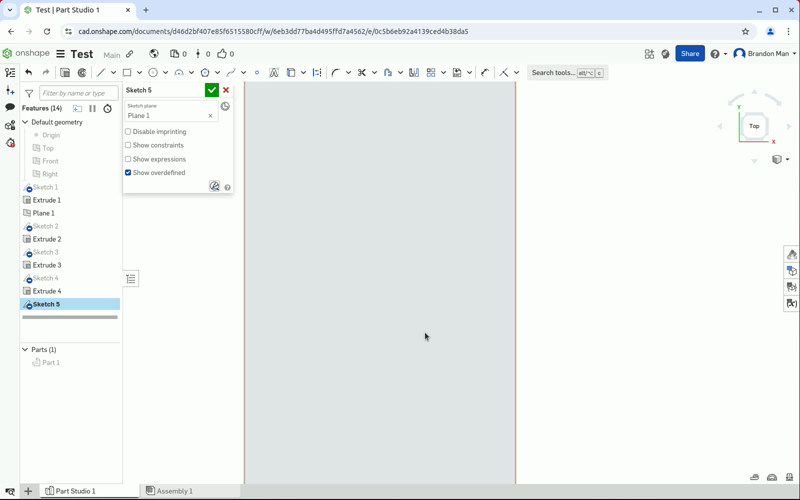
click(425, 332)
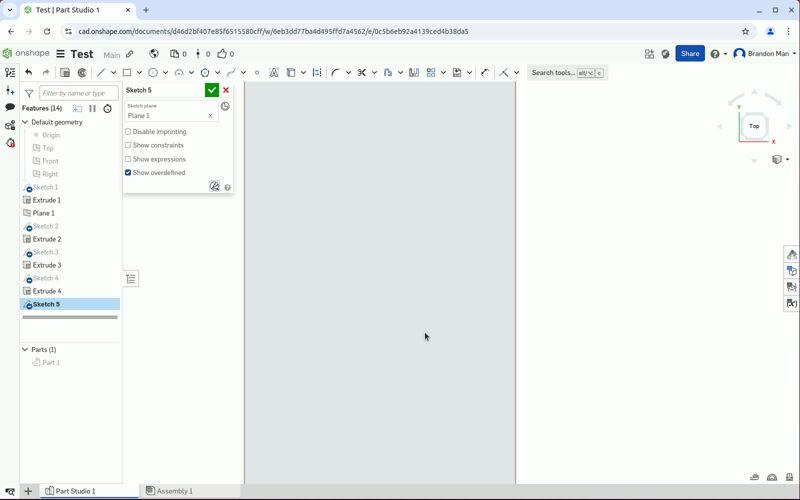
scroll(-6)
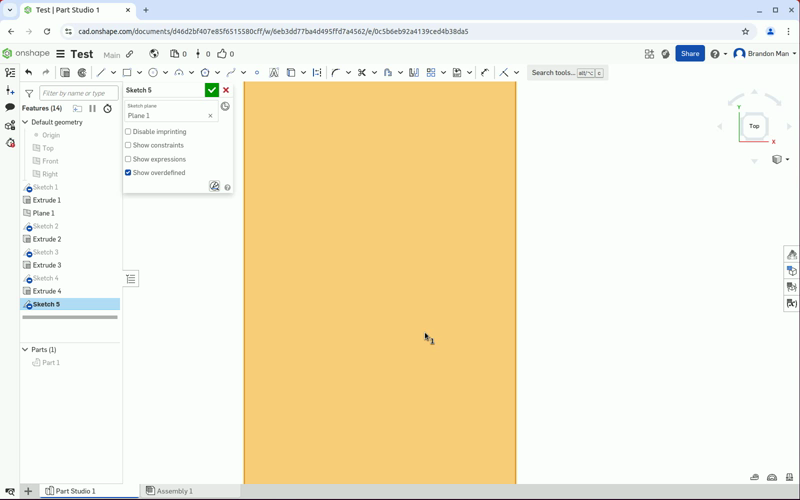
scroll(-6)
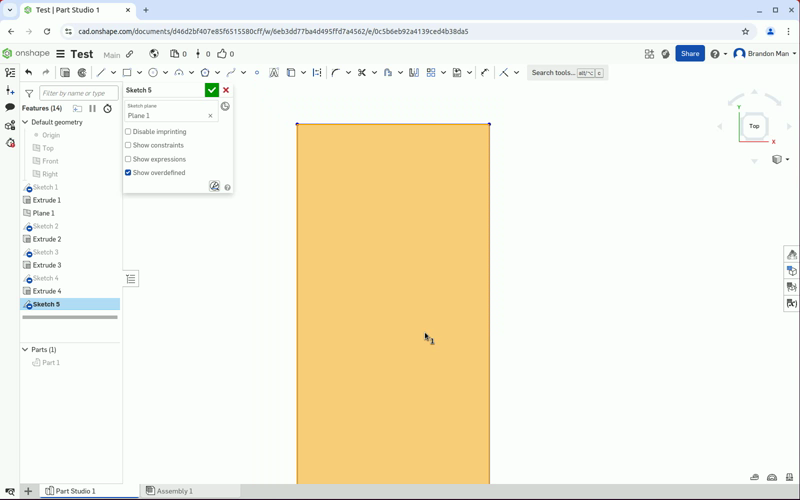
scroll(-6)
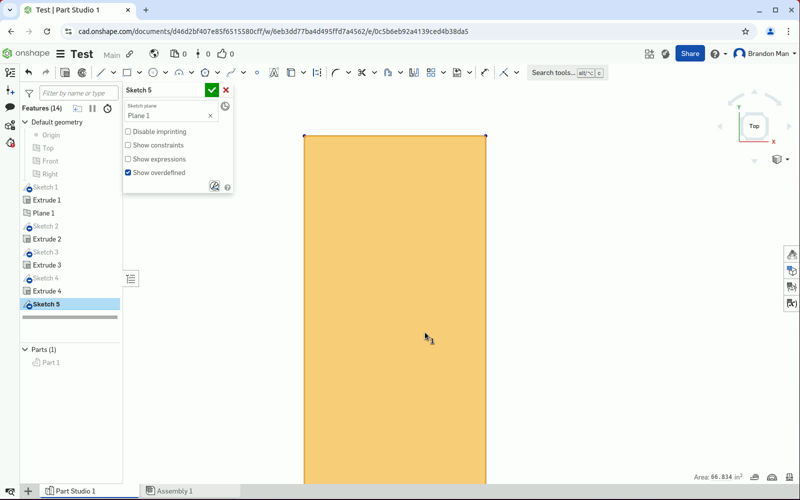
scroll(-6)
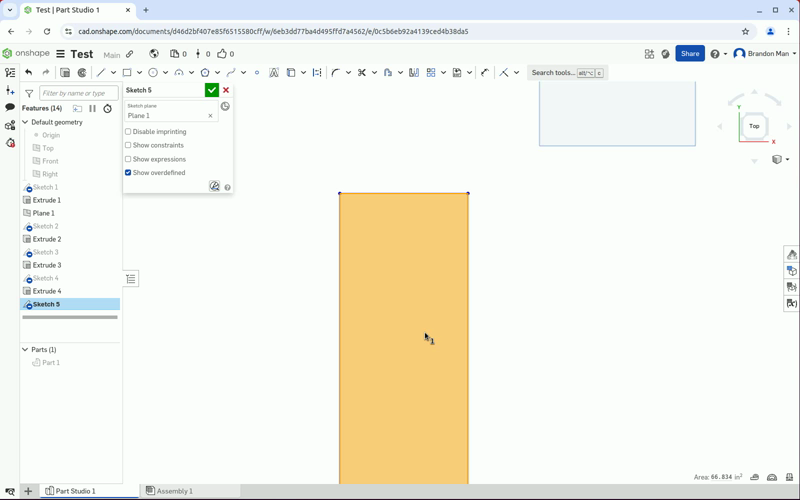
scroll(-6)
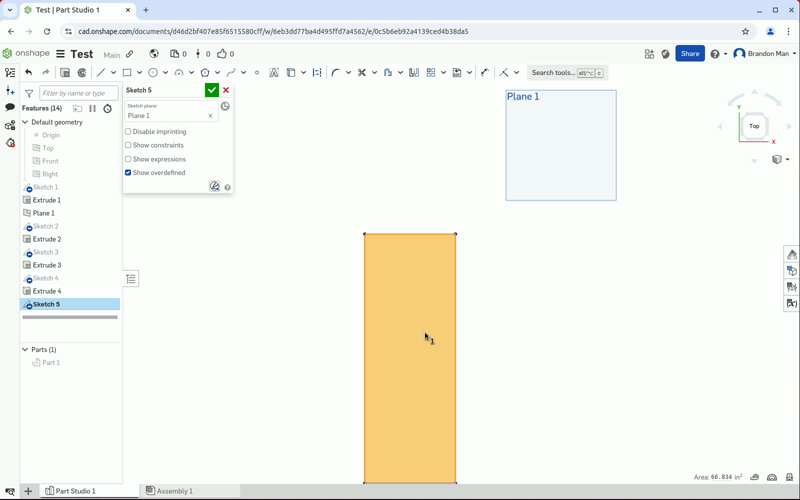
scroll(-6)
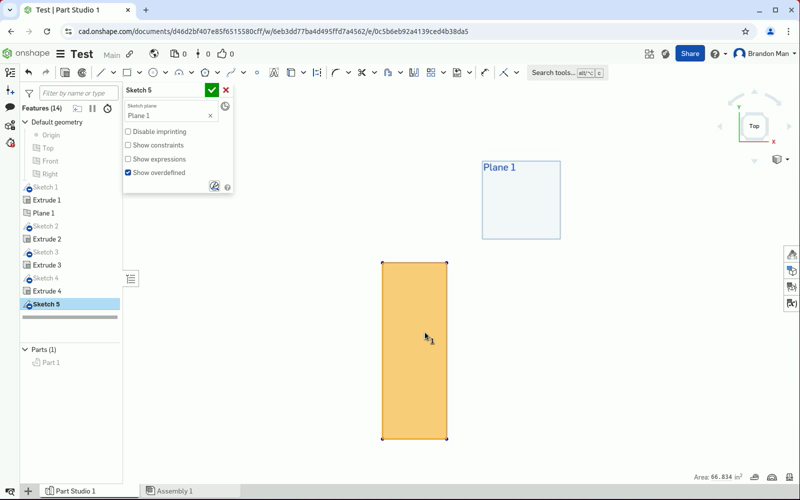
scroll(-6)
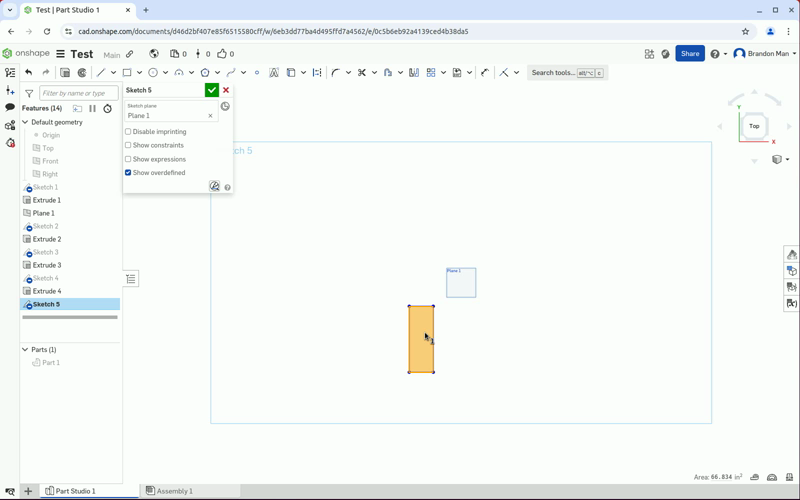
mouse_move(73, 352)
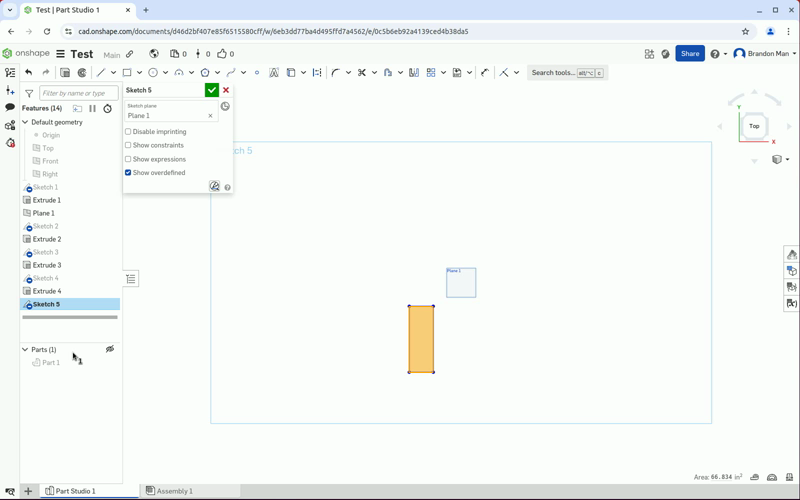
key(shift+y)
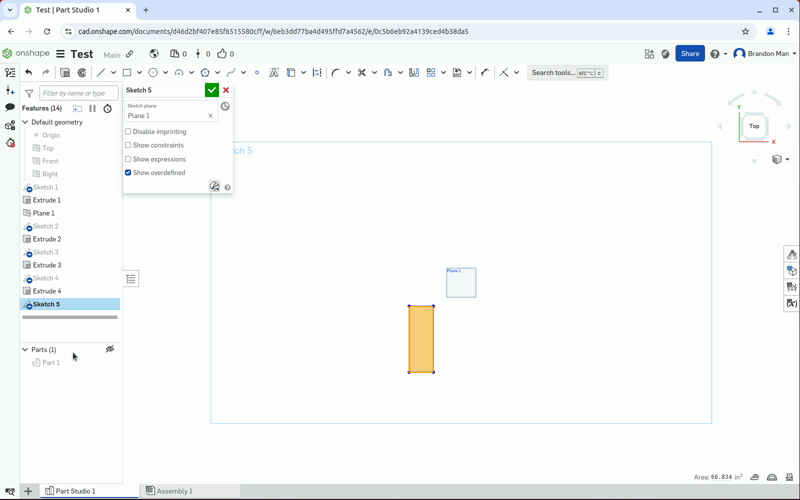
key(shift+e)
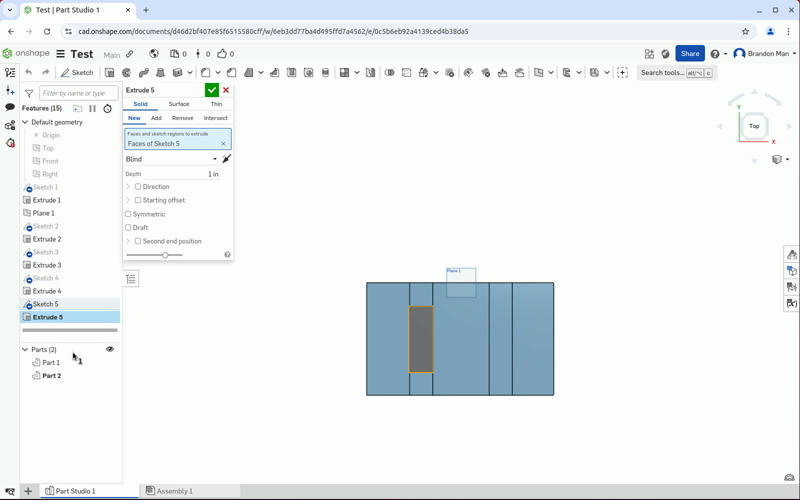
mouse_move(143, 106)
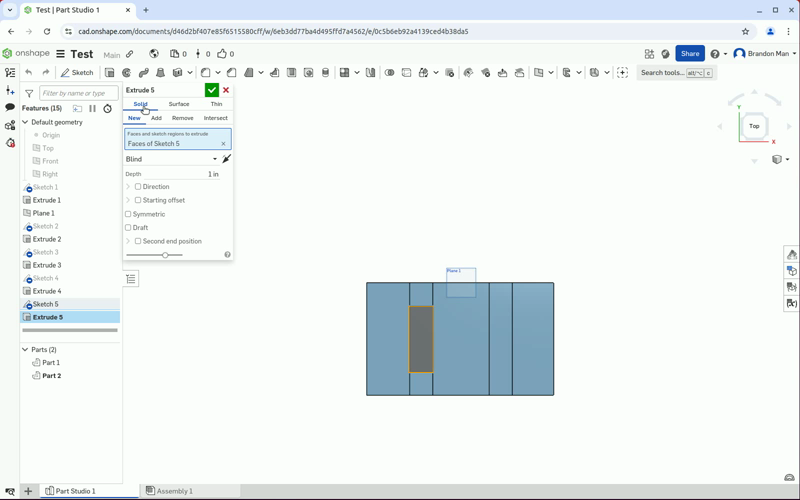
click(143, 106)
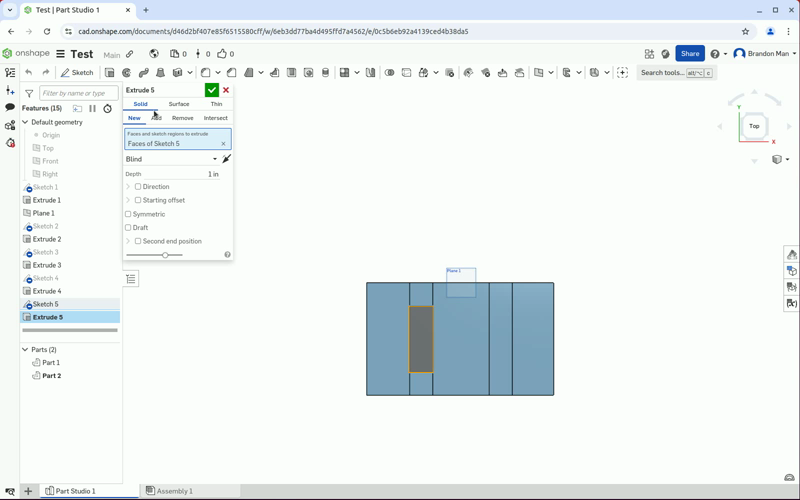
mouse_move(186, 120)
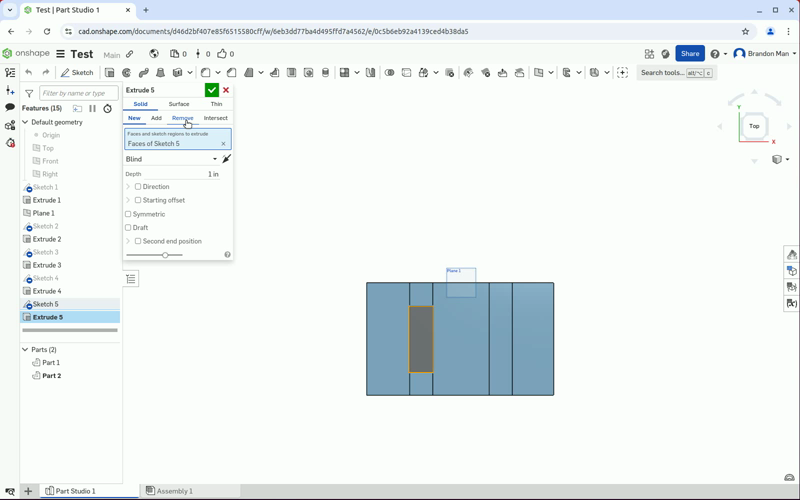
click(186, 120)
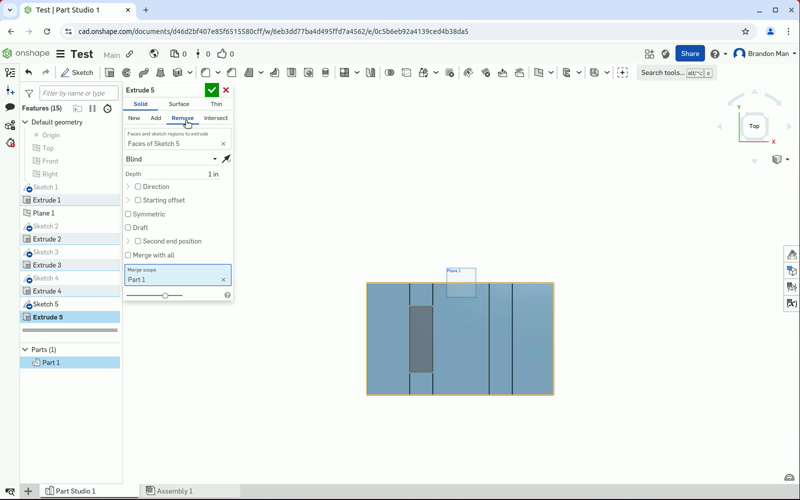
key(tab, 4)
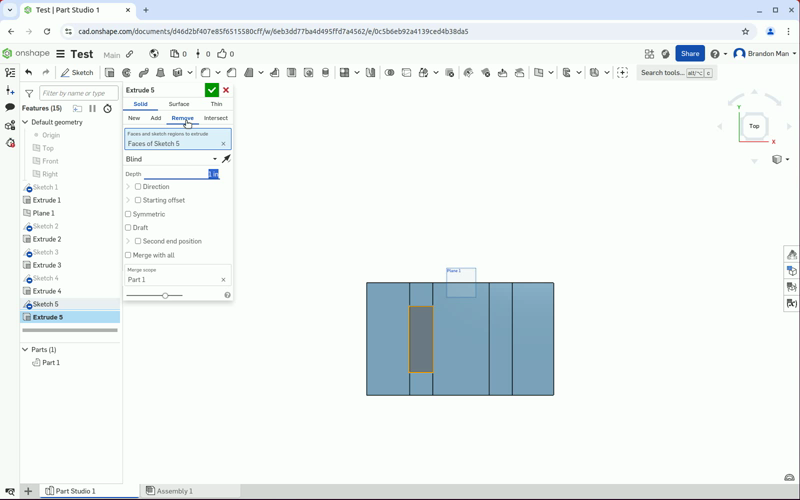
text(3.129)
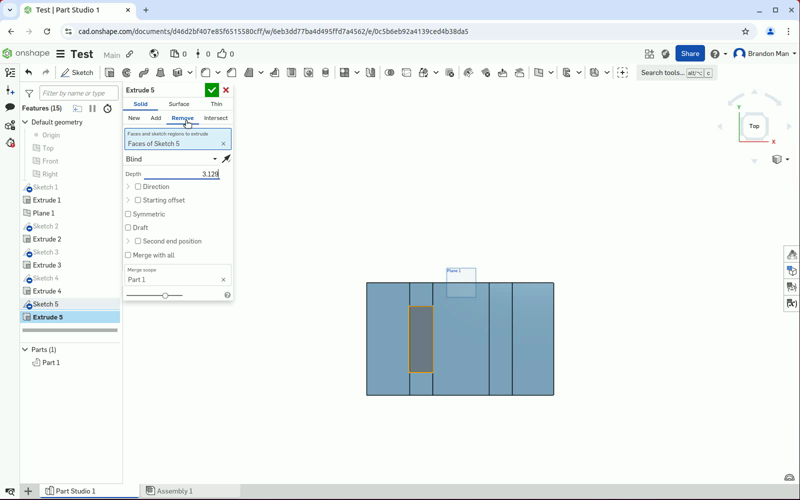
key(tab, 6)
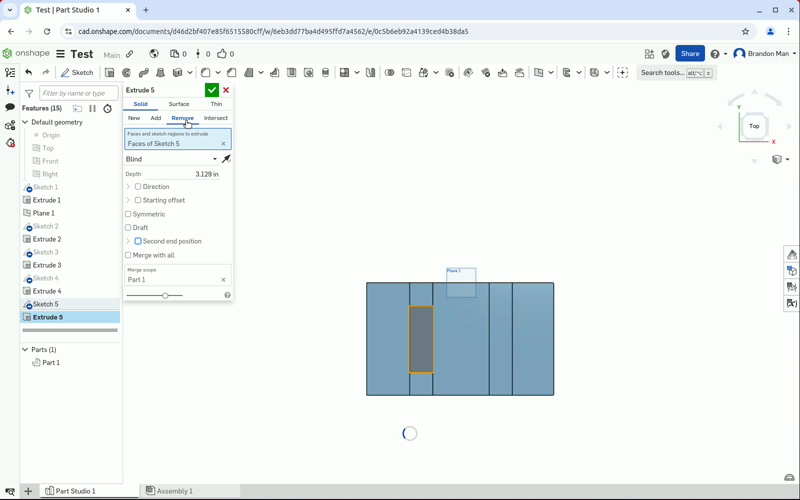
key(space)
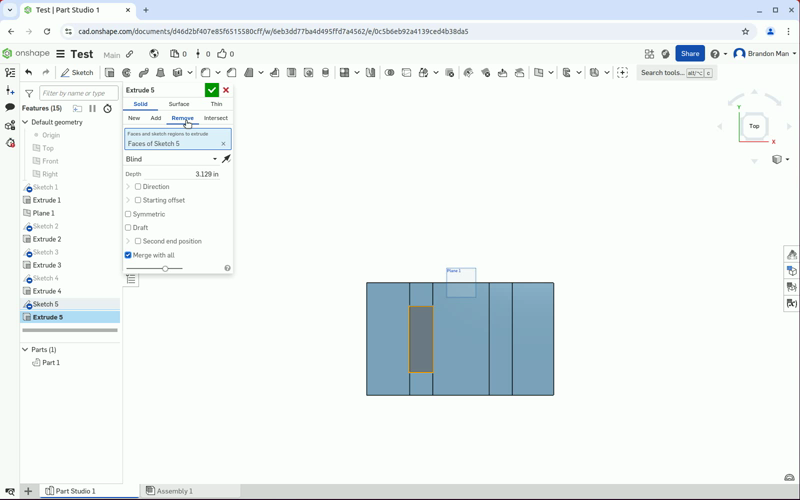
key(enter)
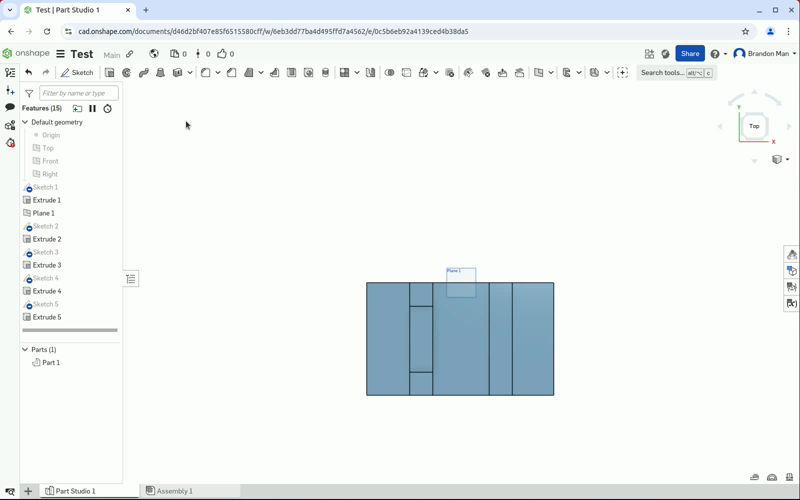
key(shift+h)
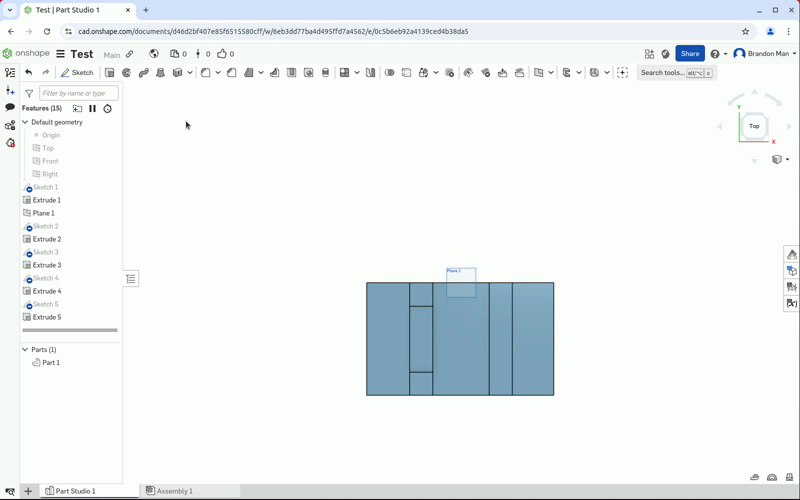
key(shift+h)
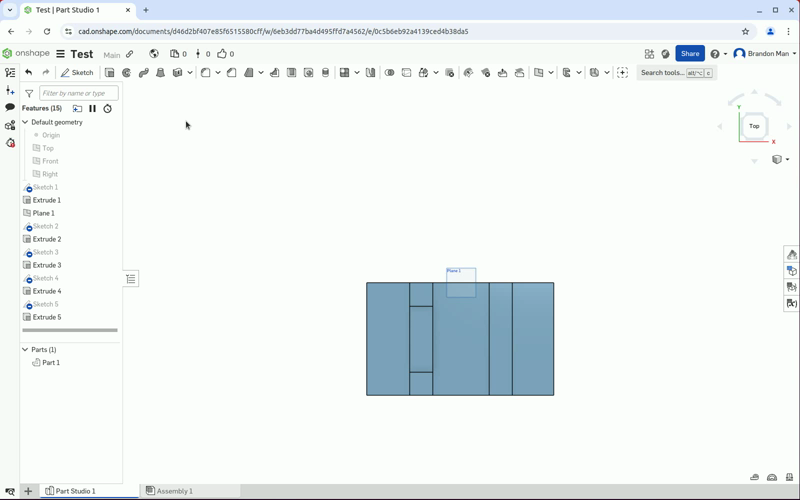
mouse_move(73, 189)
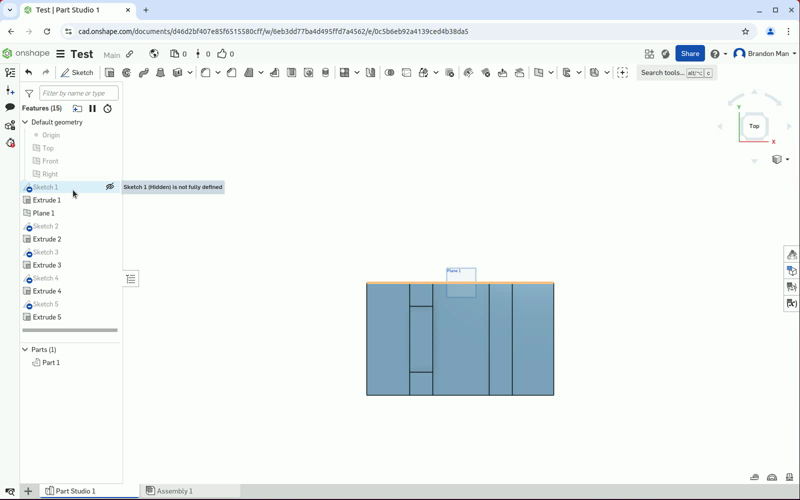
click(73, 189)
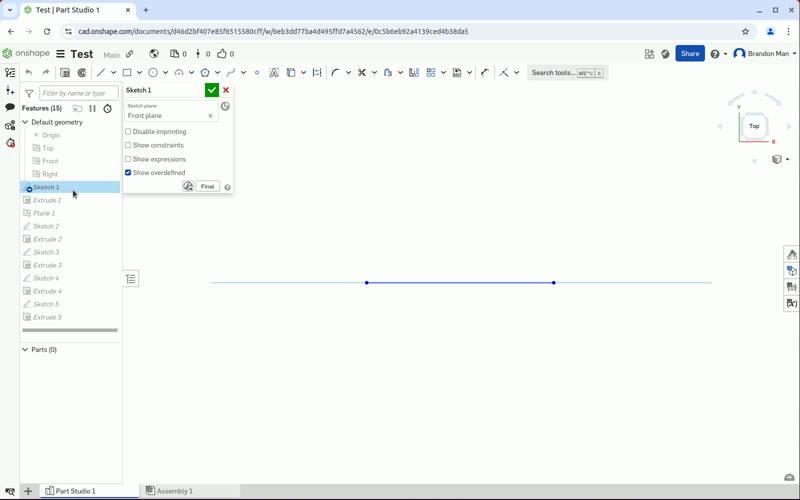
mouse_move(229, 92)
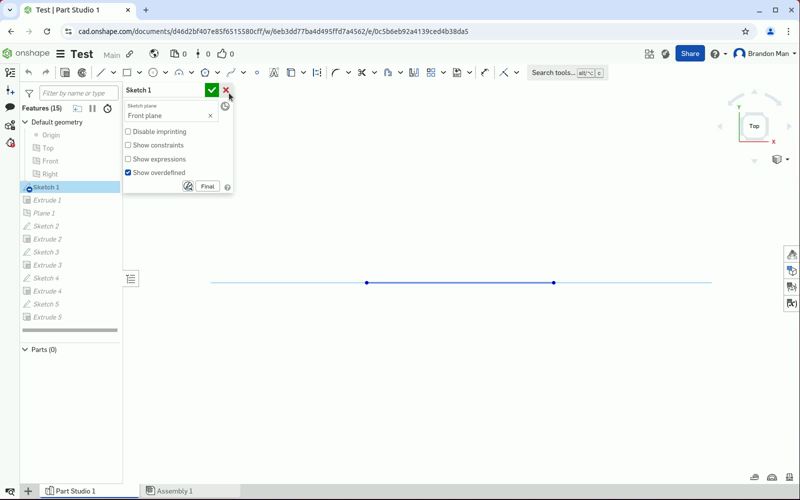
click(229, 92)
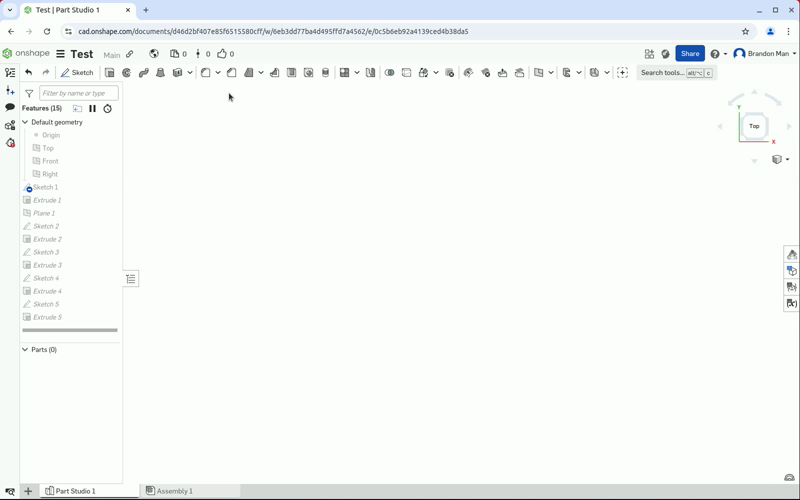
key(shift+s)
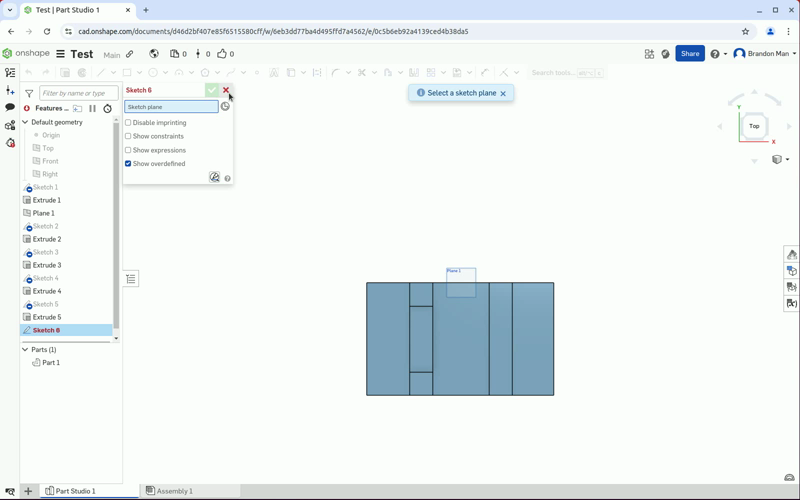
mouse_move(69, 215)
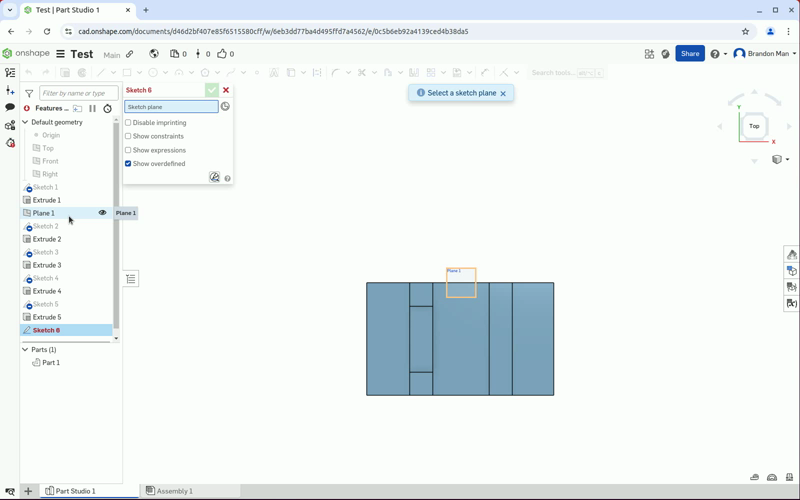
click(69, 215)
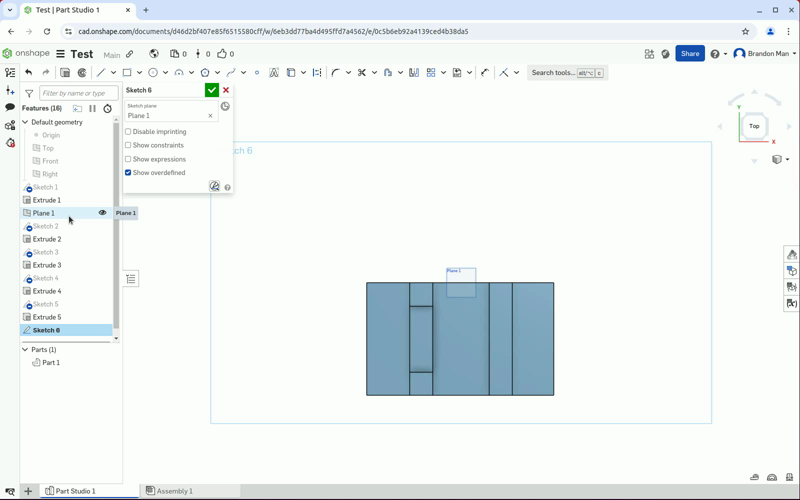
mouse_move(73, 352)
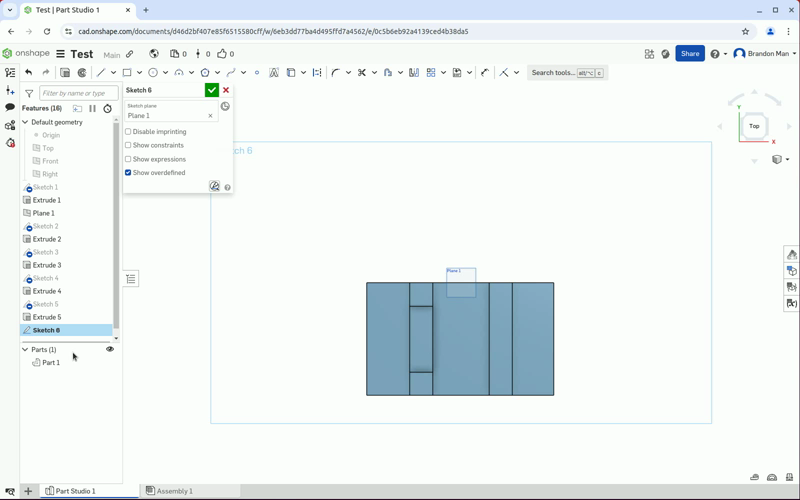
key(y)
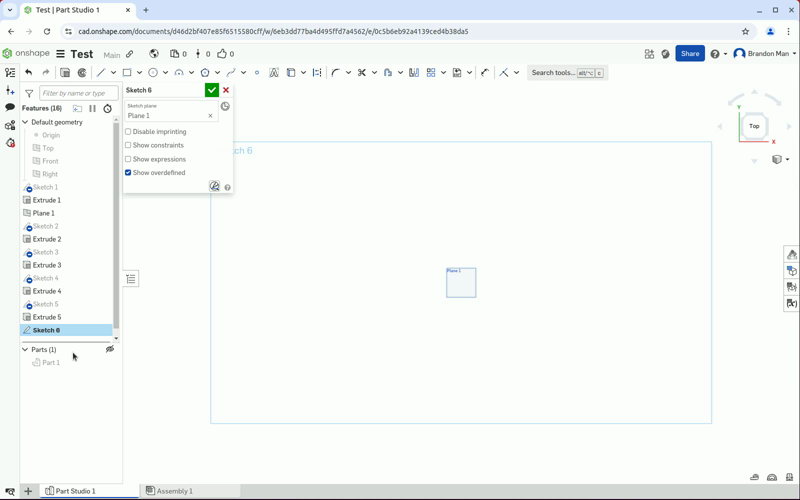
key(l)
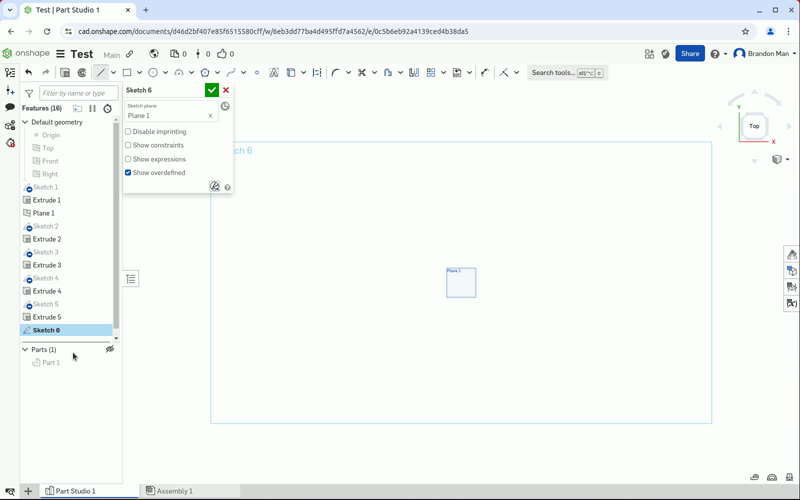
key_down(shift)
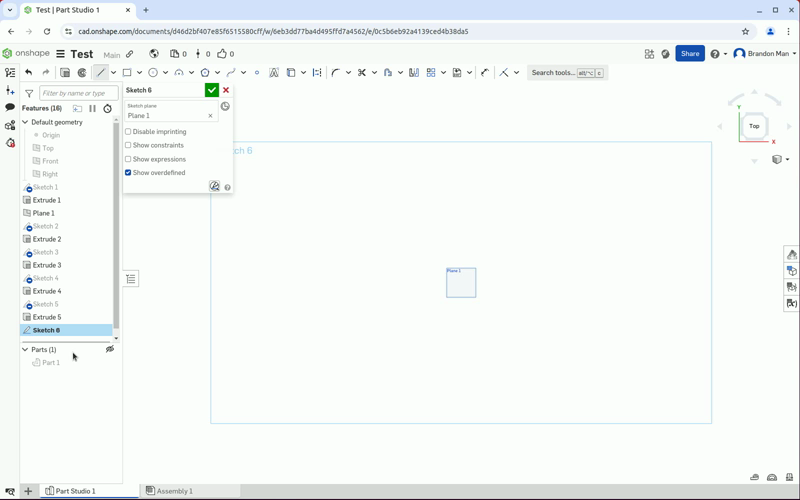
mouse_move(489, 372)
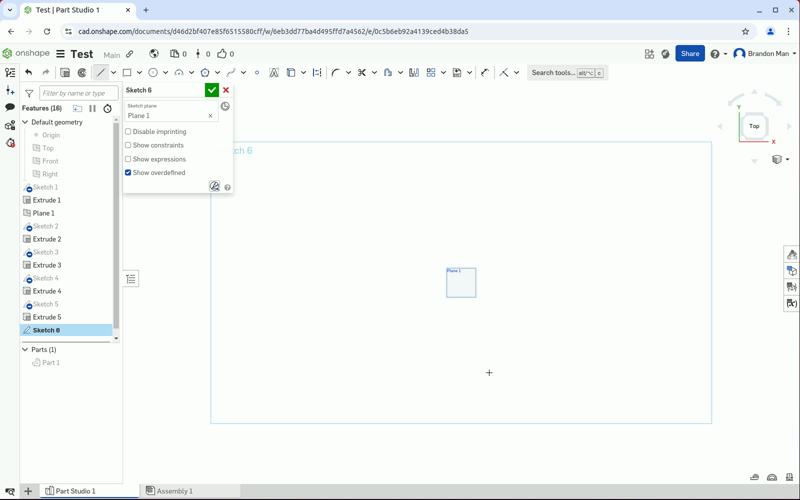
click(489, 372)
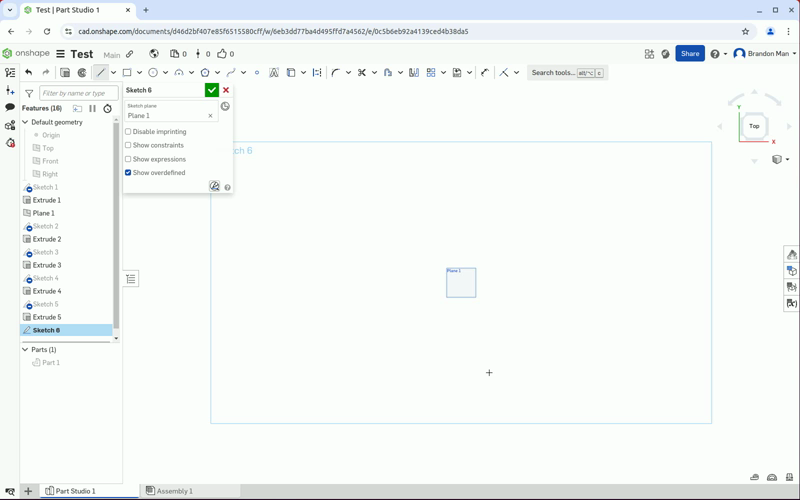
key_up(shift)
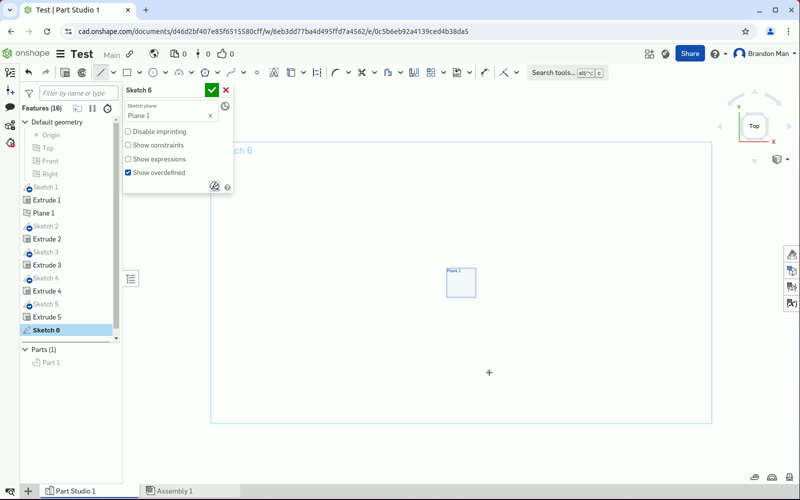
key_down(shift)
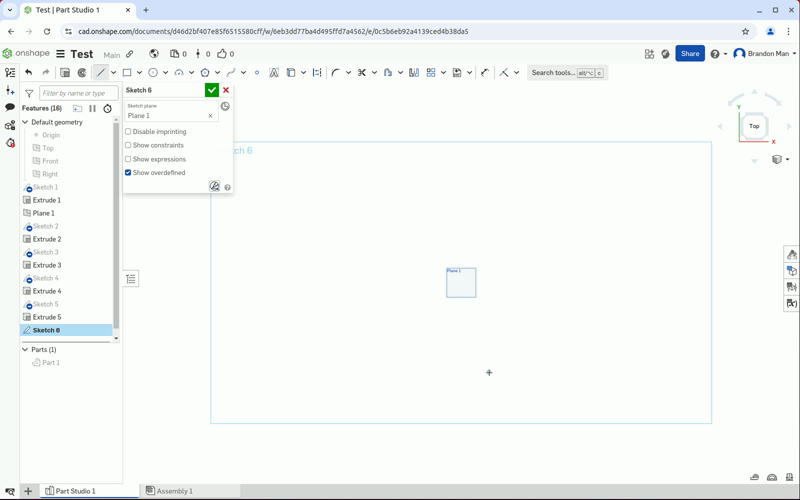
mouse_move(519, 372)
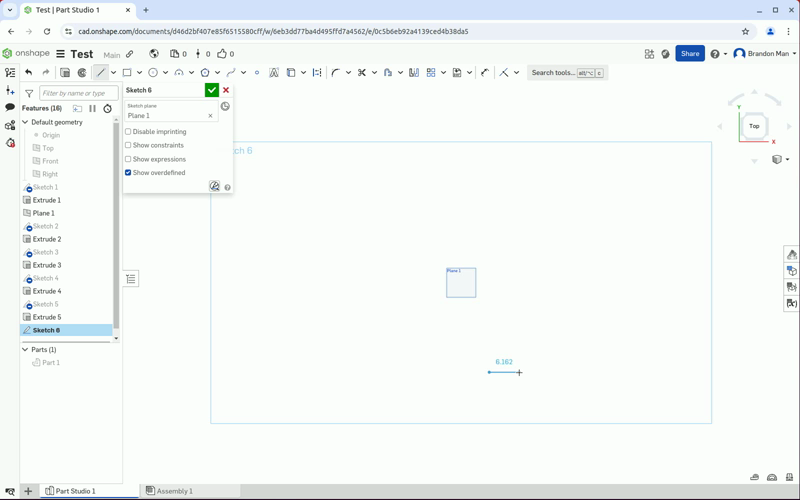
mouse_move(513, 372)
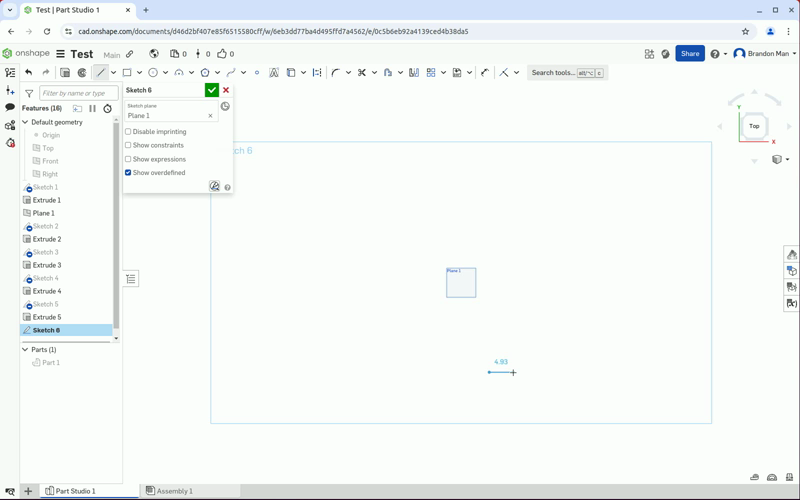
click(513, 372)
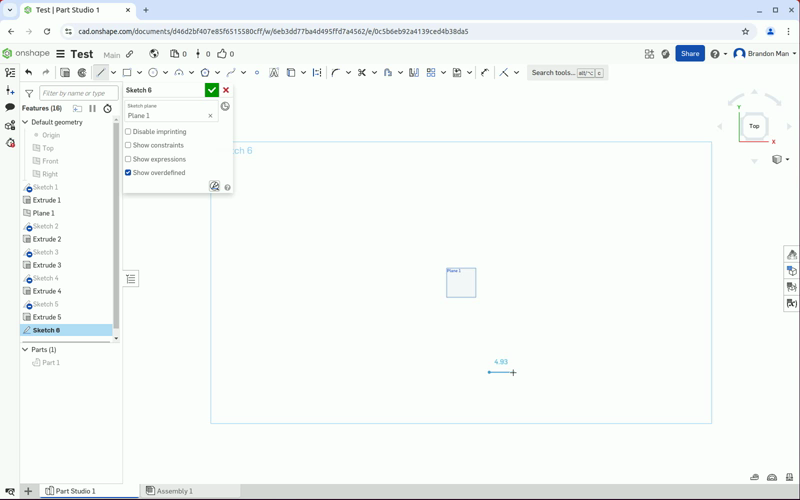
key_up(shift)
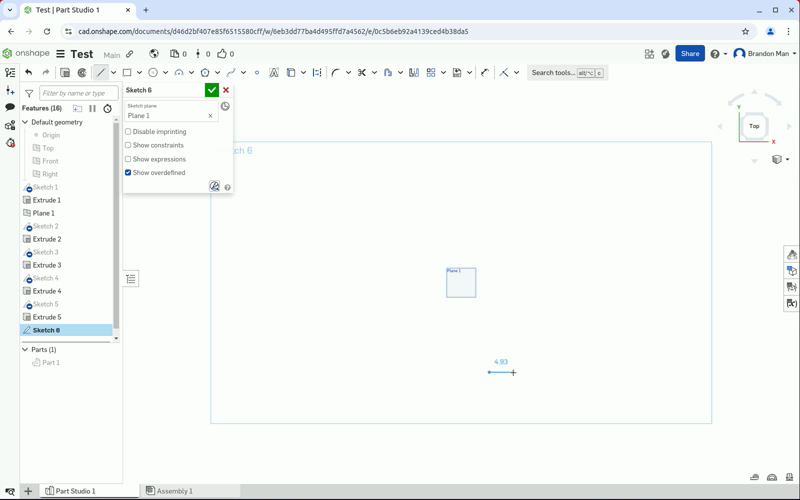
key_down(shift)
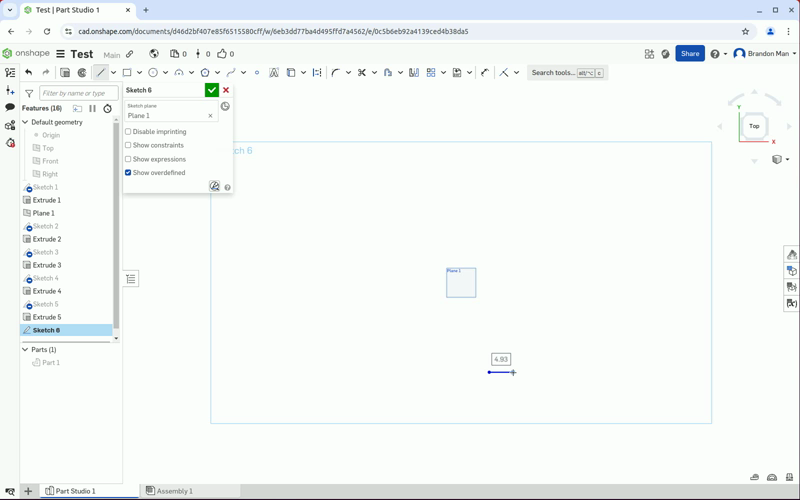
mouse_move(513, 306)
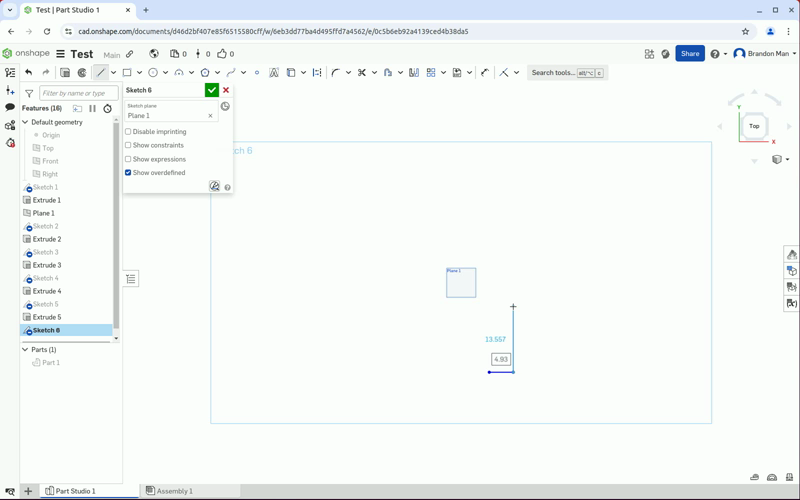
click(513, 306)
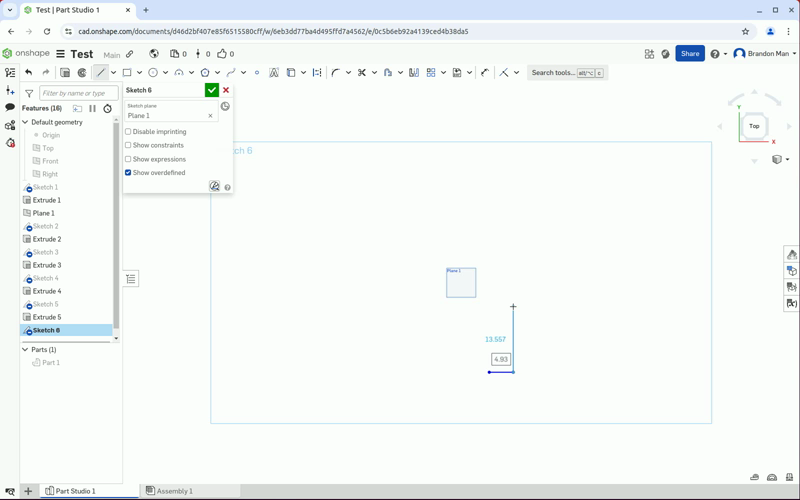
key_up(shift)
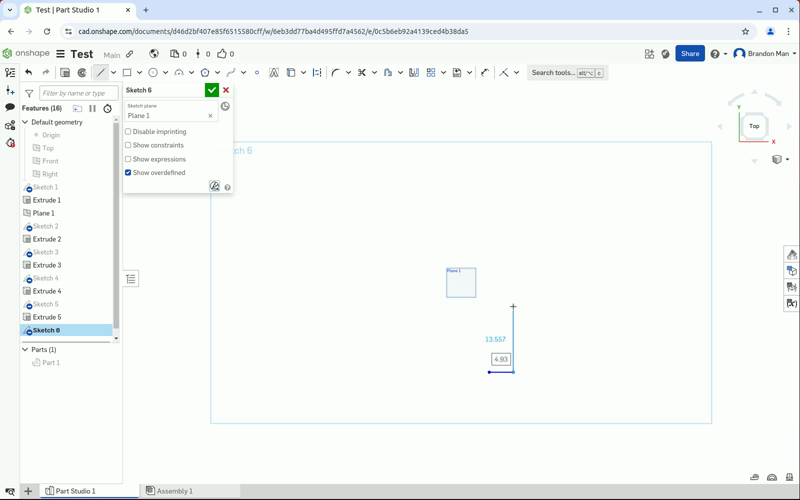
key_down(shift)
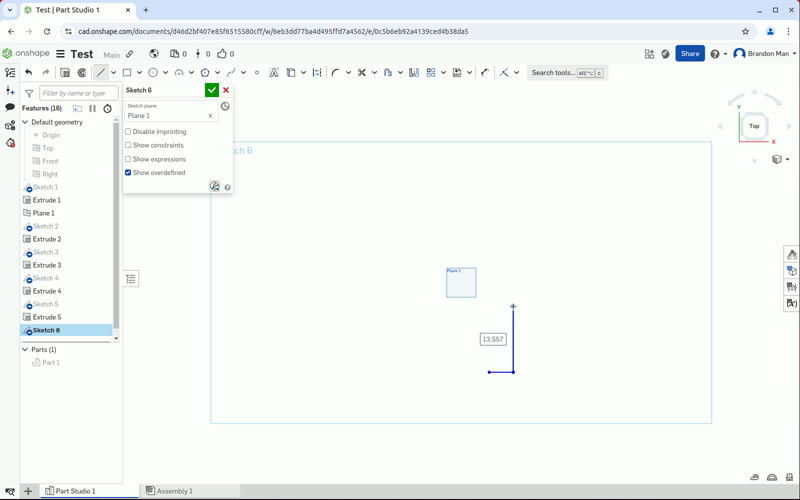
mouse_move(543, 306)
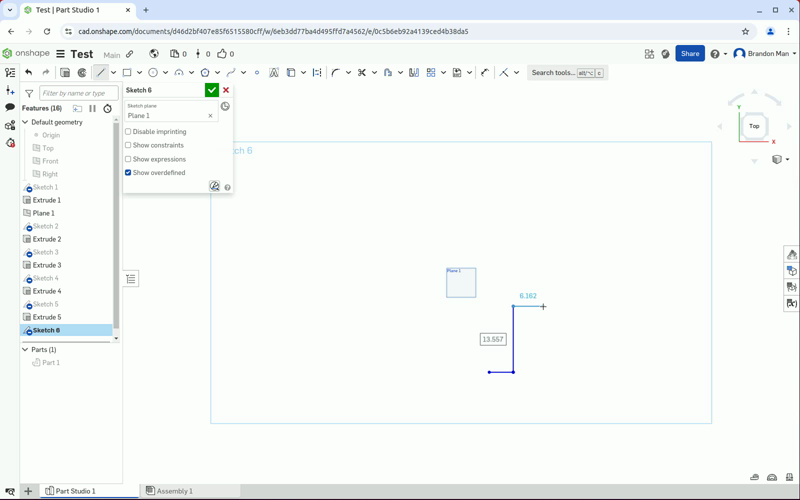
mouse_move(489, 306)
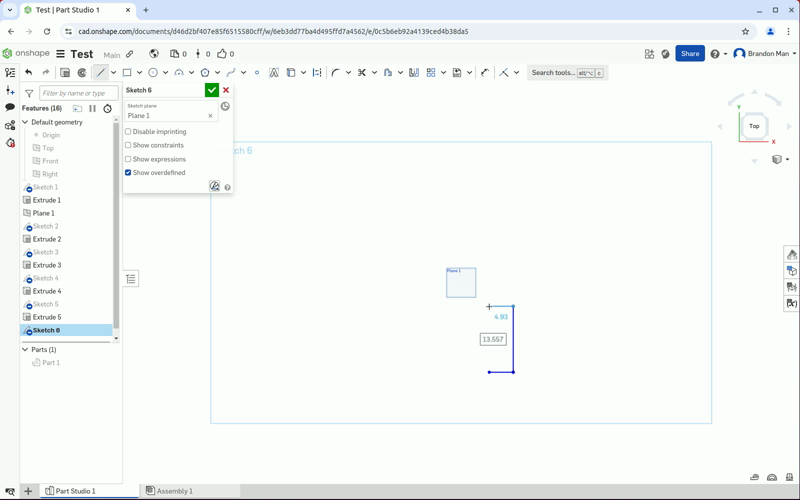
click(489, 306)
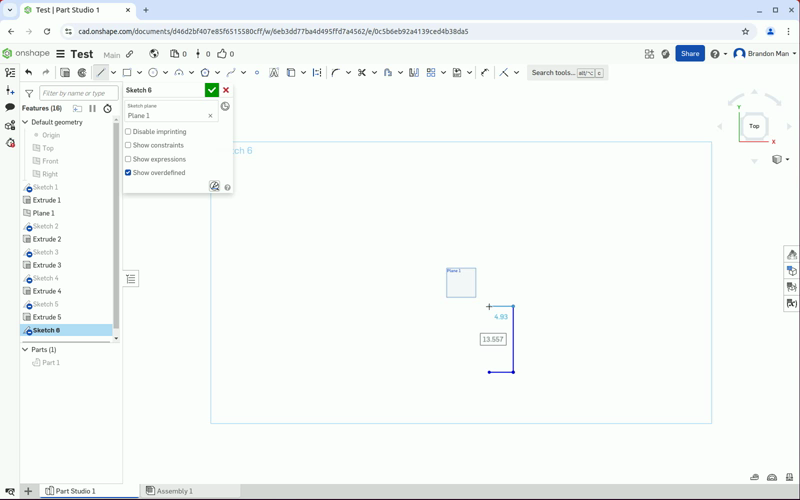
key_up(shift)
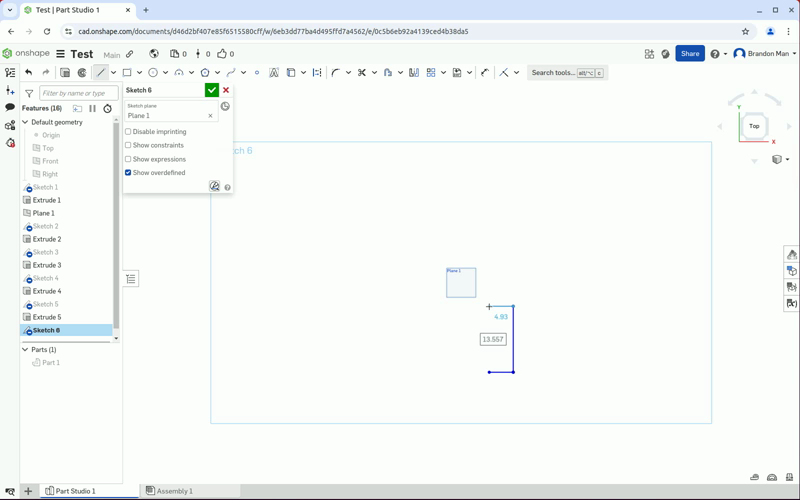
key_down(shift)
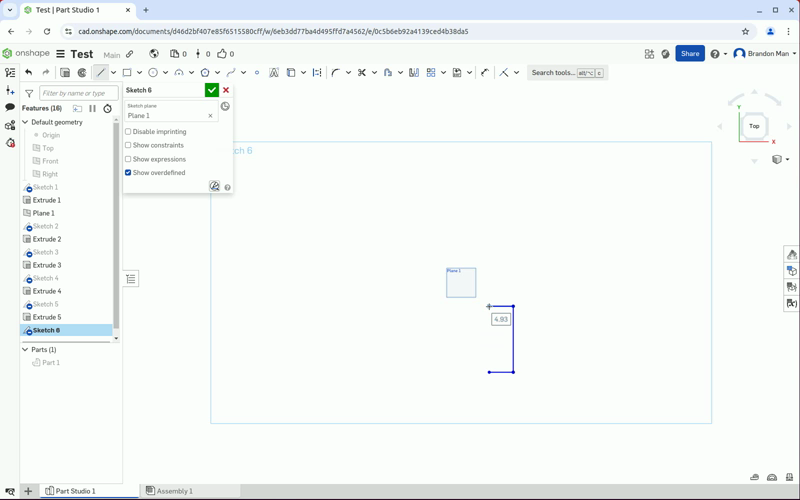
mouse_move(489, 372)
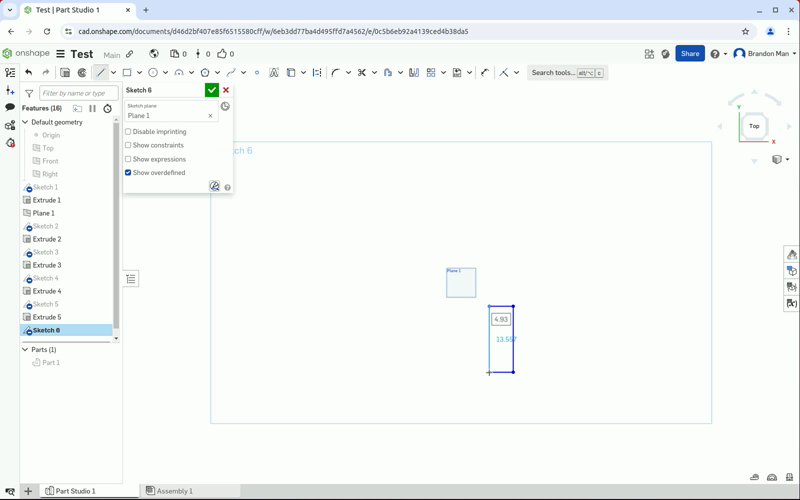
key_up(shift)
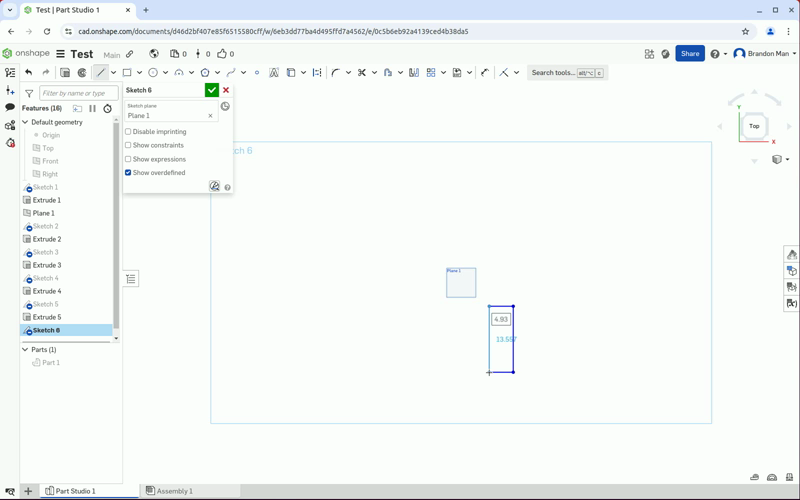
click(489, 372)
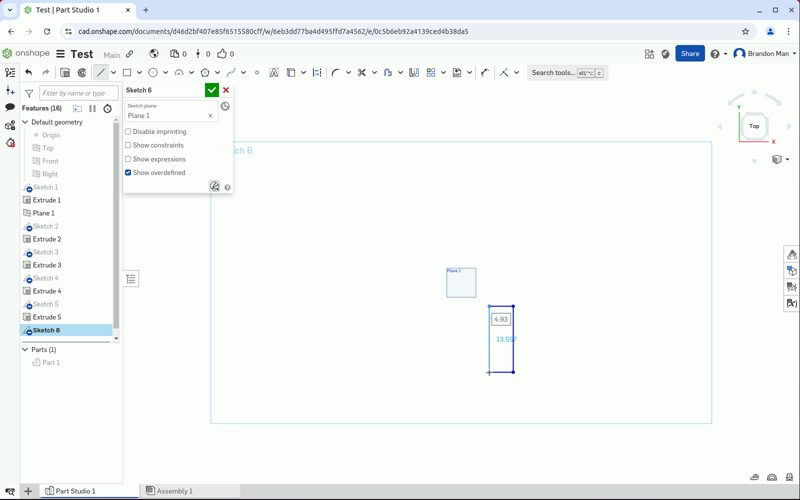
key(esc)
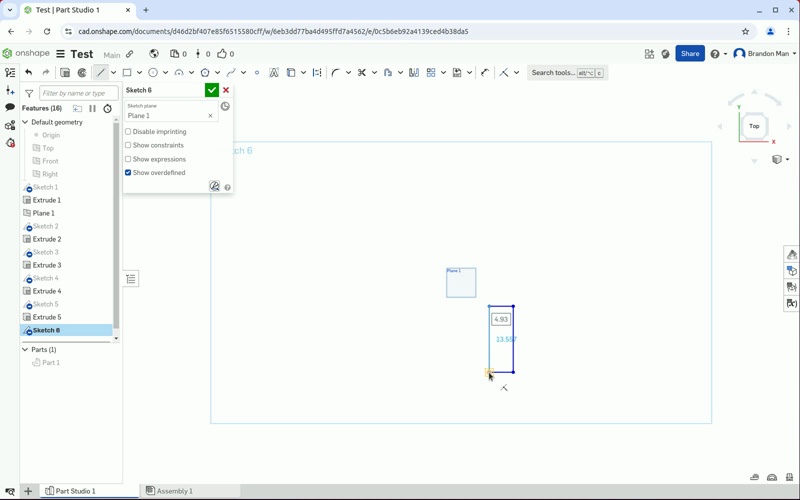
mouse_move(504, 340)
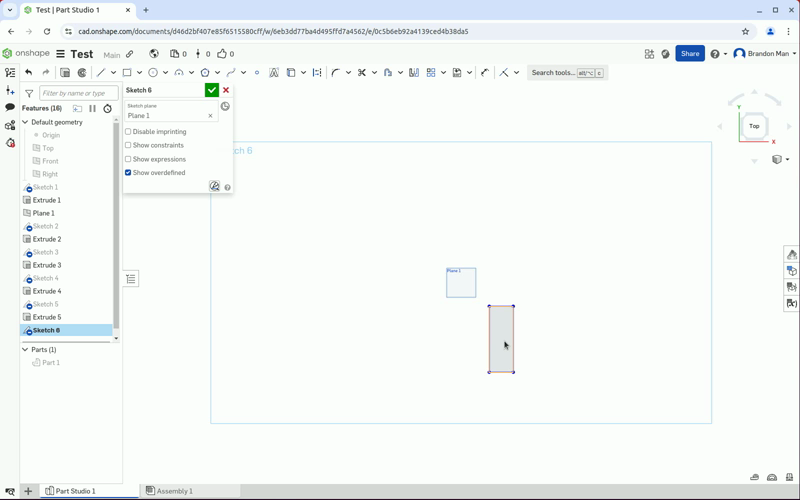
scroll(6)
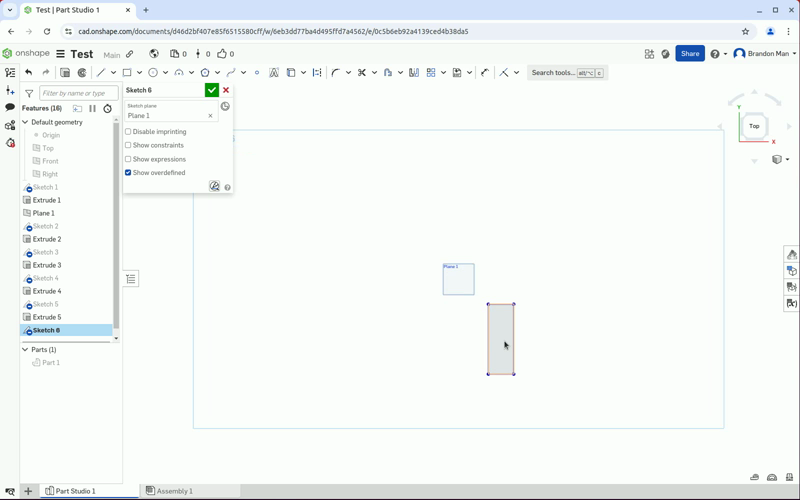
scroll(6)
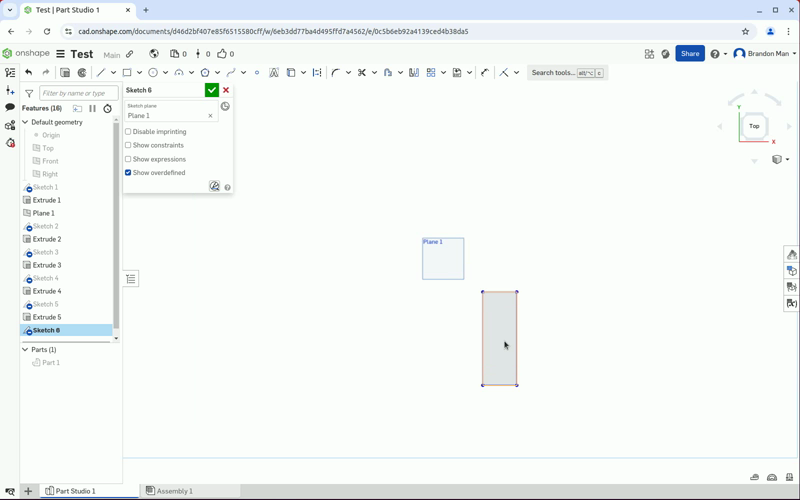
scroll(6)
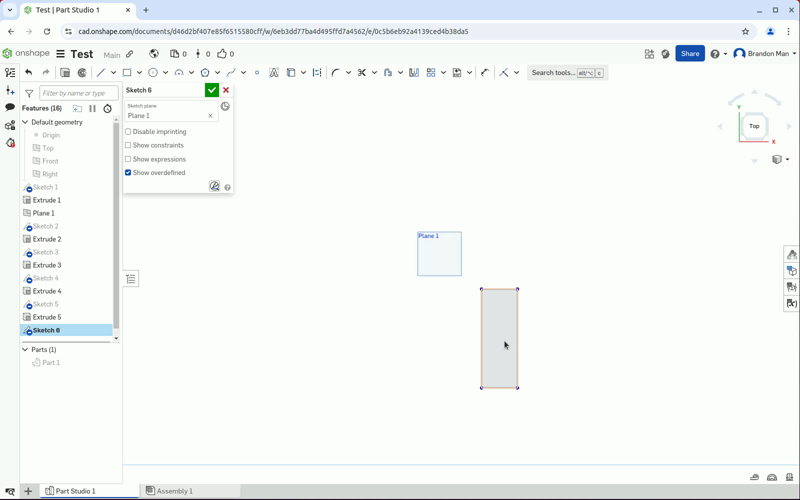
scroll(6)
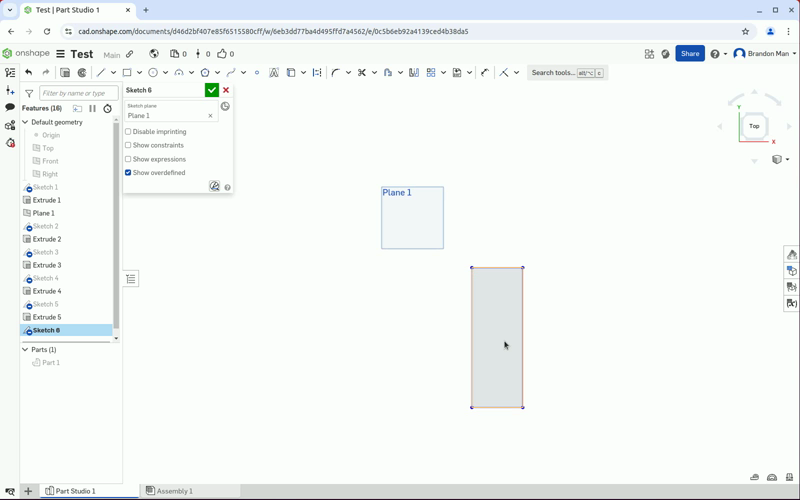
scroll(6)
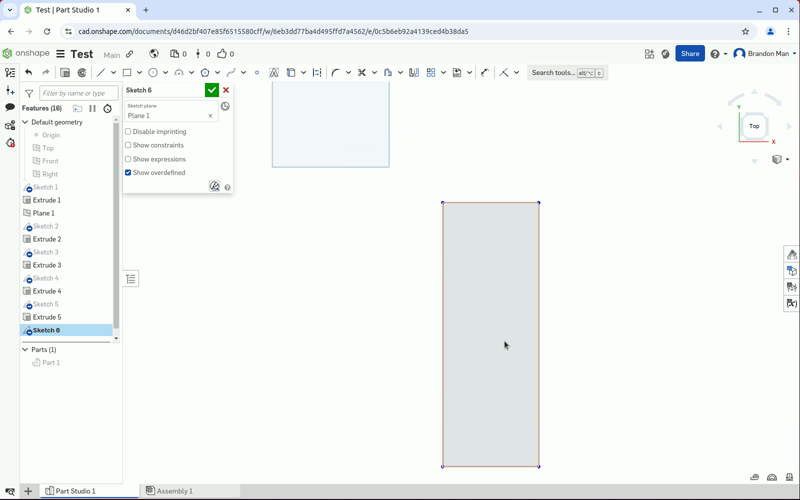
scroll(6)
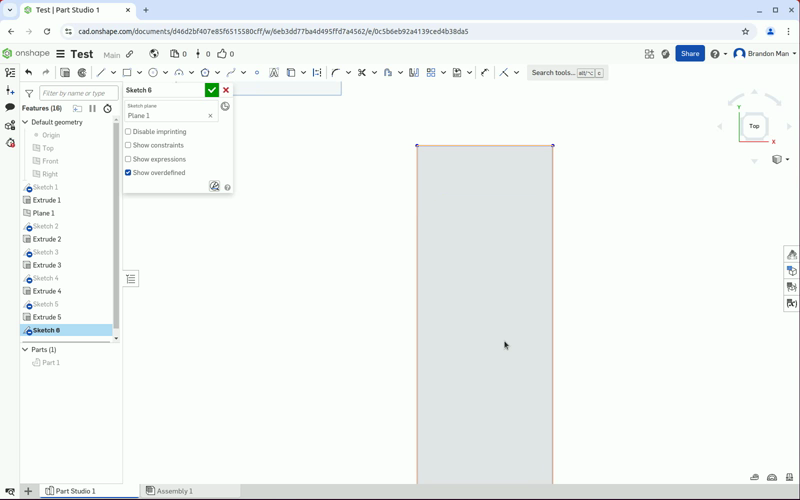
scroll(6)
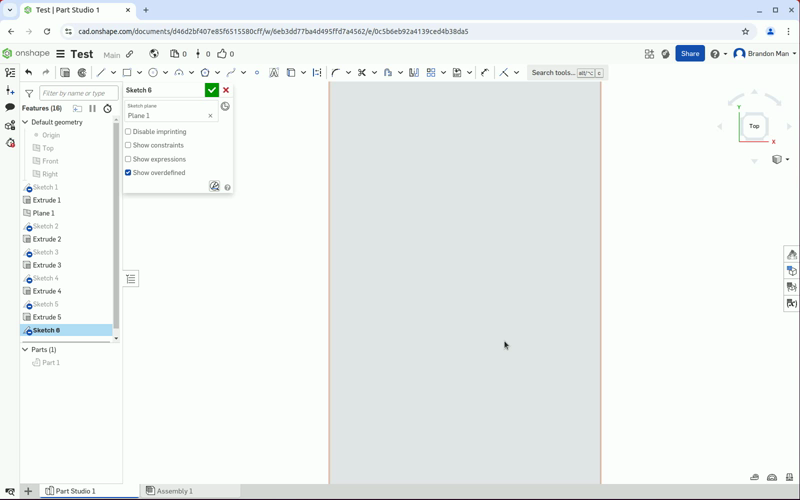
click(504, 340)
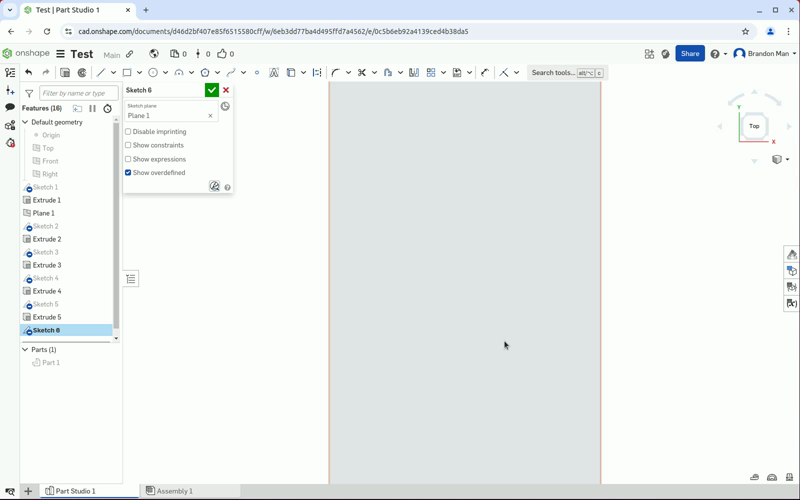
scroll(-6)
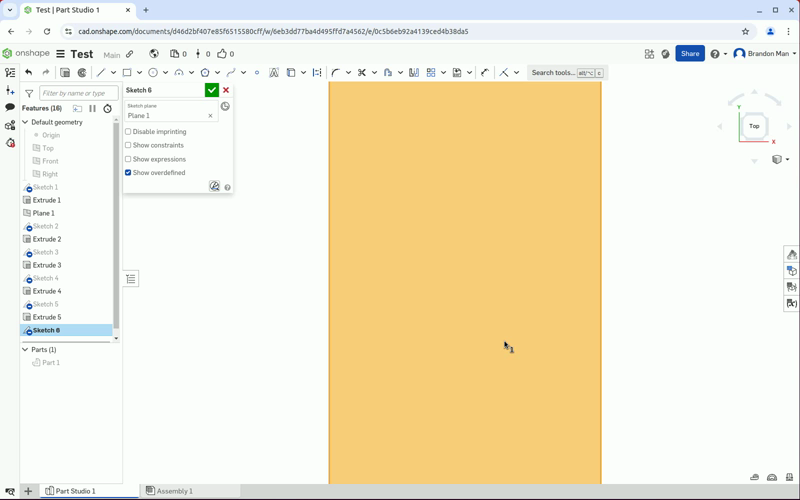
scroll(-6)
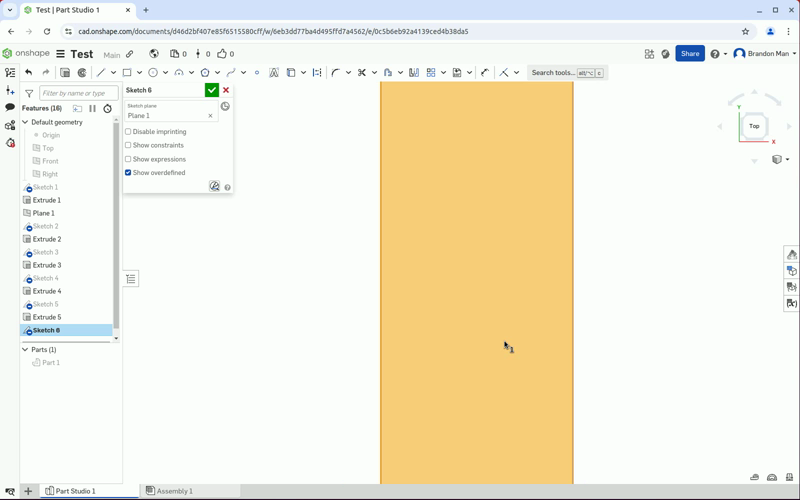
scroll(-6)
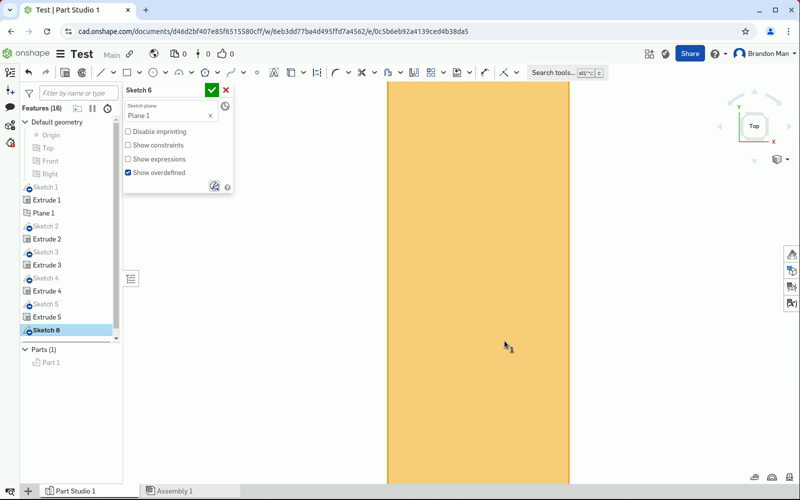
scroll(-6)
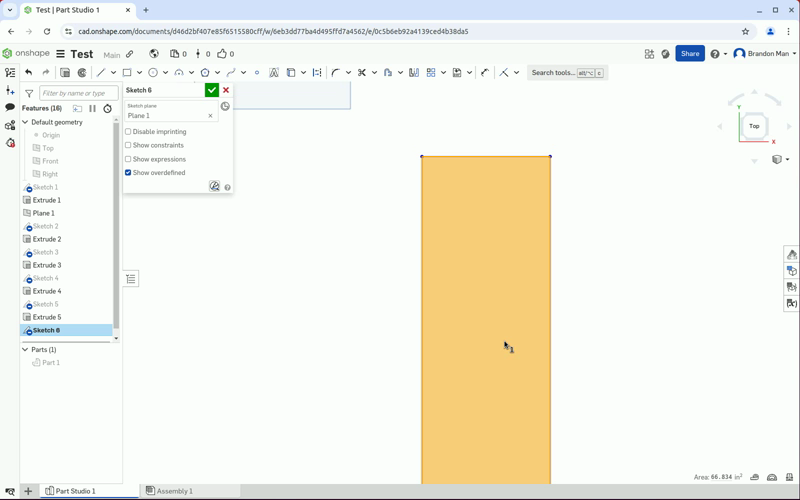
scroll(-6)
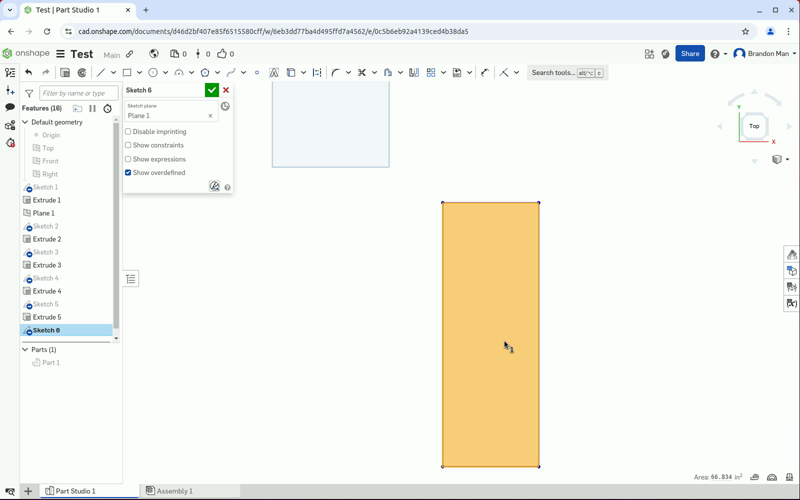
scroll(-6)
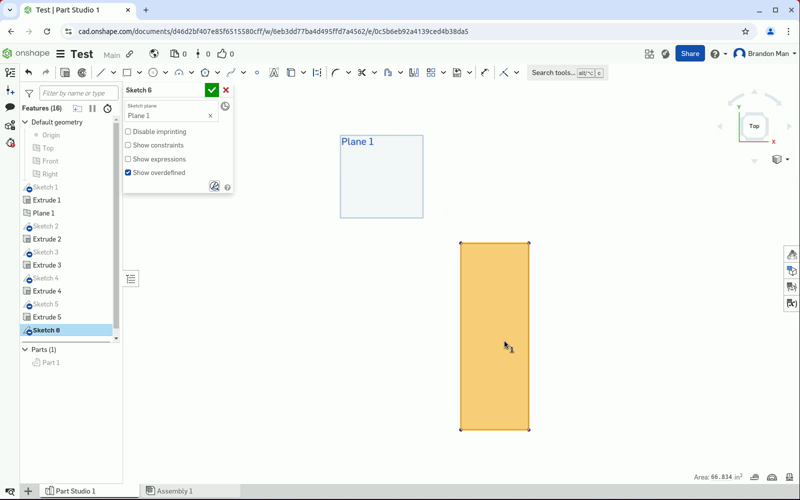
scroll(-6)
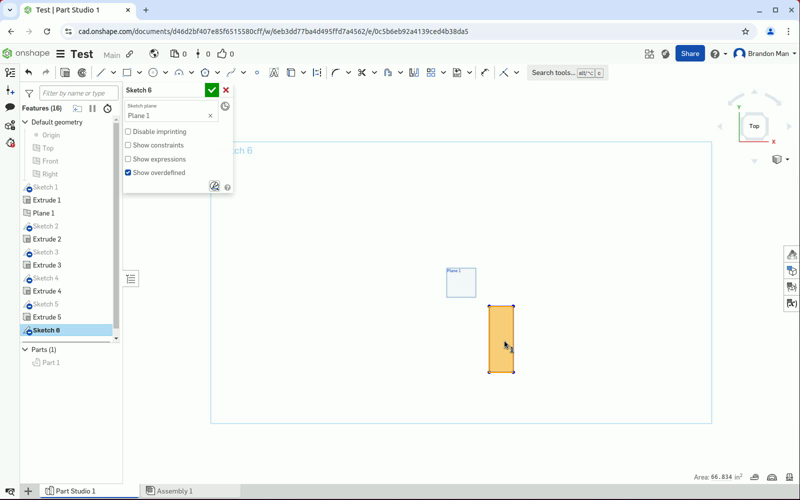
mouse_move(73, 352)
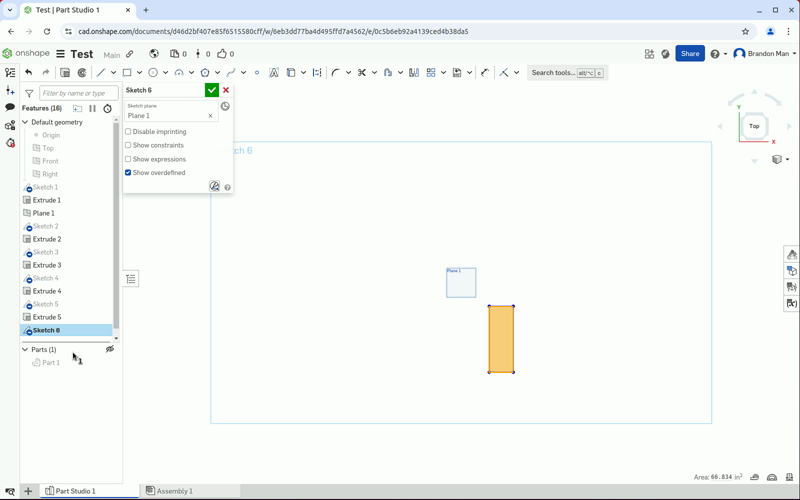
key(shift+y)
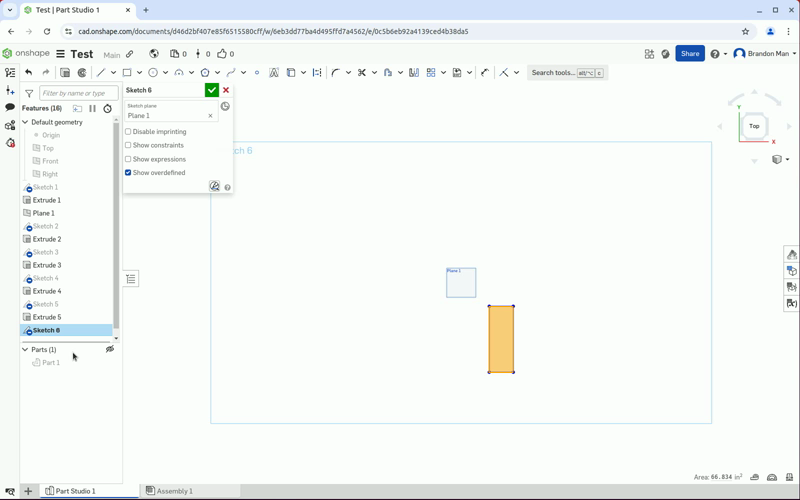
key(shift+e)
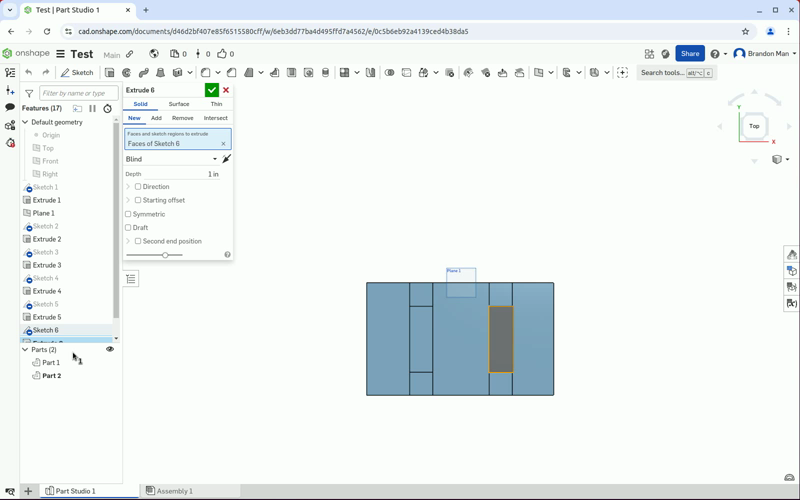
mouse_move(143, 106)
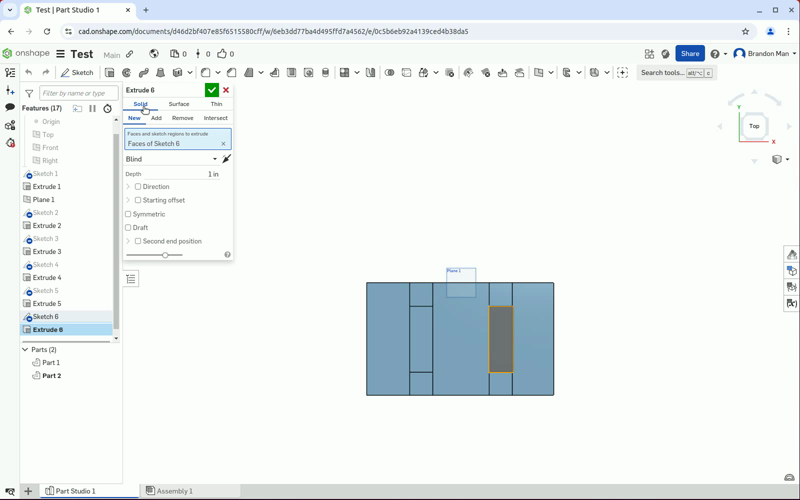
click(143, 106)
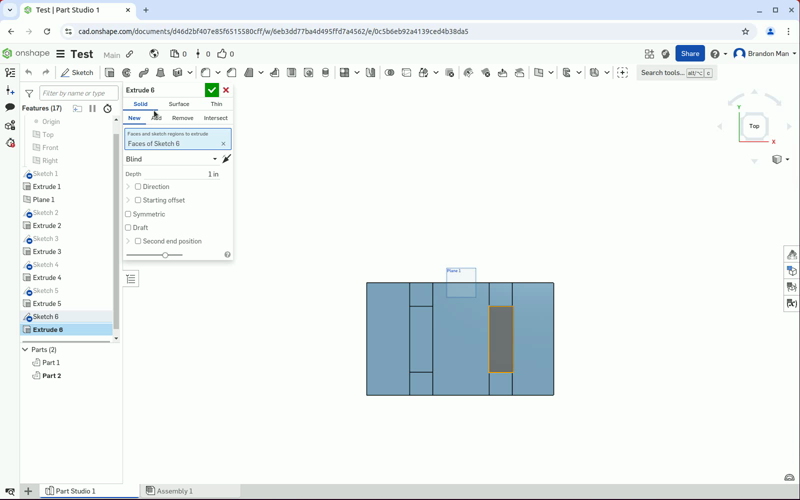
mouse_move(186, 120)
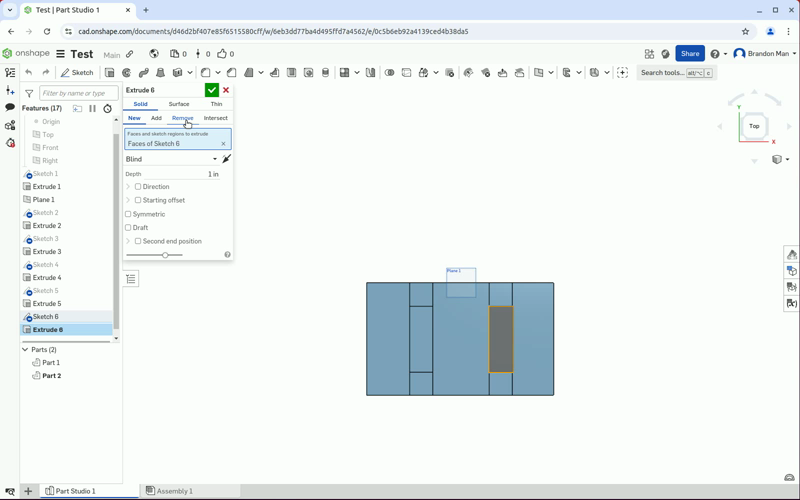
click(186, 120)
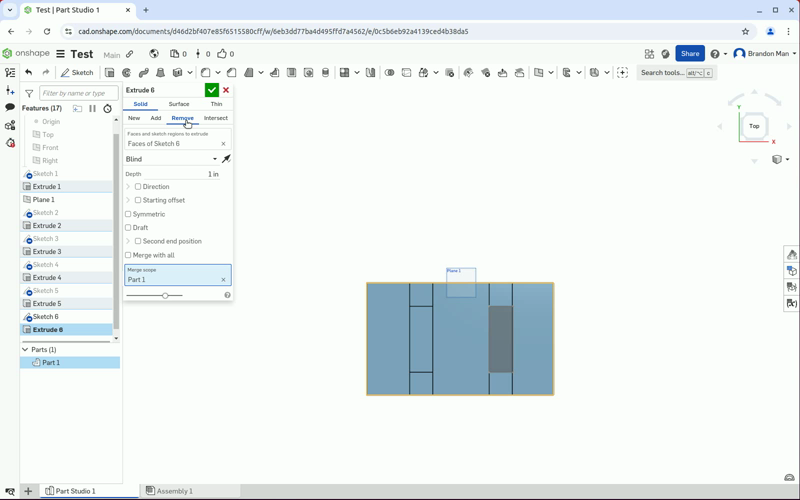
key(tab, 4)
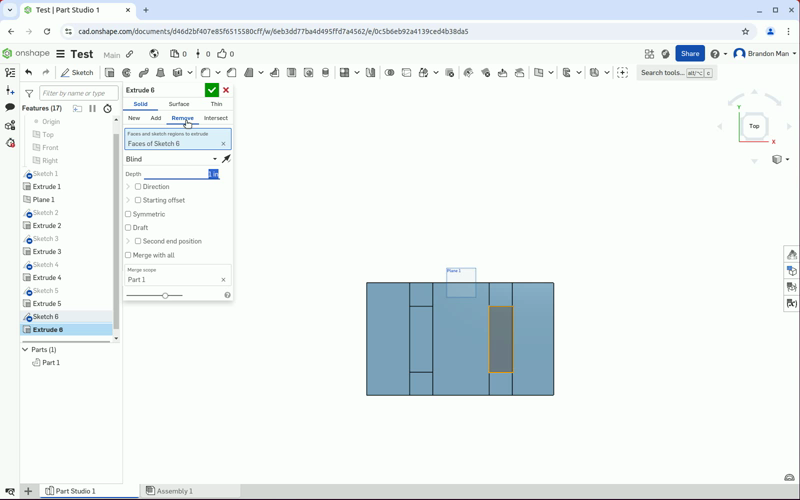
text(3.129)
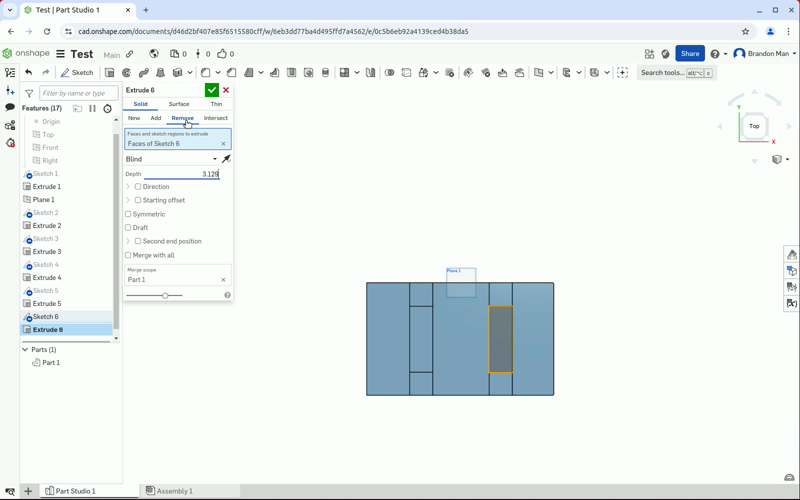
key(tab, 6)
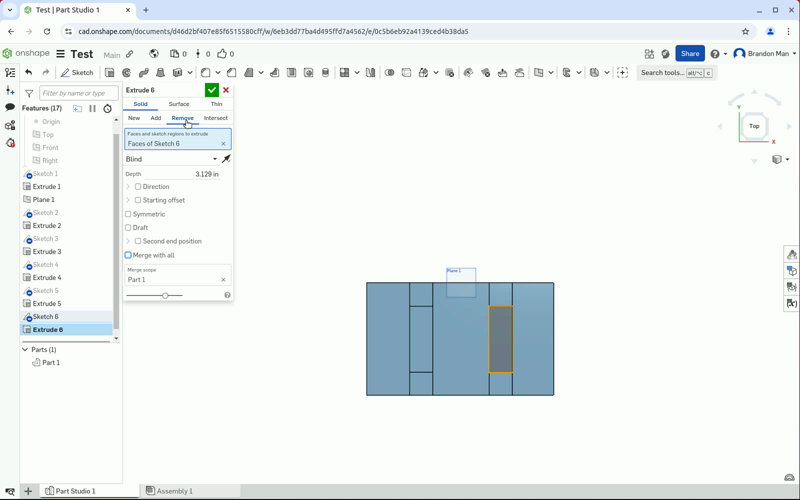
key(space)
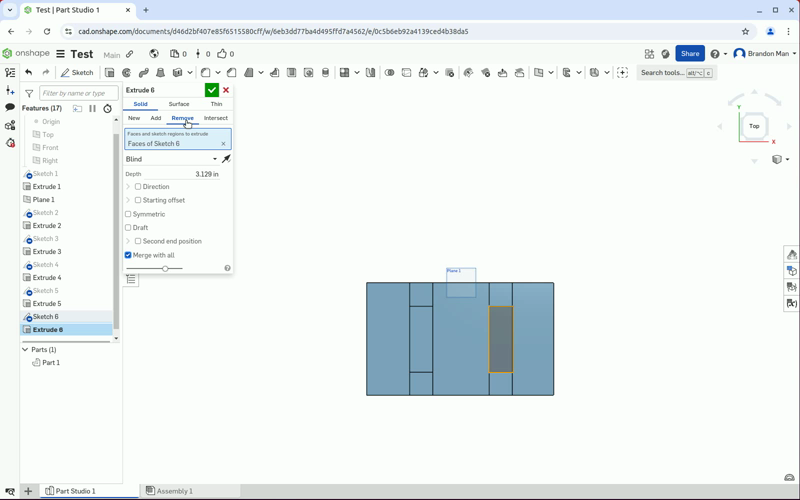
key(enter)
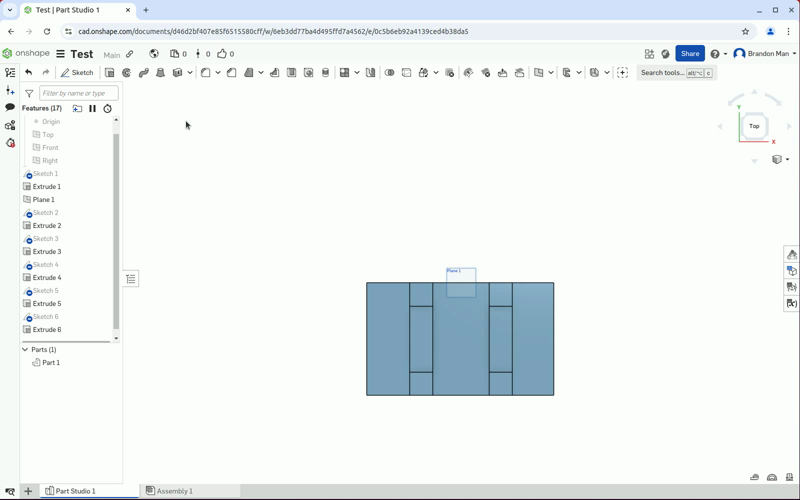
key(shift+h)
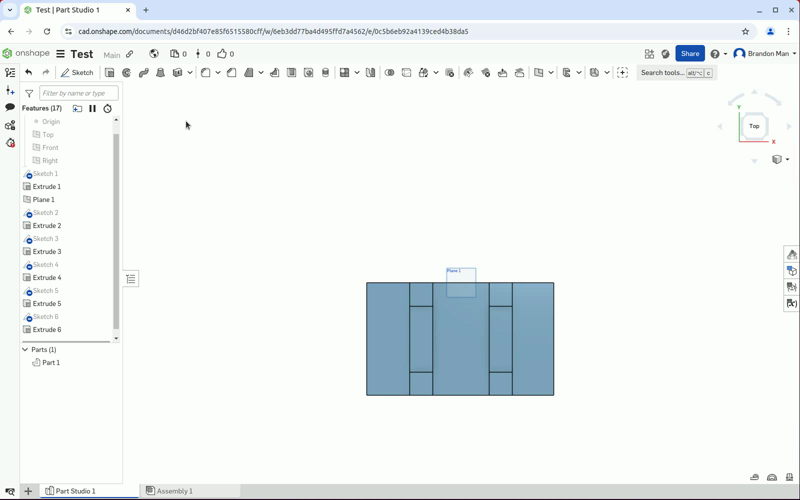
key(shift+h)
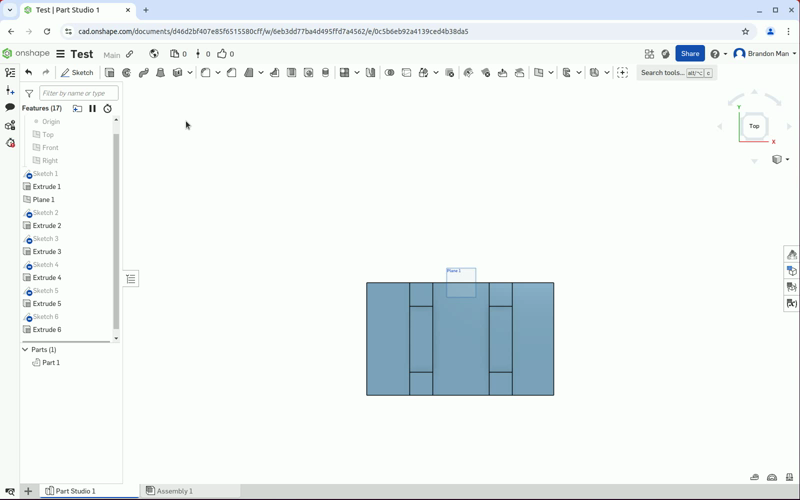
mouse_move(69, 176)
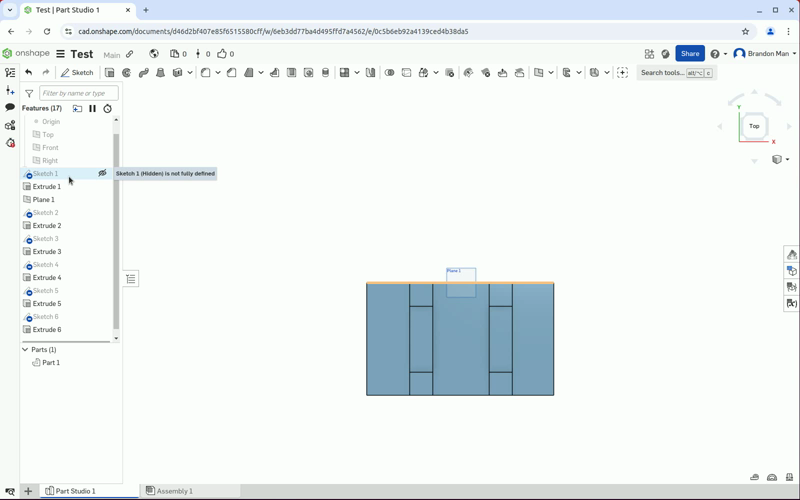
click(69, 176)
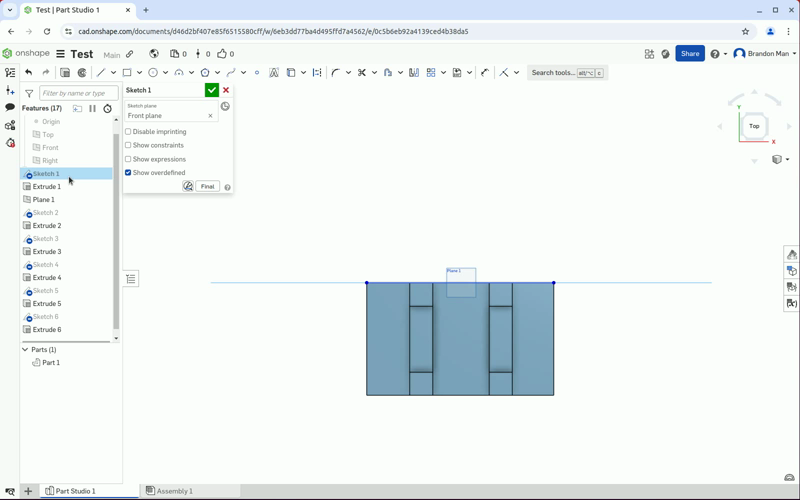
mouse_move(229, 92)
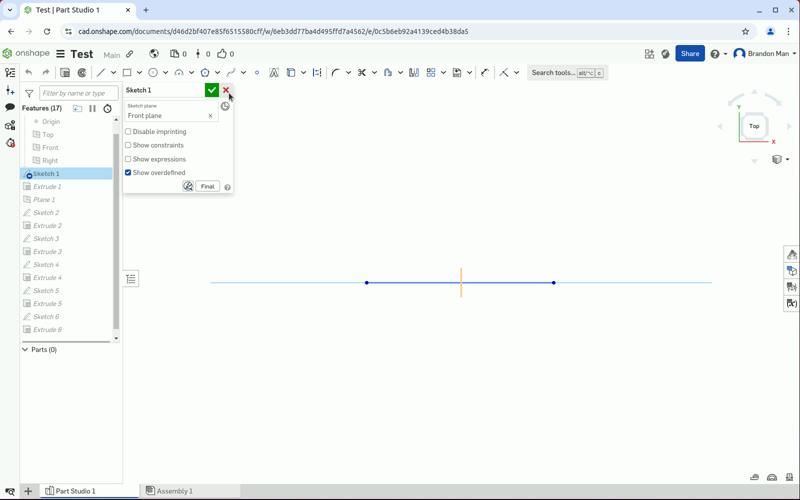
click(229, 92)
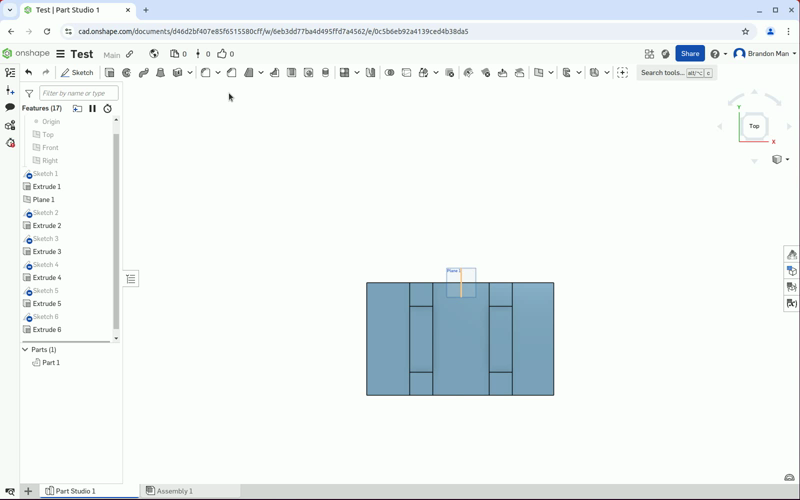
mouse_move(73, 352)
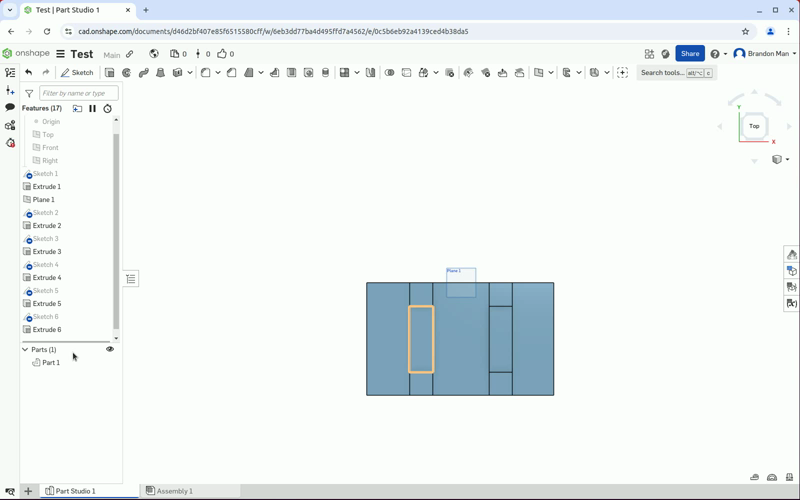
key(y)
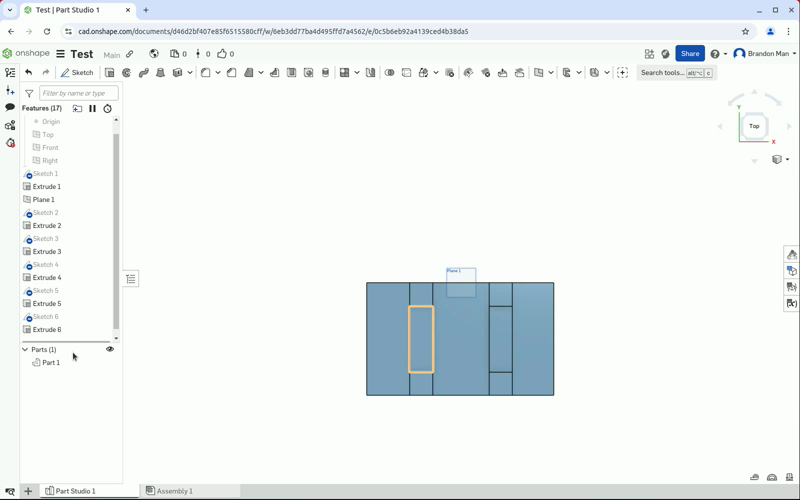
key(shift+p)
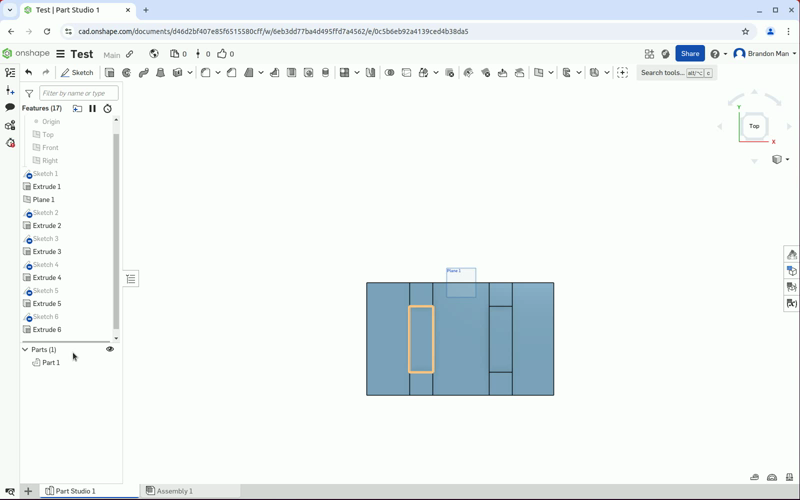
key(space)
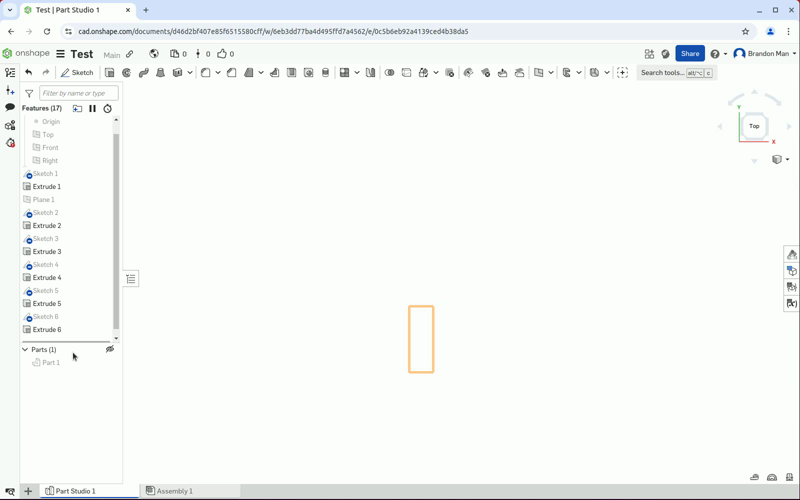
key_down(shift)
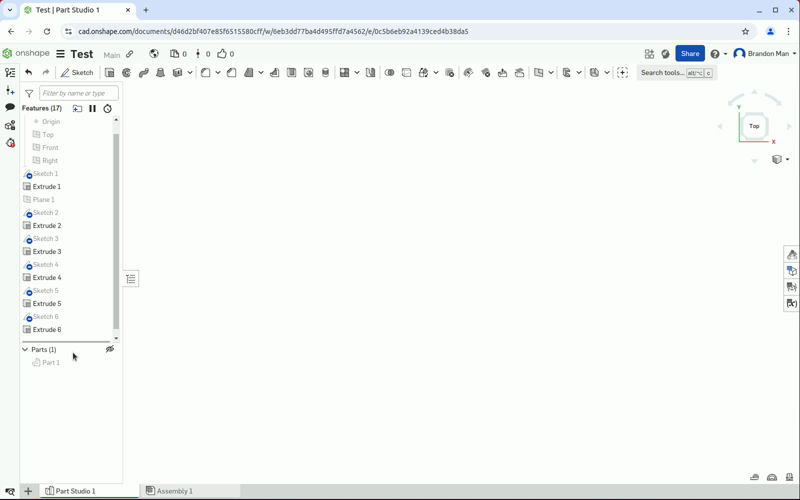
key(up)
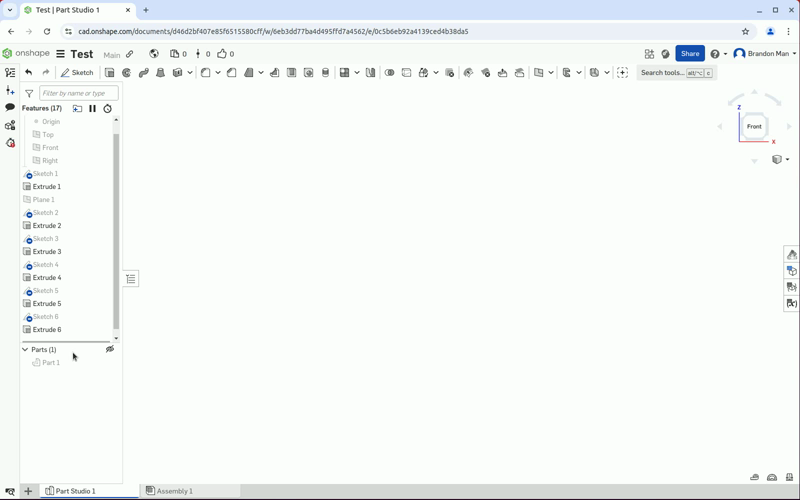
key_up(shift)
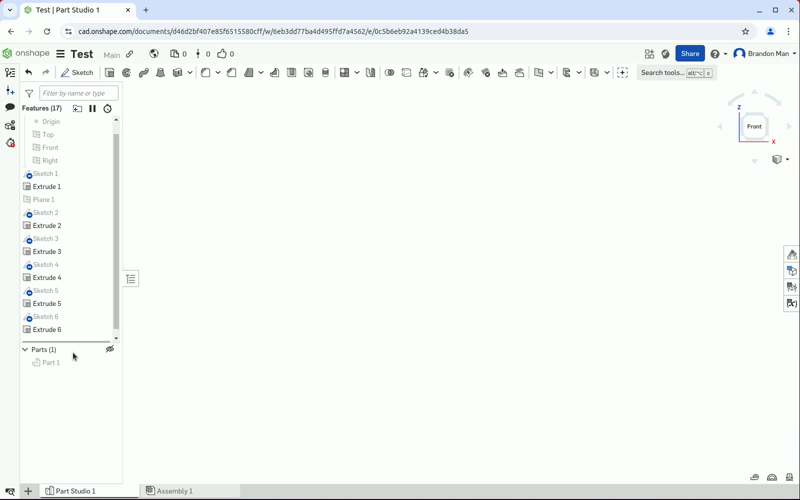
key(space)
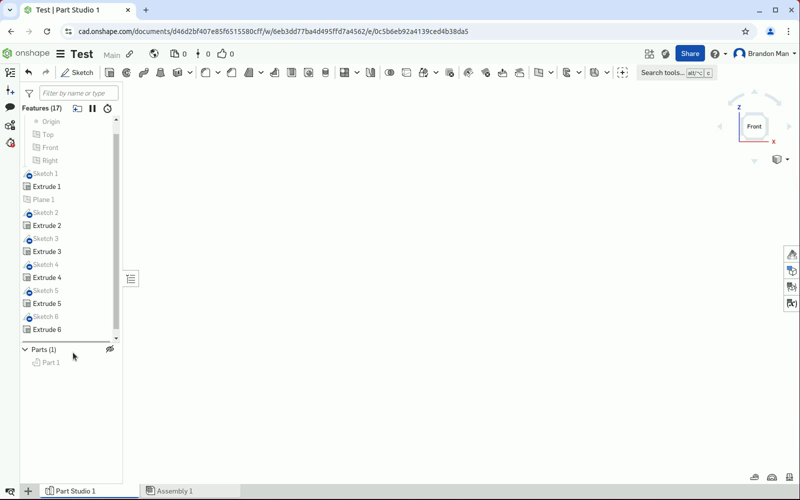
key_down(shift)
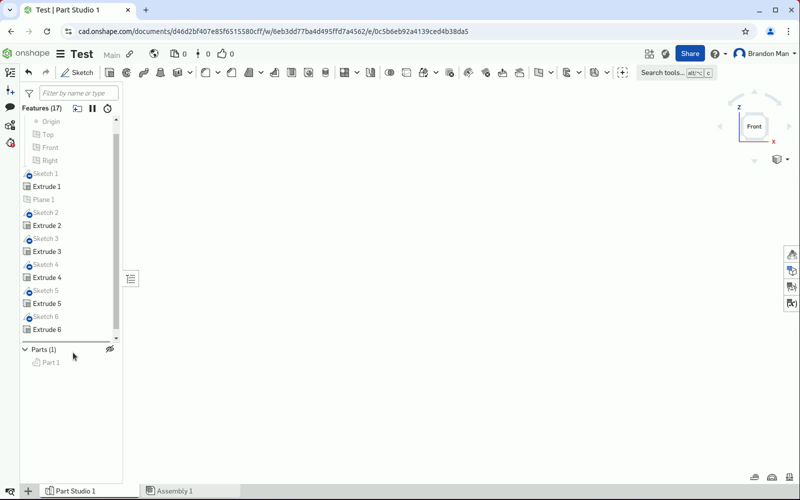
key(left)
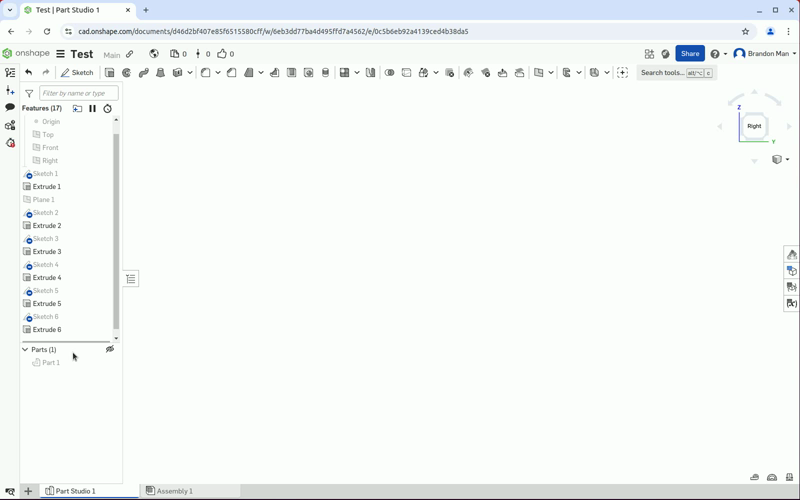
key_up(shift)
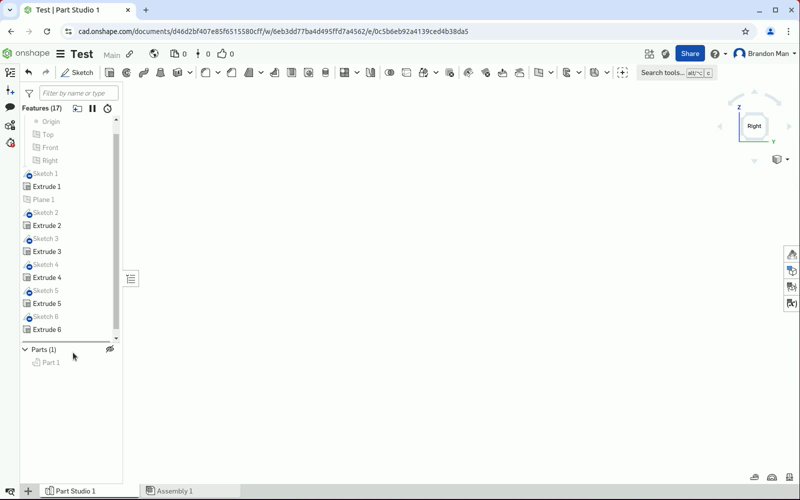
mouse_move(73, 352)
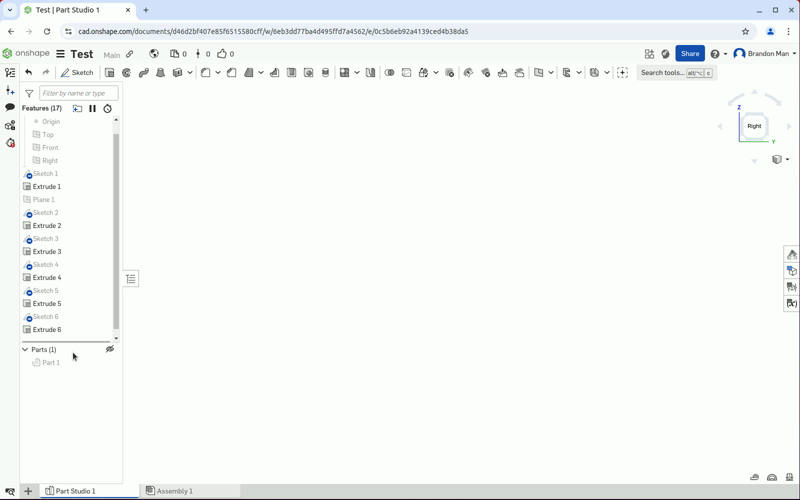
key(shift+y)
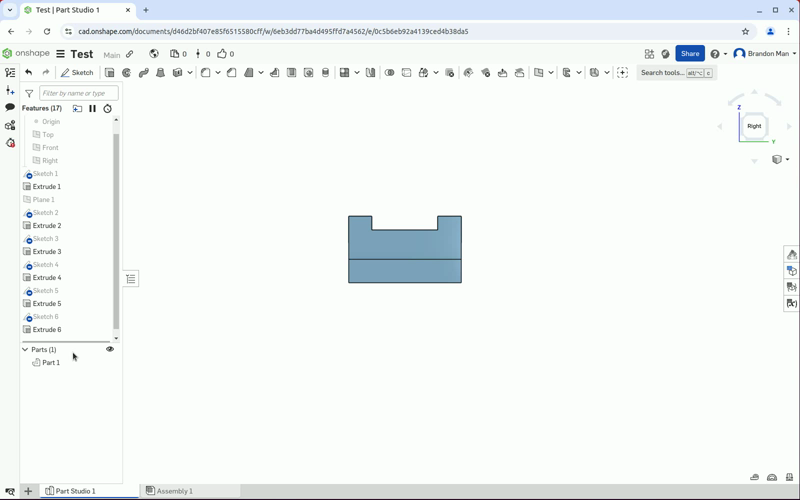
mouse_move(541, 75)
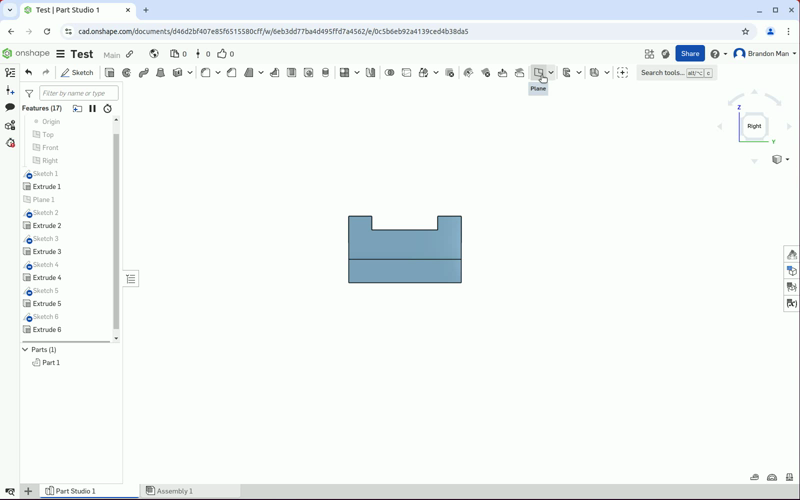
click(541, 75)
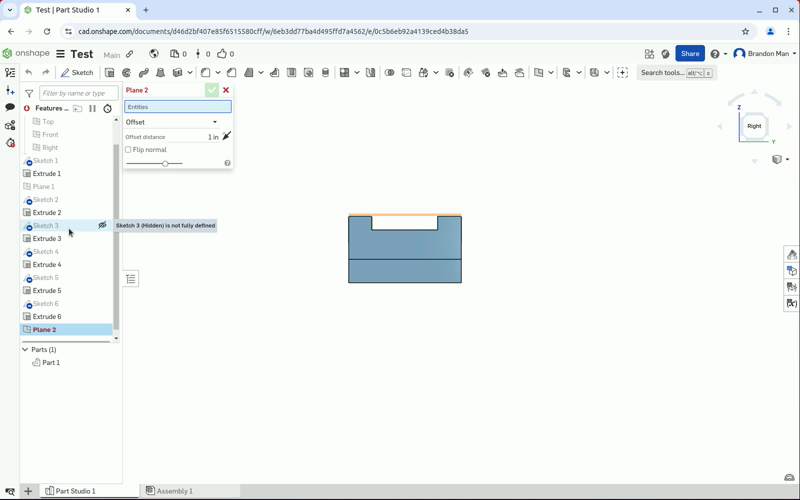
scroll(3)
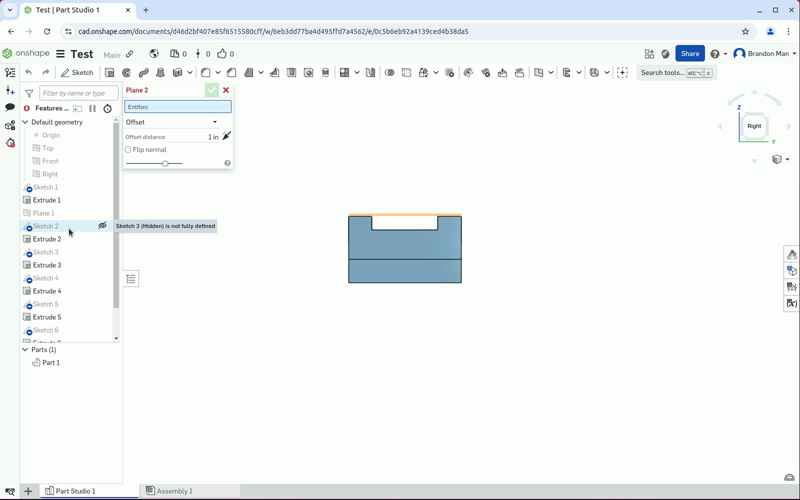
mouse_move(69, 176)
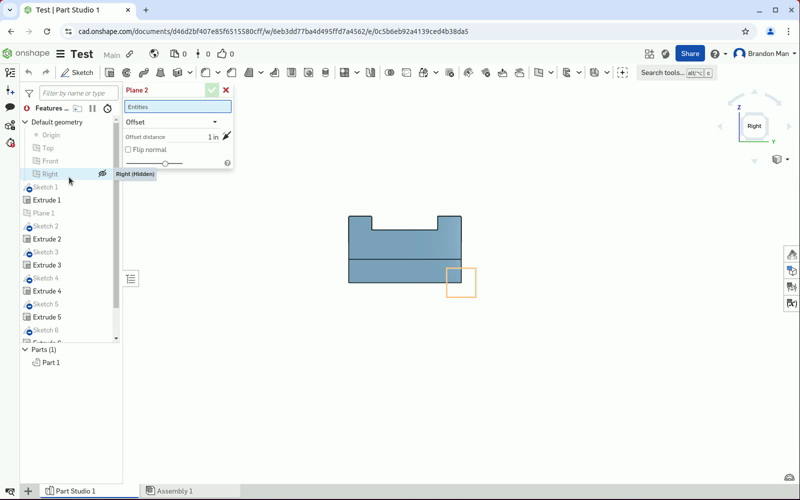
click(69, 176)
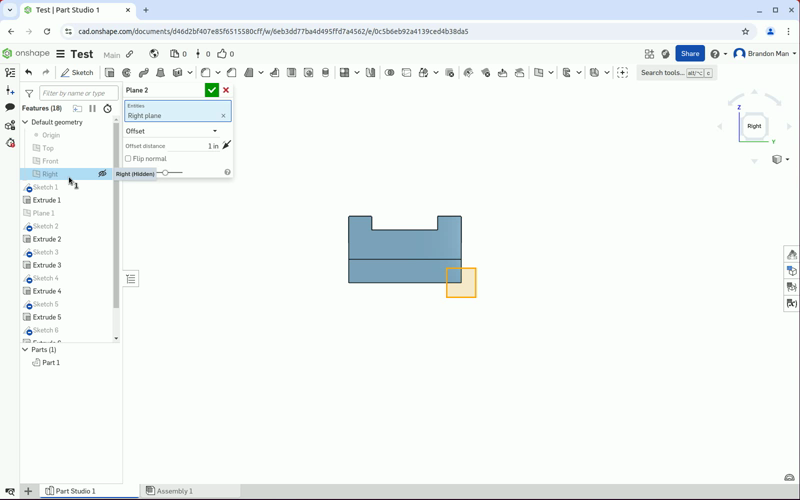
key(tab, 2)
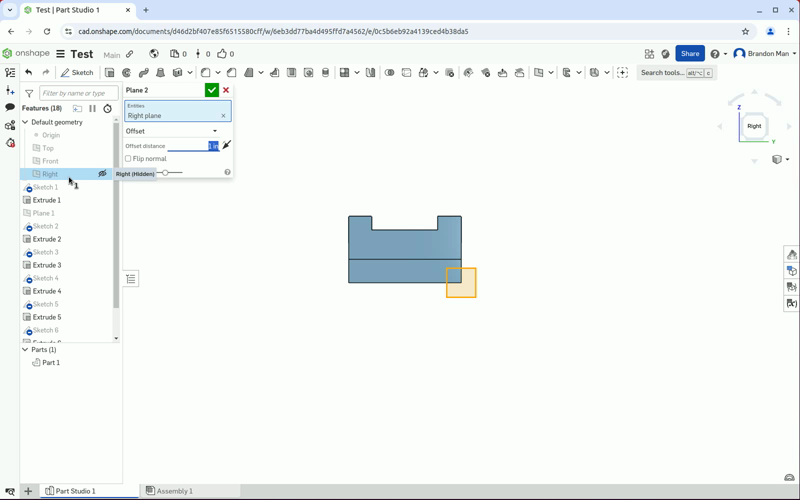
text(19.257)
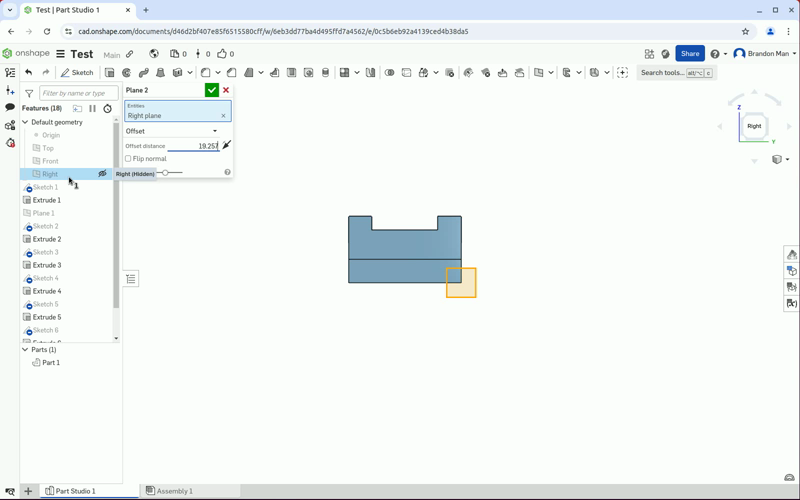
key(enter, 2)
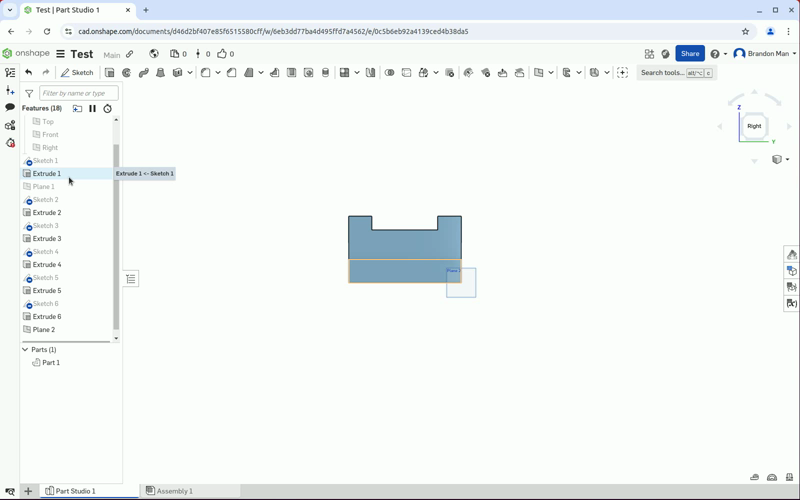
key(shift+s)
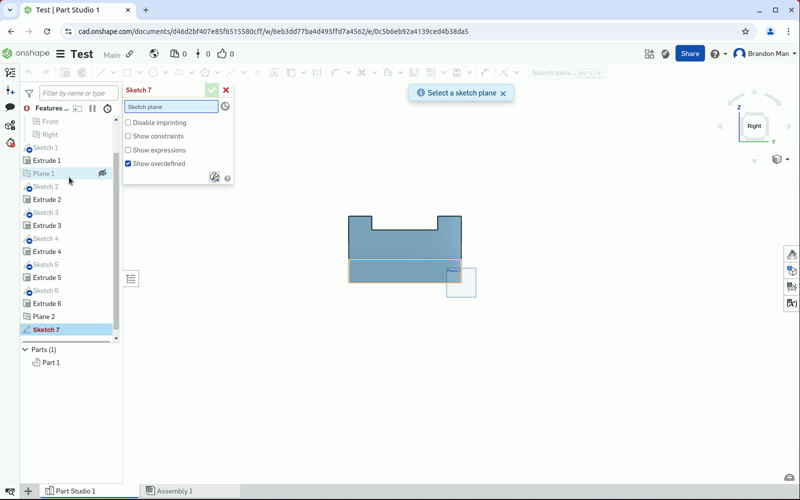
mouse_move(69, 319)
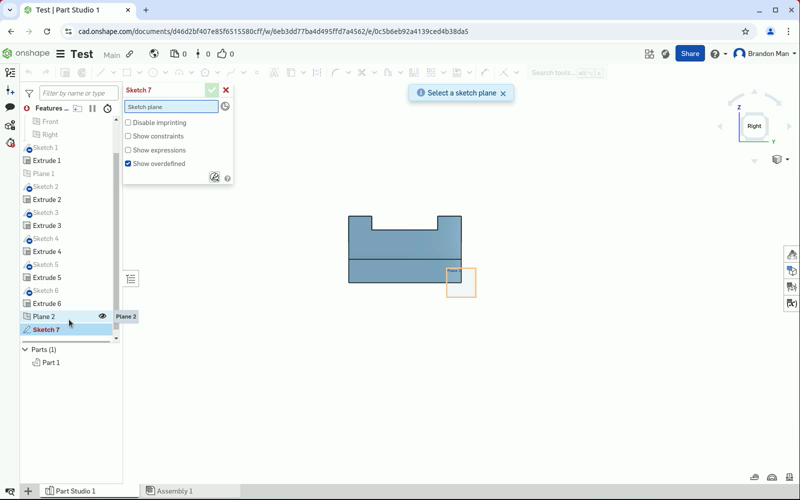
click(69, 319)
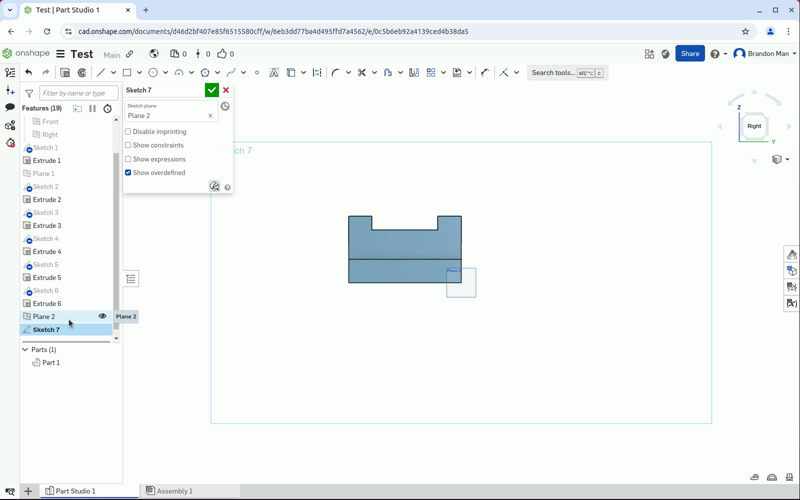
mouse_move(73, 352)
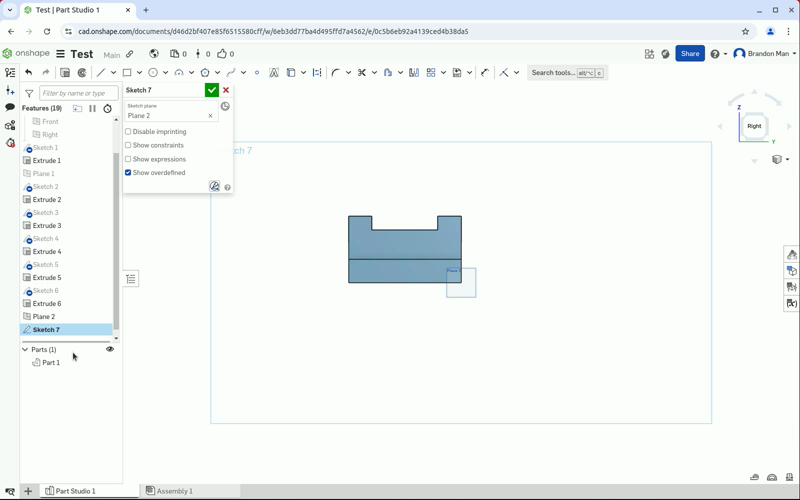
key(y)
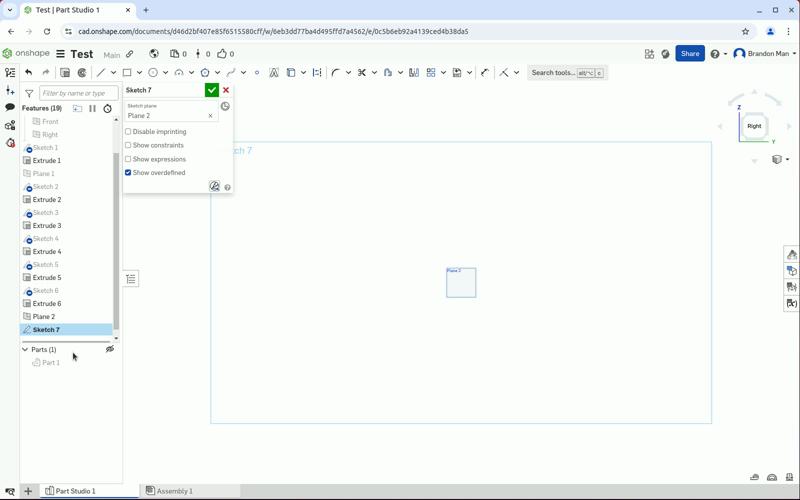
key(l)
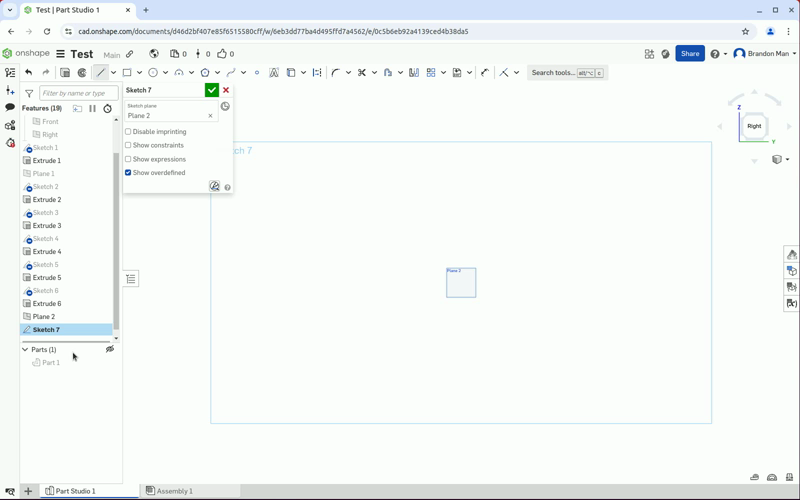
key_down(shift)
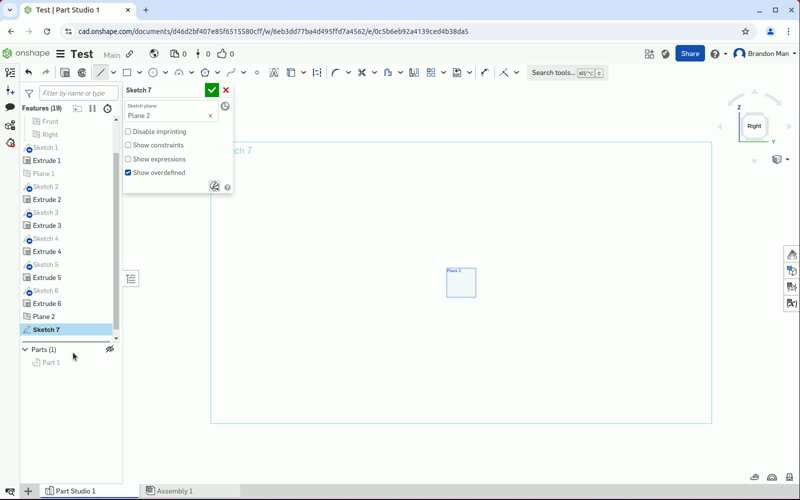
mouse_move(385, 282)
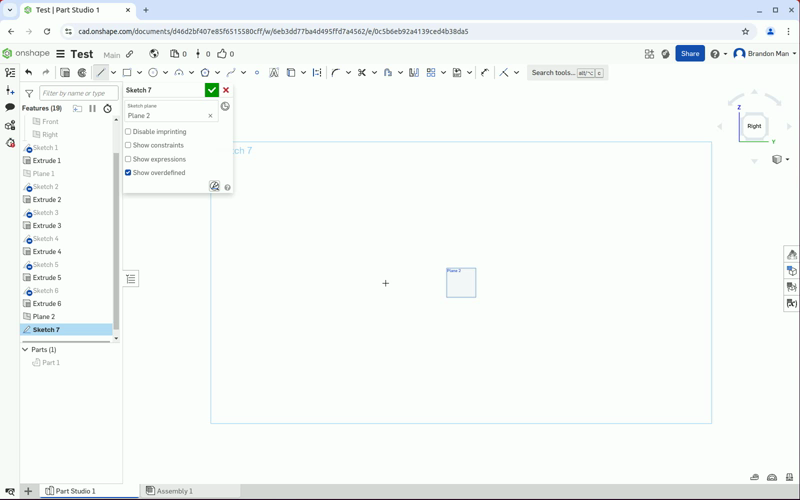
click(385, 282)
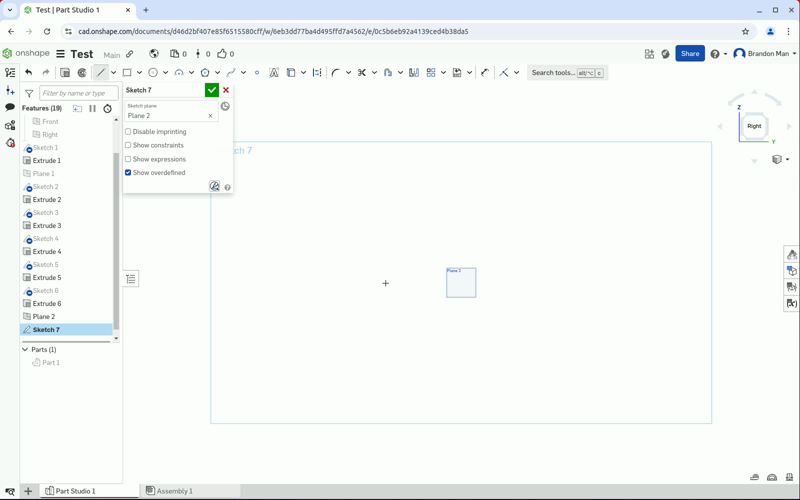
key_up(shift)
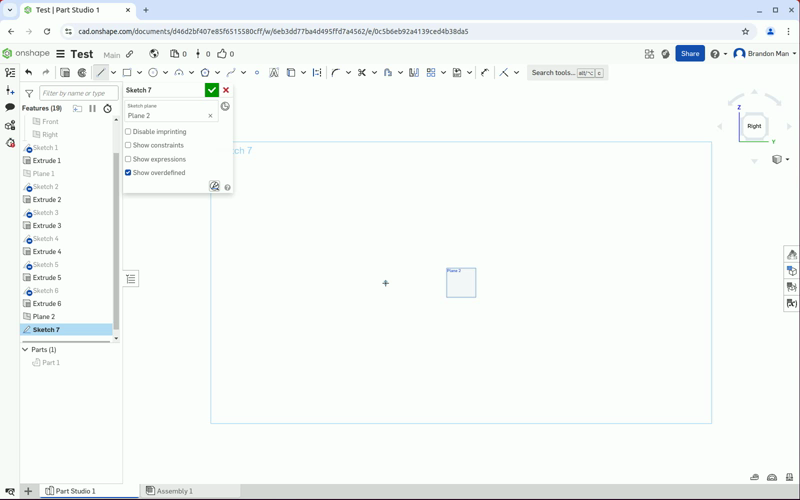
key_down(shift)
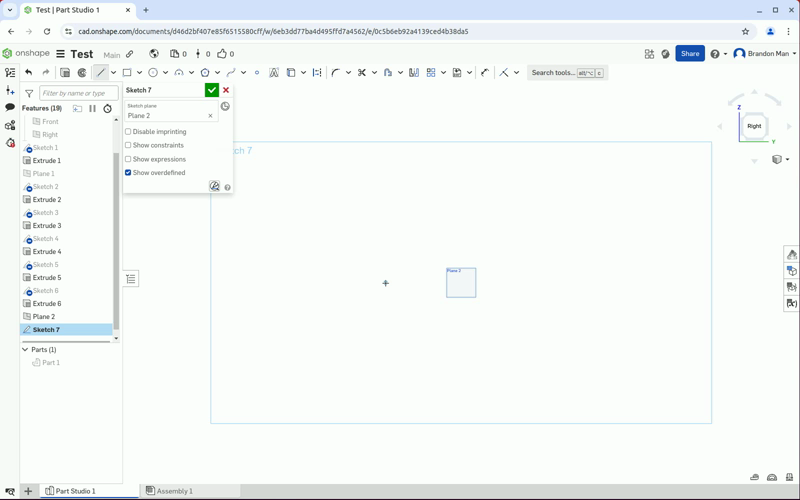
mouse_move(415, 282)
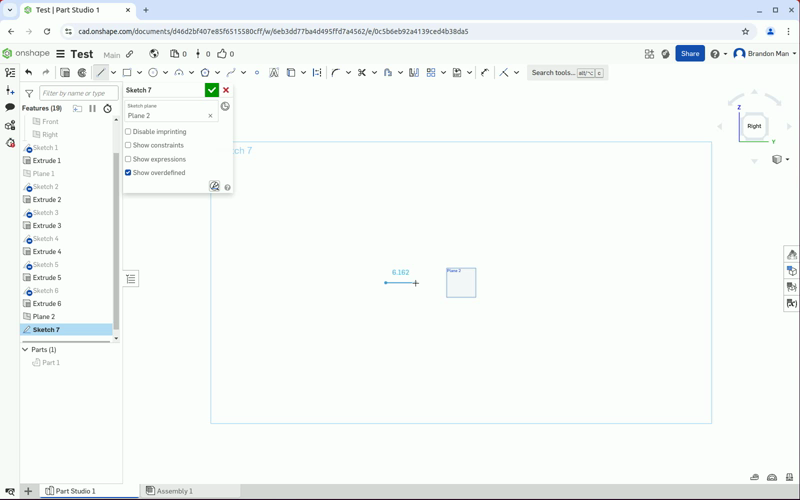
mouse_move(424, 282)
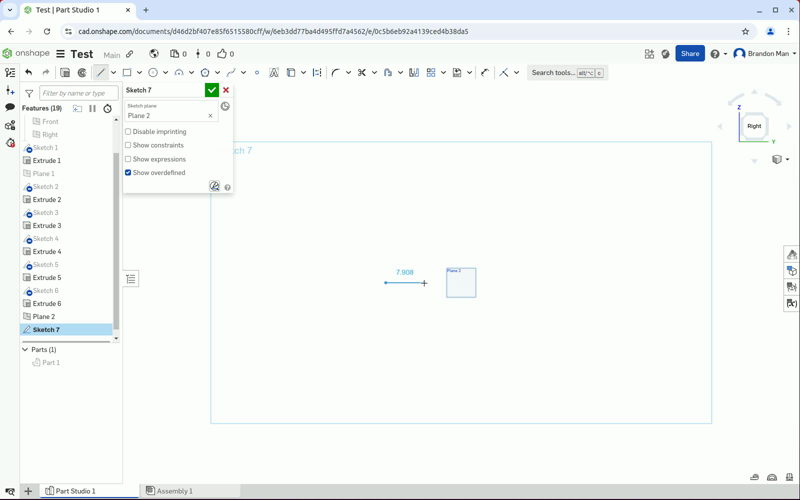
click(424, 282)
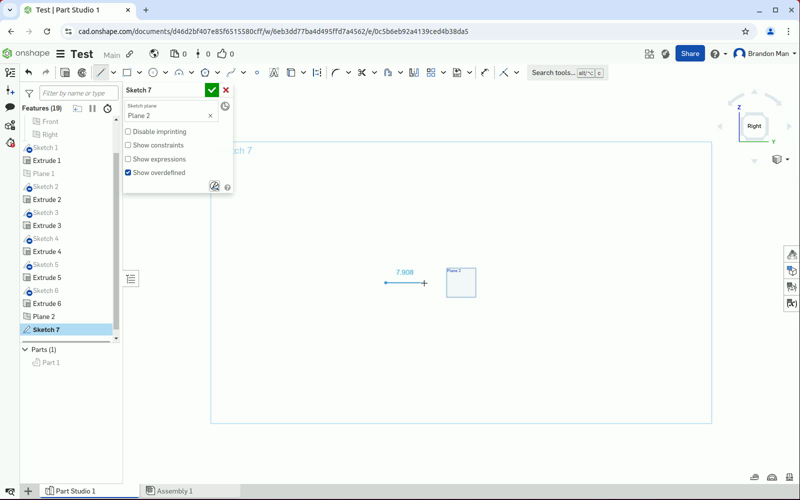
key_up(shift)
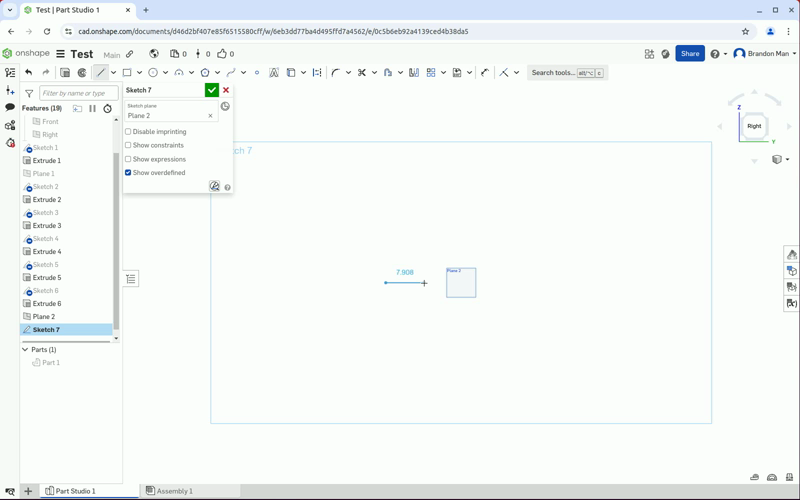
key_down(shift)
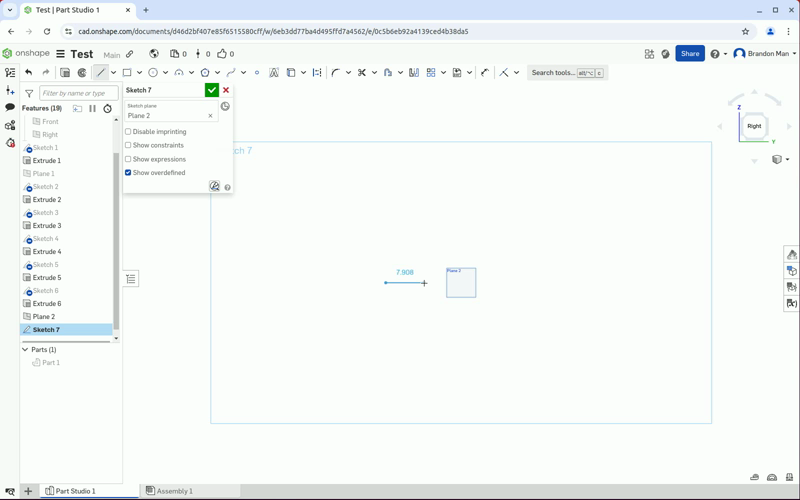
mouse_move(454, 282)
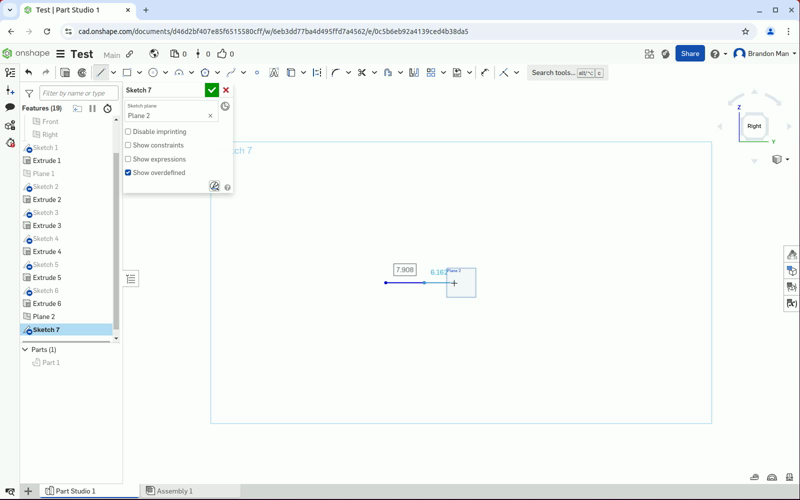
mouse_move(424, 258)
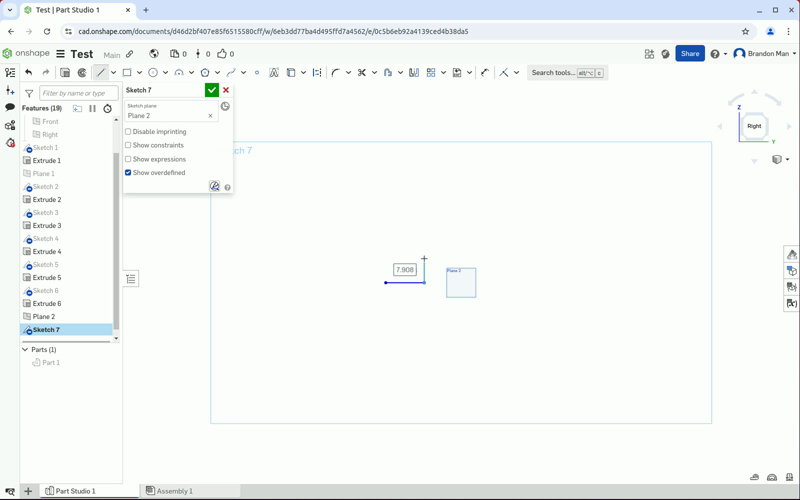
click(424, 258)
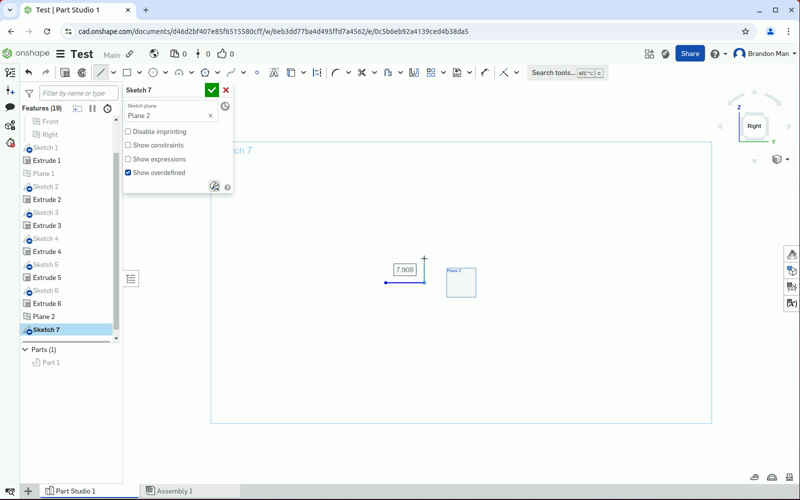
key_up(shift)
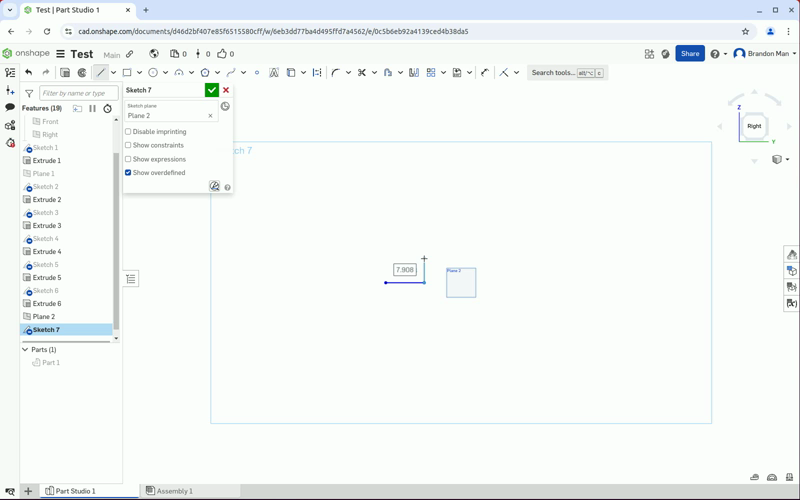
key_down(shift)
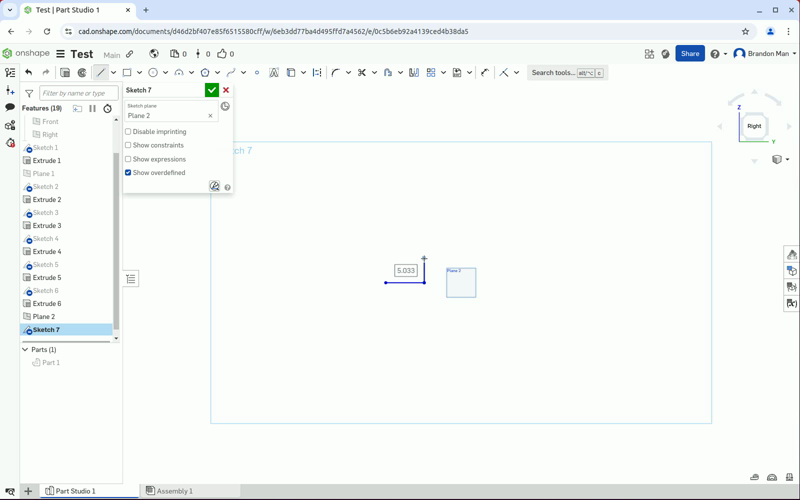
mouse_move(454, 258)
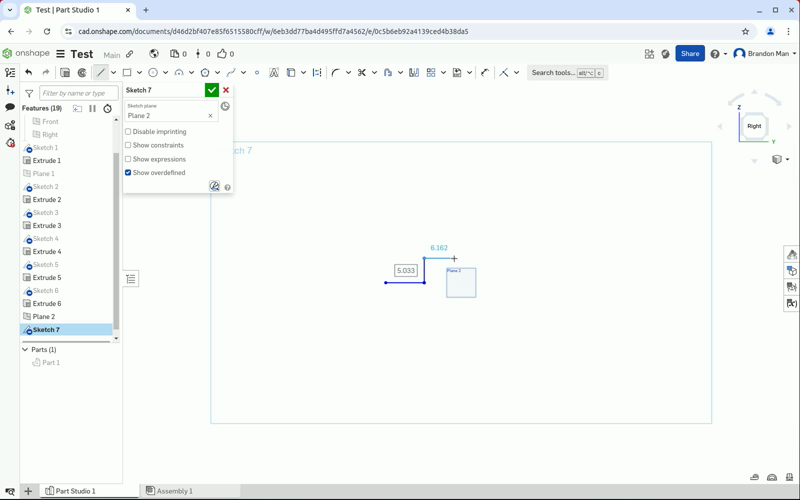
mouse_move(385, 258)
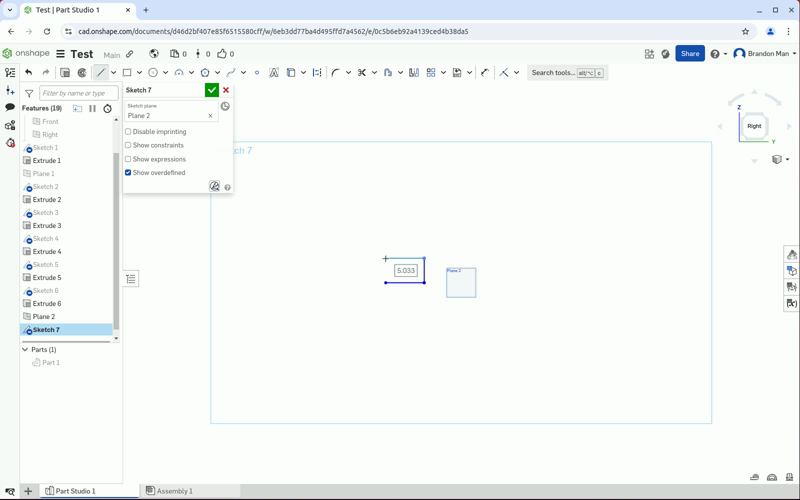
click(385, 258)
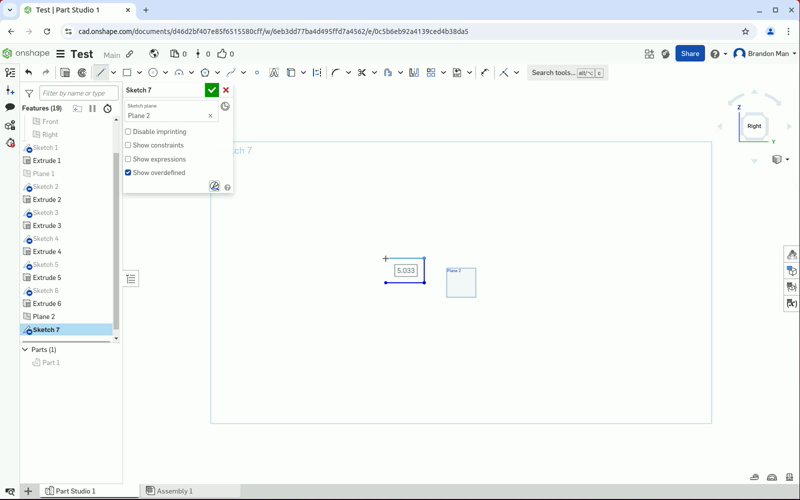
key_up(shift)
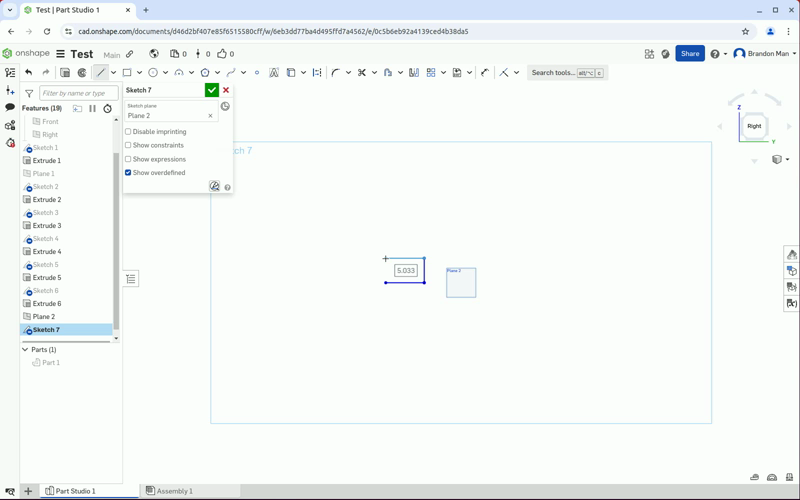
mouse_move(415, 258)
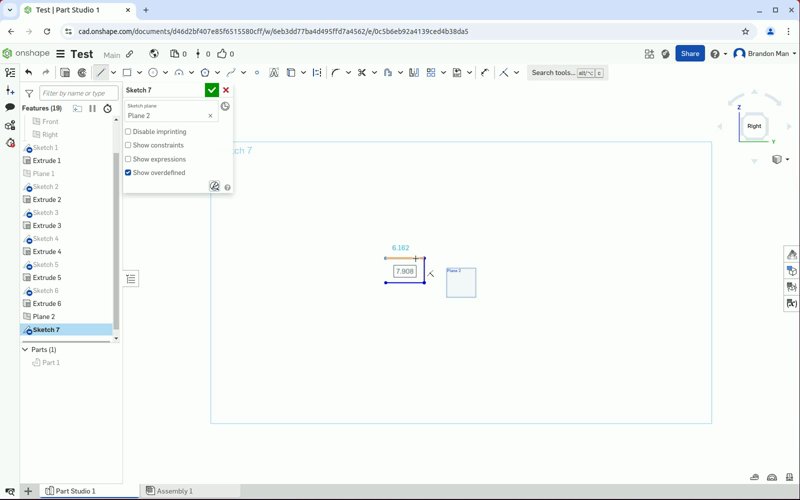
key_down(shift)
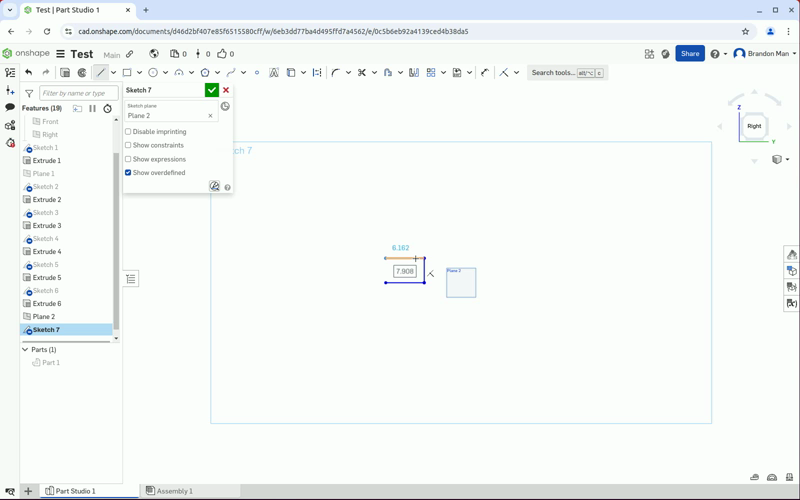
mouse_move(385, 282)
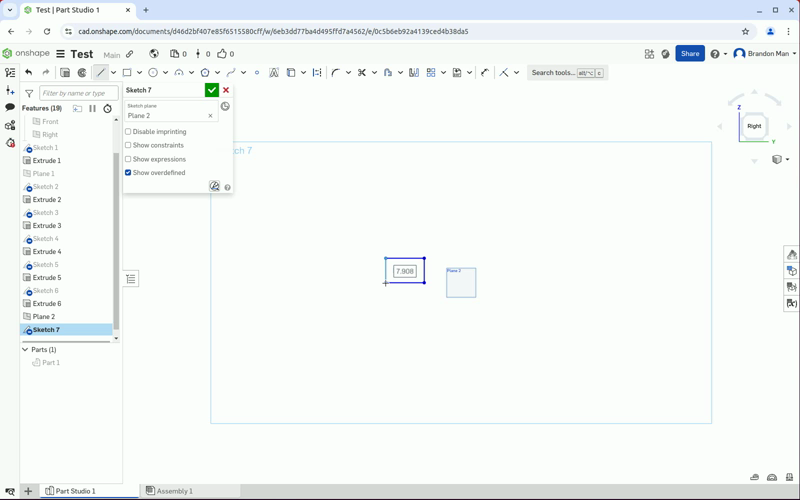
key_up(shift)
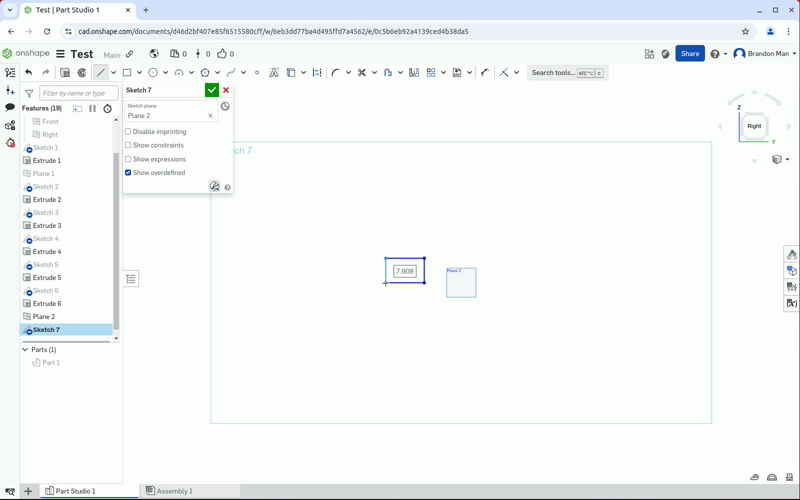
click(385, 282)
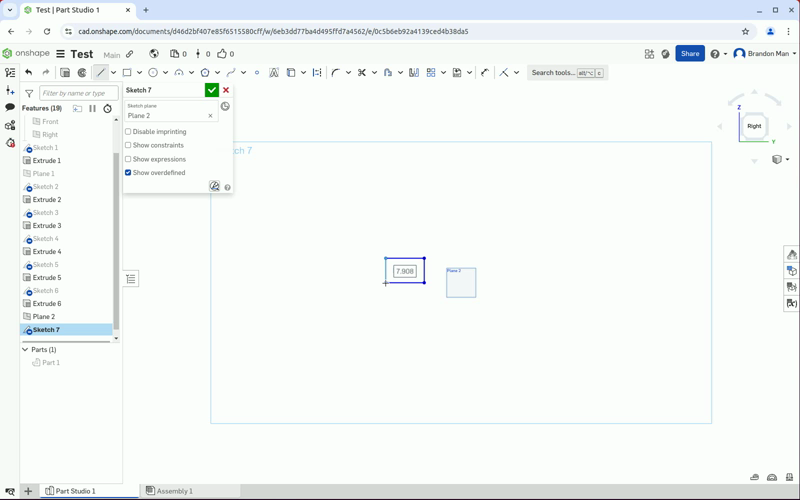
key(esc)
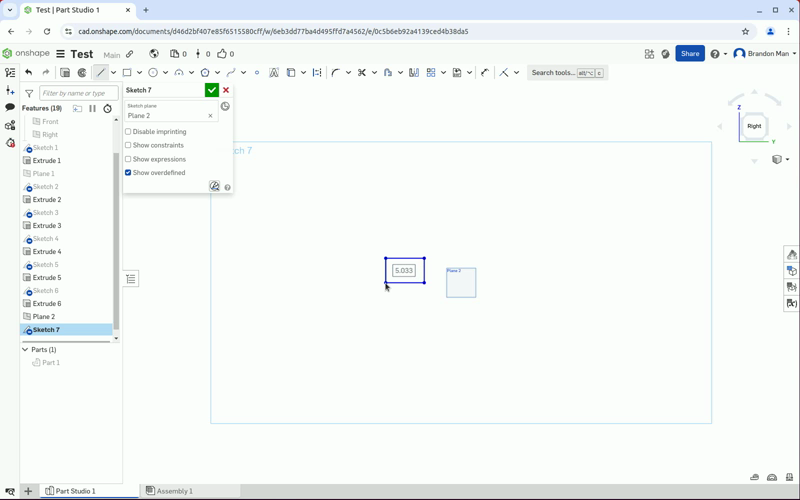
mouse_move(398, 264)
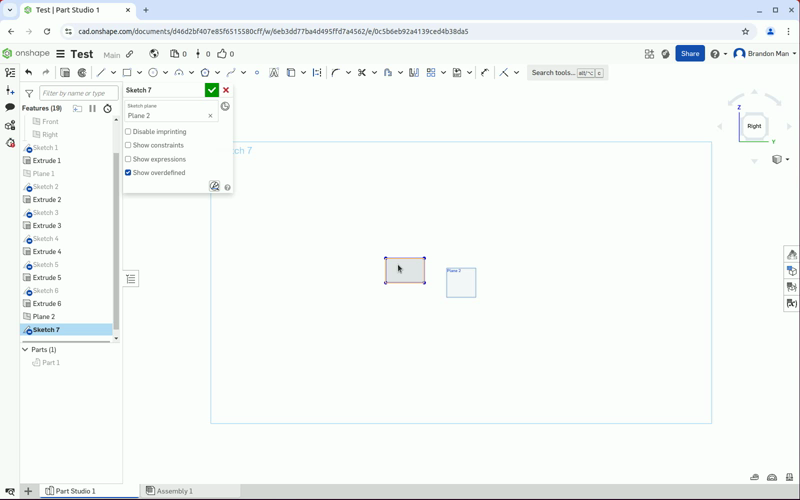
scroll(6)
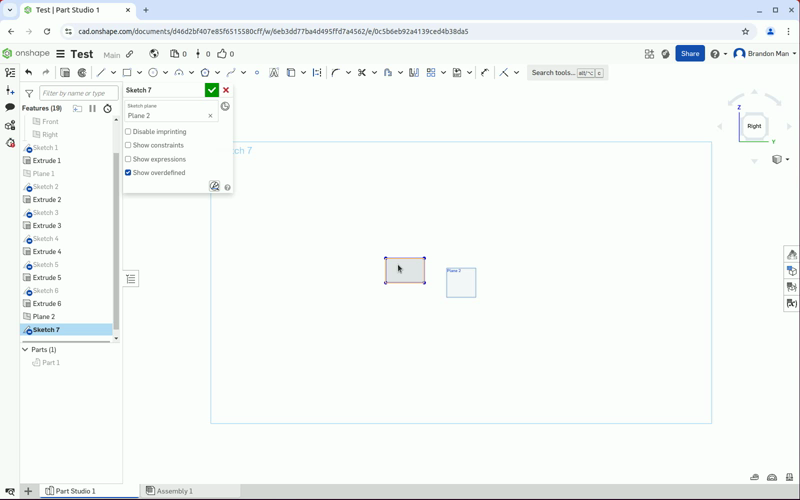
scroll(6)
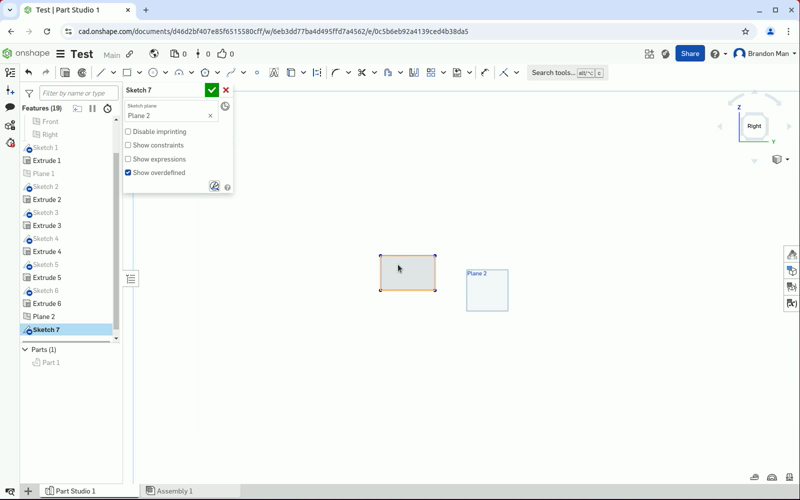
scroll(6)
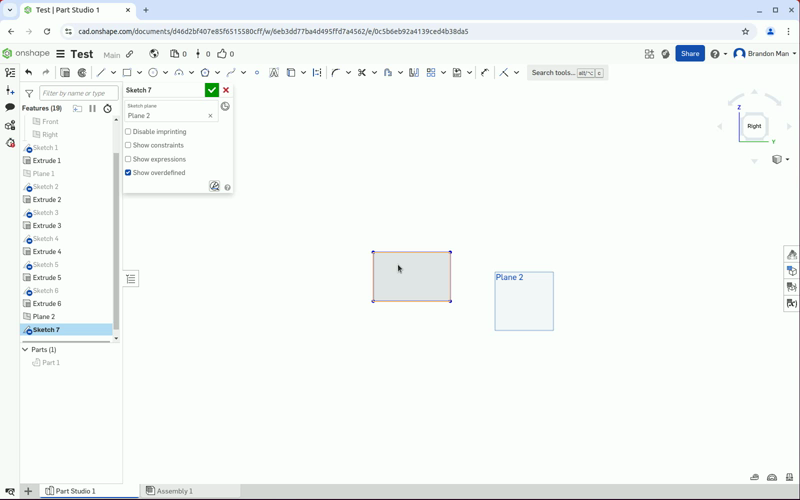
scroll(6)
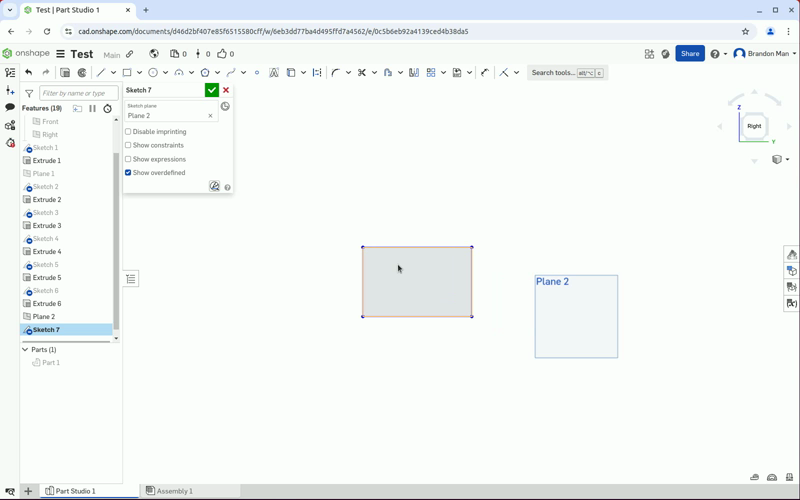
scroll(6)
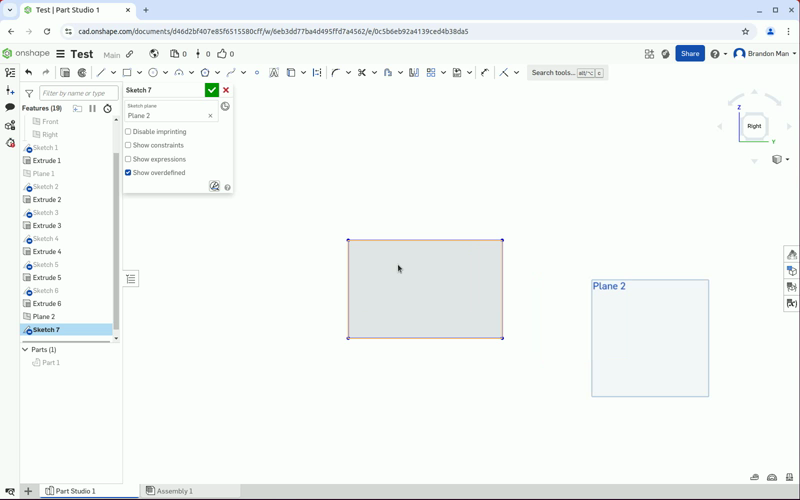
scroll(6)
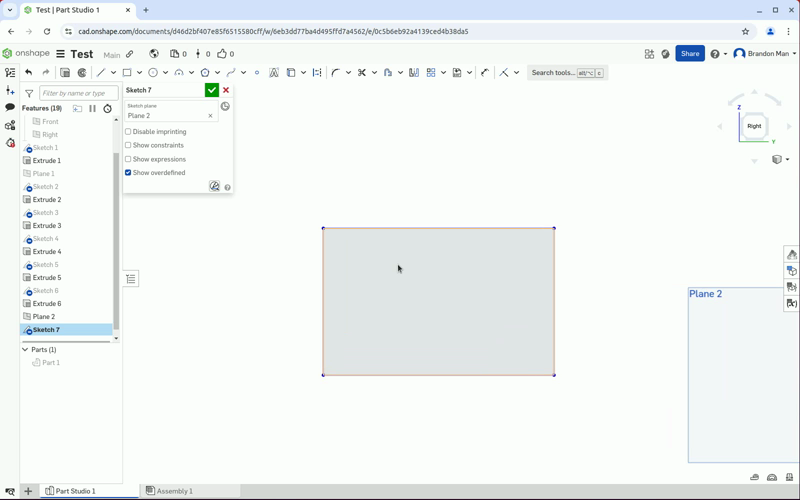
scroll(6)
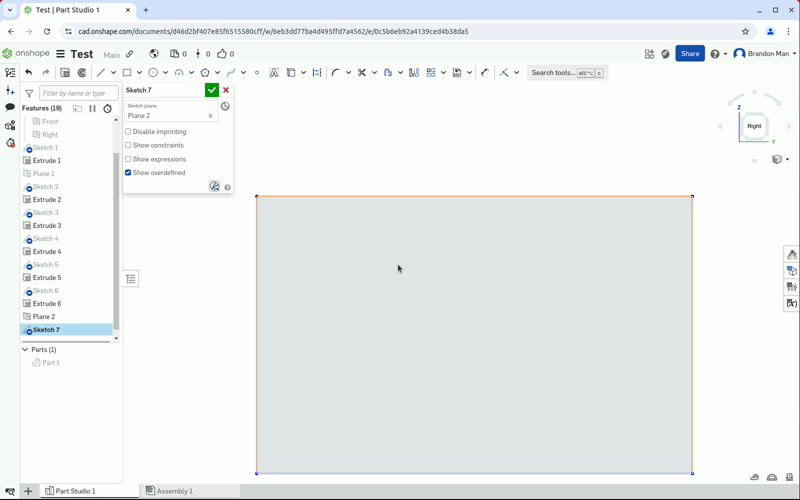
click(398, 264)
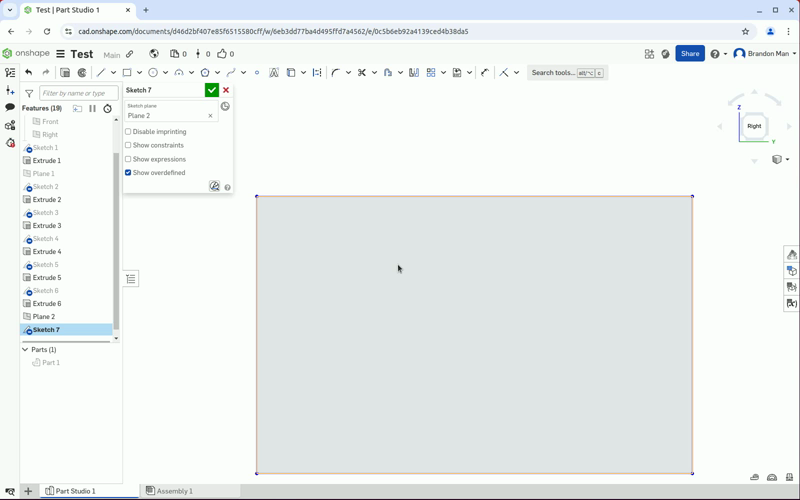
scroll(-6)
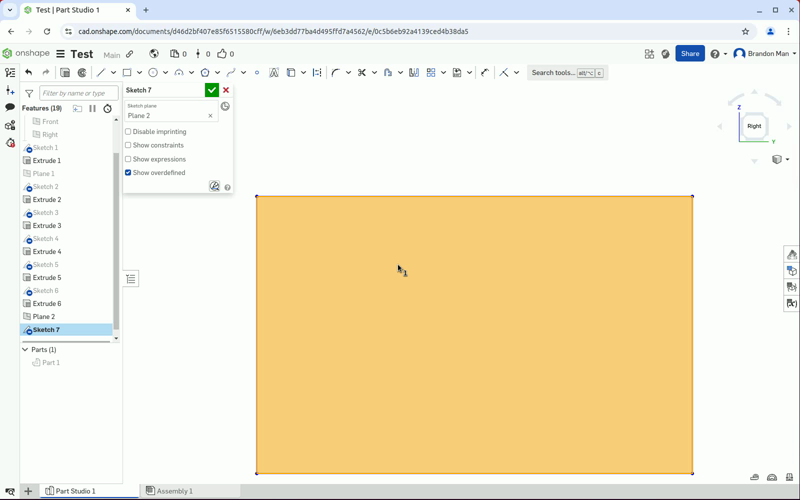
scroll(-6)
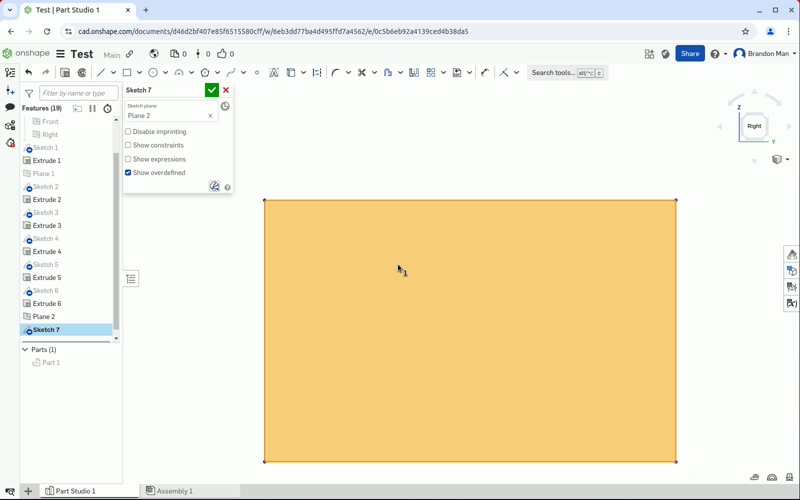
scroll(-6)
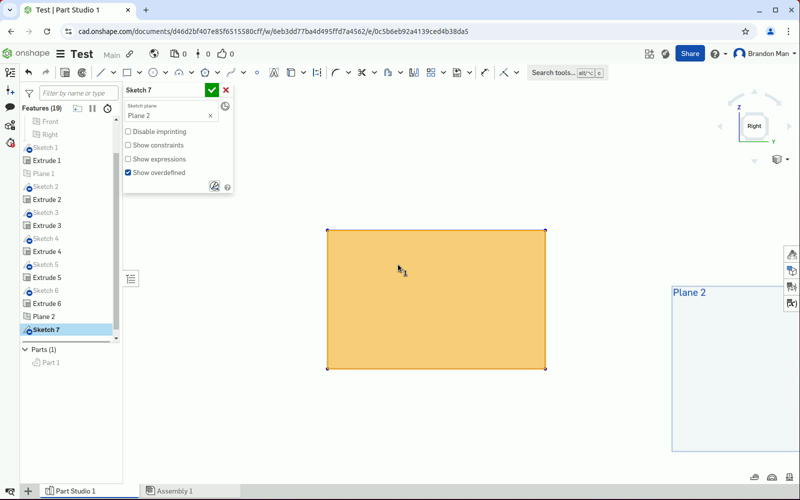
scroll(-6)
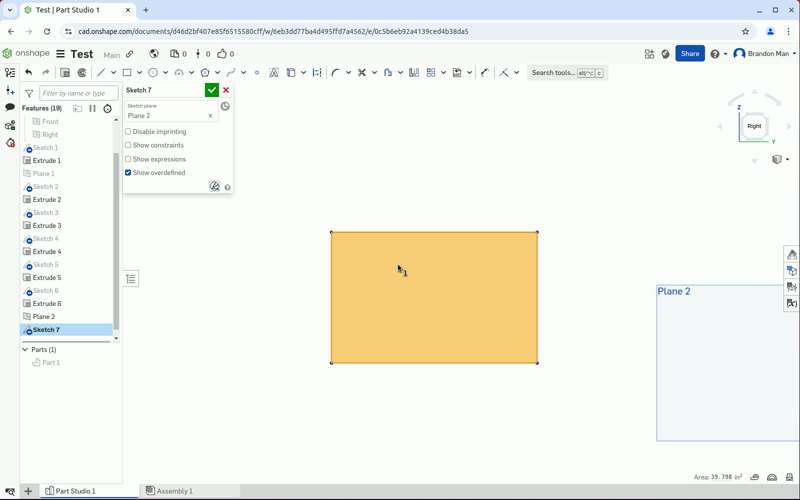
scroll(-6)
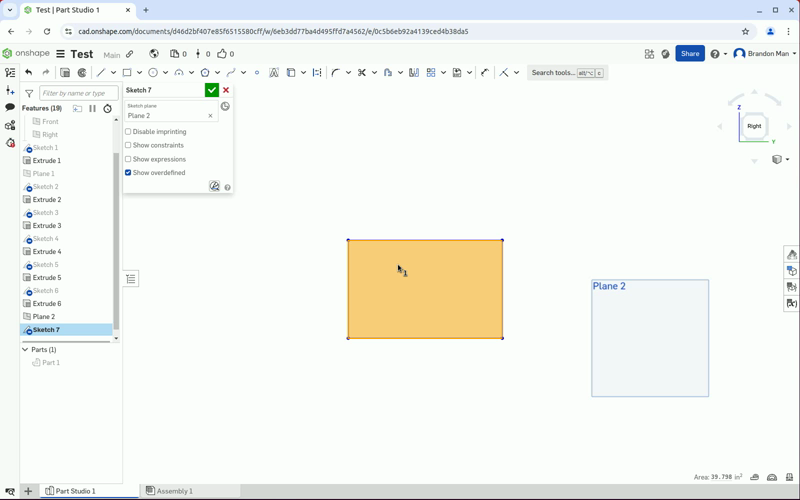
scroll(-6)
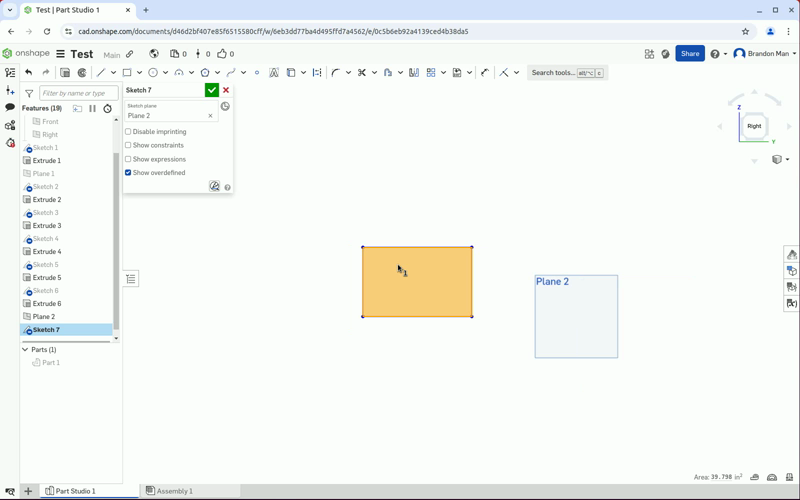
scroll(-6)
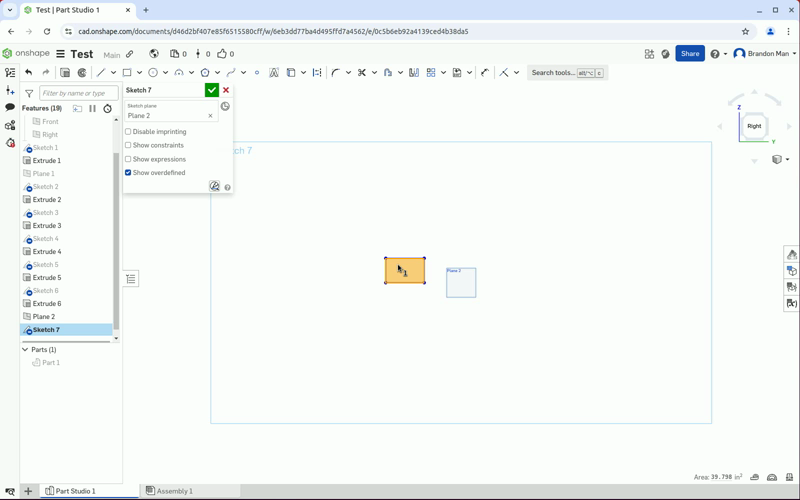
mouse_move(73, 352)
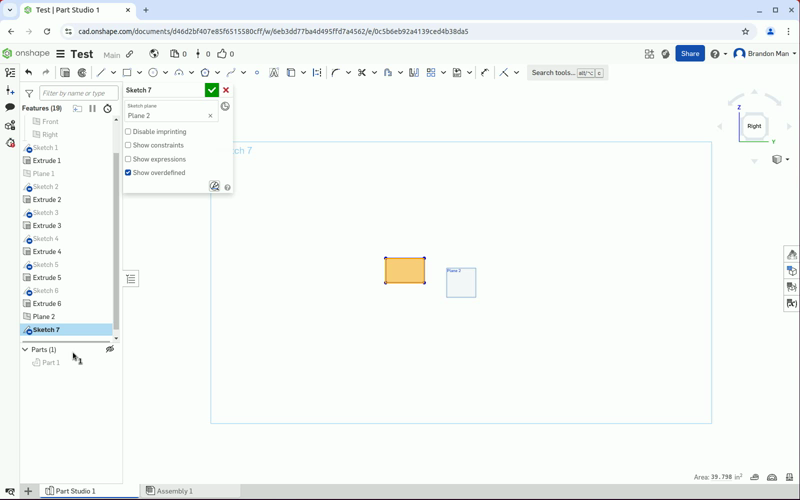
key(shift+y)
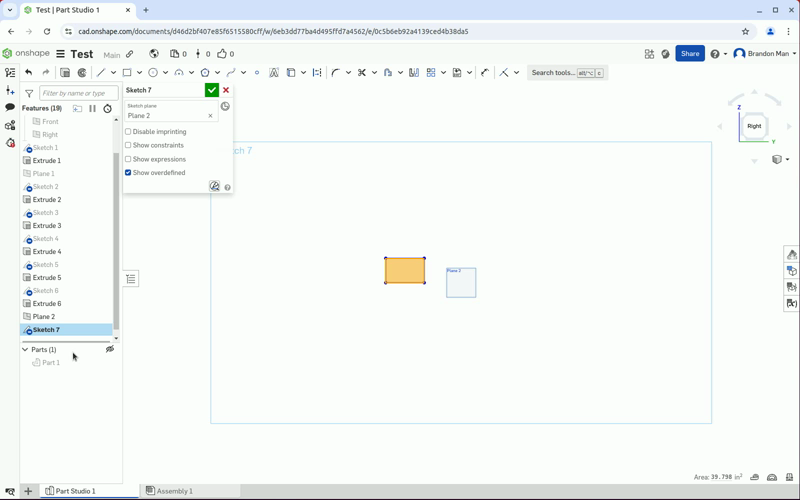
key(shift+e)
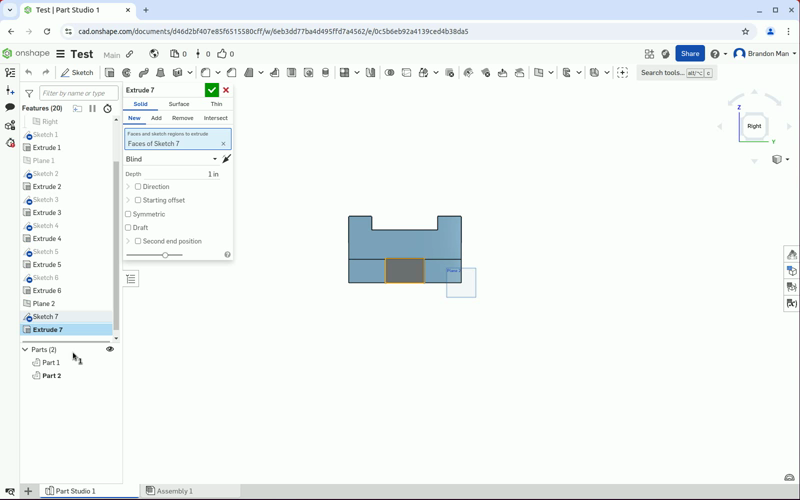
mouse_move(143, 106)
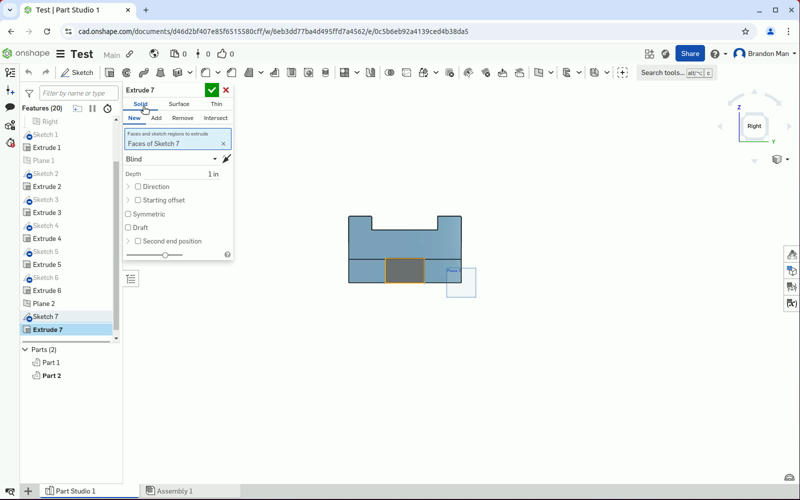
click(143, 106)
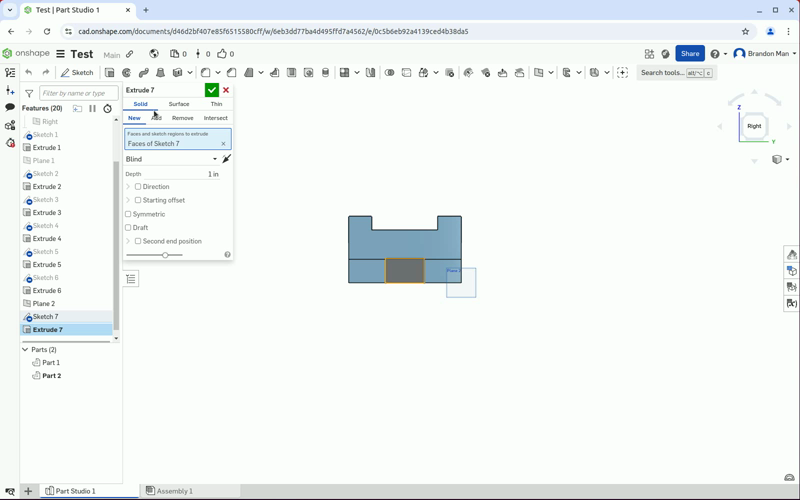
mouse_move(186, 120)
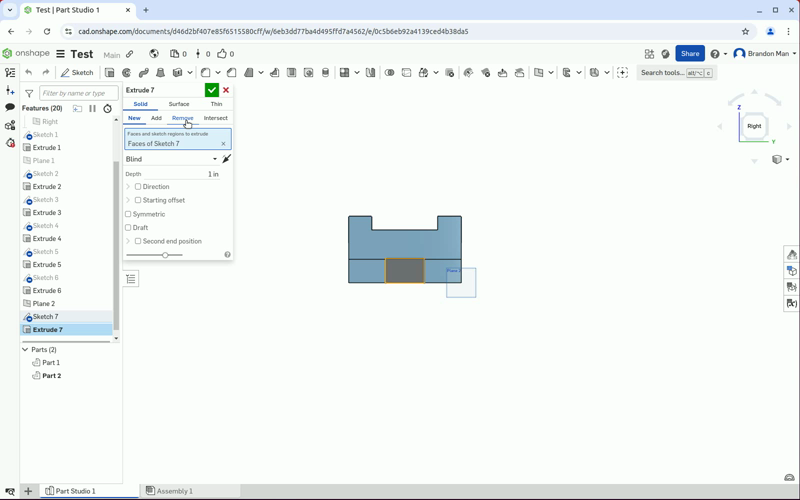
click(186, 120)
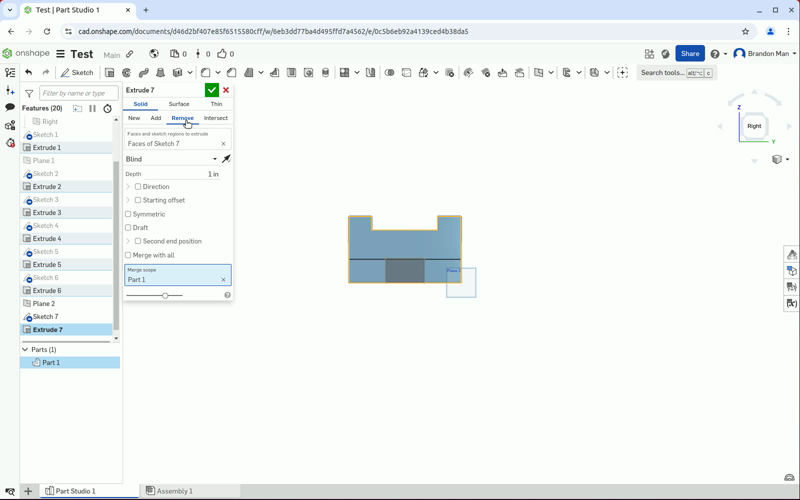
key(tab, 4)
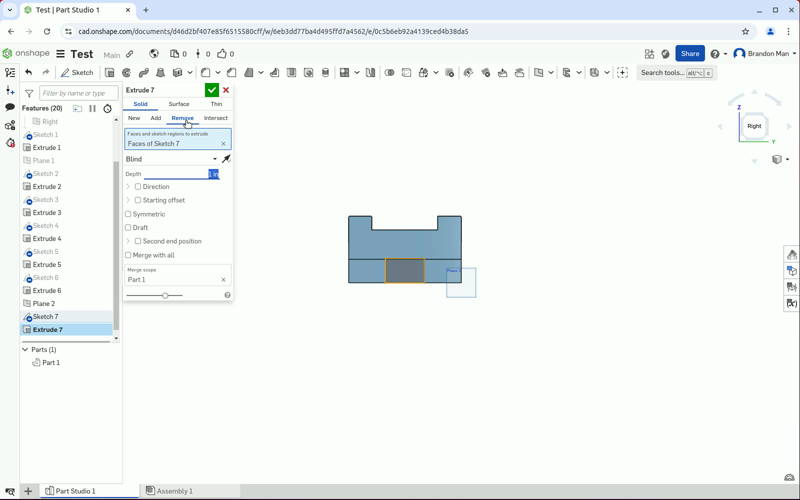
text(6.258)
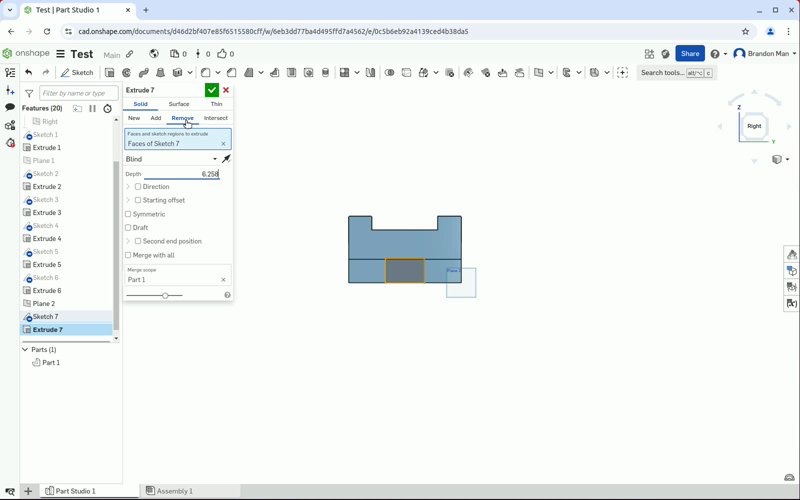
key(tab, 6)
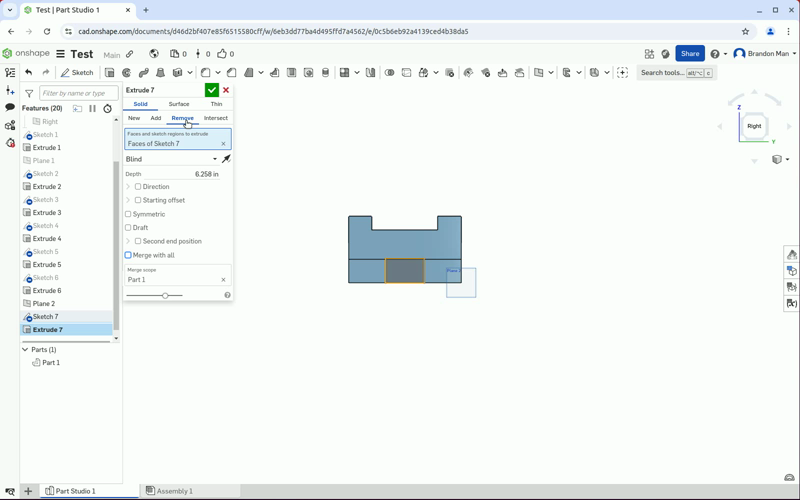
key(space)
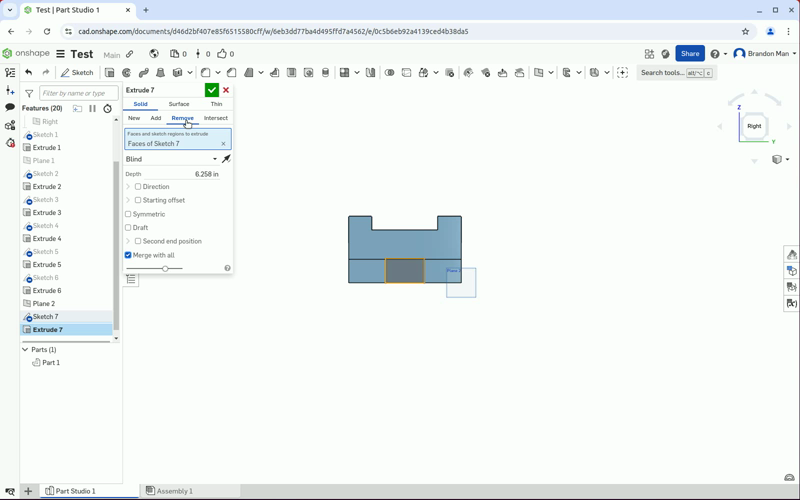
key(enter)
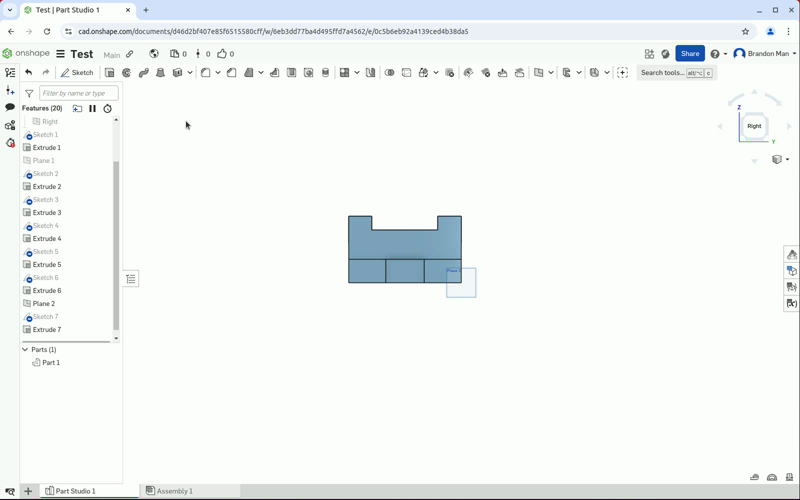
key(shift+h)
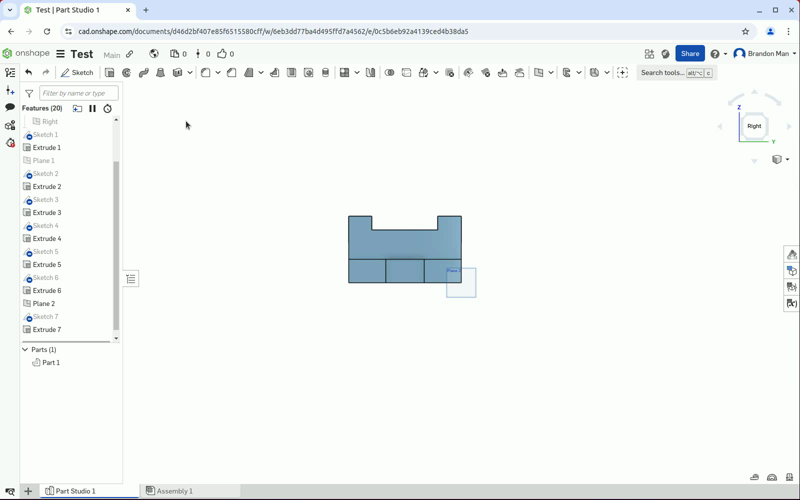
key(shift+h)
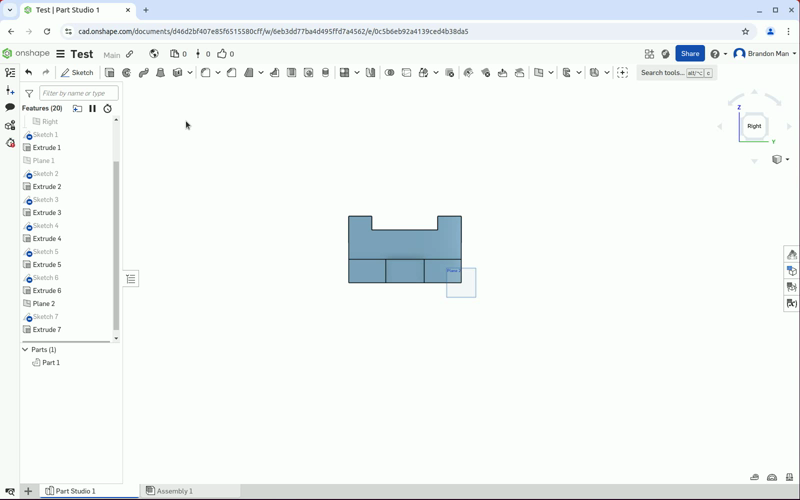
mouse_move(69, 137)
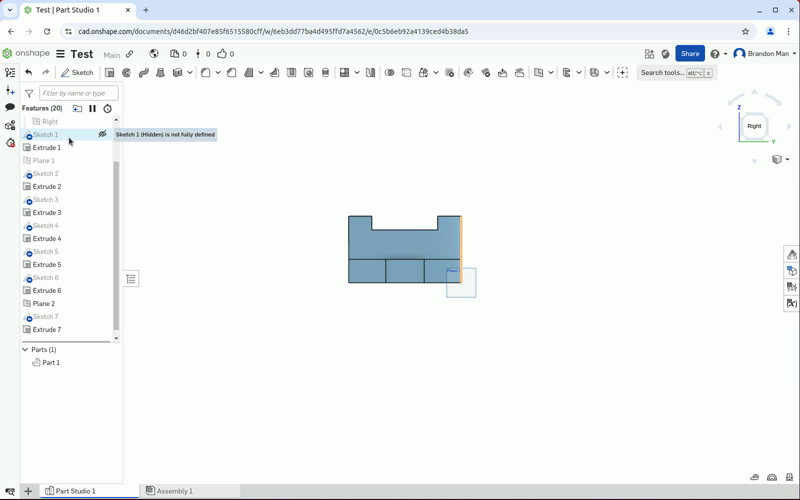
click(69, 137)
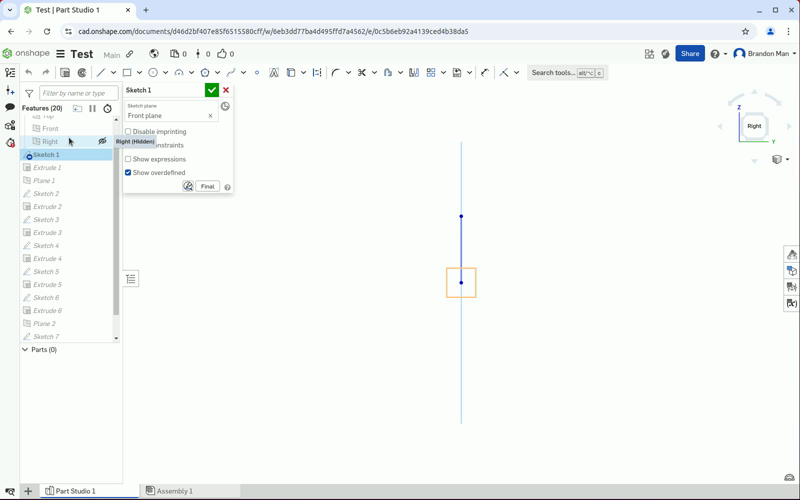
mouse_move(229, 92)
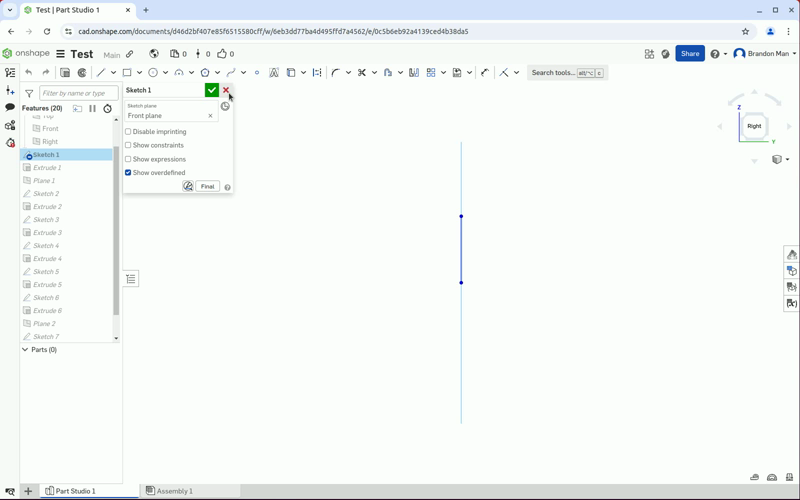
click(229, 92)
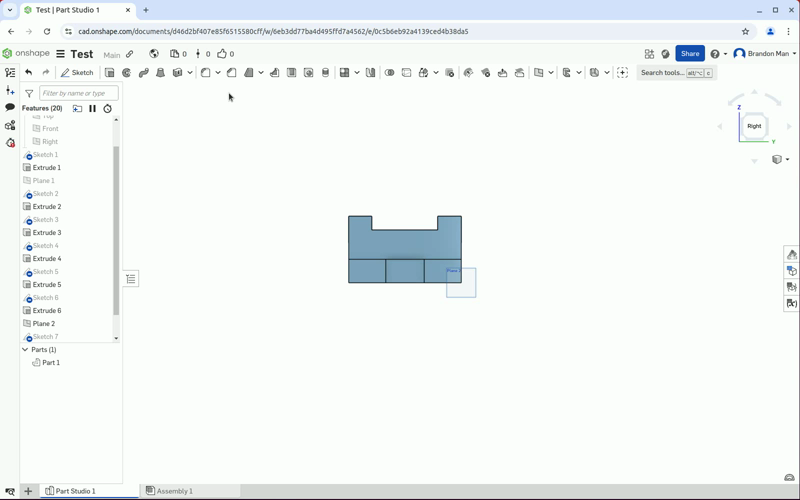
mouse_move(73, 352)
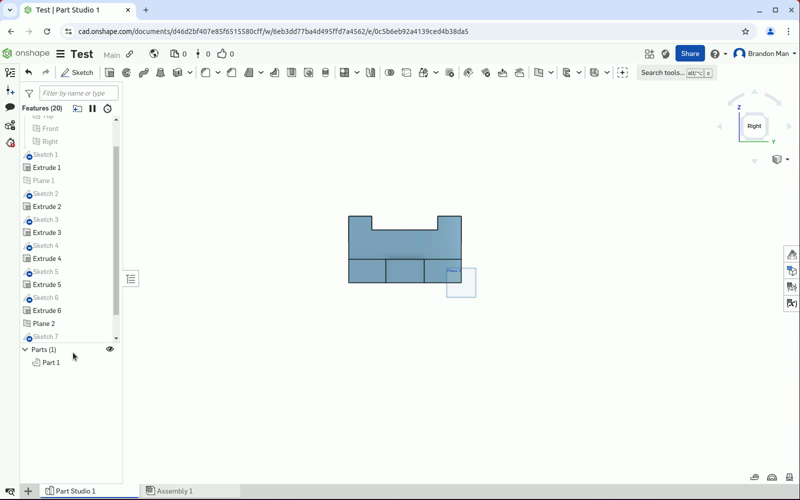
key(y)
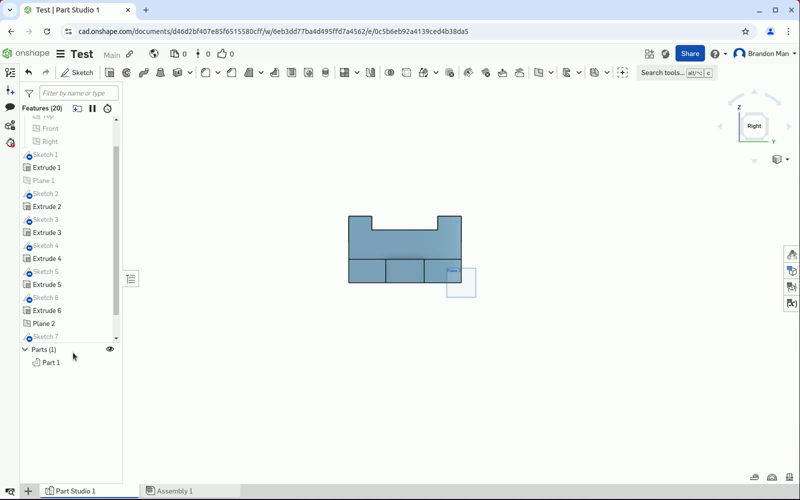
key(shift+p)
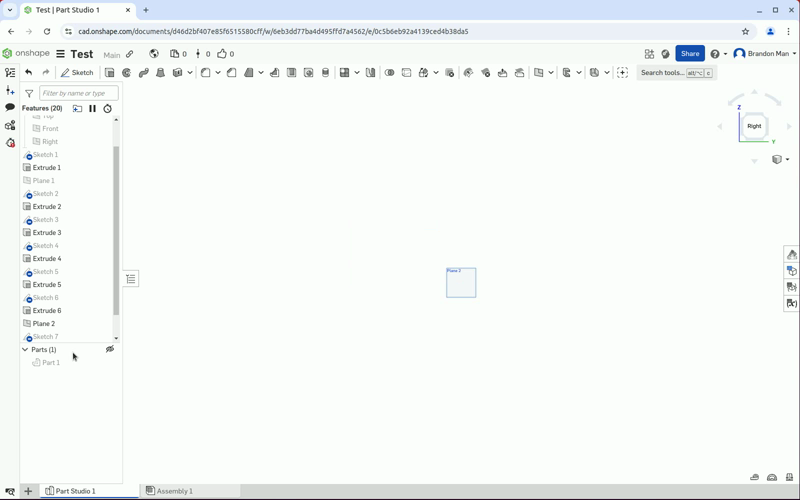
key(space)
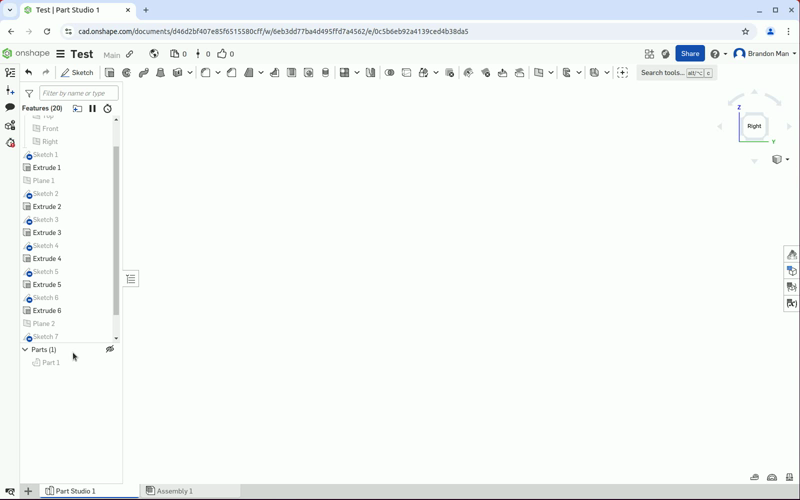
key_down(shift)
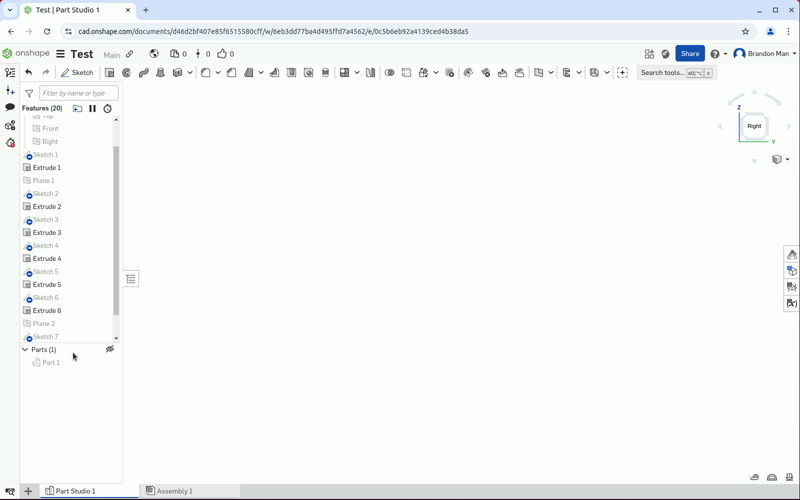
key(right)
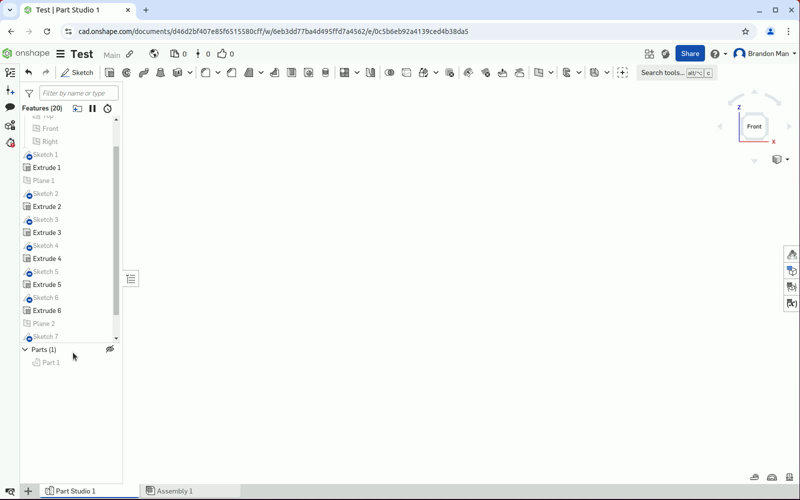
key_up(shift)
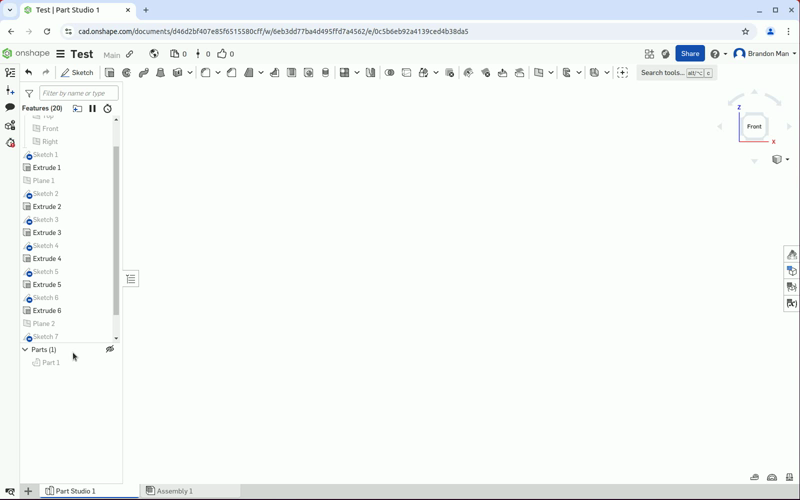
key(space)
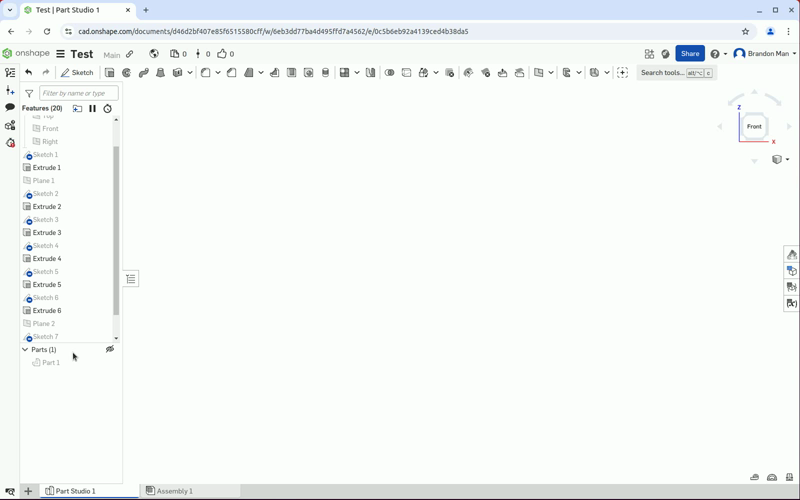
key_down(shift)
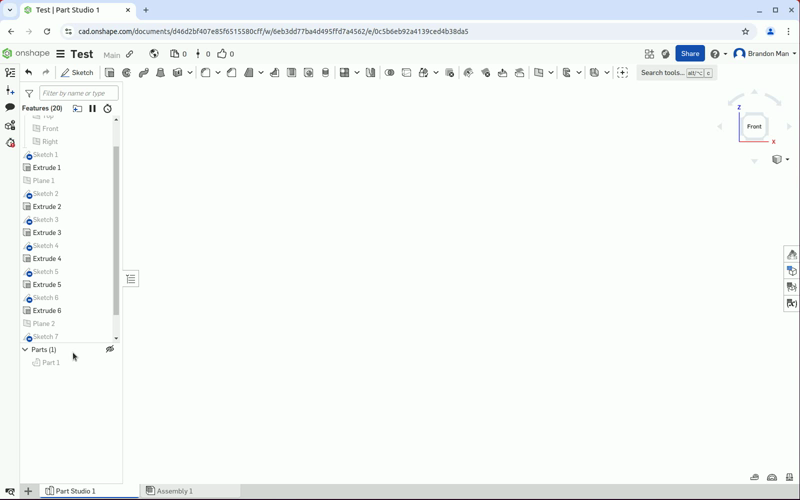
key(down)
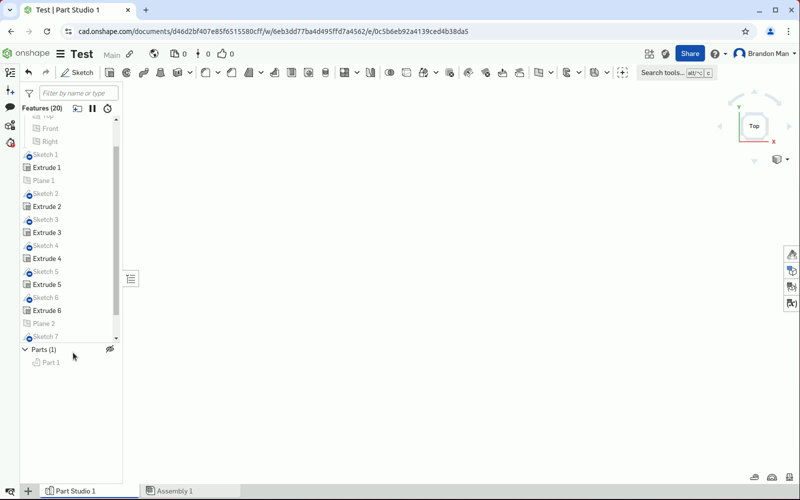
key_up(shift)
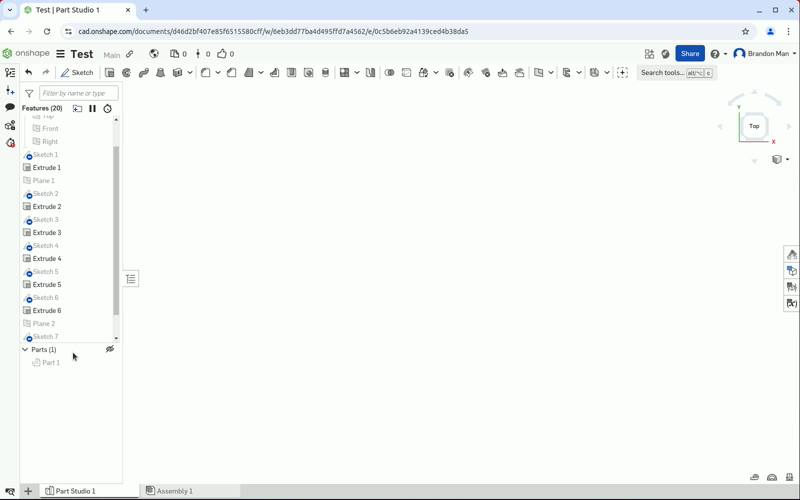
mouse_move(73, 352)
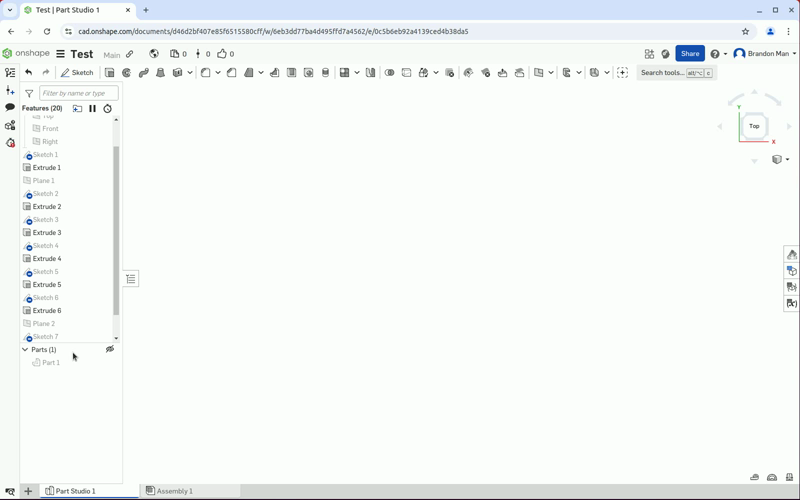
key(shift+y)
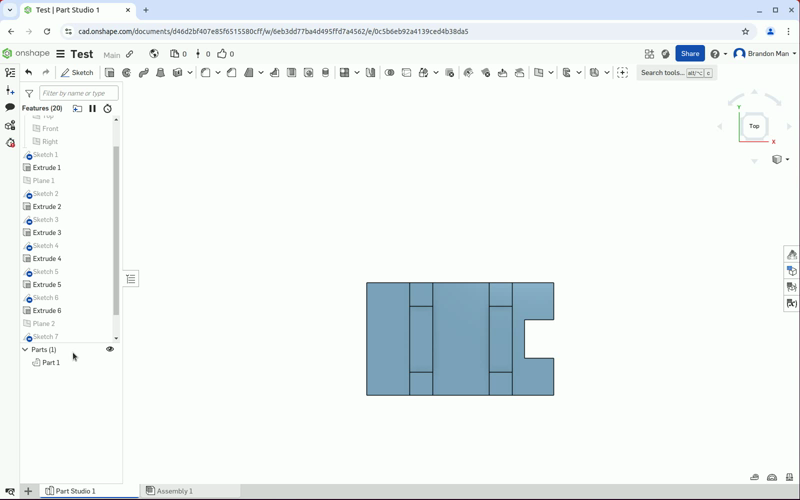
mouse_move(541, 75)
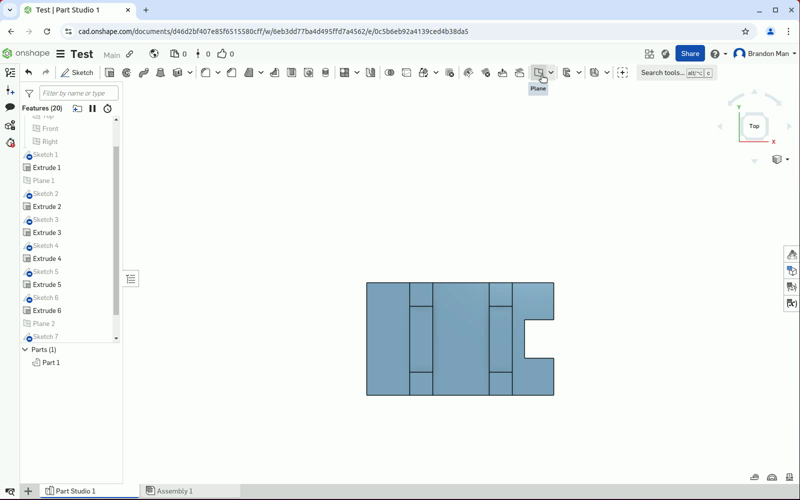
click(541, 75)
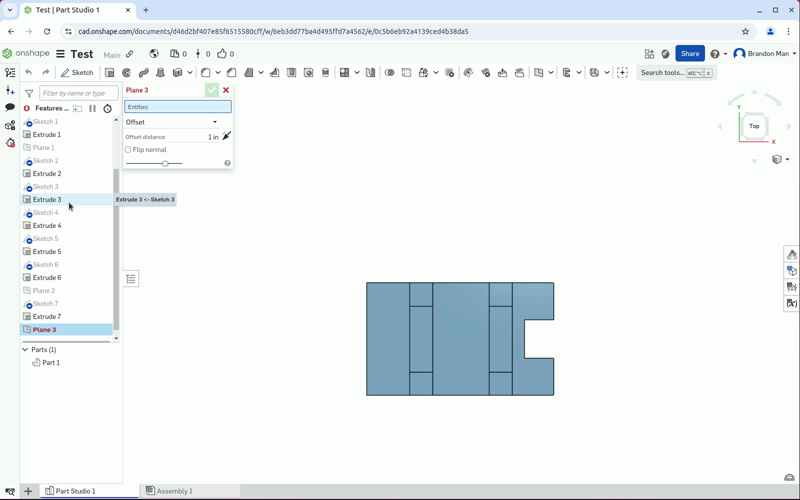
scroll(3)
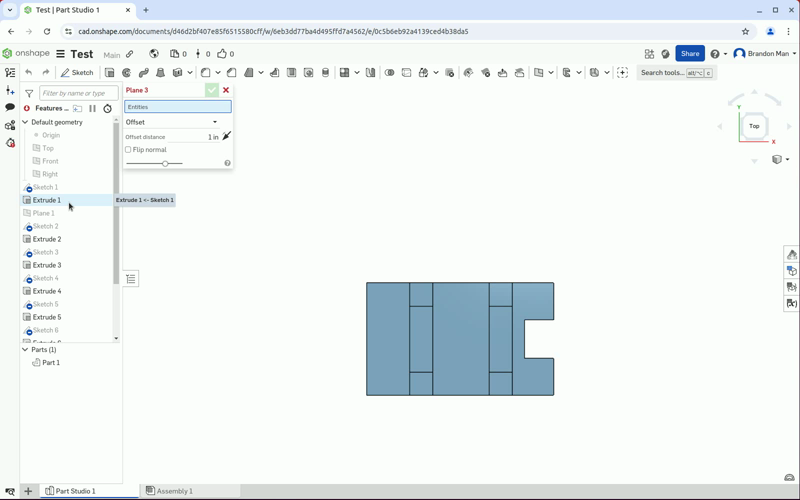
mouse_move(69, 150)
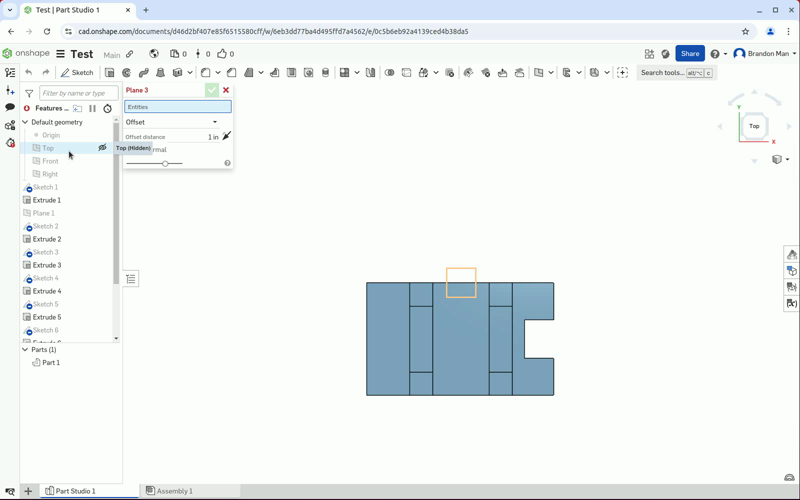
click(69, 150)
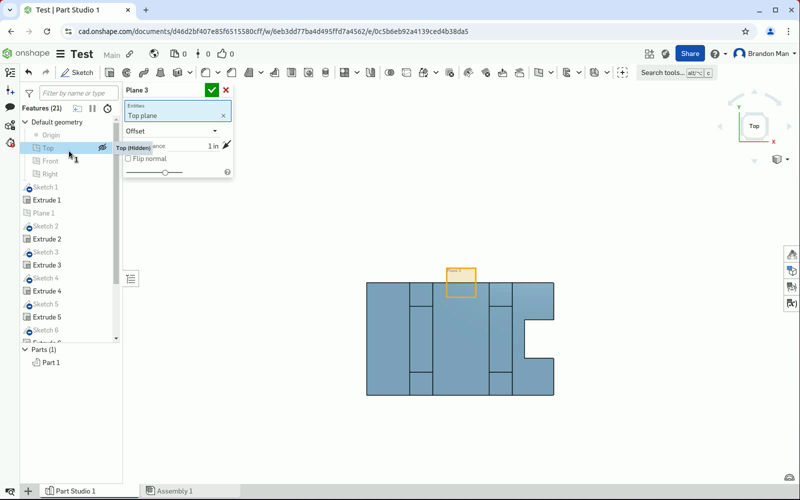
key(tab, 2)
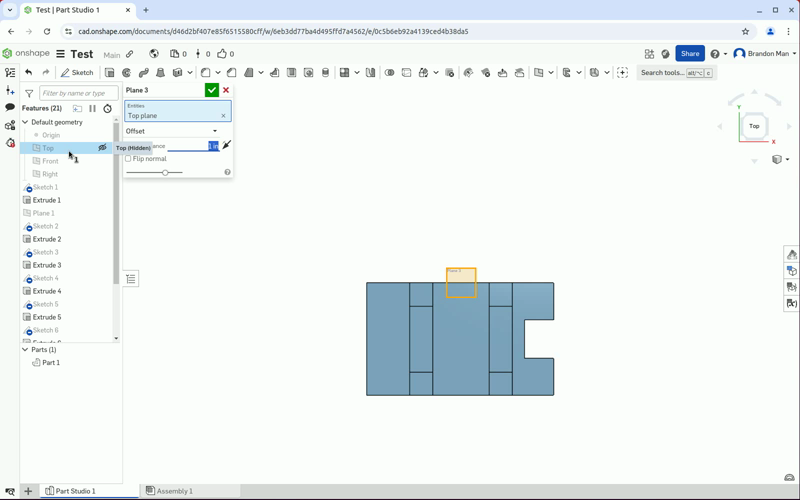
text(4.807)
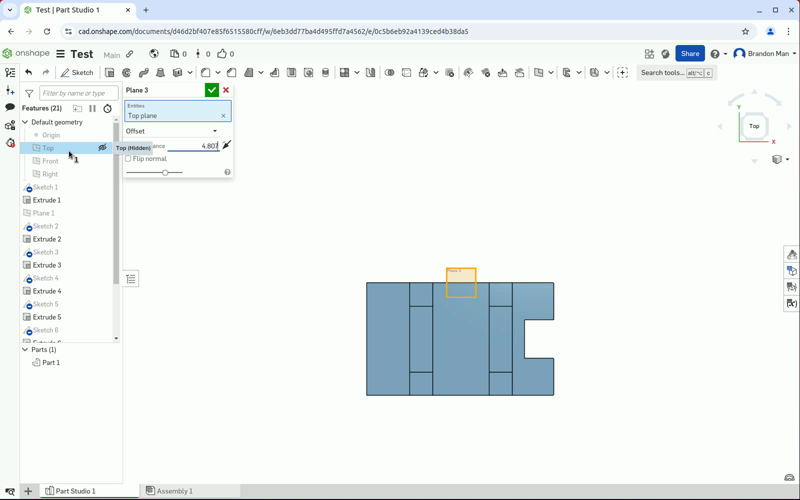
key(enter, 2)
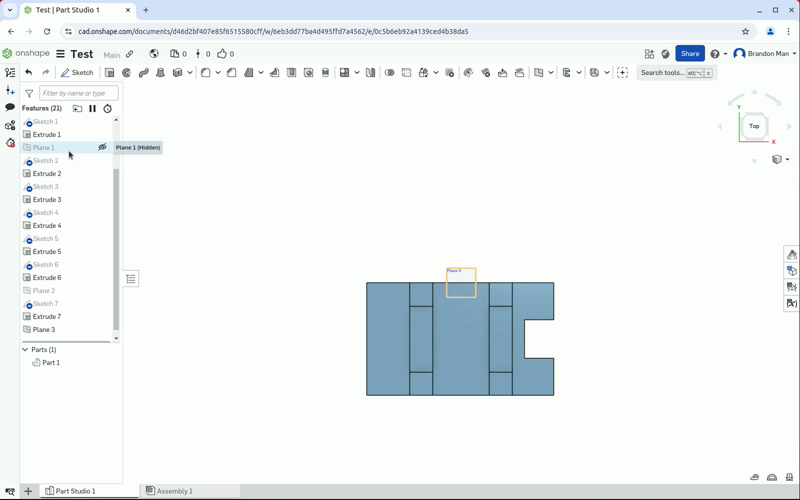
key(shift+s)
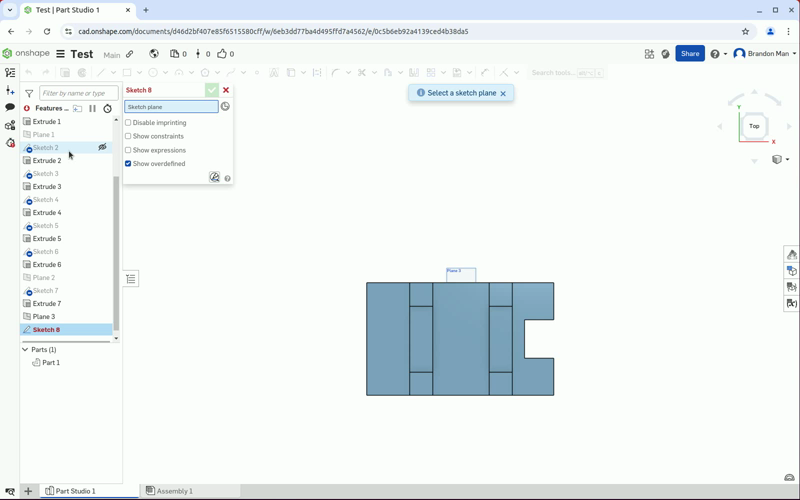
mouse_move(69, 319)
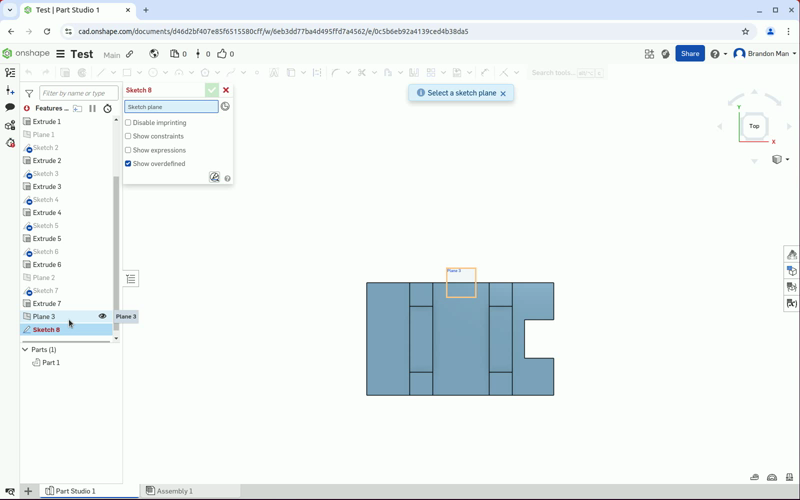
click(69, 319)
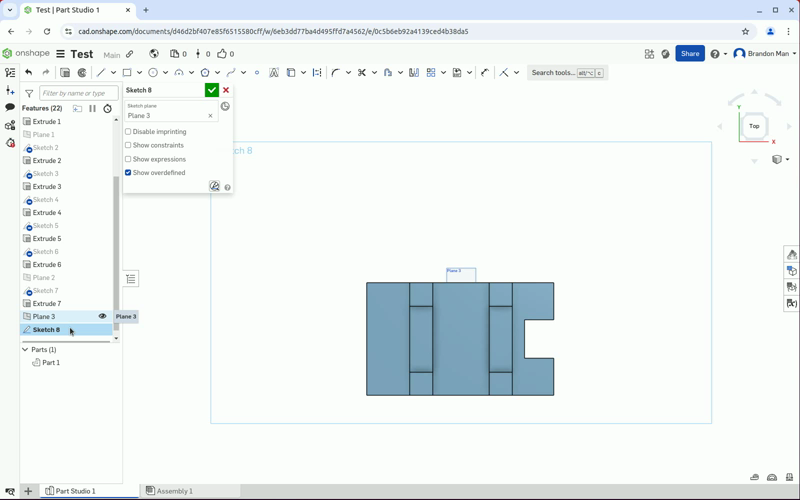
mouse_move(73, 352)
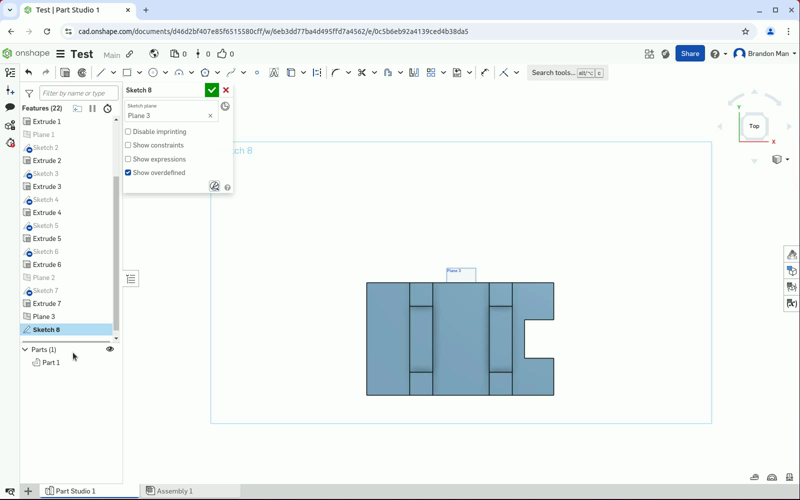
key(y)
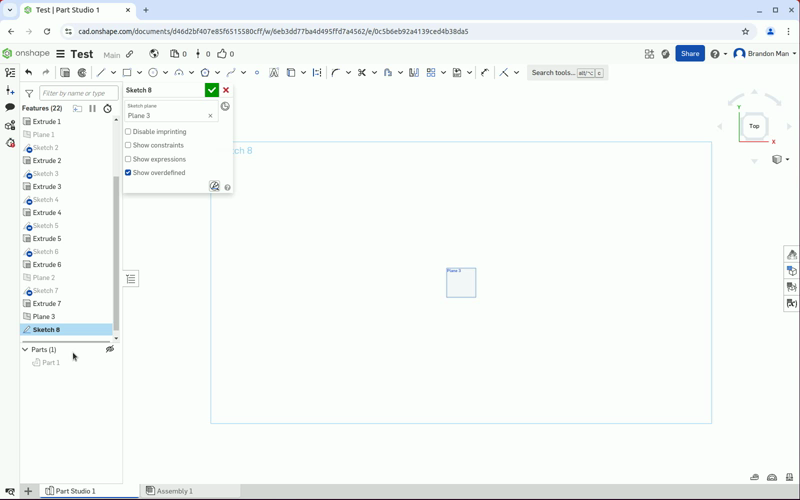
key(l)
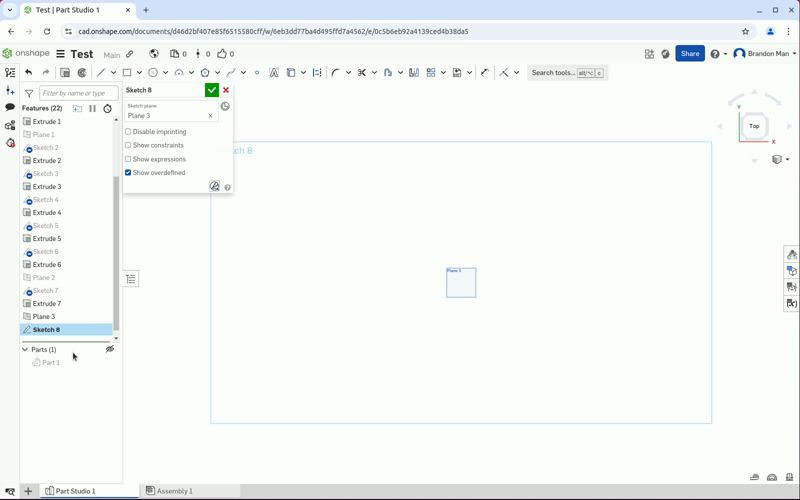
key_down(shift)
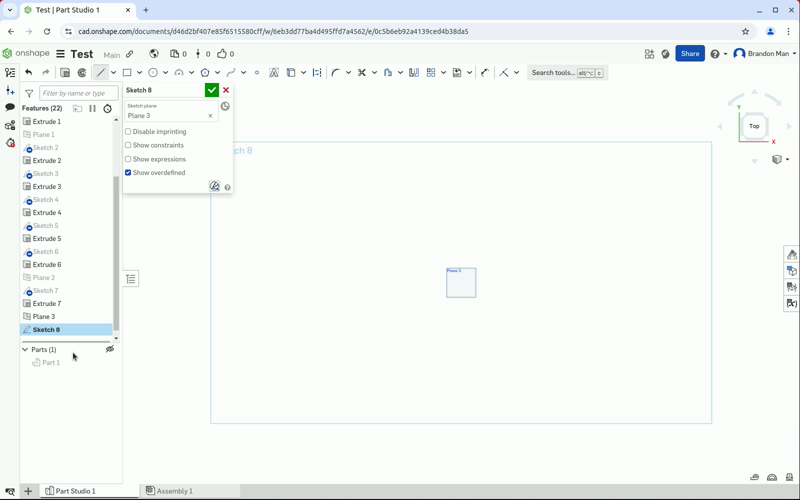
mouse_move(366, 357)
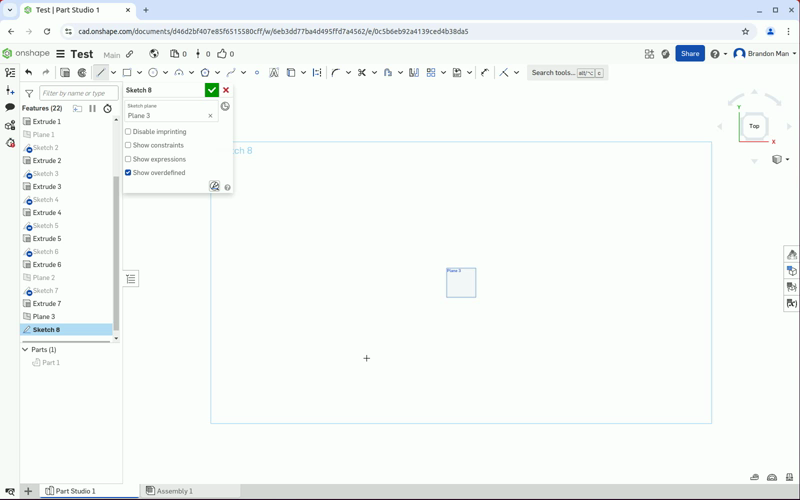
click(366, 357)
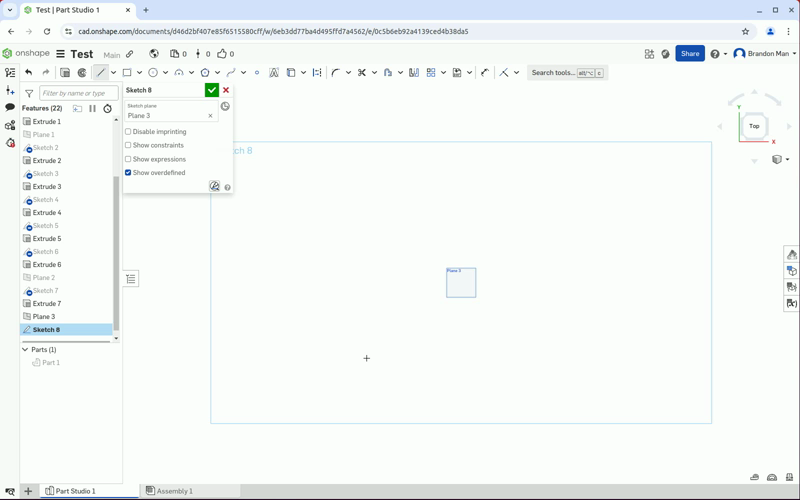
key_up(shift)
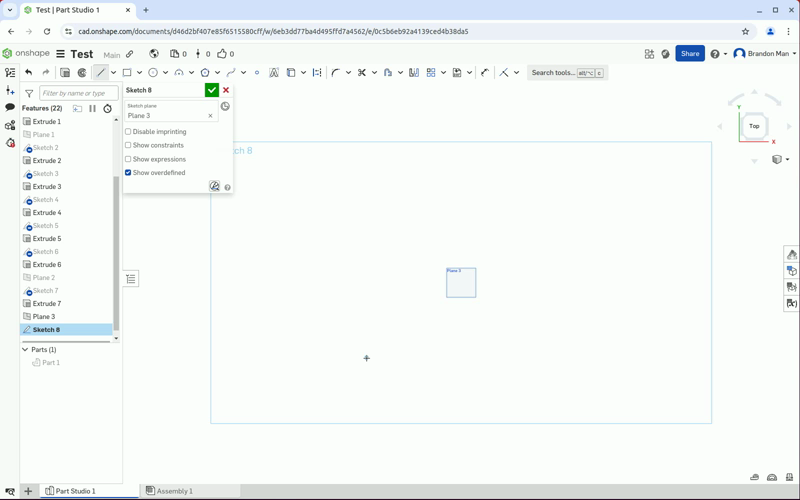
key_down(shift)
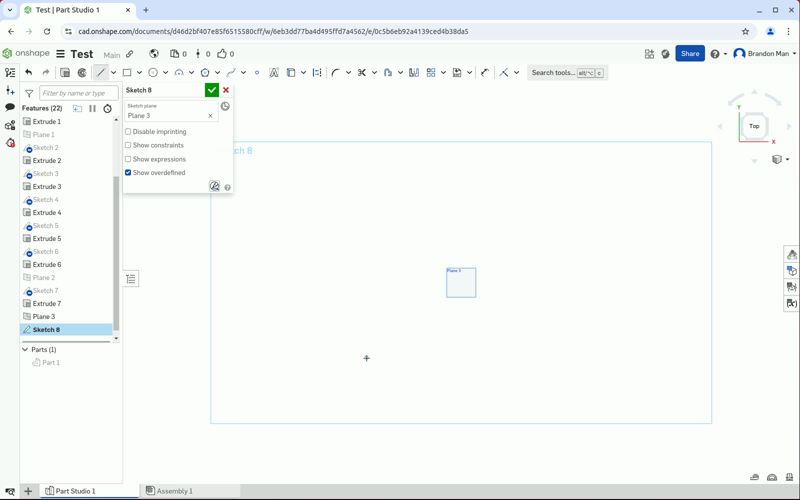
mouse_move(396, 357)
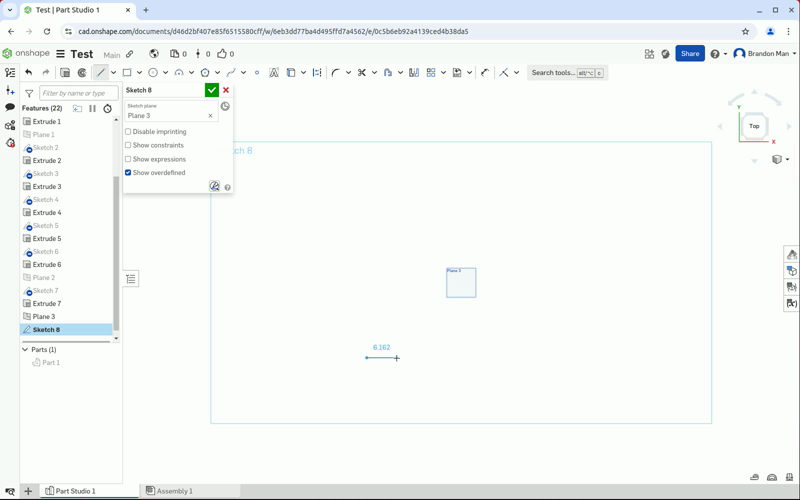
mouse_move(396, 357)
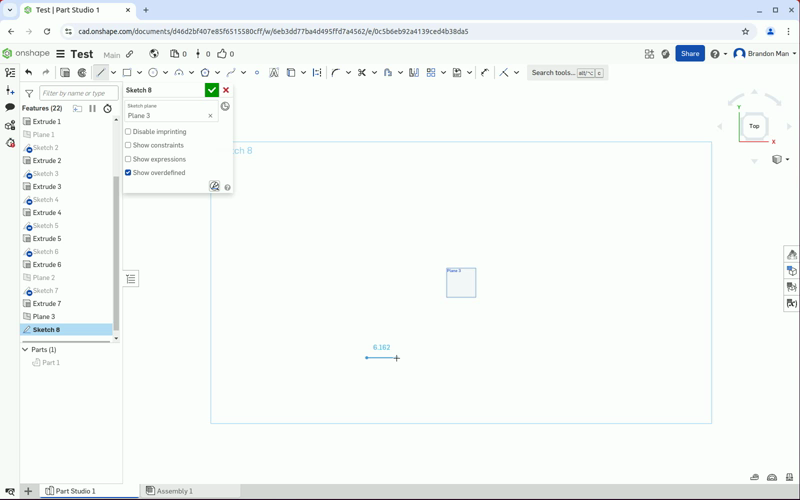
click(396, 357)
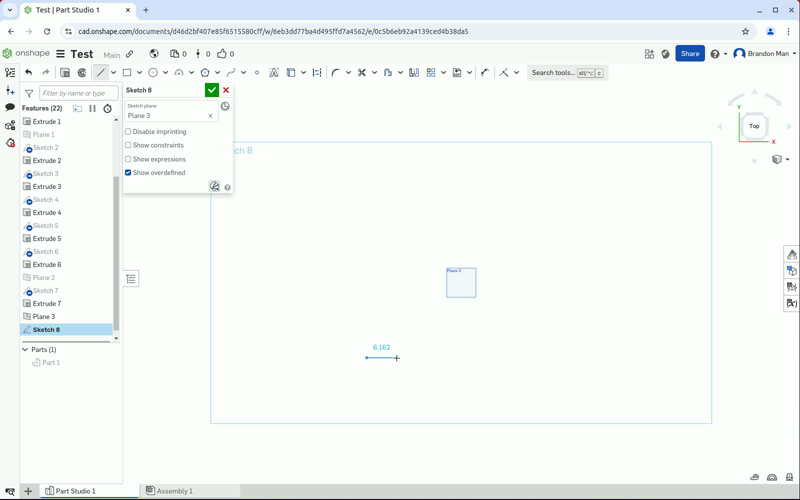
key_up(shift)
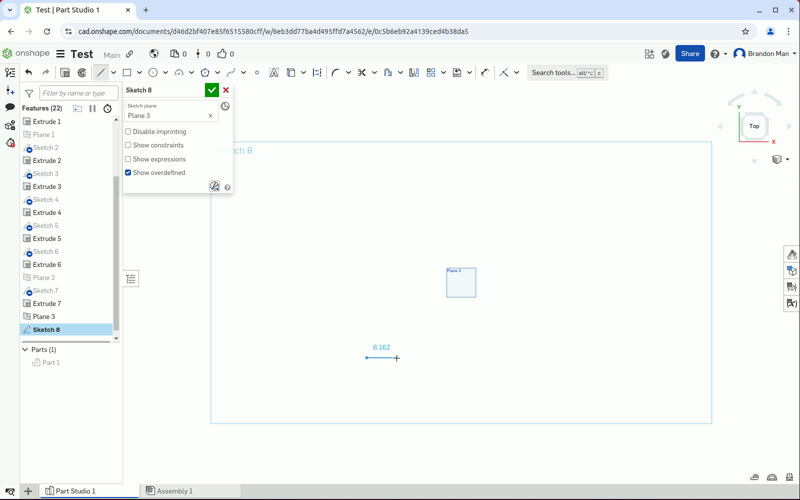
key_down(shift)
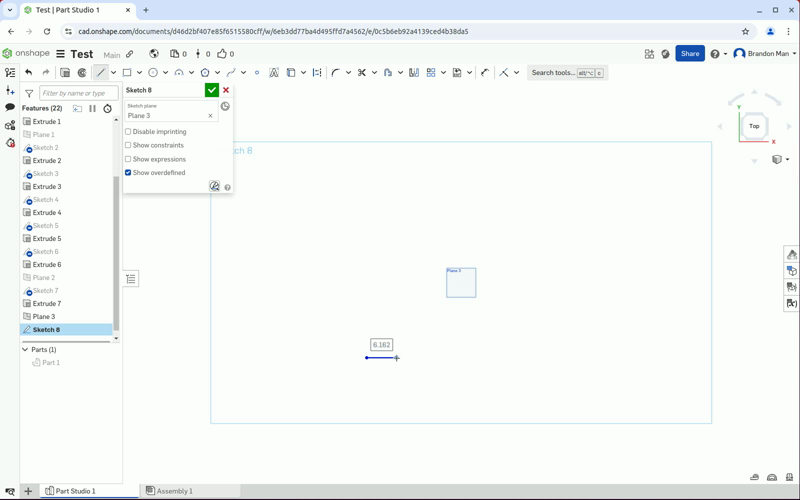
mouse_move(426, 357)
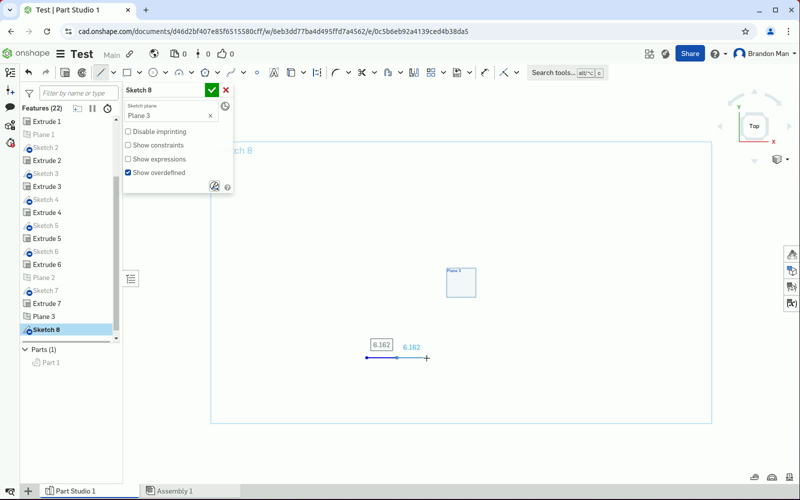
mouse_move(396, 319)
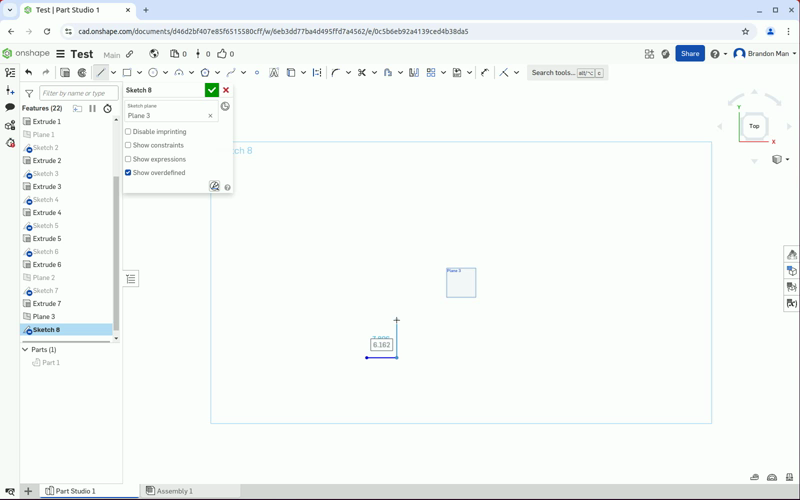
click(396, 319)
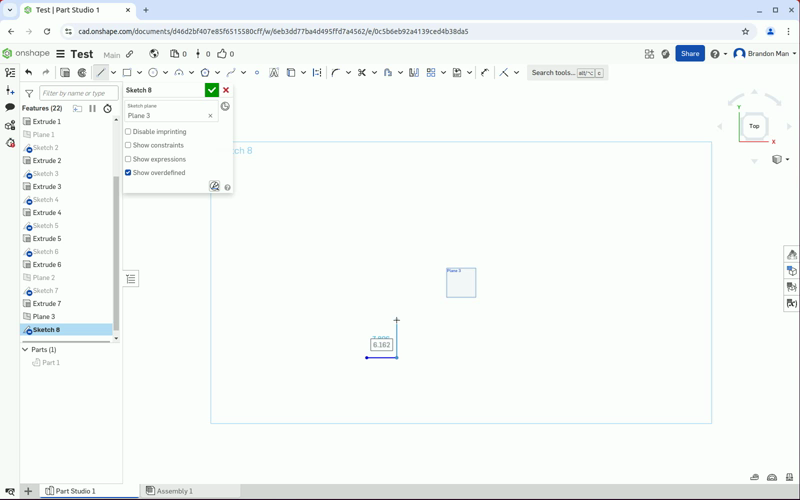
key_up(shift)
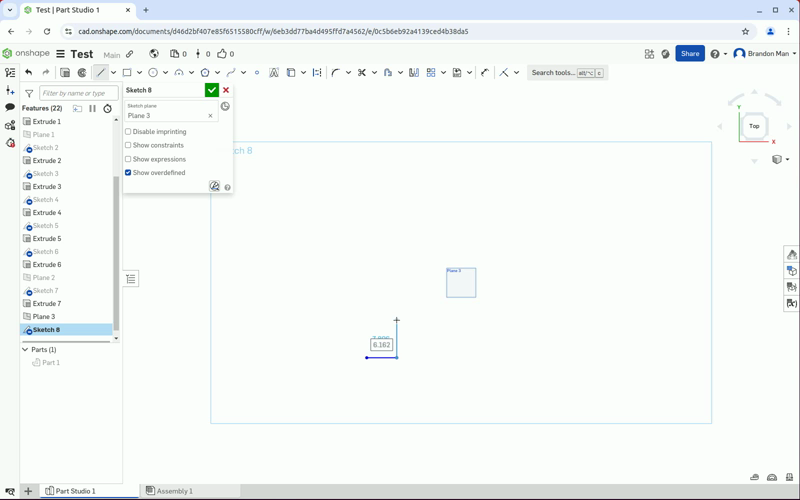
key_down(shift)
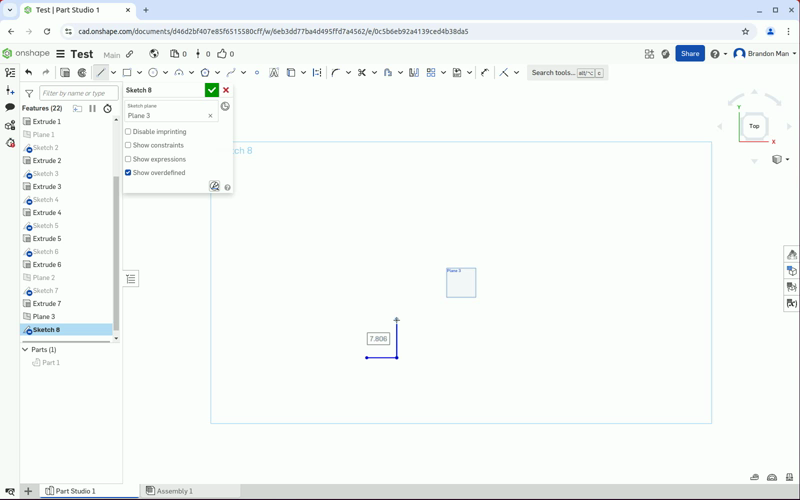
mouse_move(426, 319)
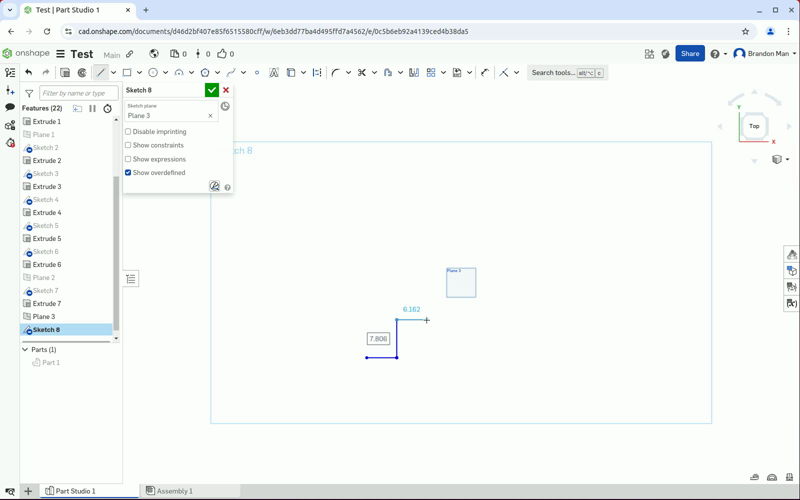
mouse_move(366, 319)
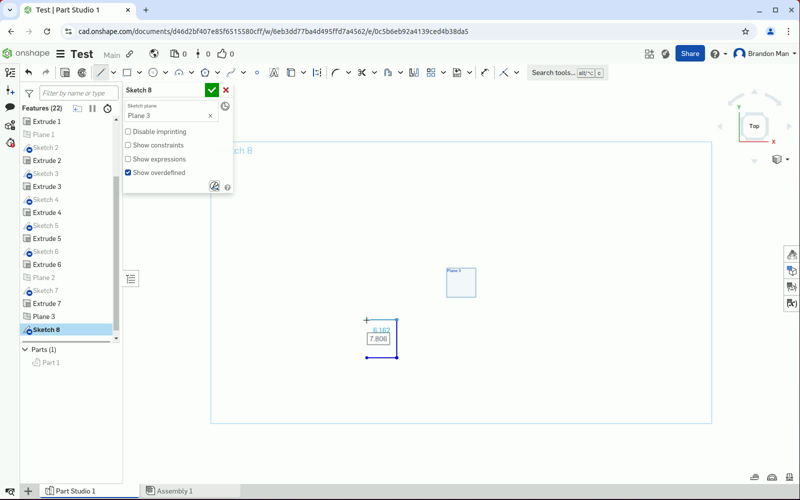
click(366, 319)
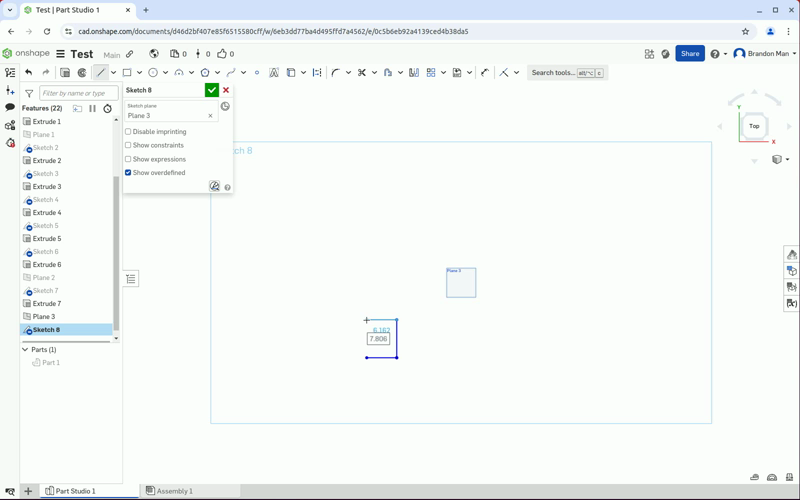
key_up(shift)
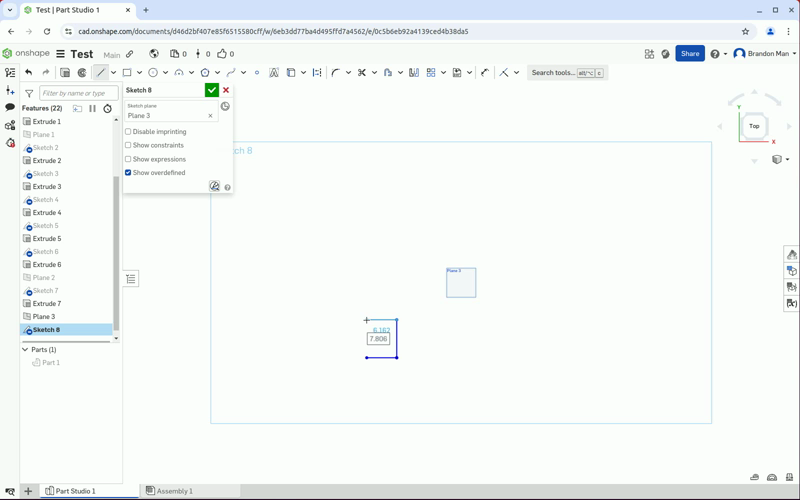
mouse_move(396, 319)
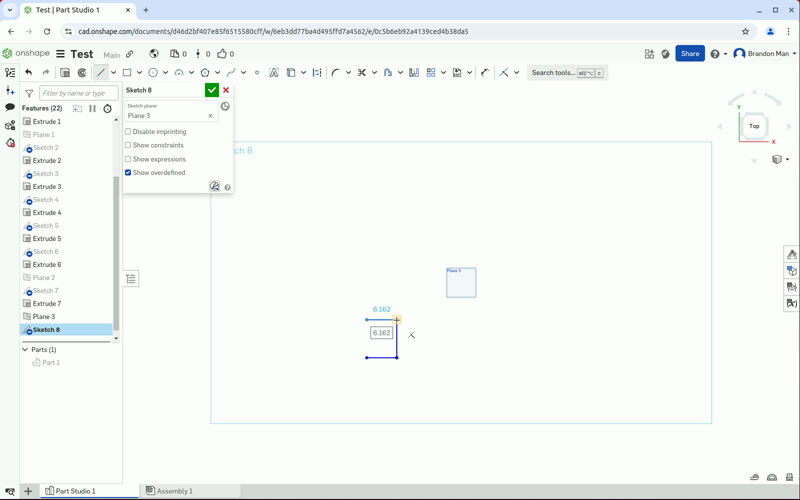
key_down(shift)
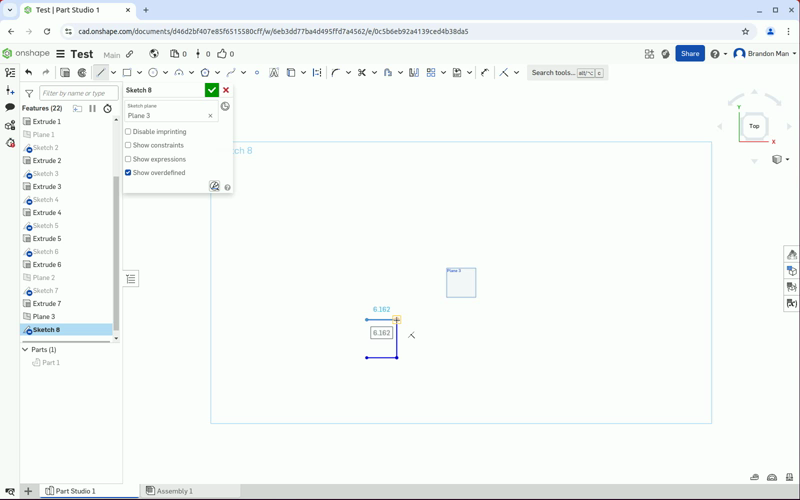
mouse_move(366, 357)
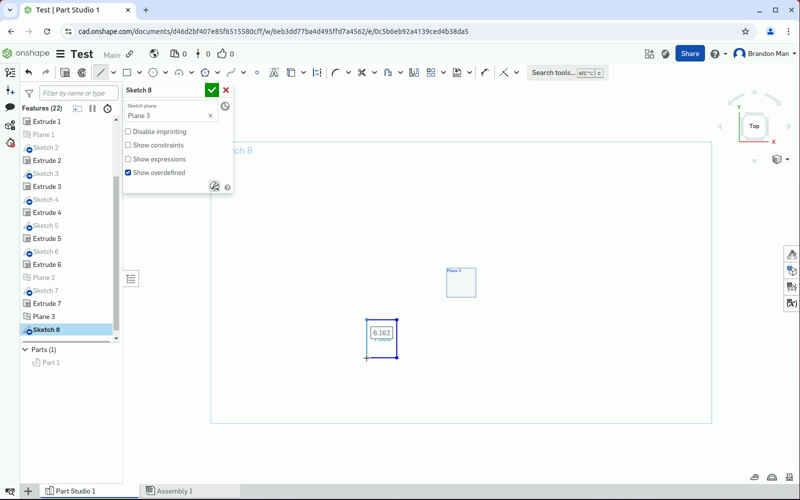
key_up(shift)
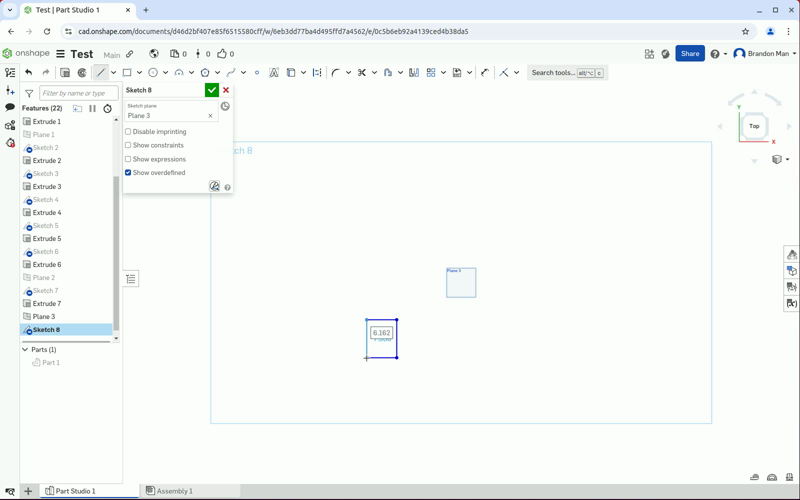
click(366, 357)
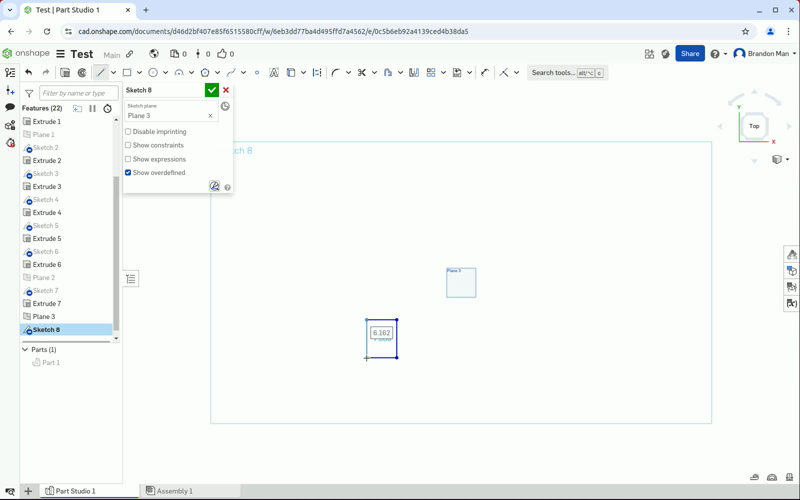
key(esc)
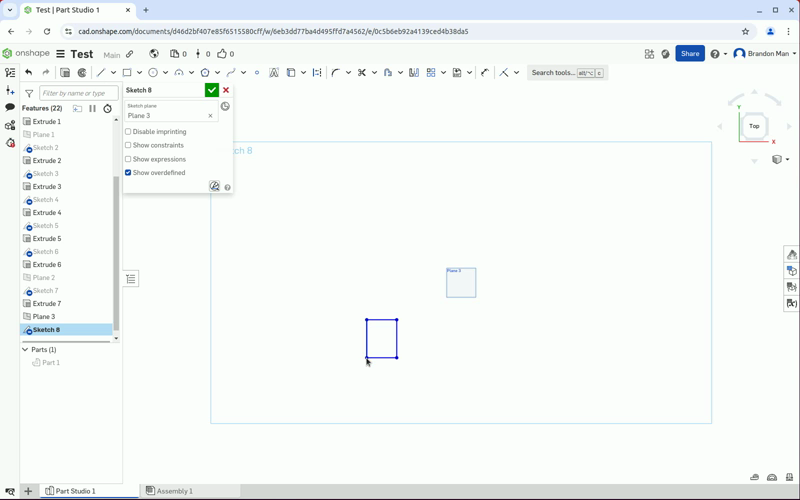
mouse_move(387, 323)
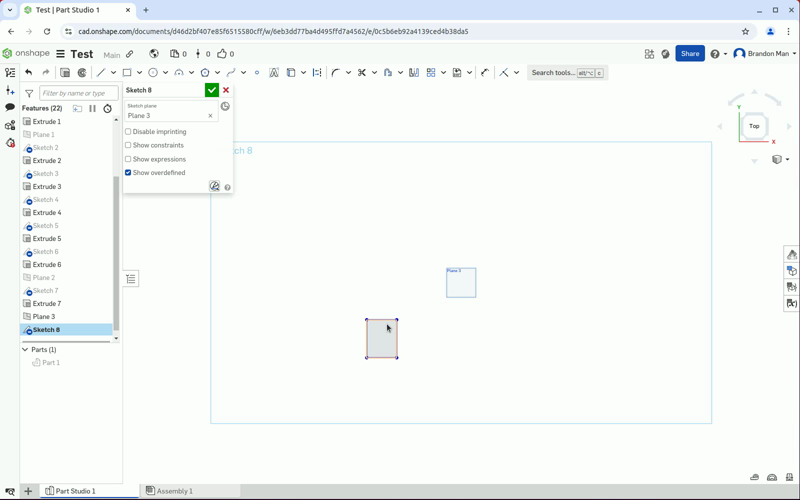
scroll(6)
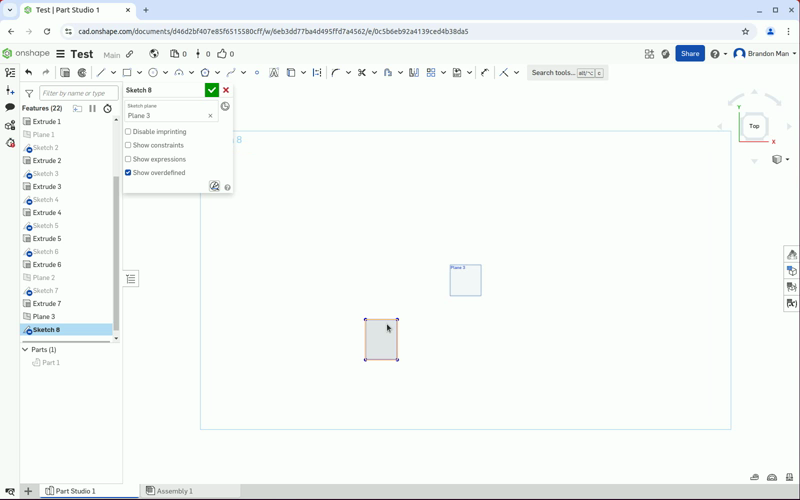
scroll(6)
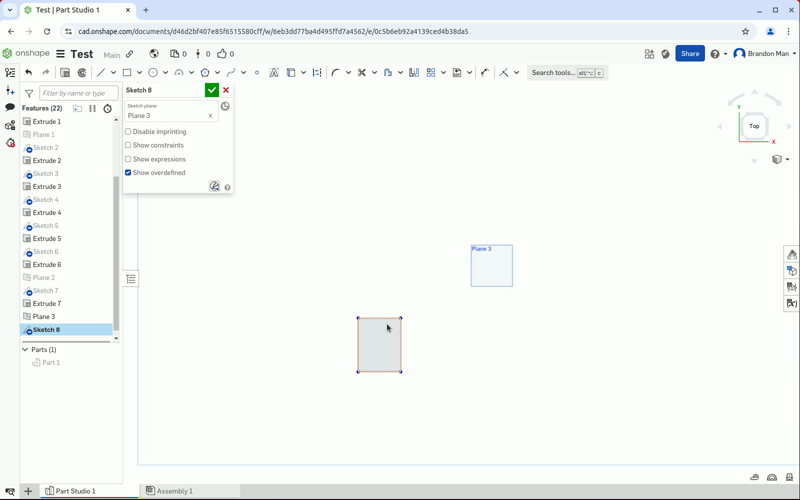
scroll(6)
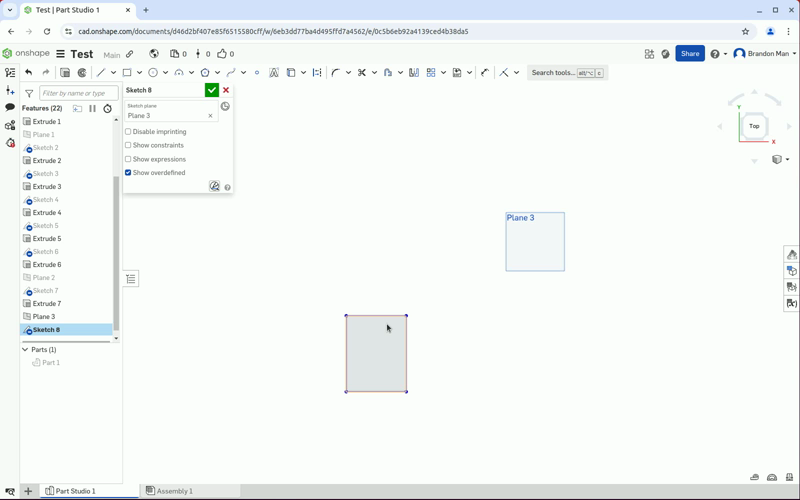
scroll(6)
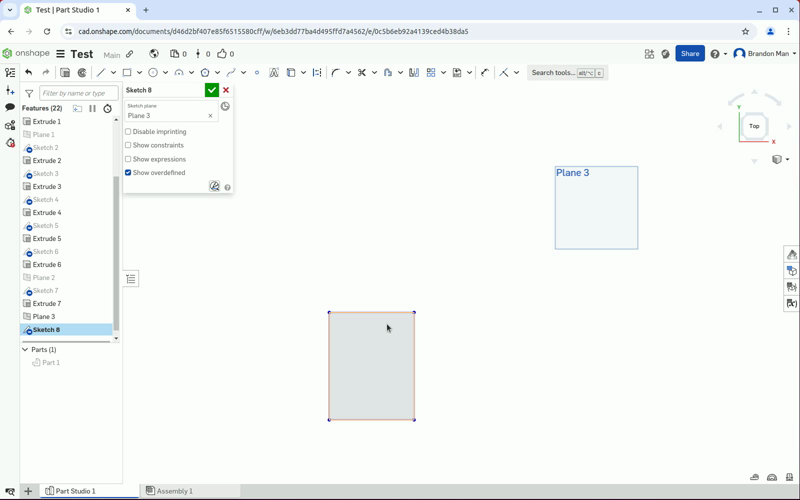
scroll(6)
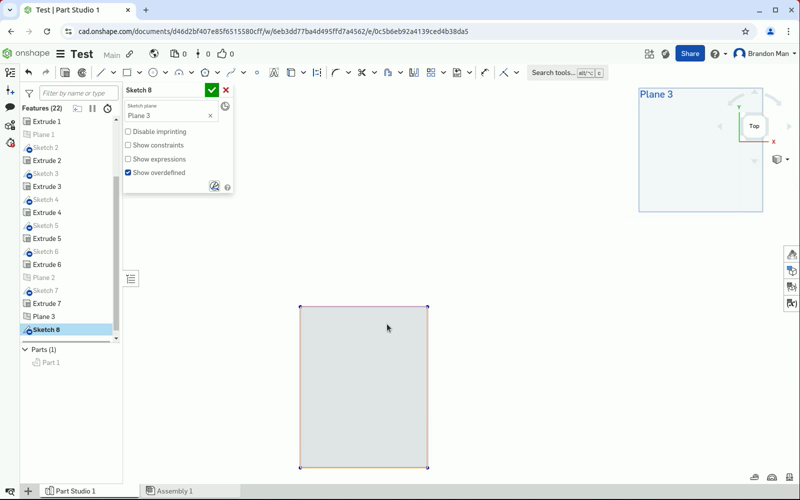
scroll(6)
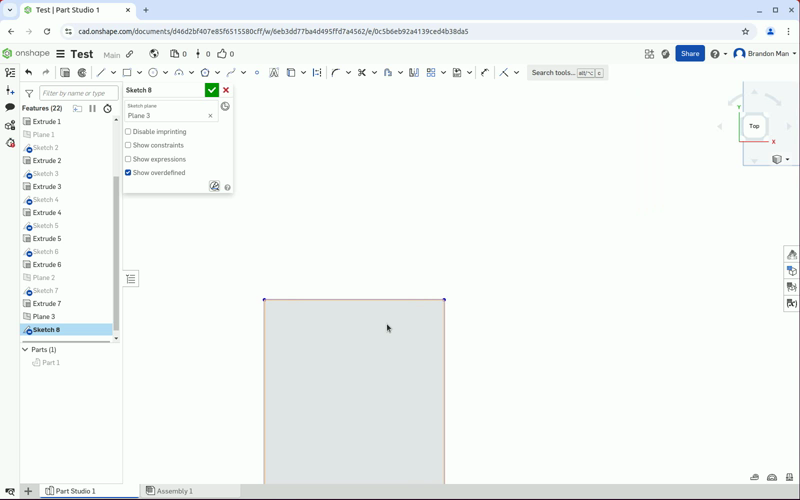
scroll(6)
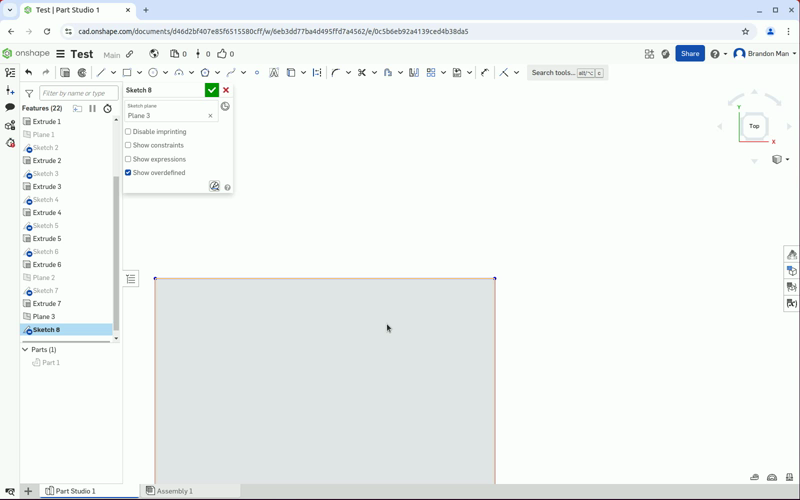
click(387, 323)
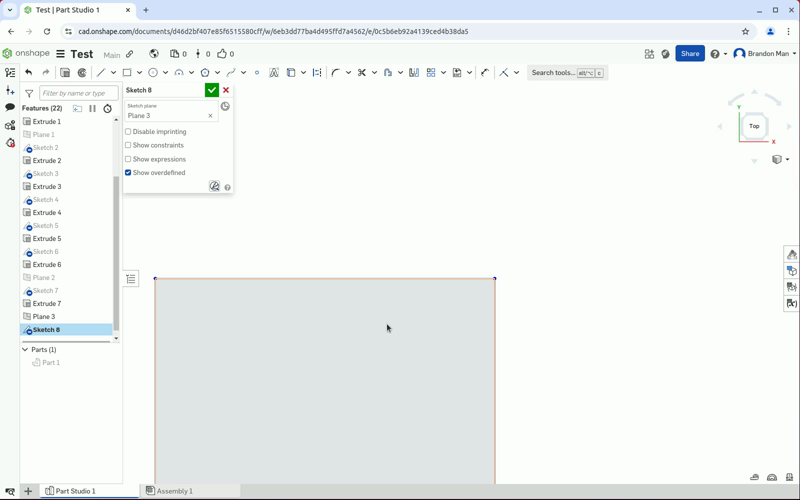
scroll(-6)
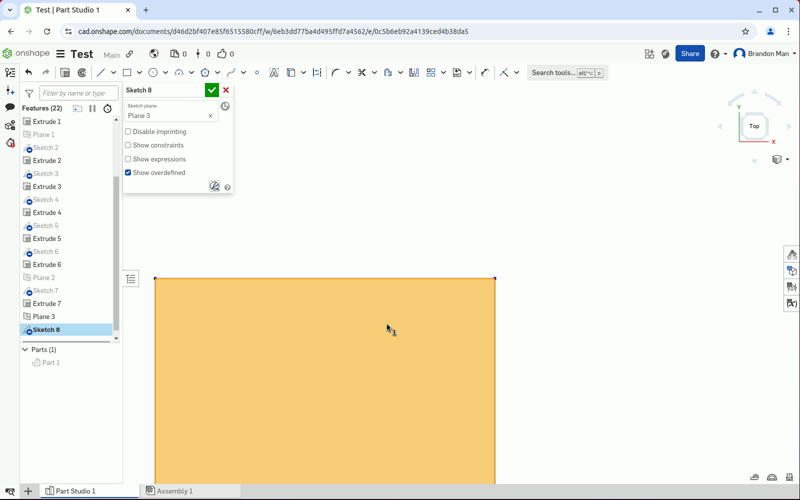
scroll(-6)
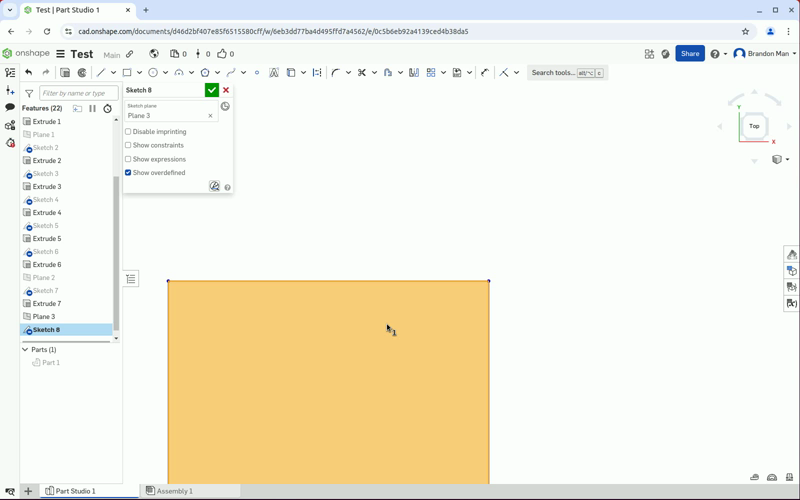
scroll(-6)
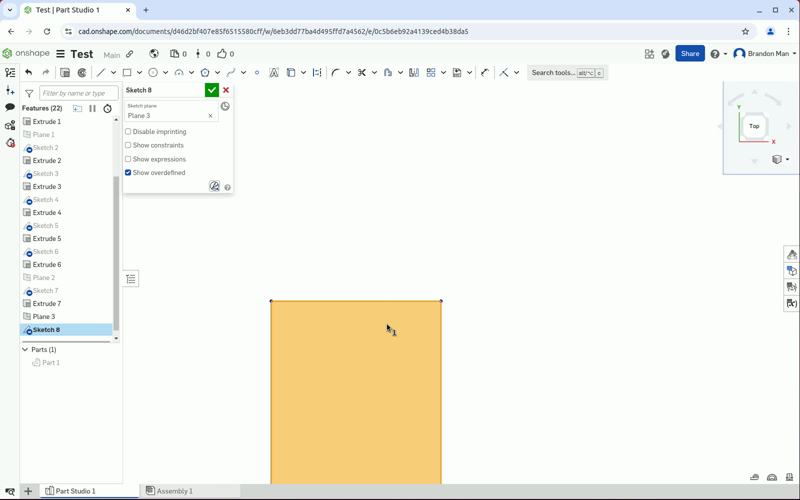
scroll(-6)
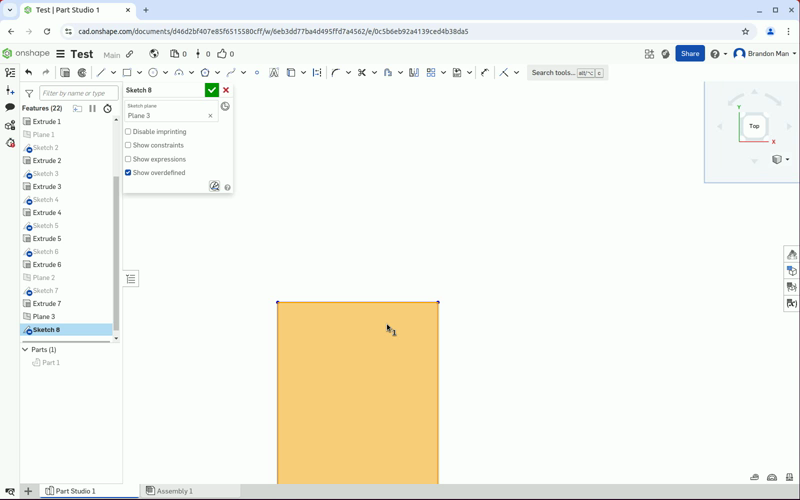
scroll(-6)
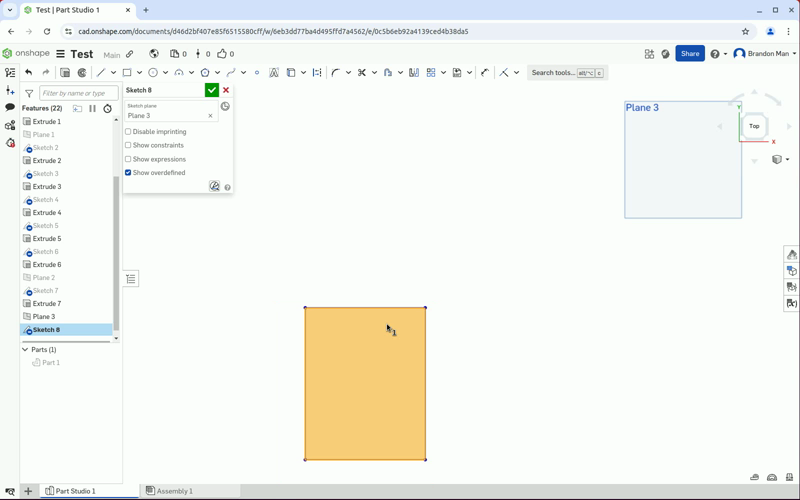
scroll(-6)
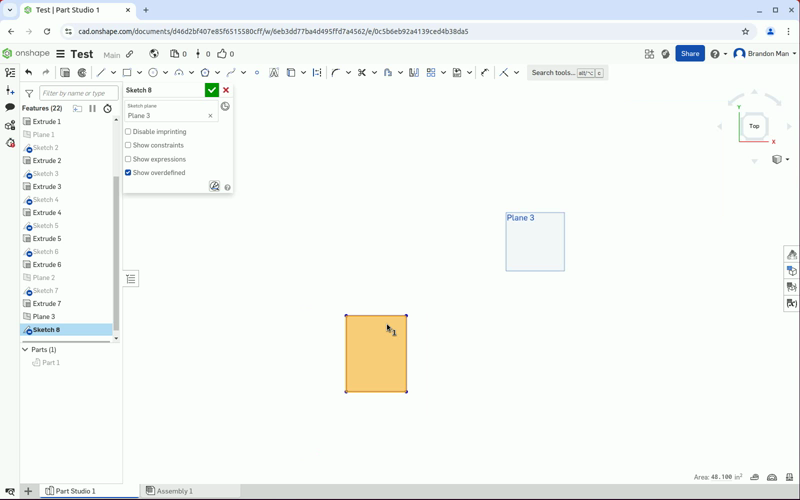
scroll(-6)
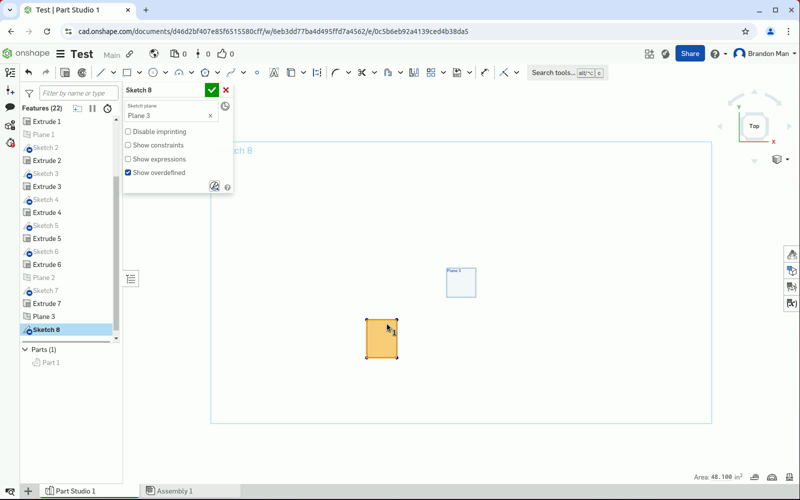
mouse_move(73, 352)
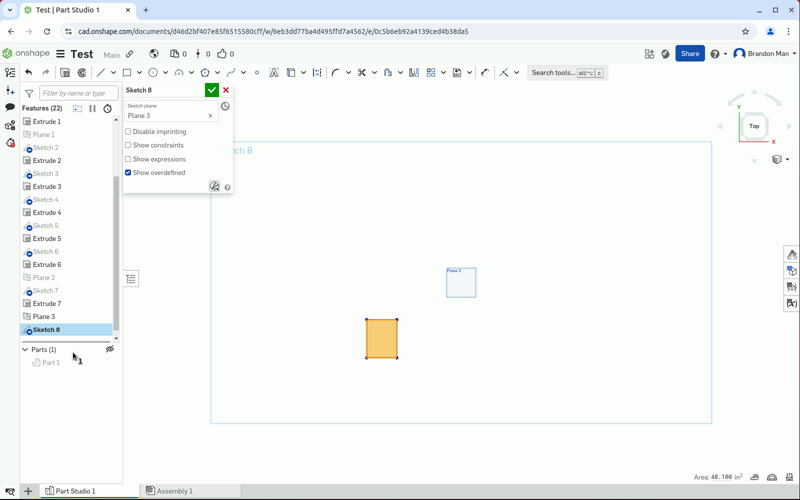
key(shift+y)
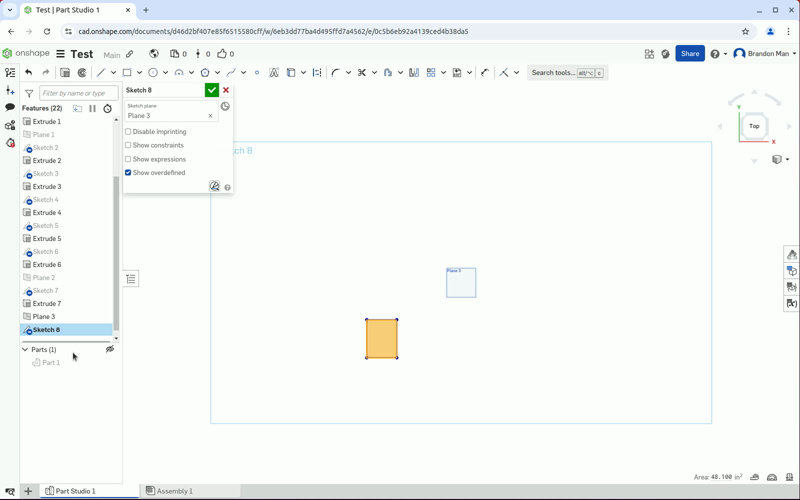
key(shift+e)
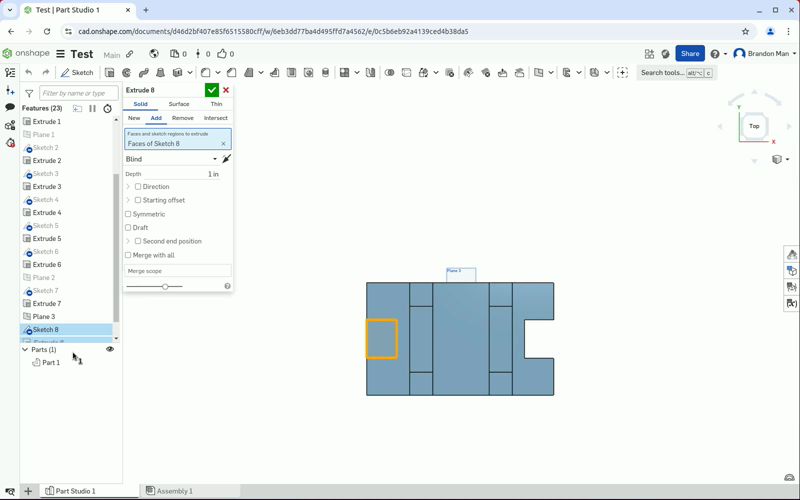
mouse_move(143, 106)
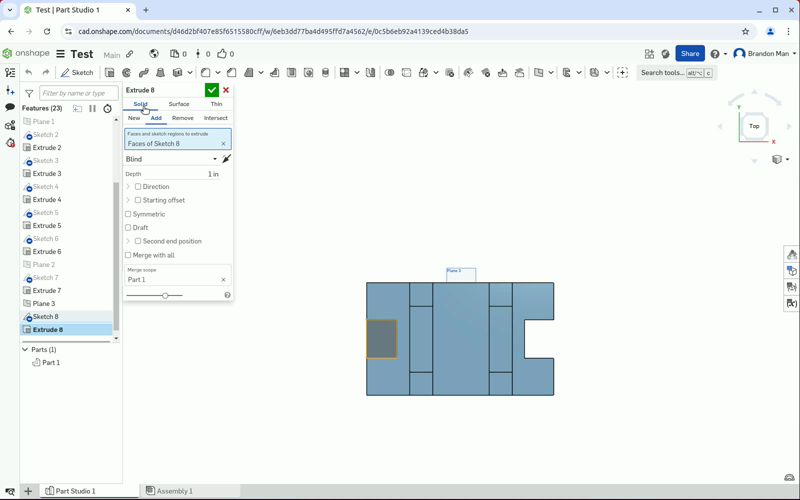
click(143, 106)
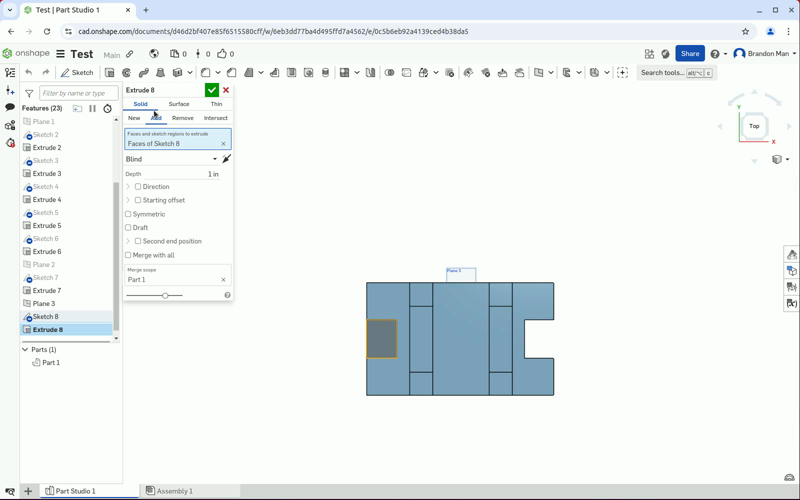
mouse_move(186, 120)
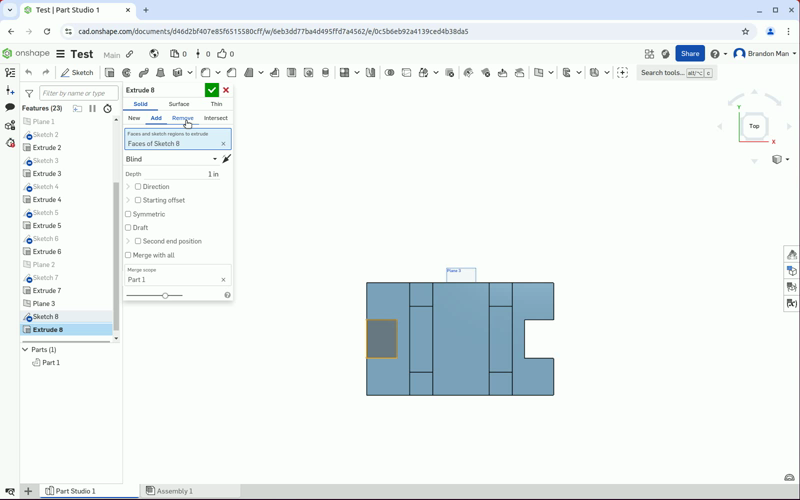
click(186, 120)
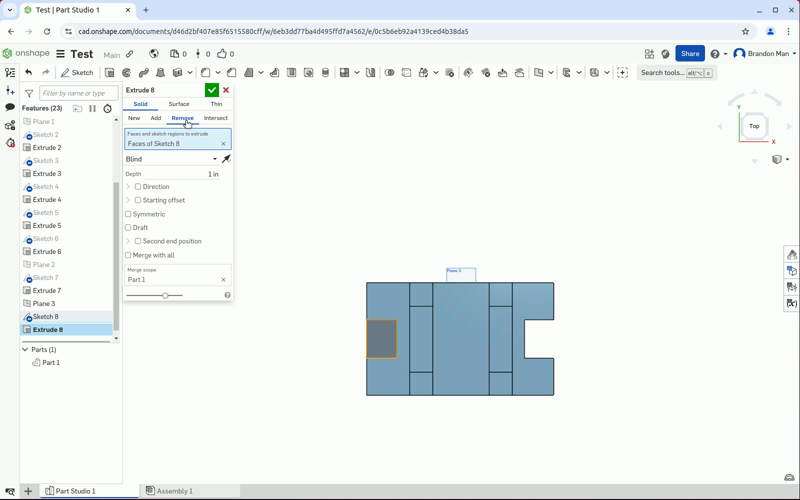
key(tab, 4)
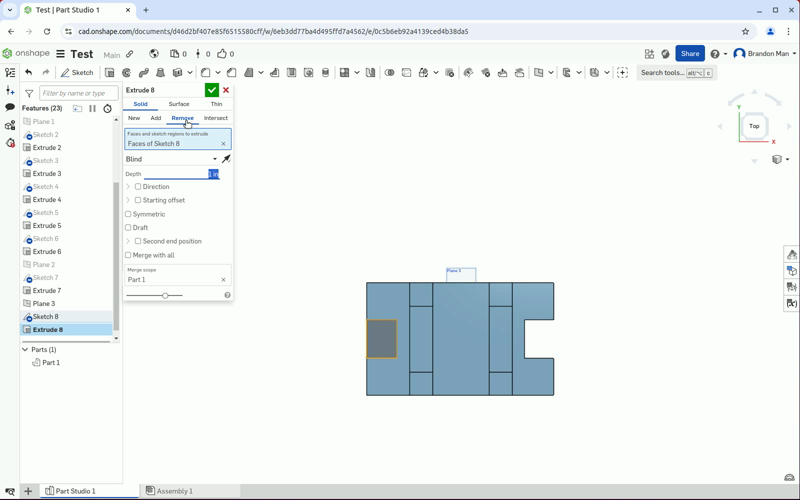
text(4.814)
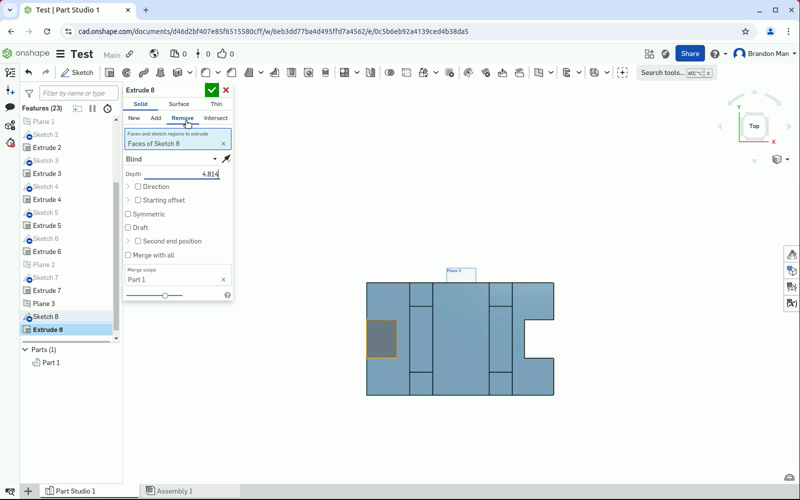
key(tab, 6)
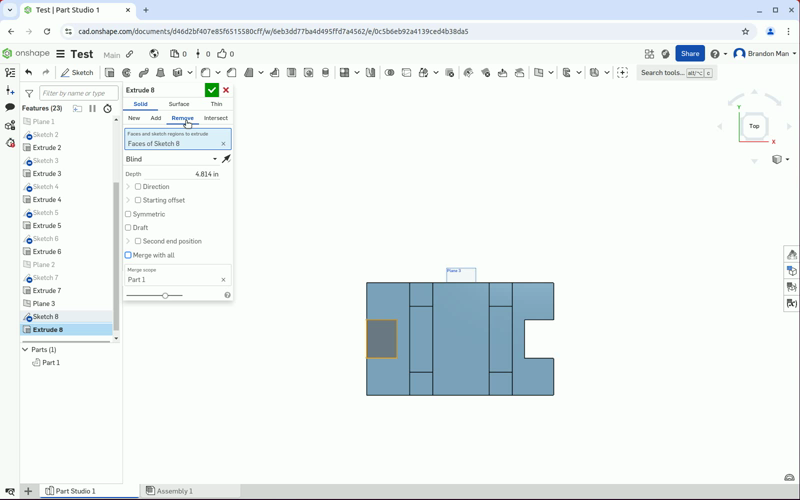
key(space)
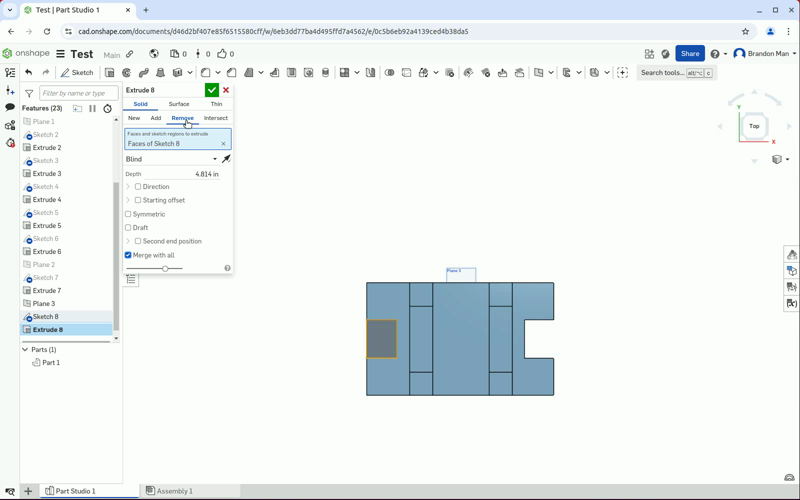
key(enter)
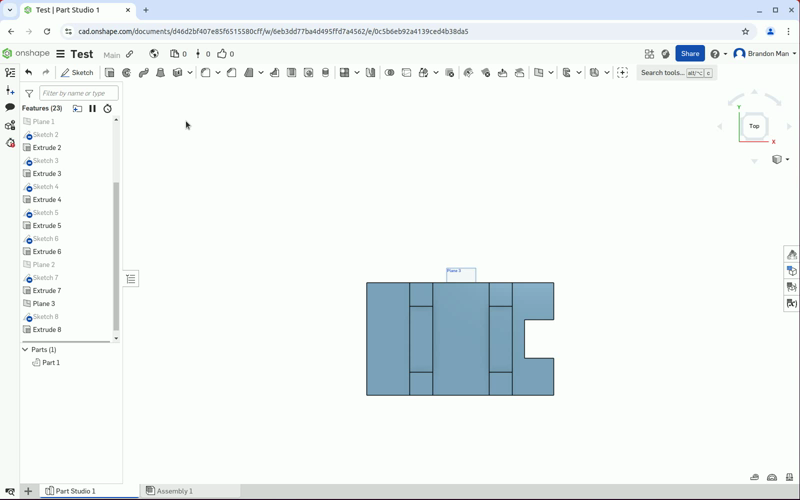
key(shift+h)
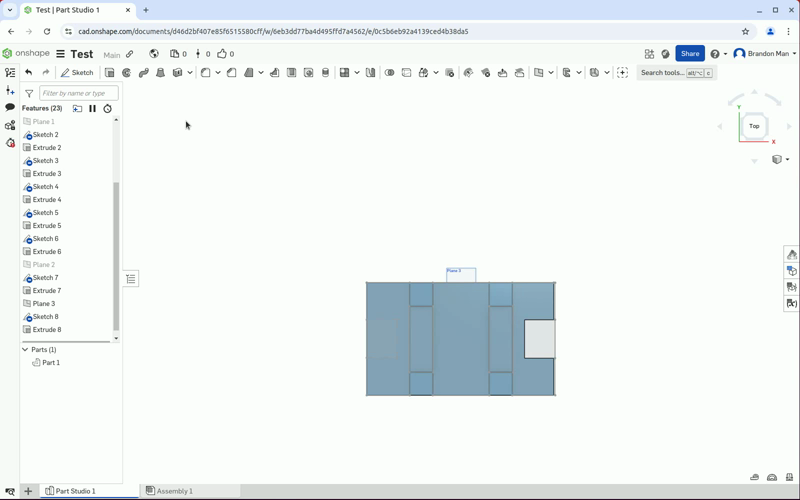
key(shift+h)
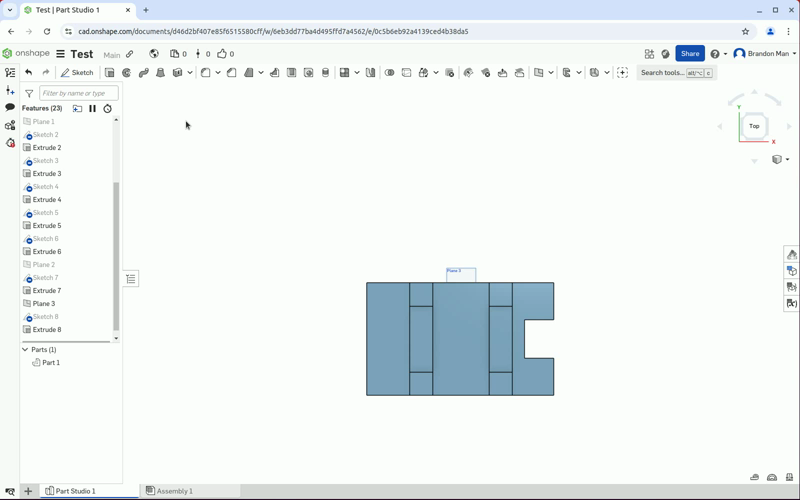
mouse_move(69, 98)
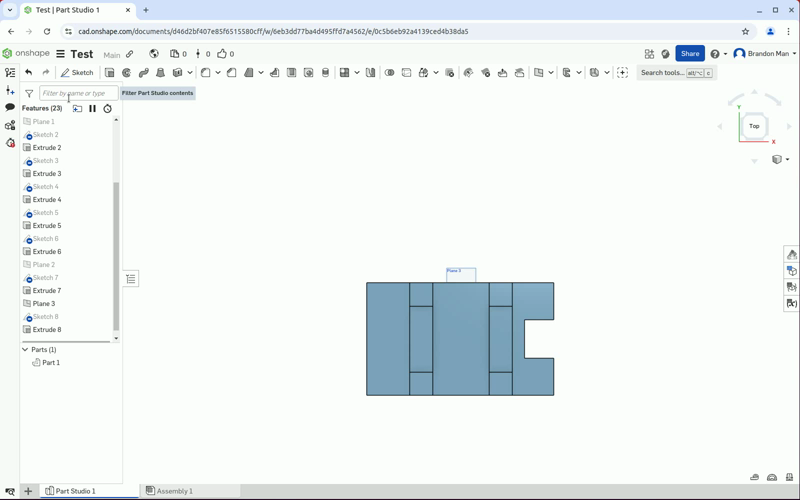
click(69, 98)
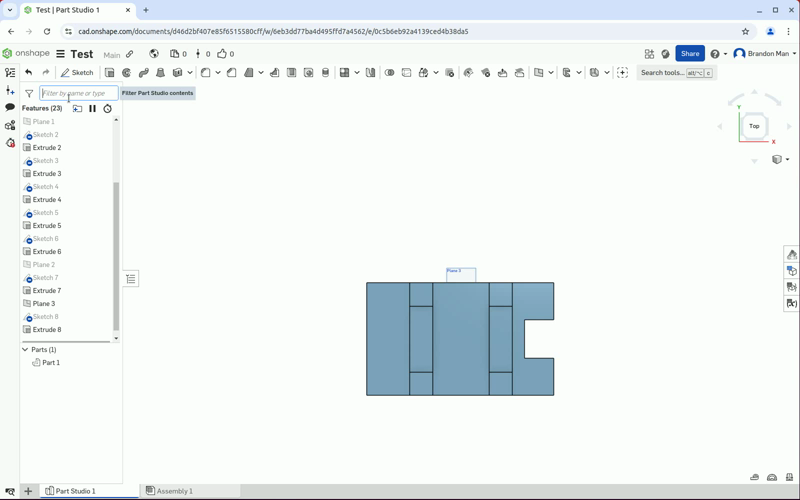
mouse_move(541, 75)
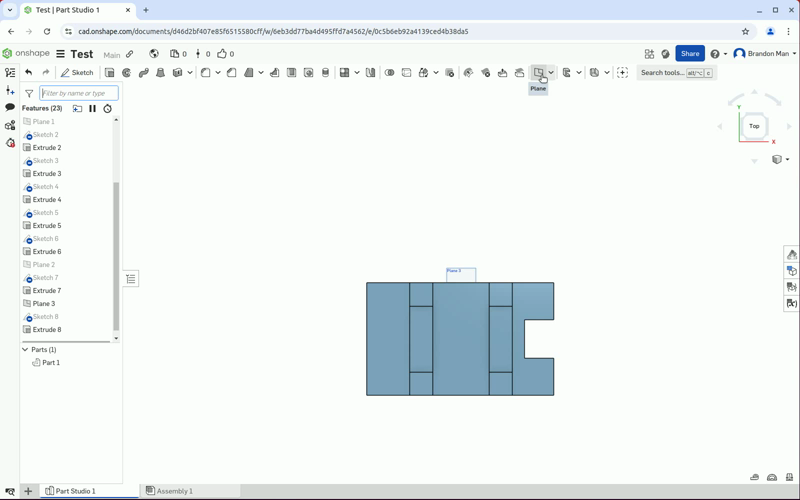
click(541, 75)
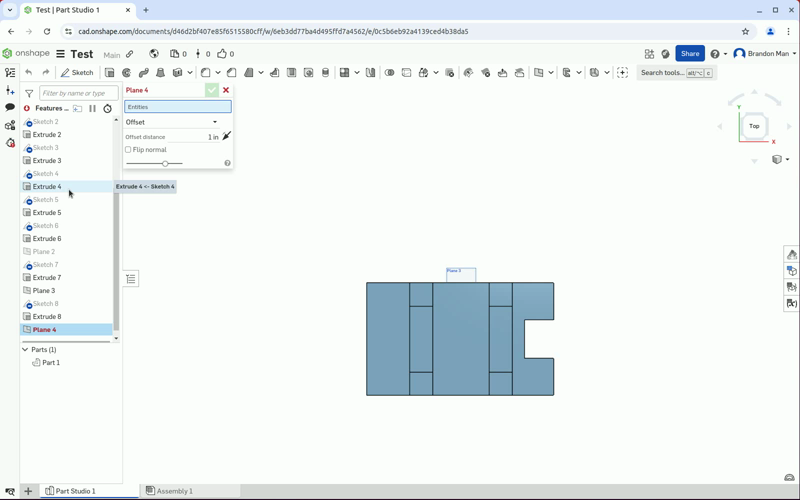
scroll(3)
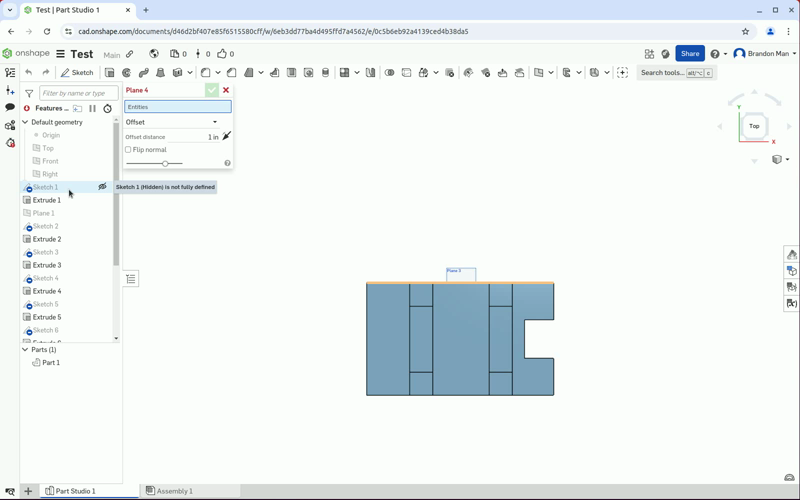
mouse_move(69, 150)
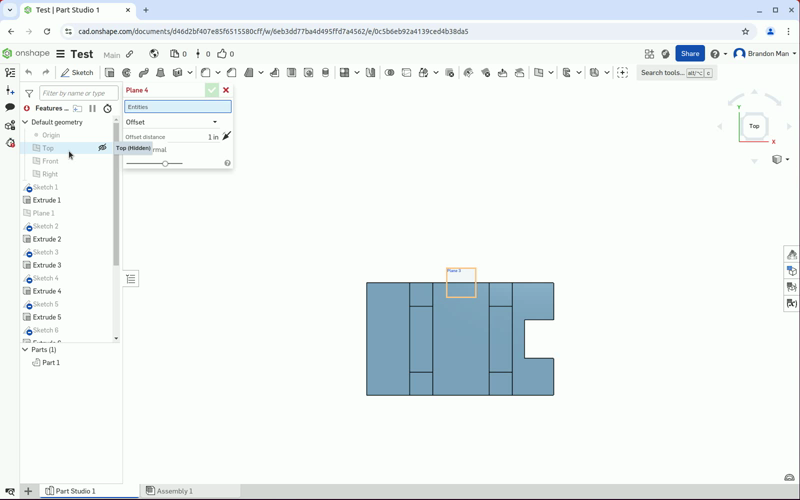
click(69, 150)
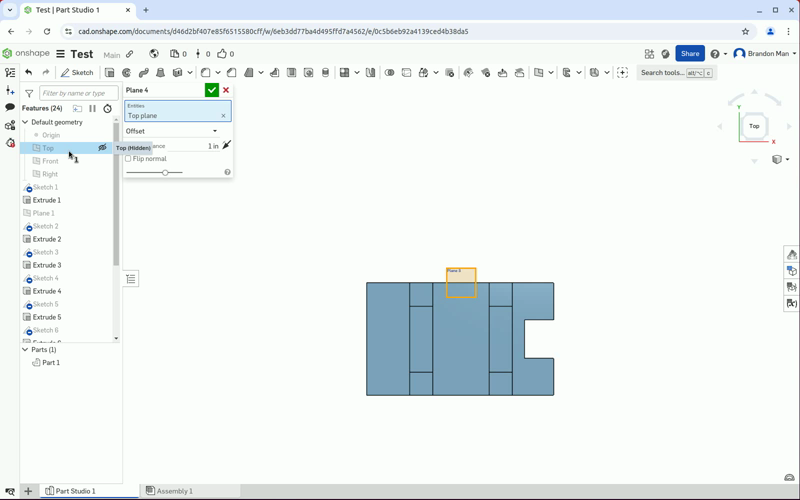
key(tab, 2)
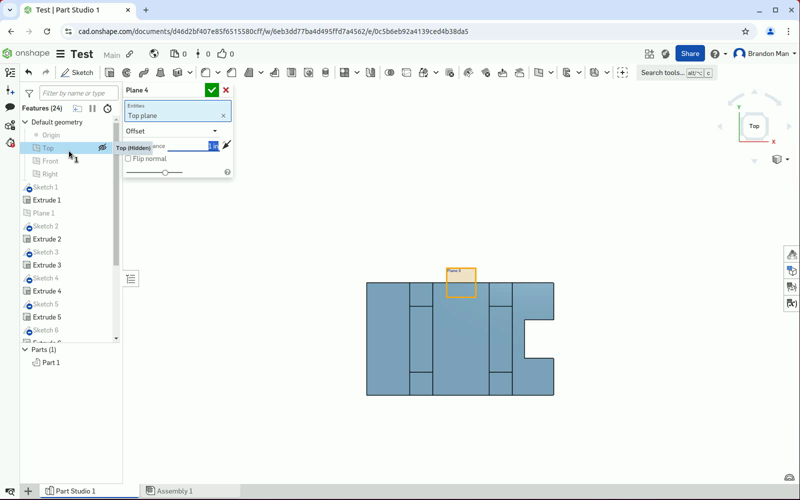
text(8.196)
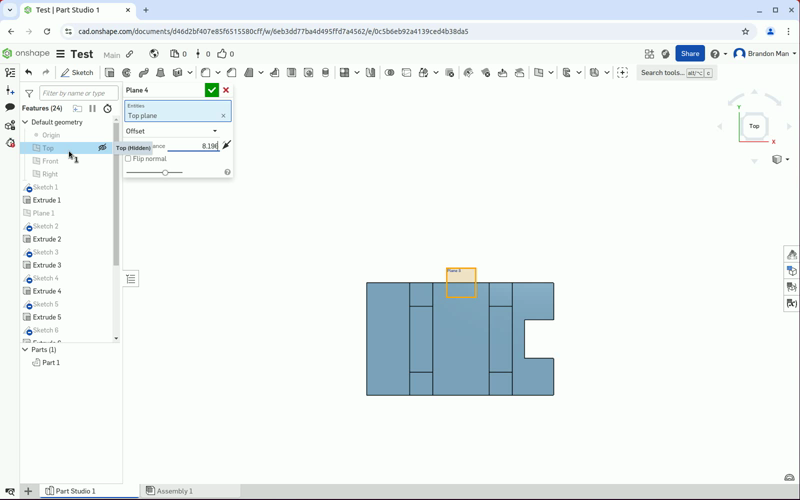
key(enter, 2)
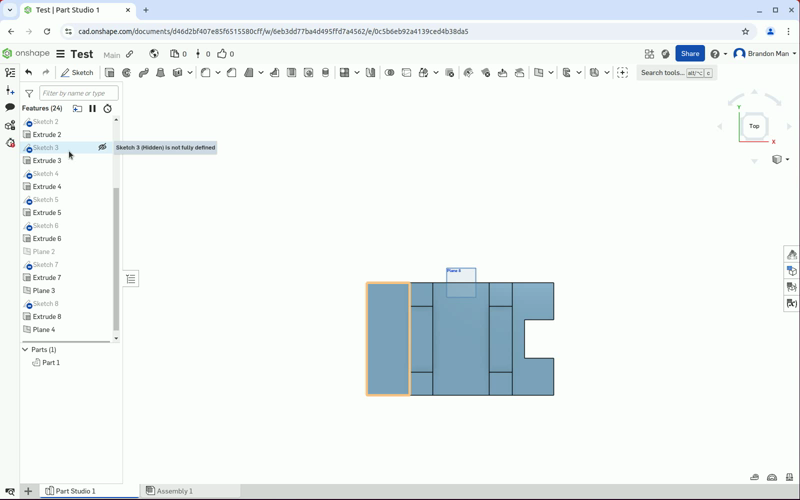
key(shift+s)
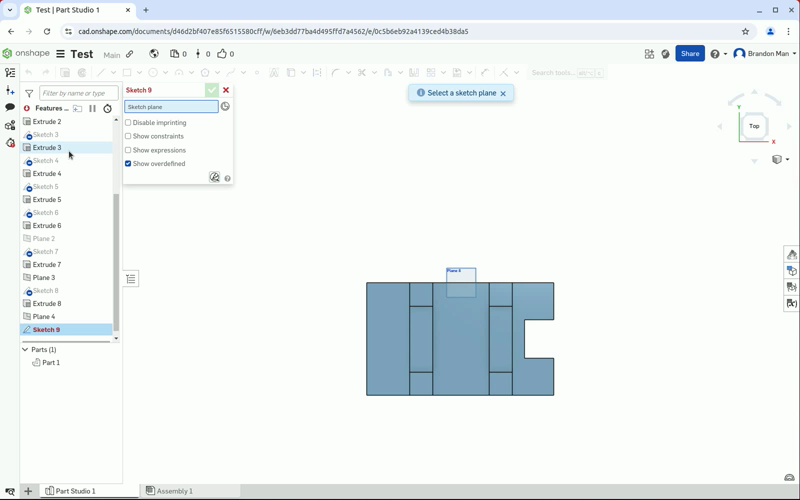
mouse_move(69, 319)
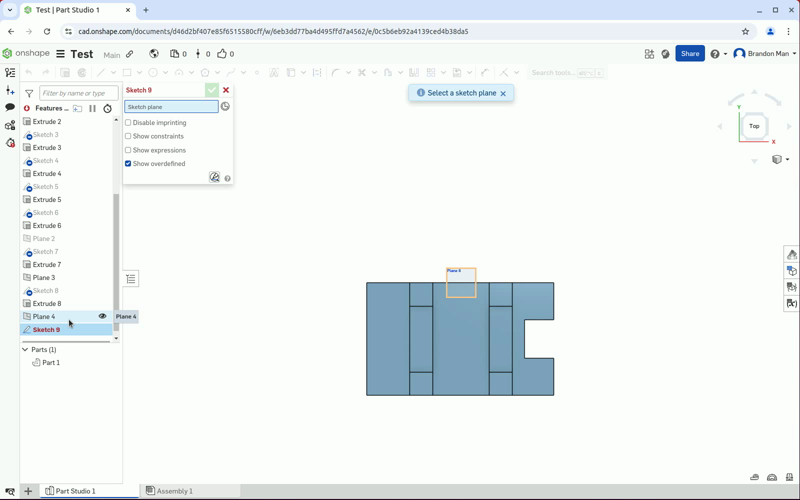
click(69, 319)
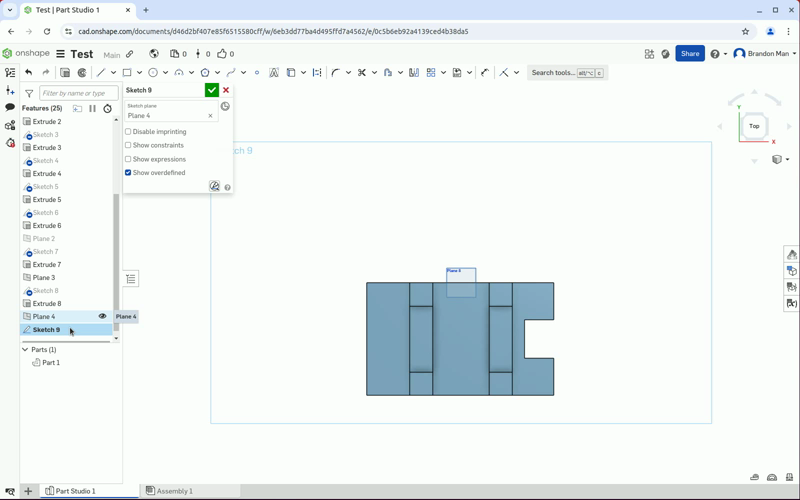
mouse_move(73, 352)
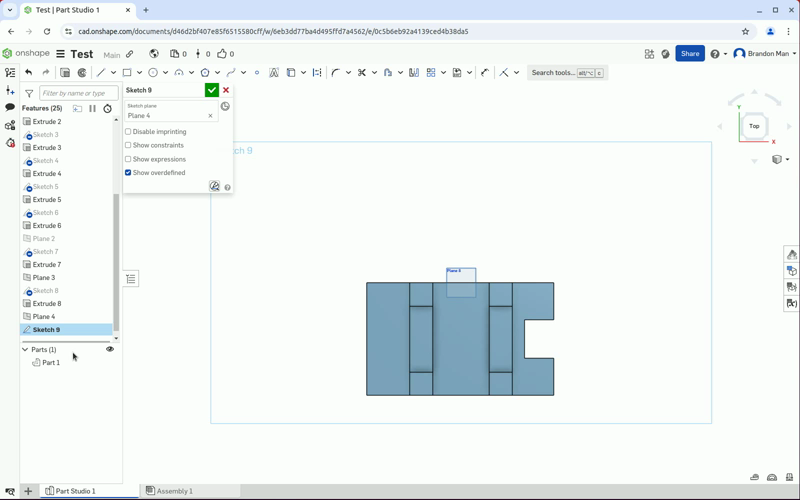
key(y)
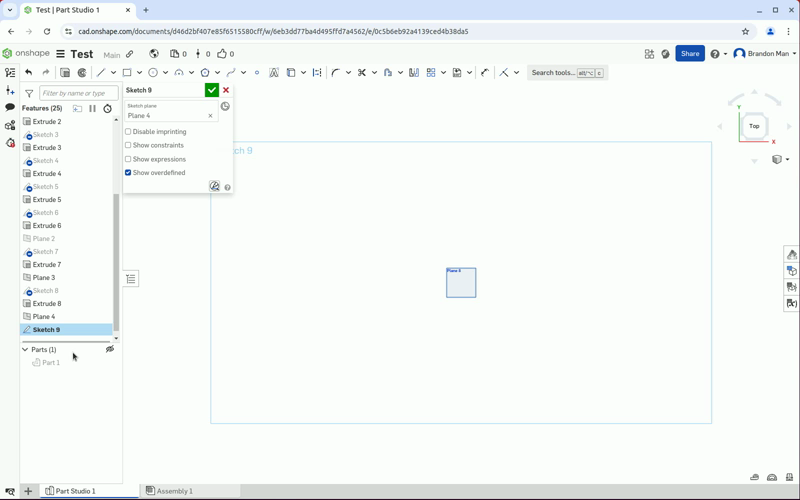
key(c)
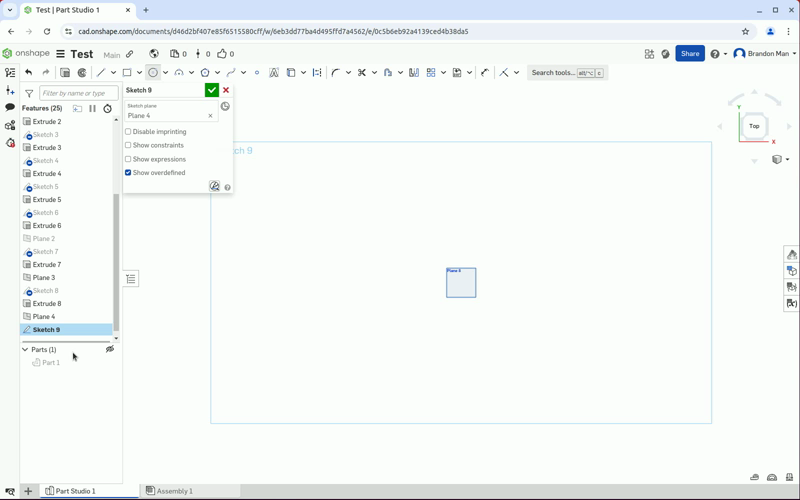
key_down(shift)
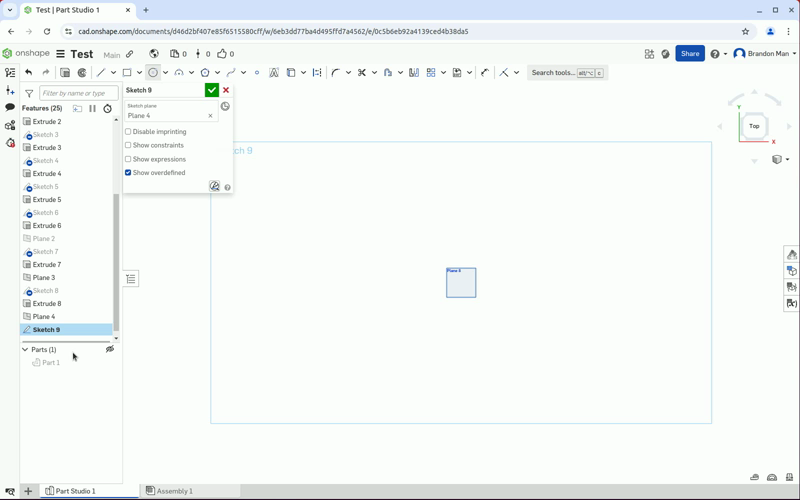
mouse_move(461, 339)
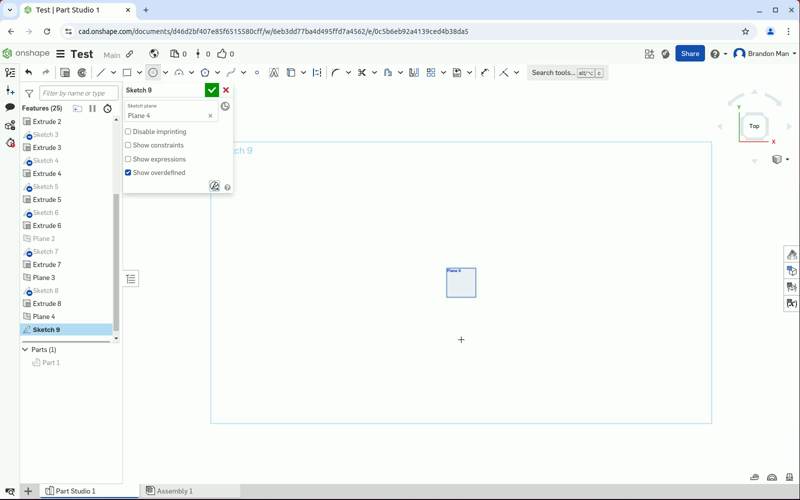
click(461, 339)
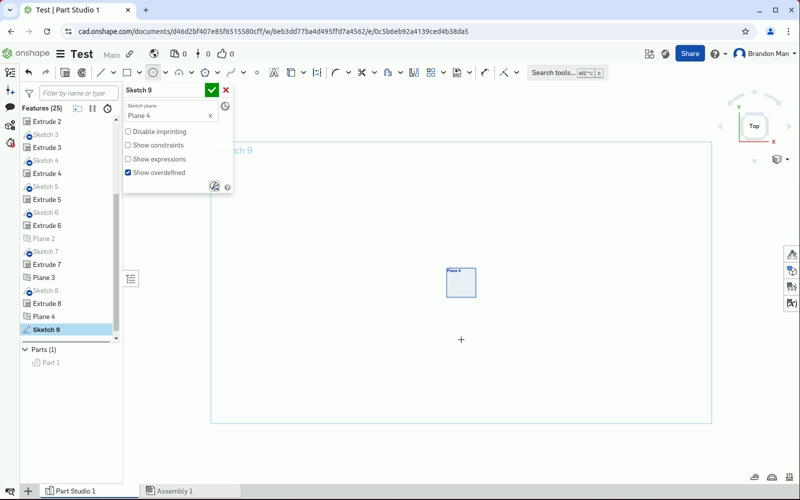
key_up(shift)
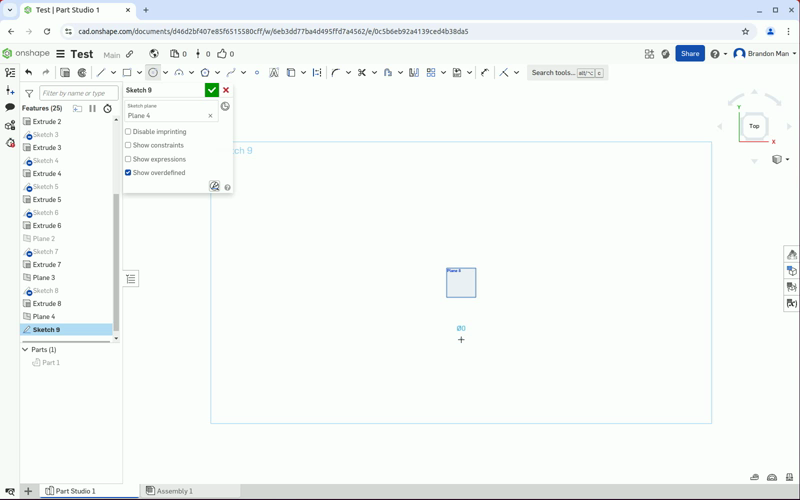
mouse_move(473, 339)
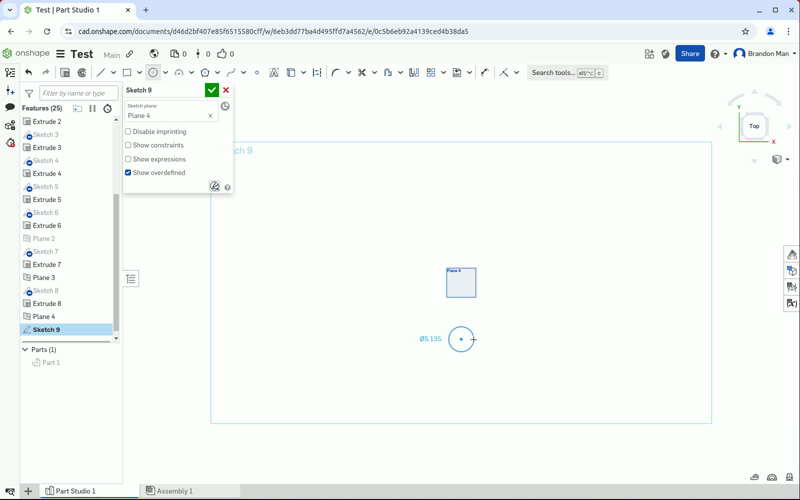
click(473, 339)
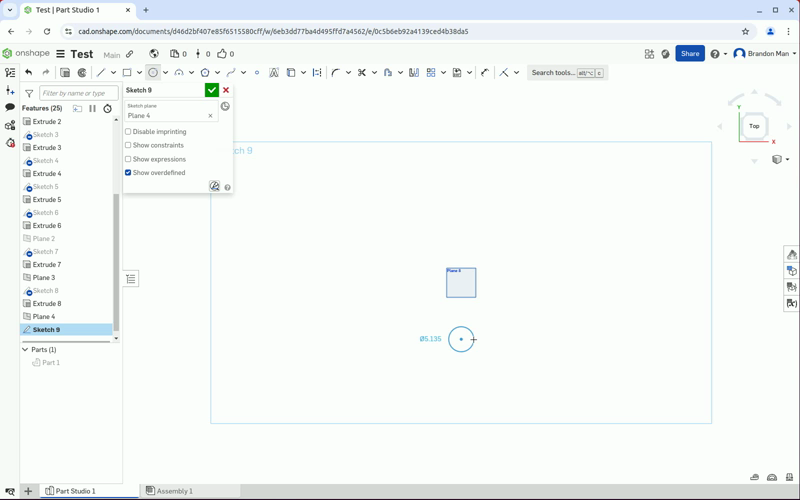
key(esc)
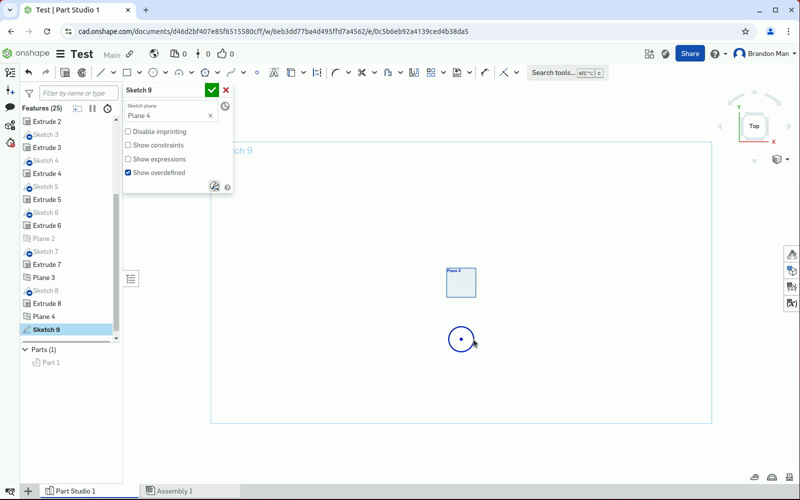
mouse_move(453, 346)
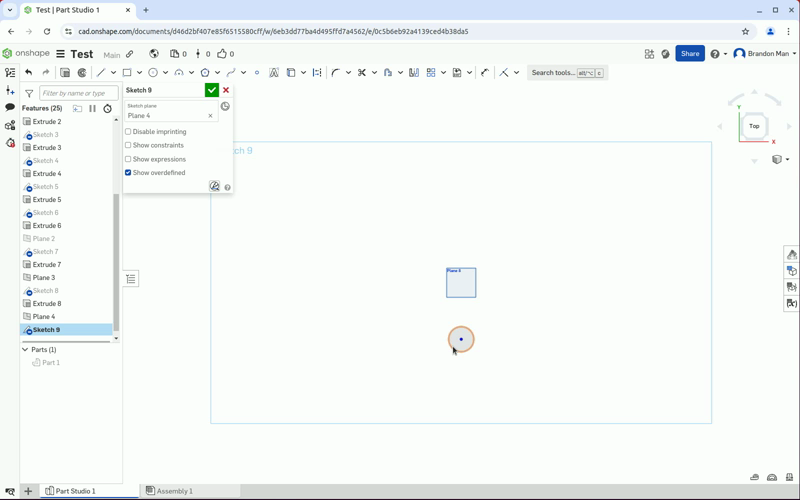
scroll(6)
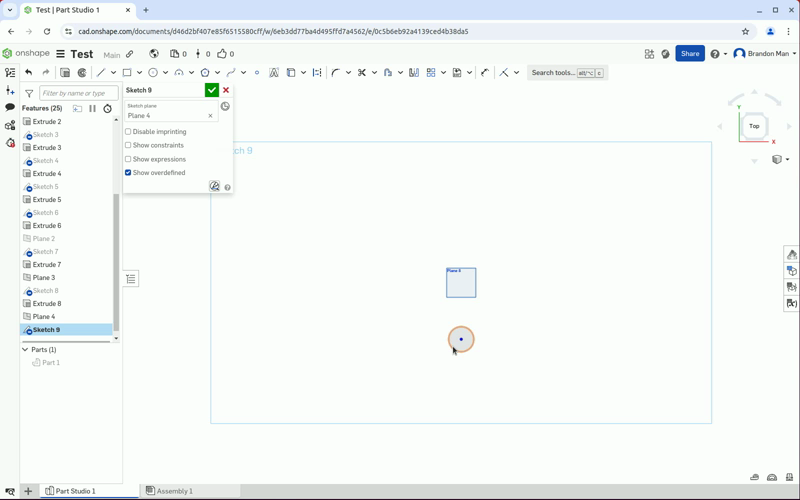
scroll(6)
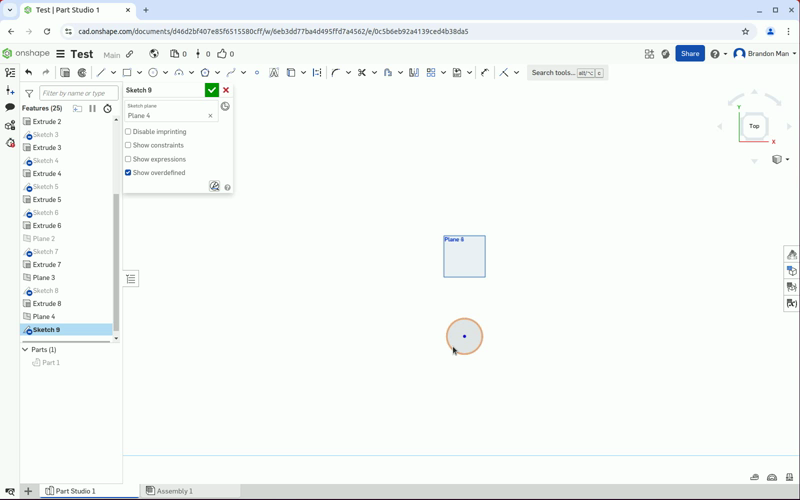
scroll(6)
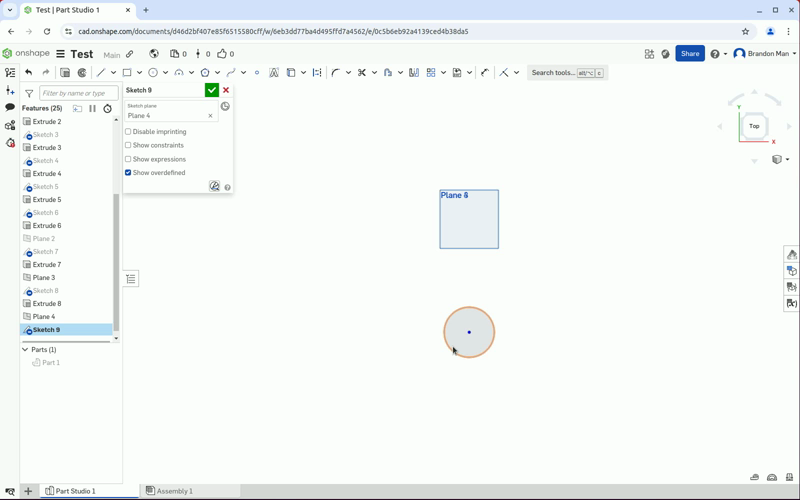
scroll(6)
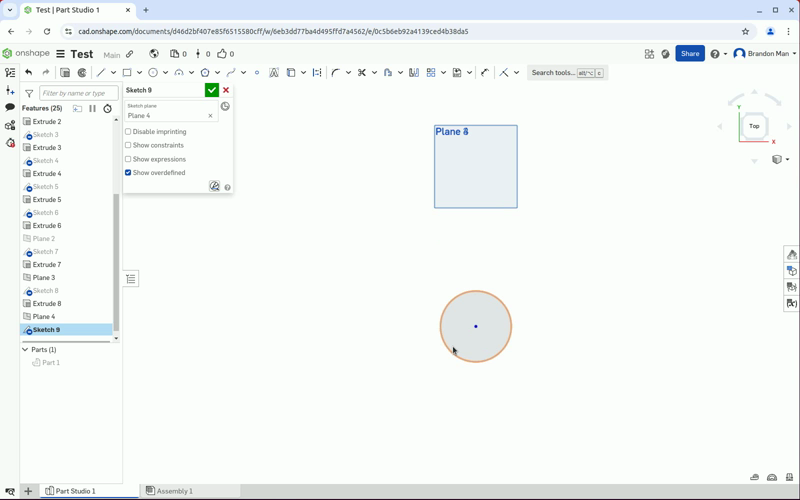
scroll(6)
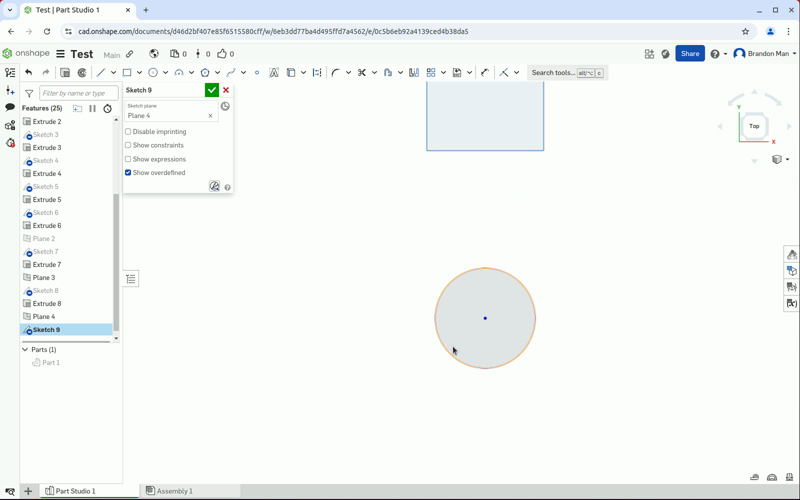
scroll(6)
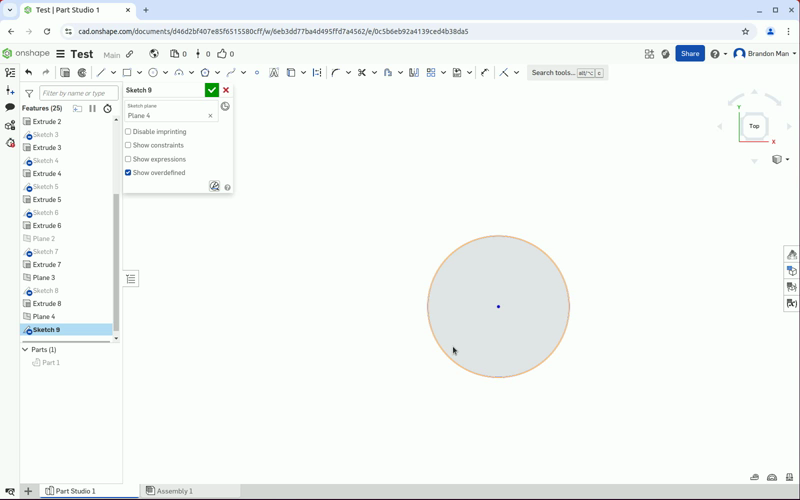
scroll(6)
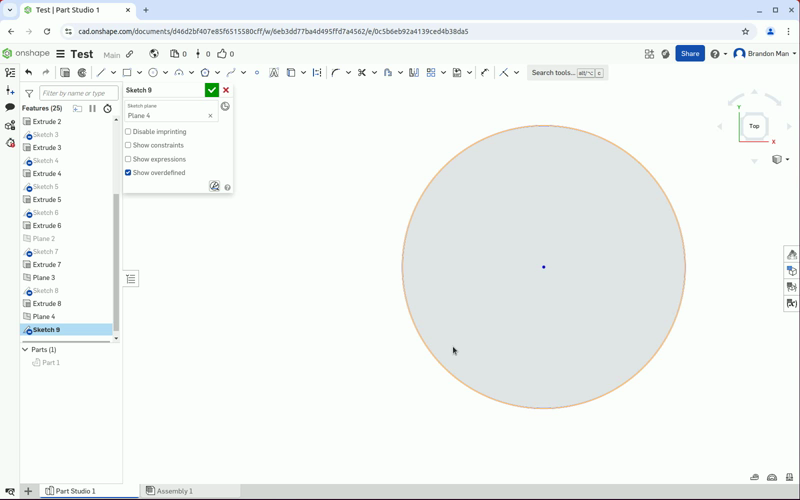
click(453, 346)
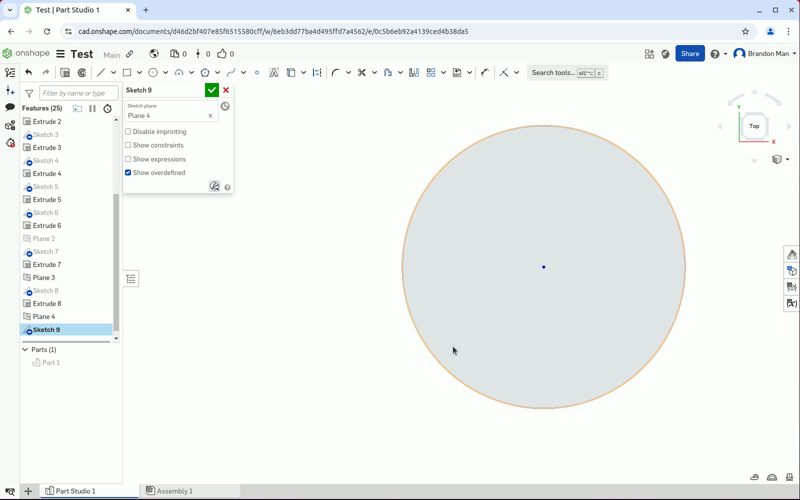
scroll(-6)
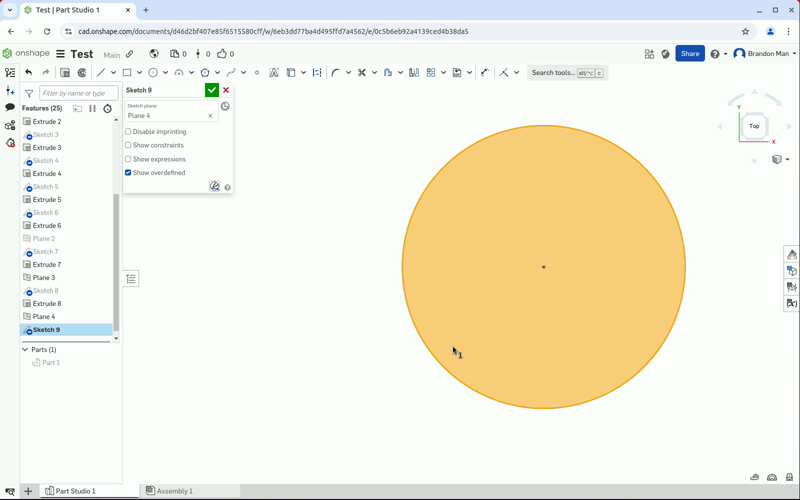
scroll(-6)
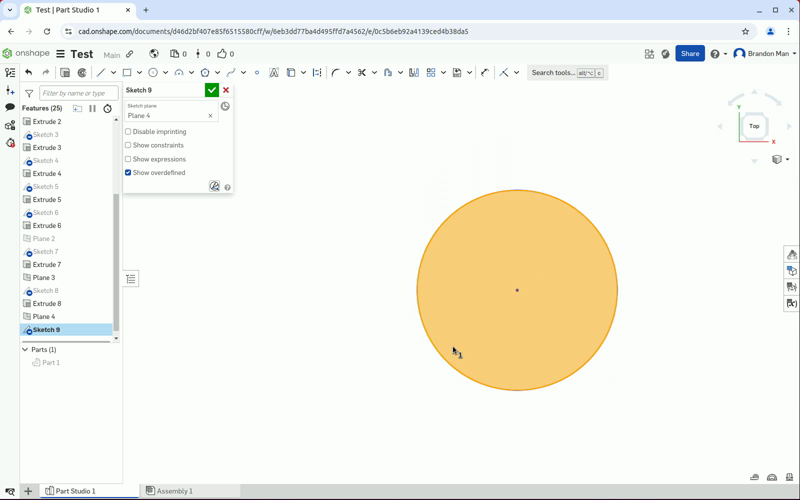
scroll(-6)
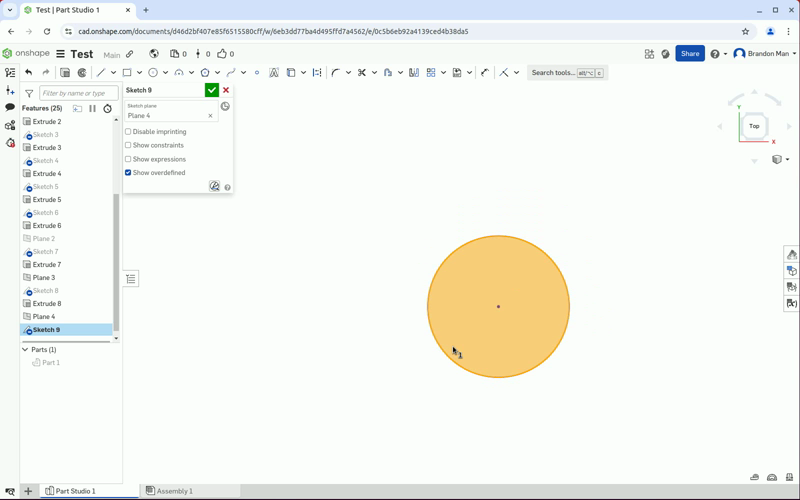
scroll(-6)
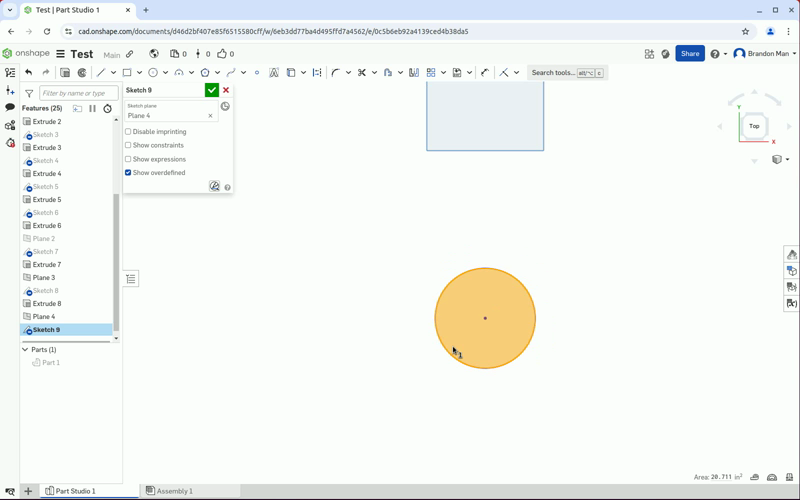
scroll(-6)
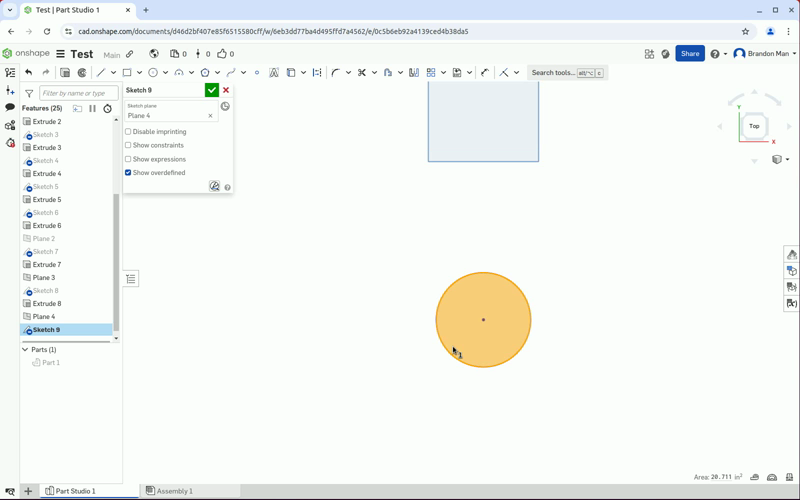
scroll(-6)
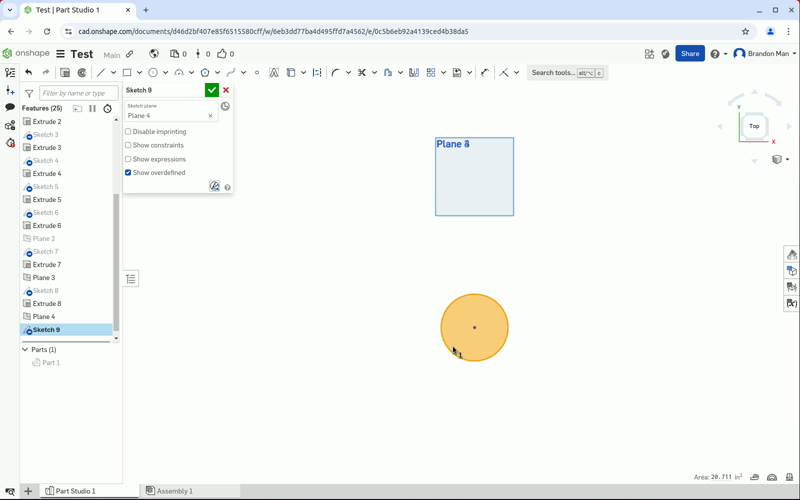
scroll(-6)
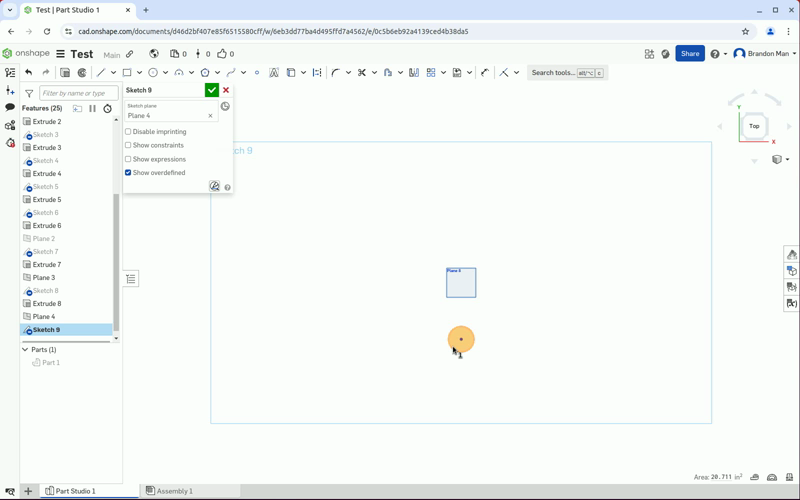
mouse_move(73, 352)
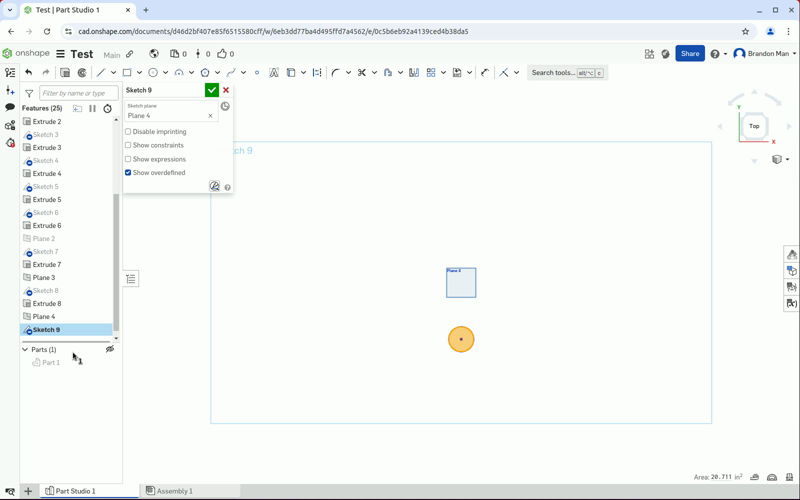
key(shift+y)
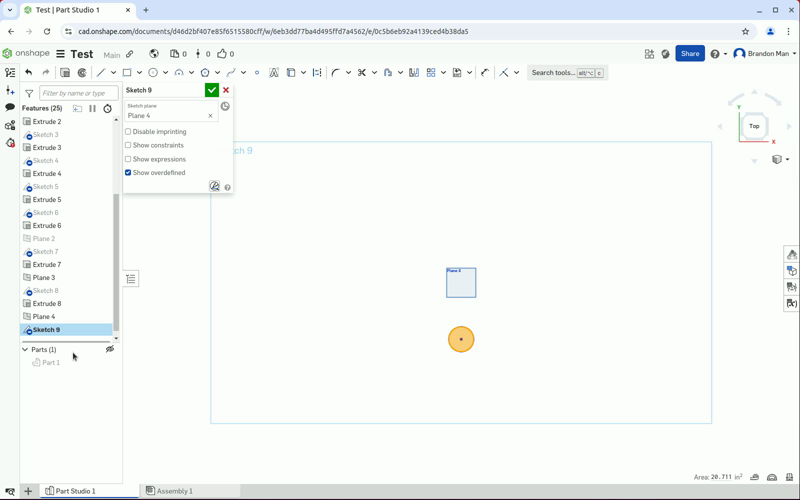
key(shift+e)
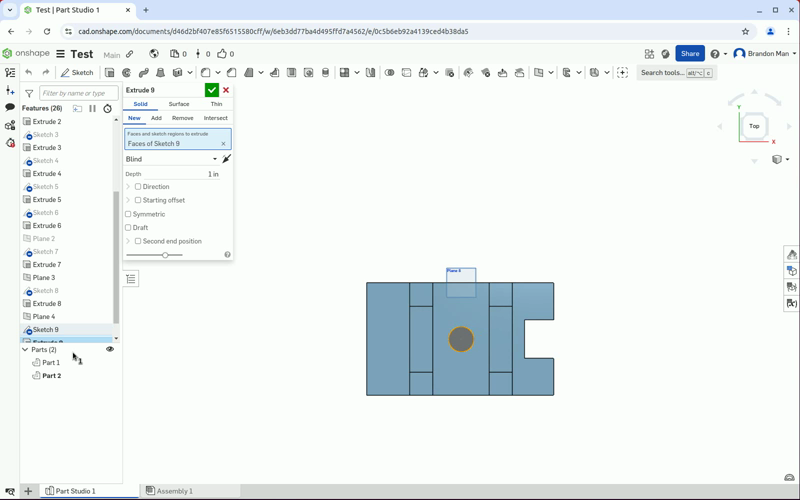
mouse_move(143, 106)
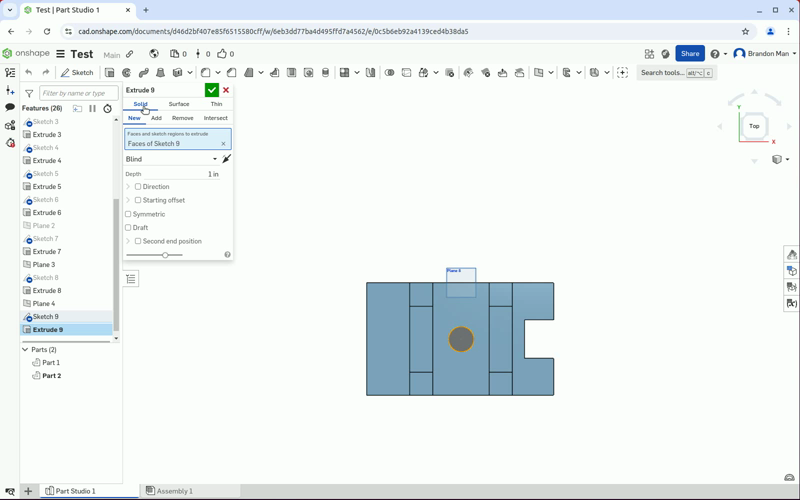
click(143, 106)
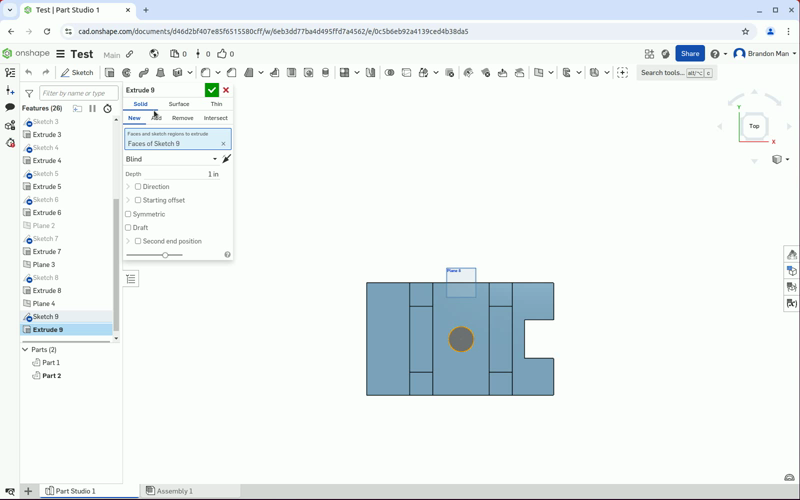
mouse_move(186, 120)
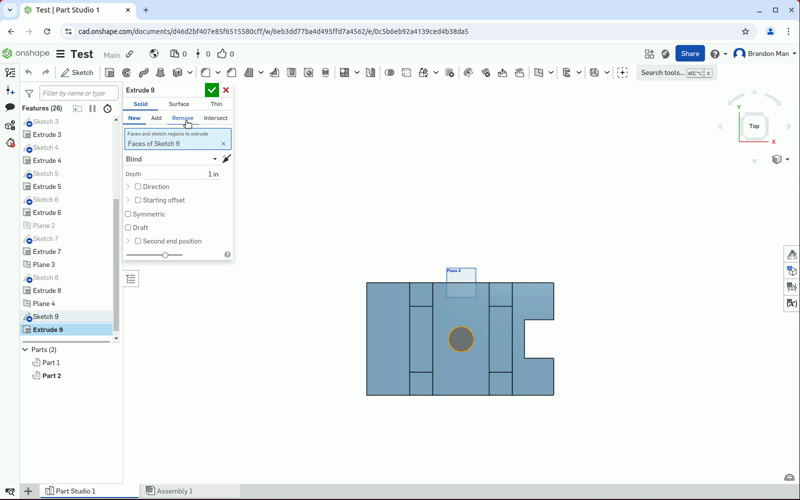
click(186, 120)
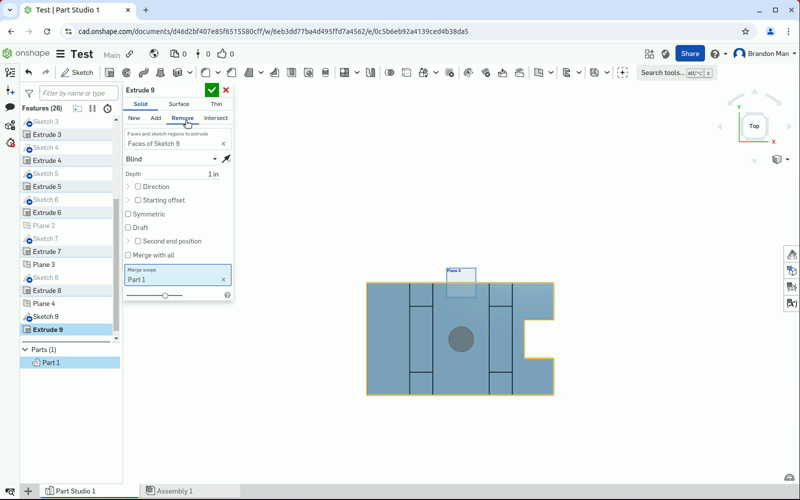
key(tab, 4)
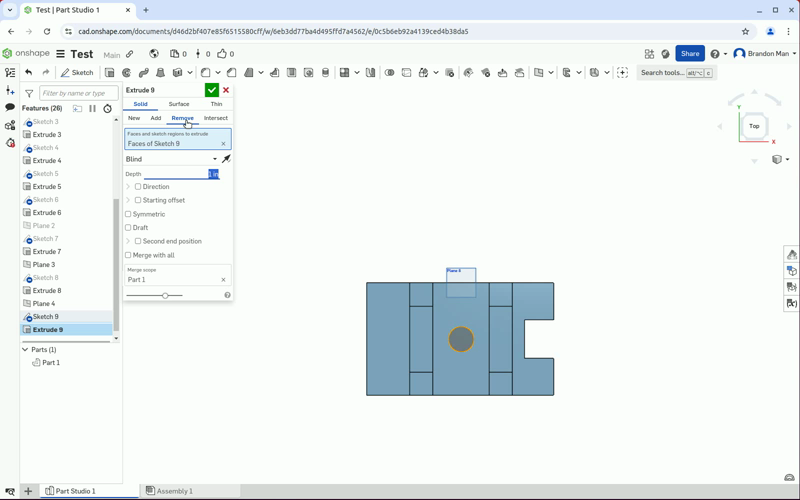
text(8.184)
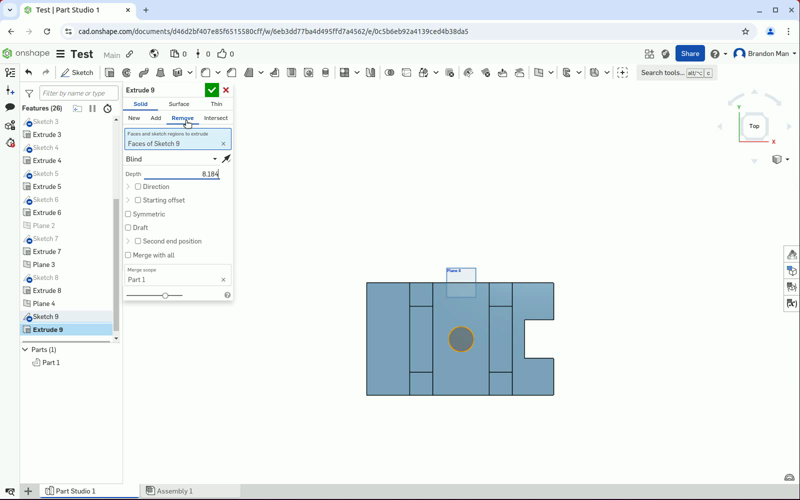
key(tab, 6)
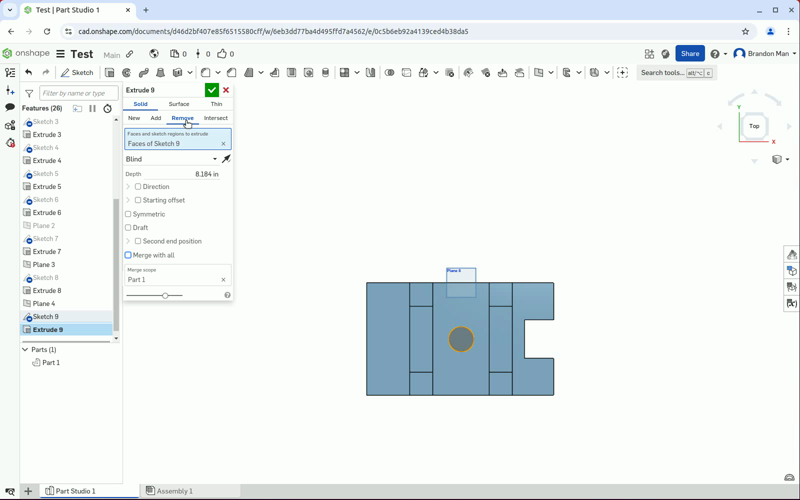
key(space)
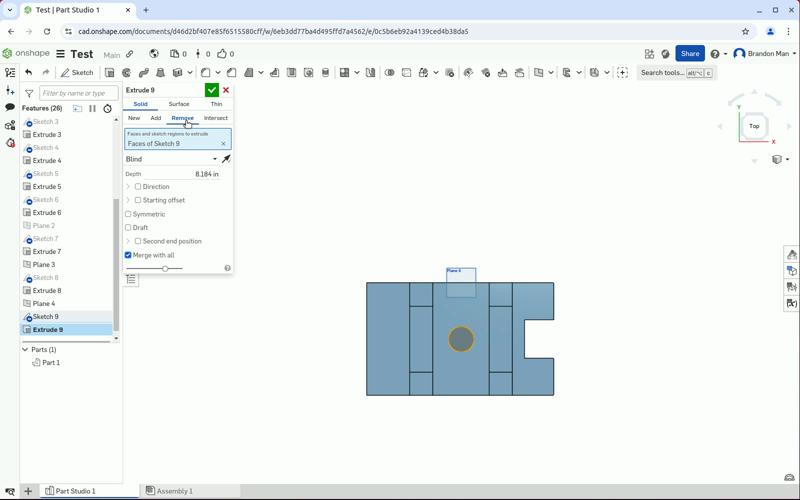
key(enter)
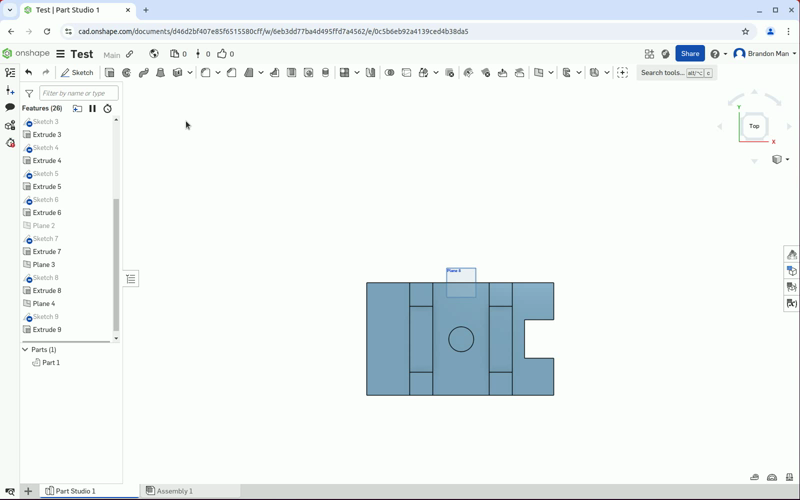
key(shift+h)
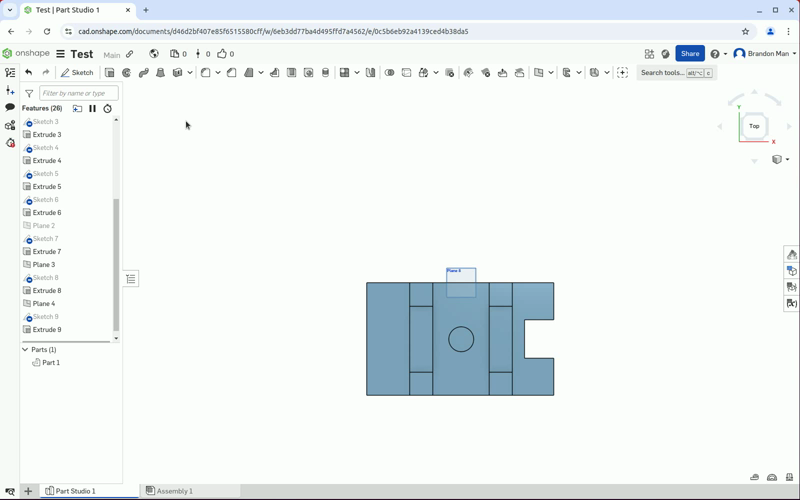
key(shift+h)
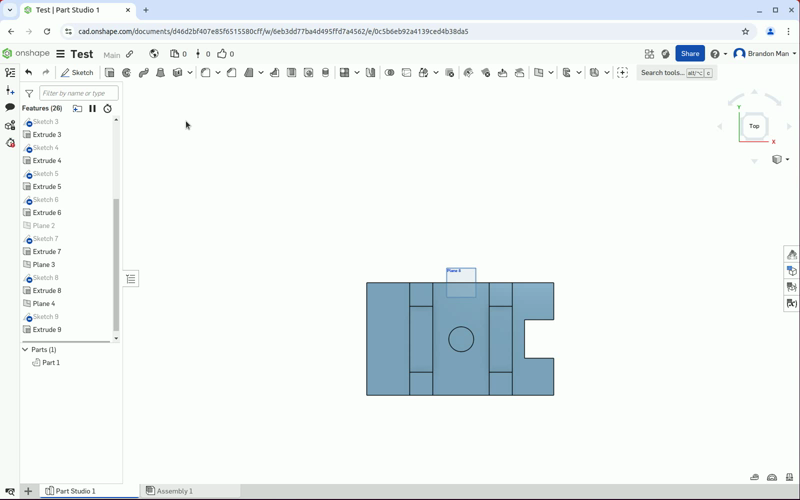
key(shift+7)
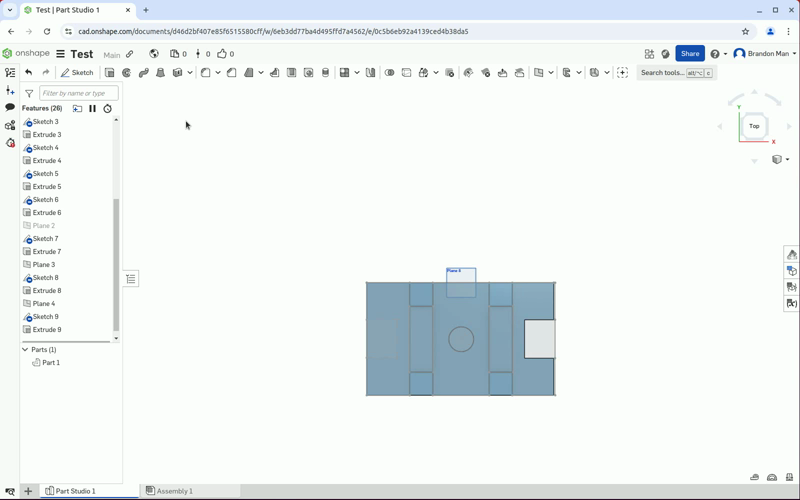
key(up, 3)
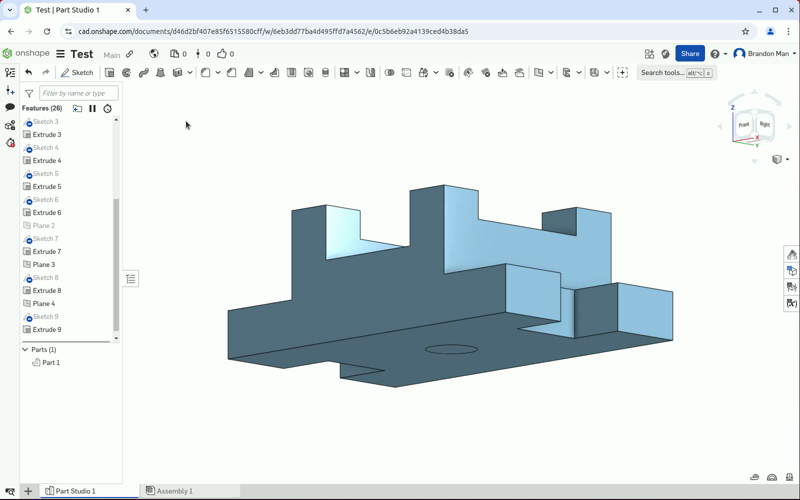
key(left, 3)
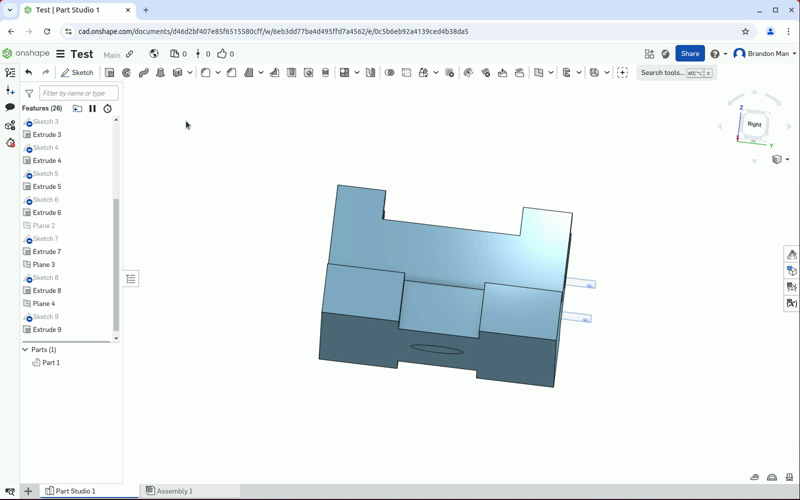
key(right, 3)
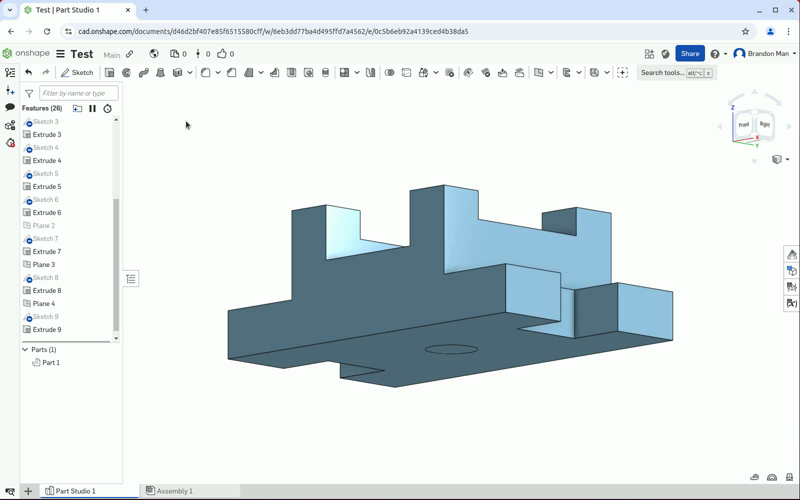
key(down, 3)
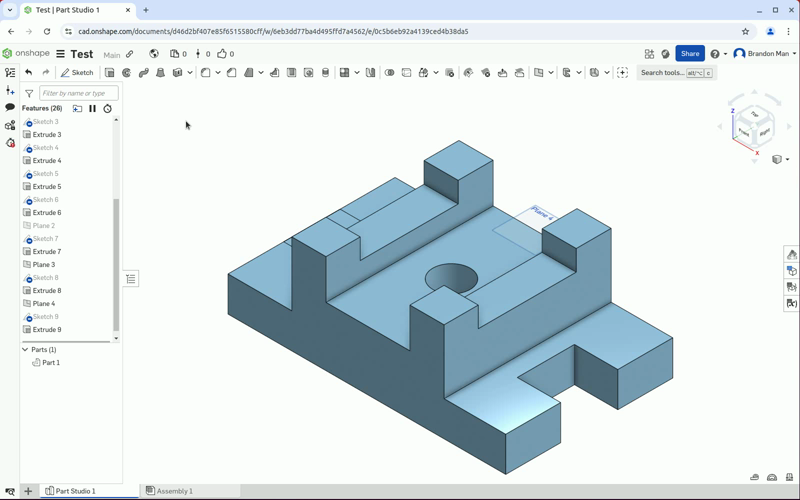
mouse_move(69, 59)
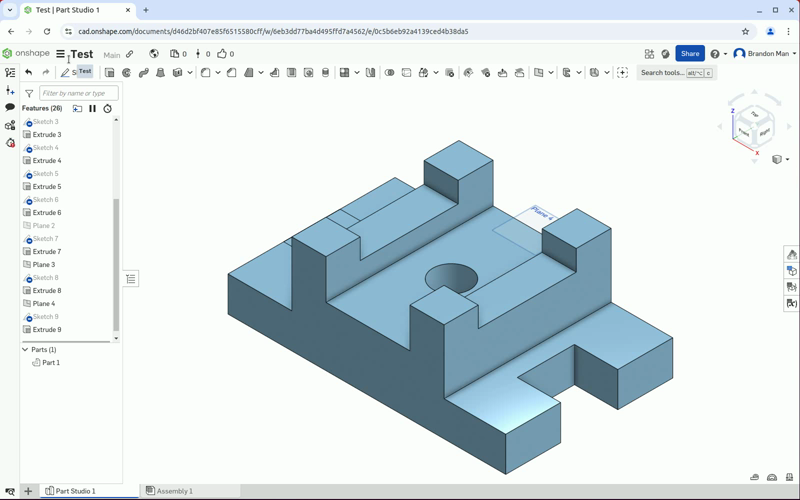
click(69, 59)